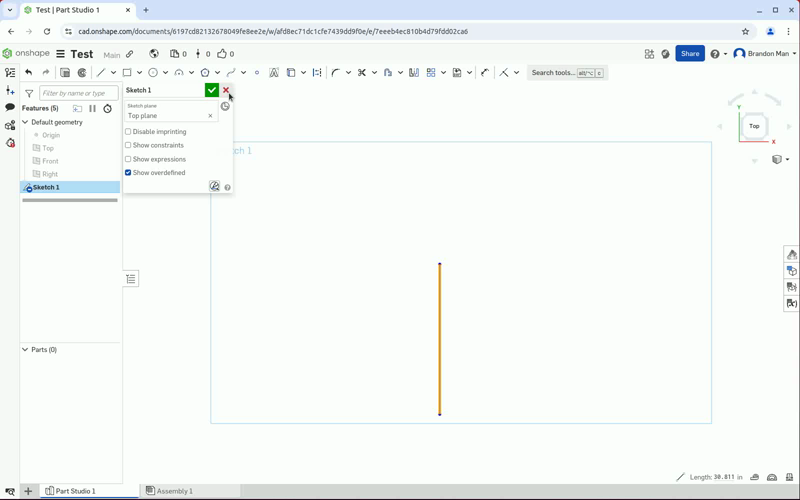
key(shift+h)
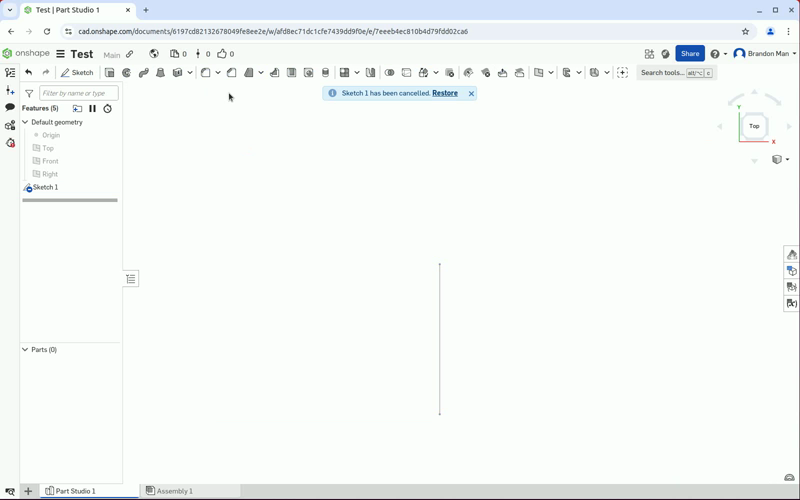
key(shift+s)
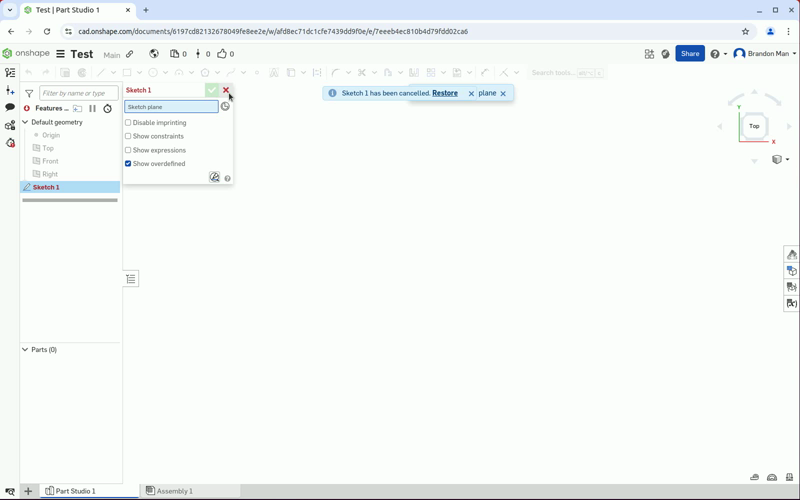
mouse_move(73, 150)
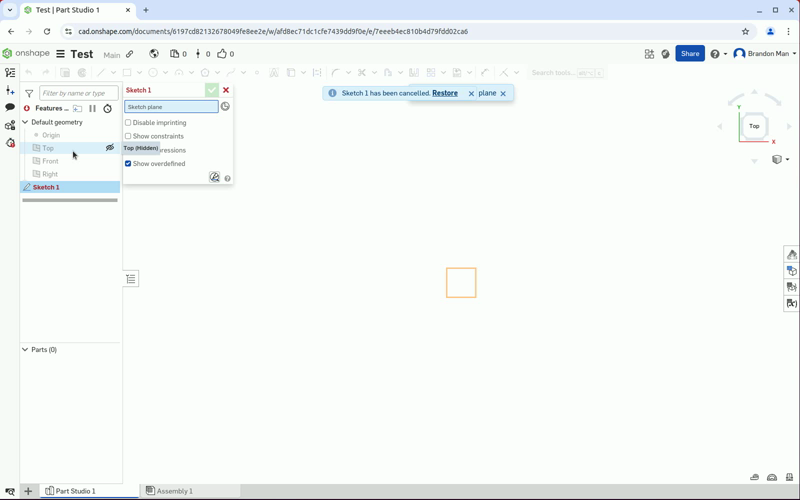
click(73, 150)
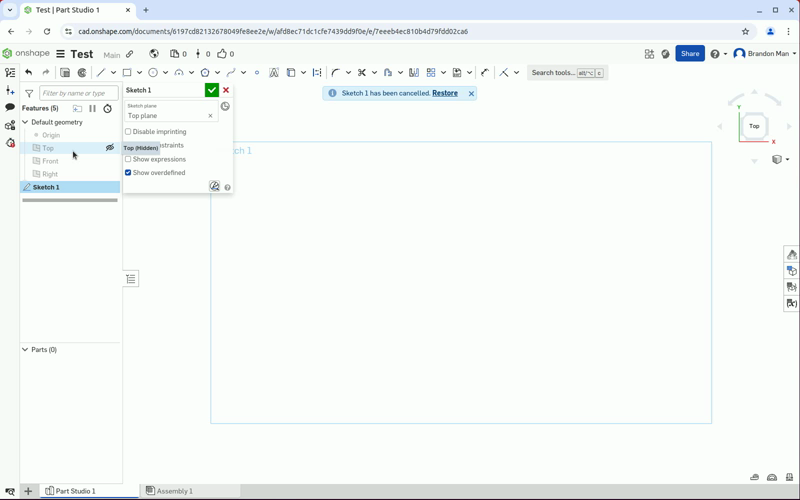
mouse_move(73, 352)
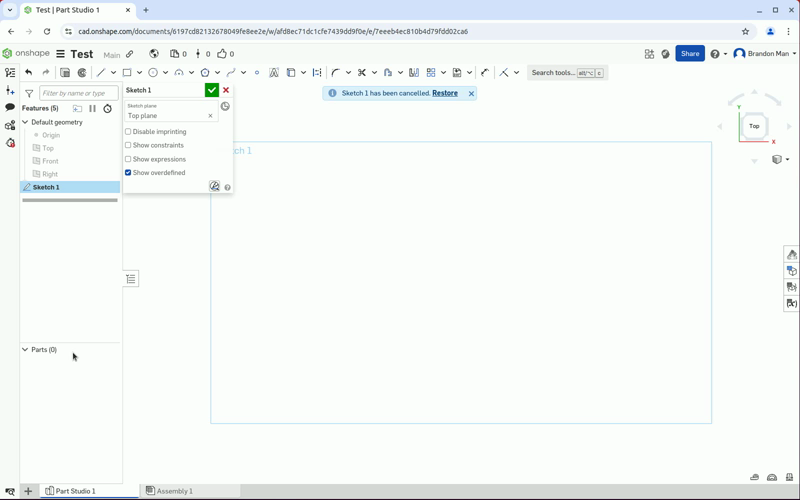
key(y)
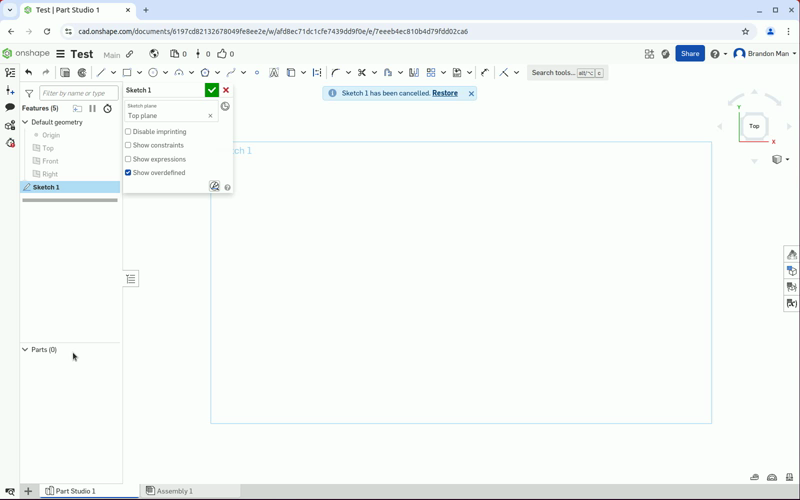
key(l)
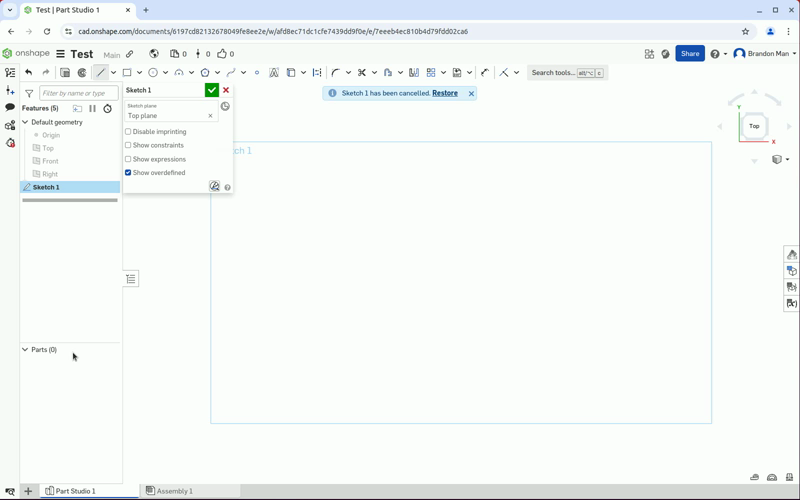
key_down(shift)
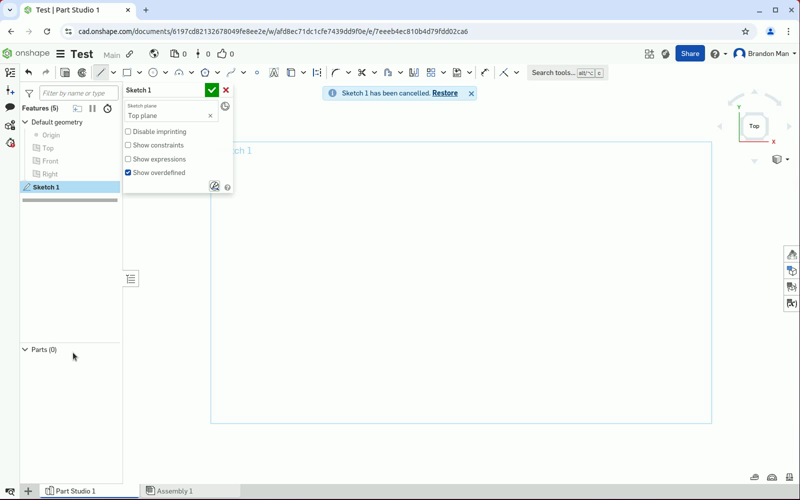
mouse_move(456, 286)
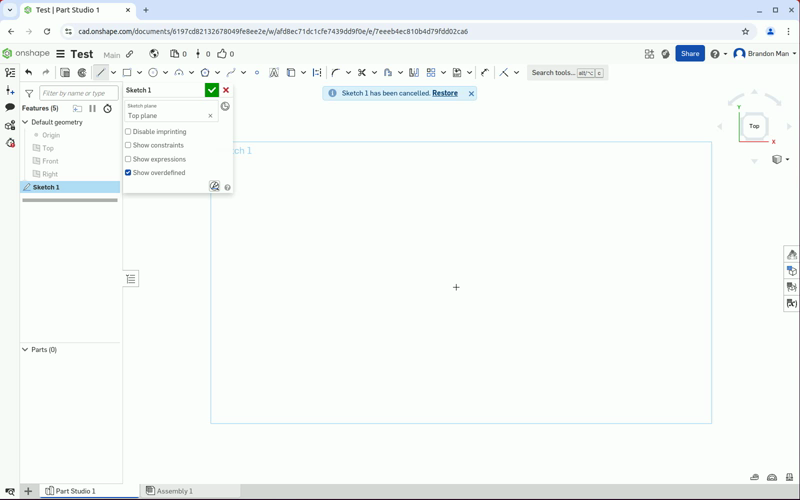
click(456, 286)
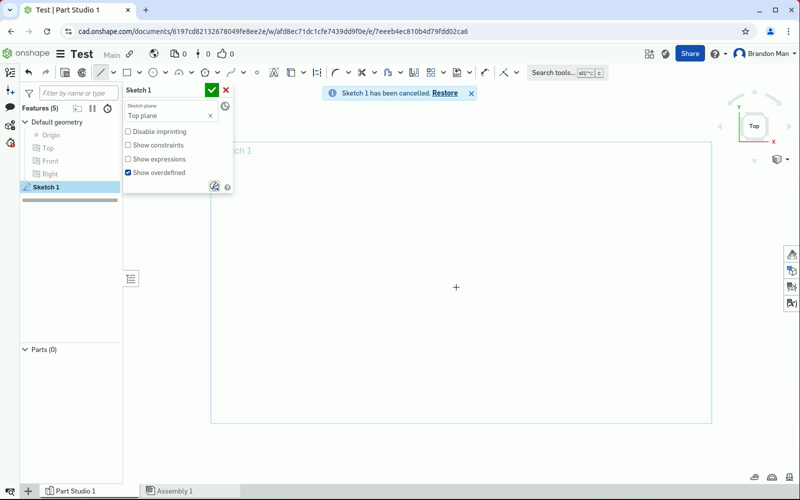
key_up(shift)
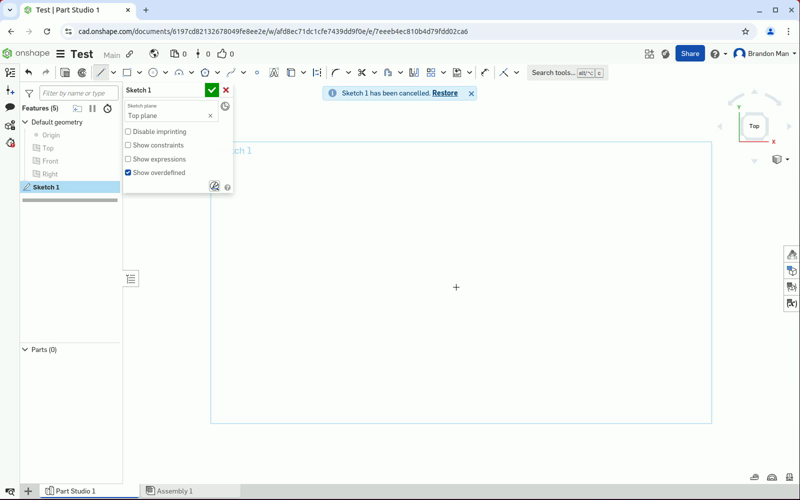
key_down(shift)
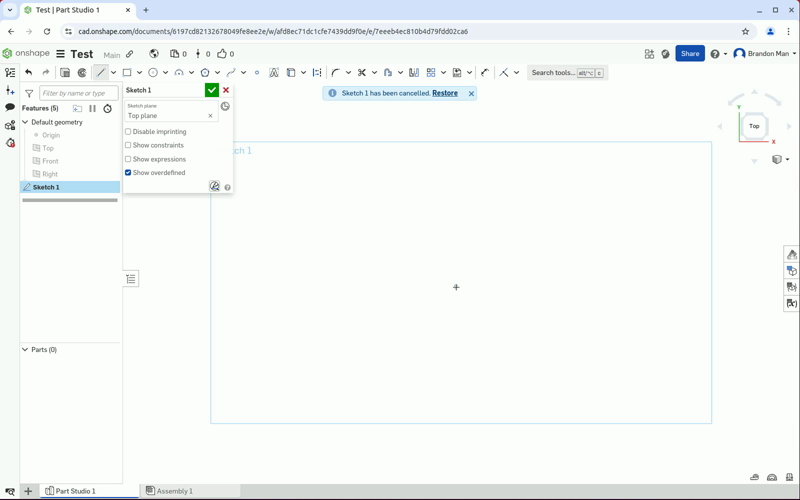
mouse_move(486, 286)
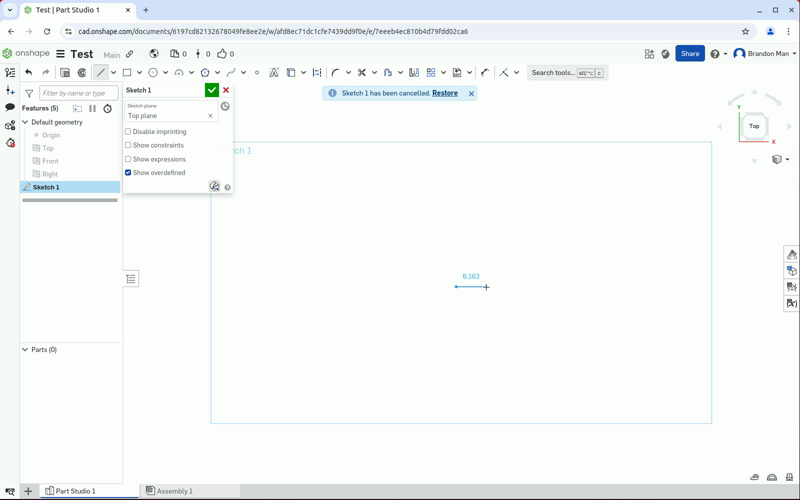
mouse_move(466, 286)
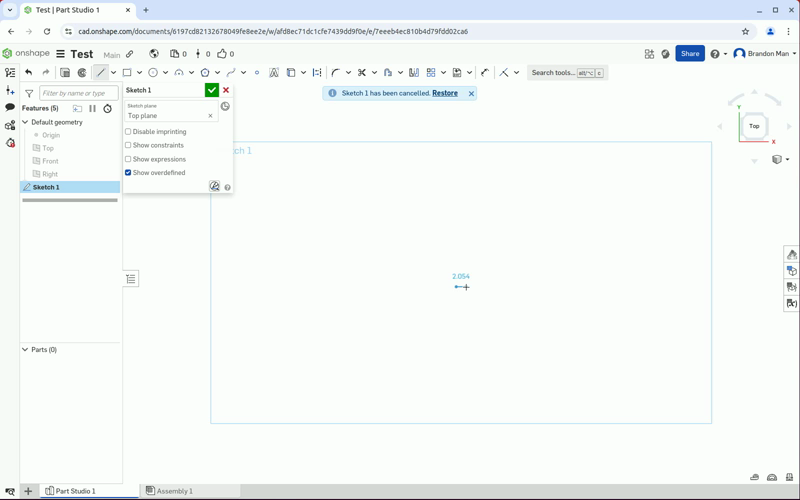
click(466, 286)
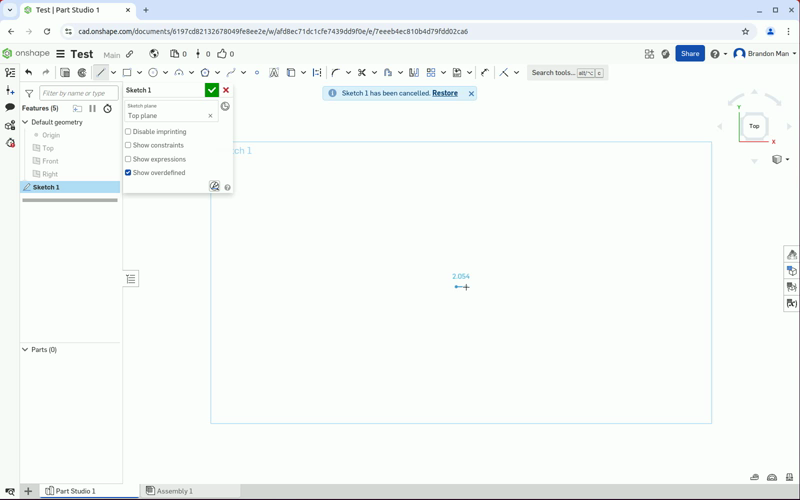
key_up(shift)
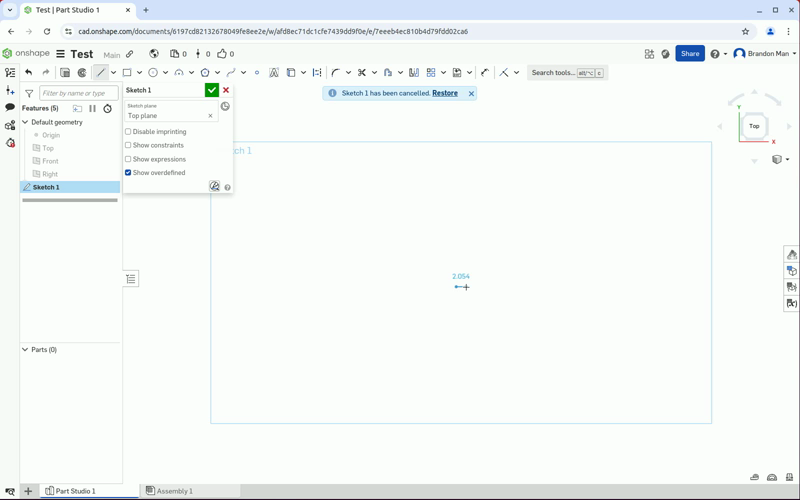
key_down(shift)
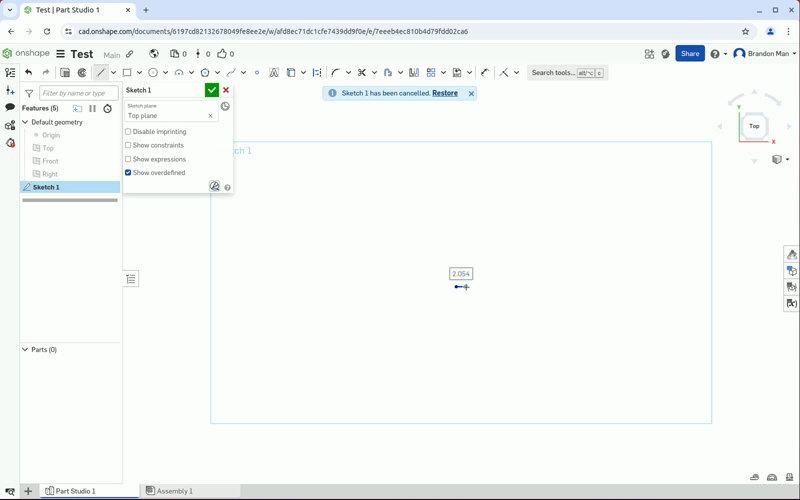
mouse_move(496, 286)
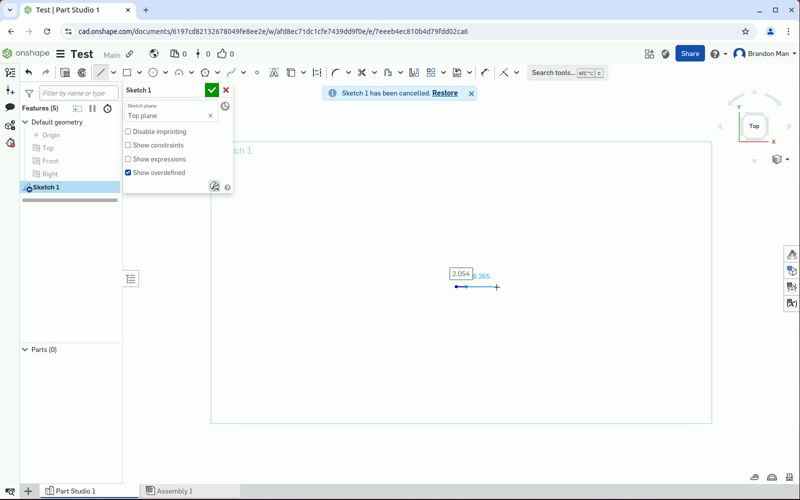
mouse_move(466, 278)
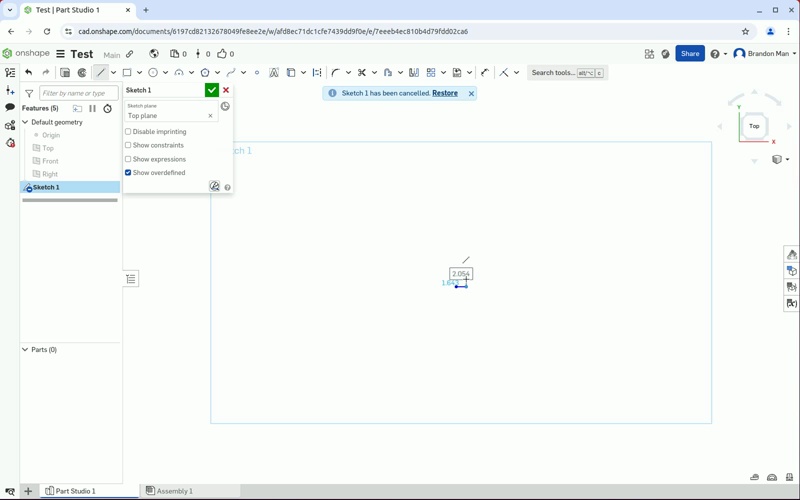
click(466, 278)
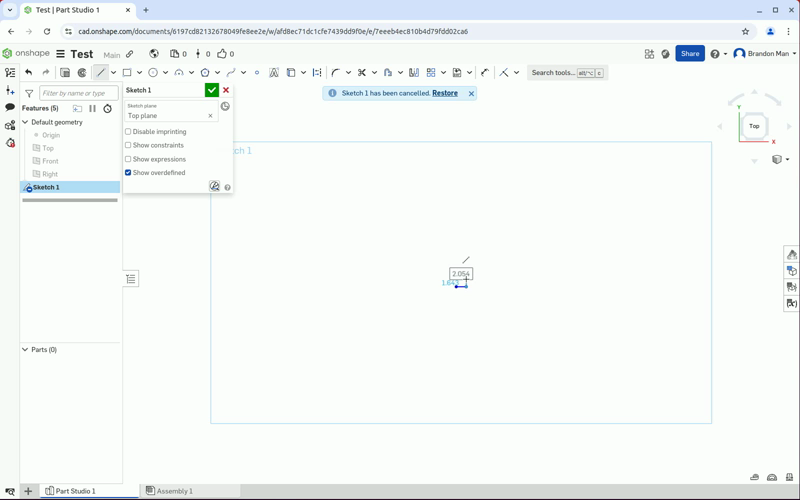
key_up(shift)
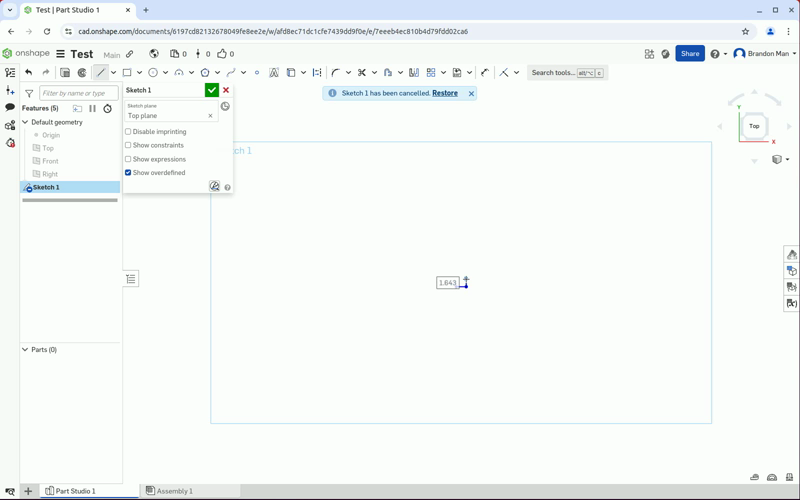
key_down(shift)
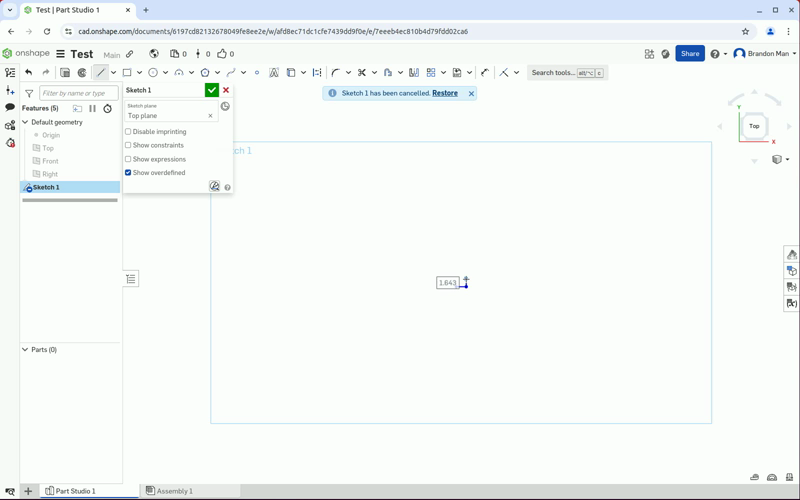
mouse_move(496, 278)
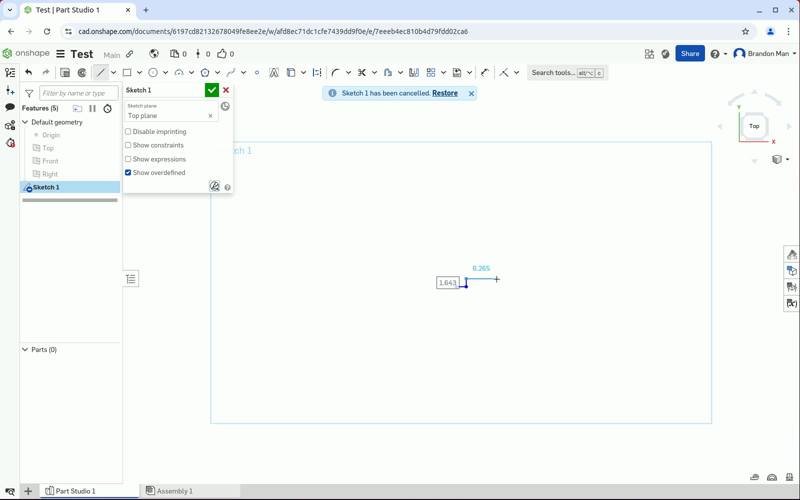
mouse_move(456, 278)
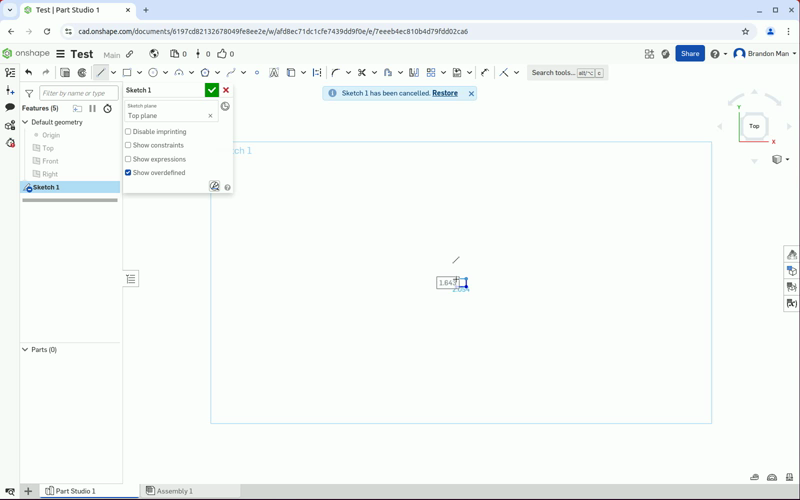
click(456, 278)
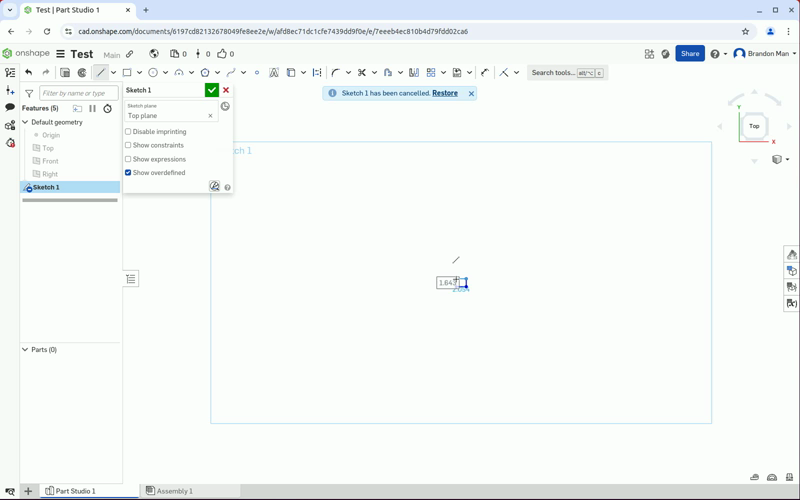
key_up(shift)
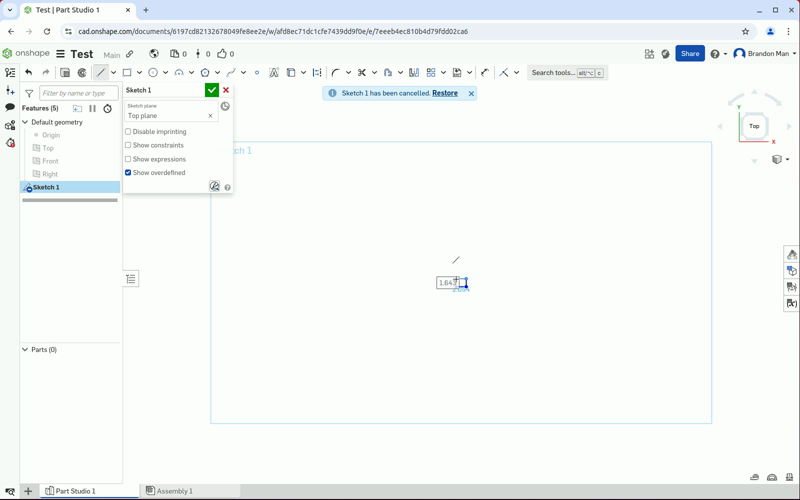
mouse_move(486, 278)
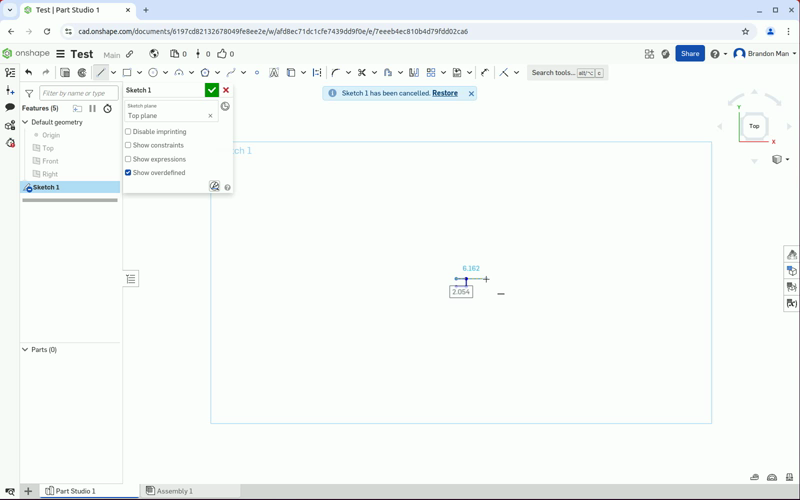
key_down(shift)
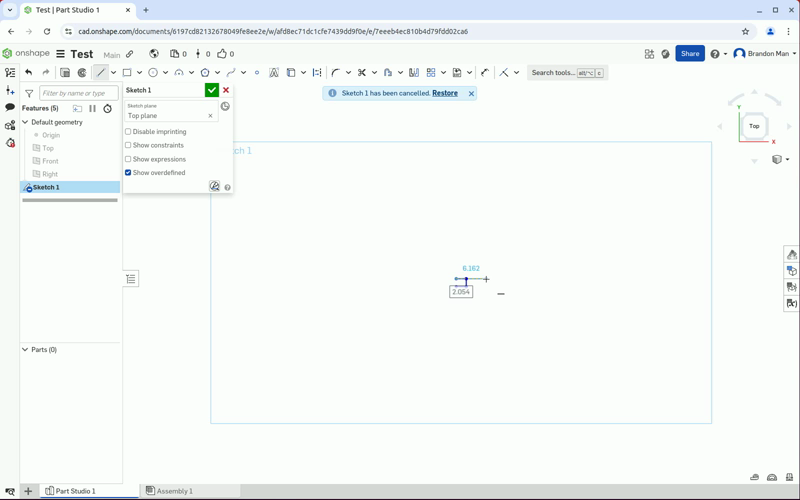
mouse_move(456, 286)
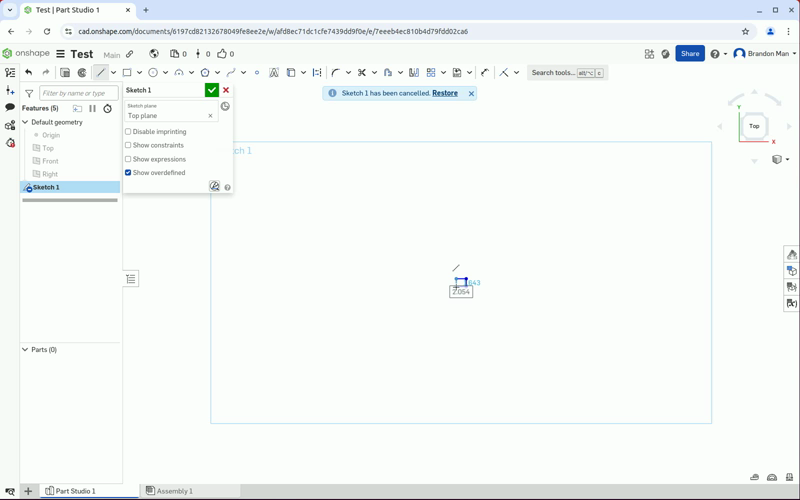
key_up(shift)
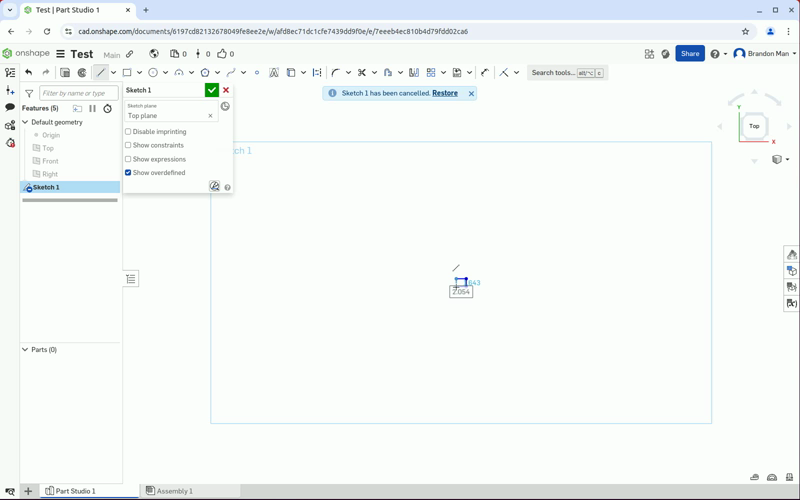
click(456, 286)
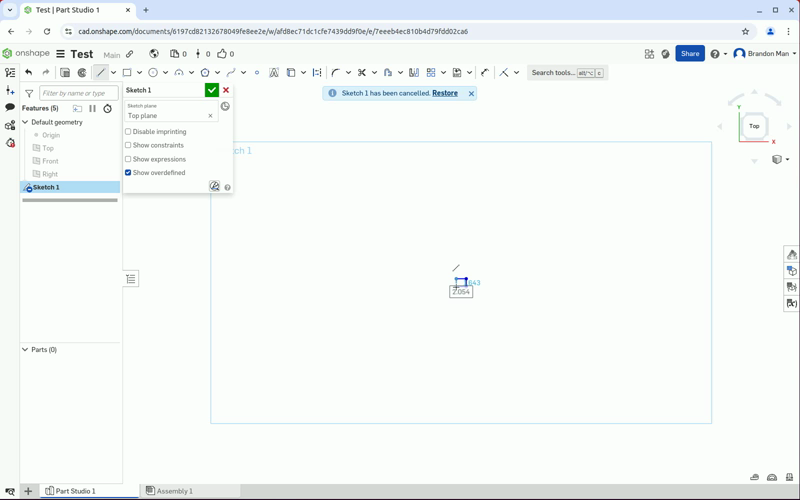
key(esc)
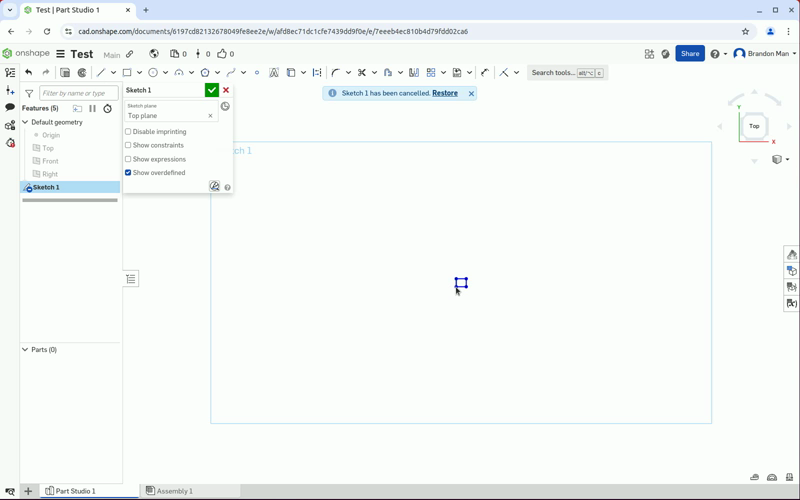
key(c)
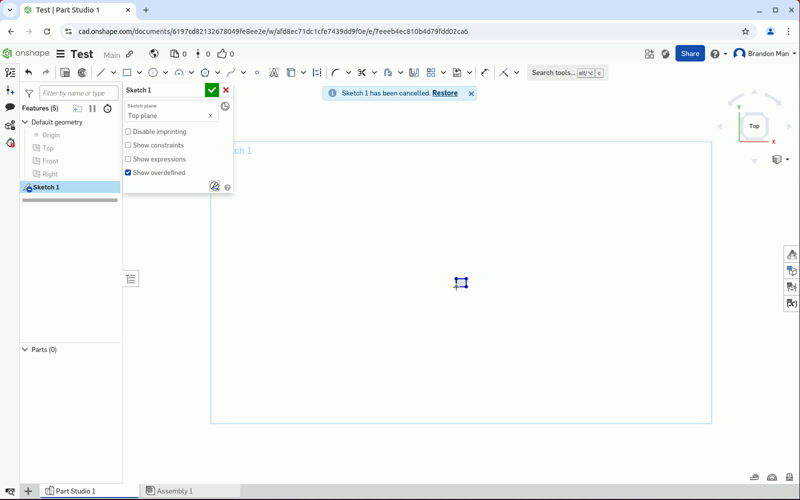
key_down(shift)
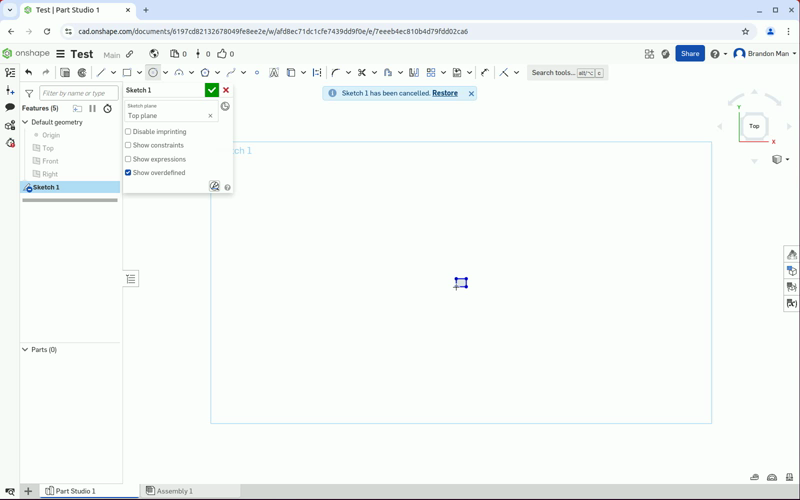
mouse_move(461, 282)
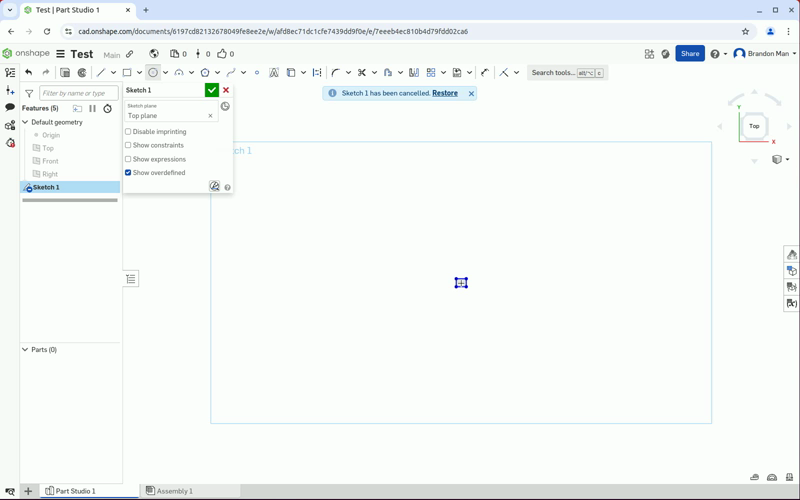
click(461, 282)
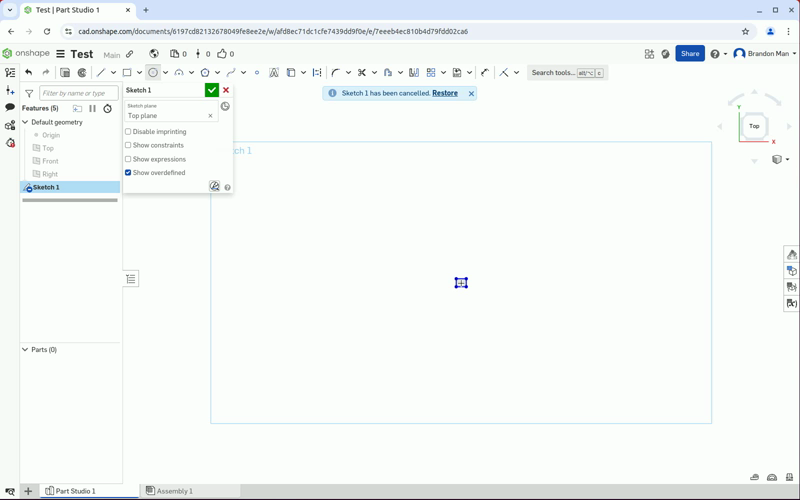
key_up(shift)
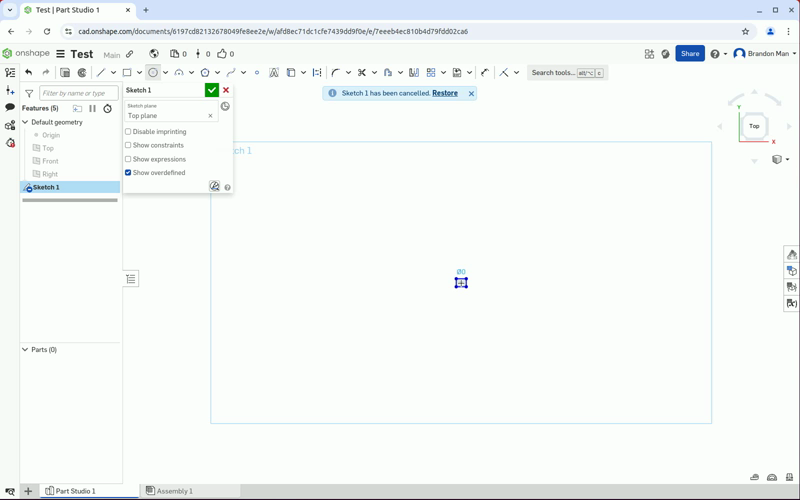
mouse_move(464, 282)
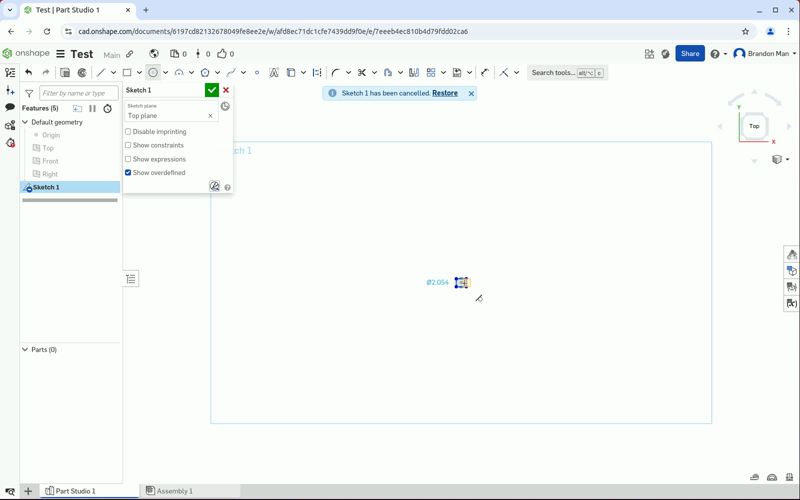
scroll(6)
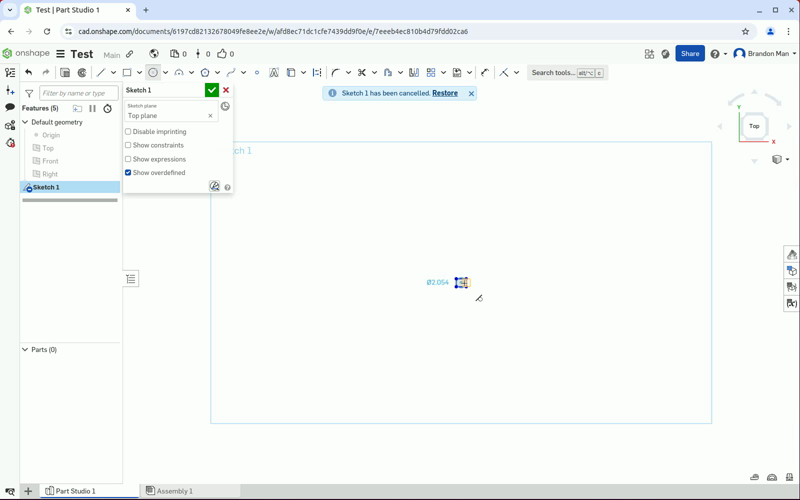
scroll(6)
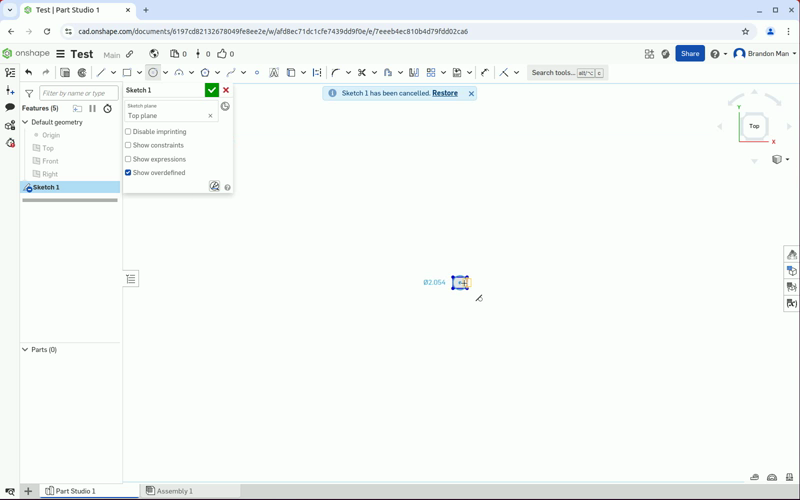
scroll(6)
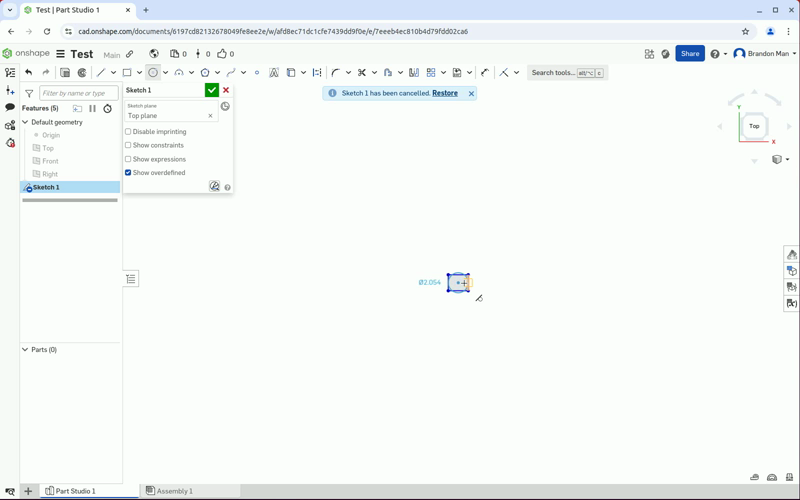
scroll(6)
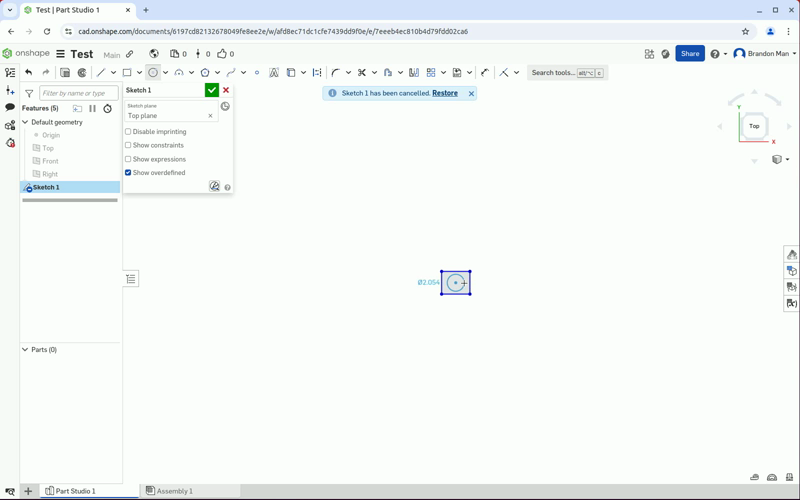
scroll(6)
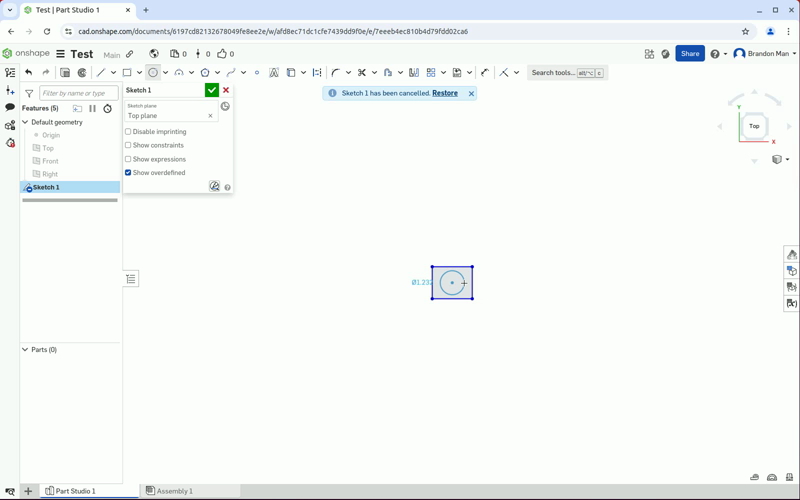
scroll(6)
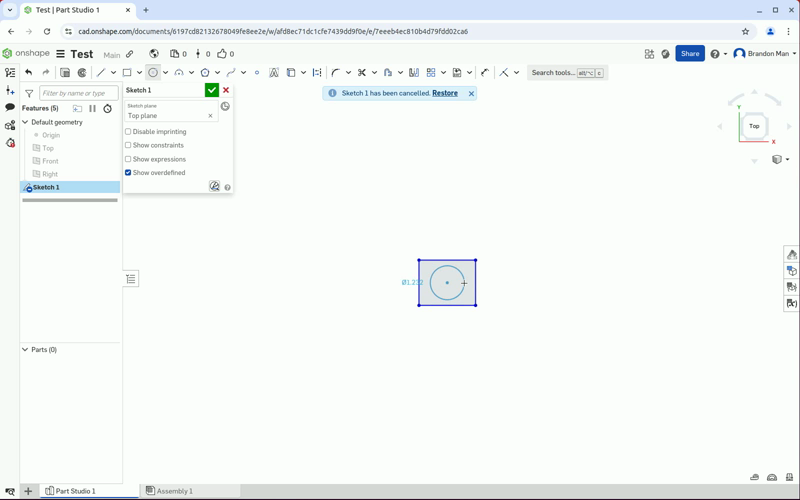
scroll(6)
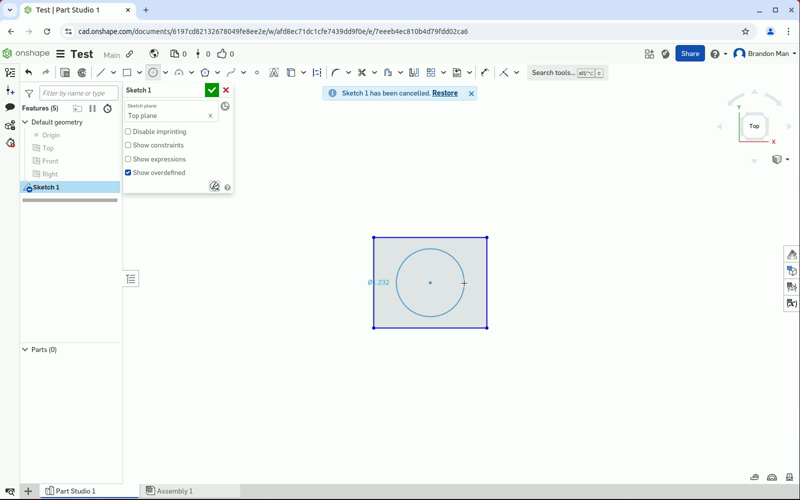
click(464, 282)
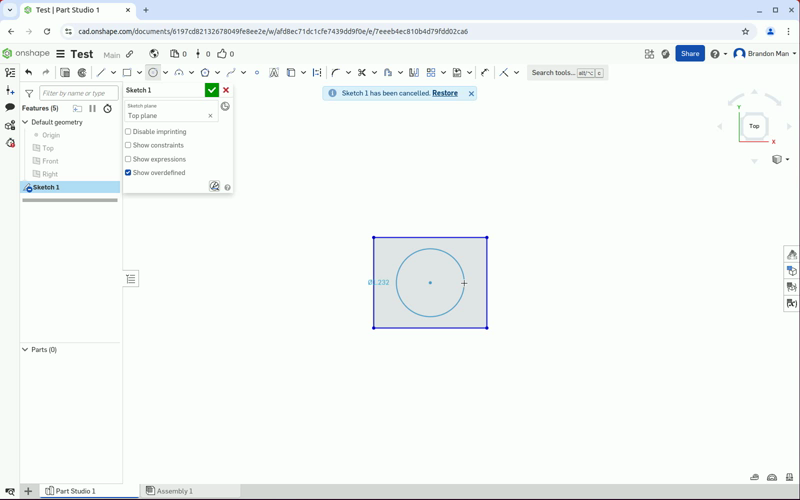
scroll(-6)
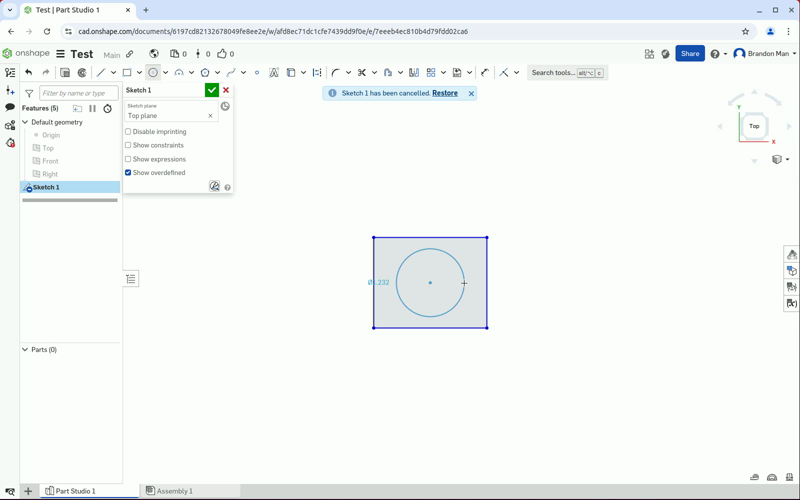
scroll(-6)
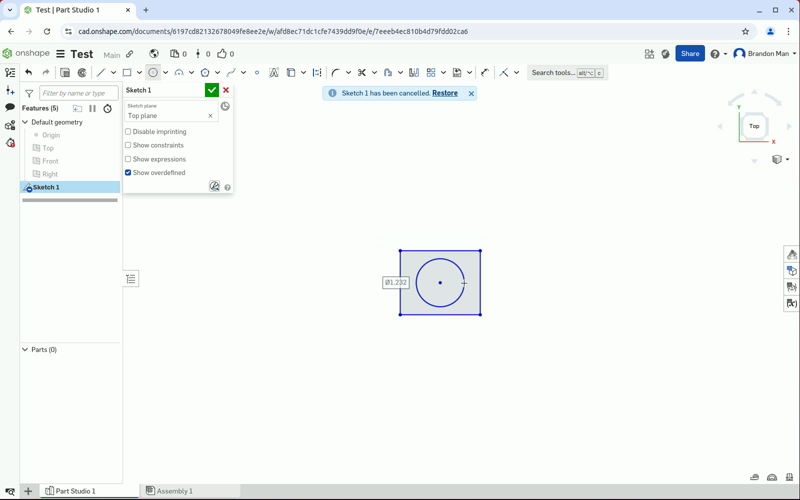
scroll(-6)
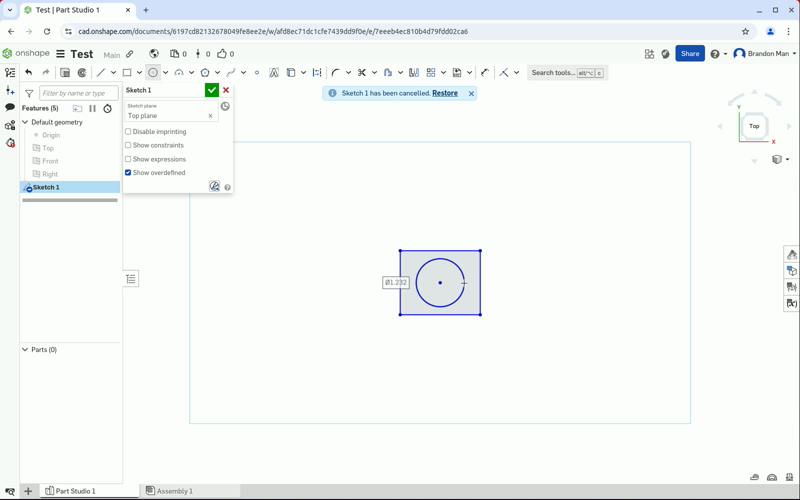
scroll(-6)
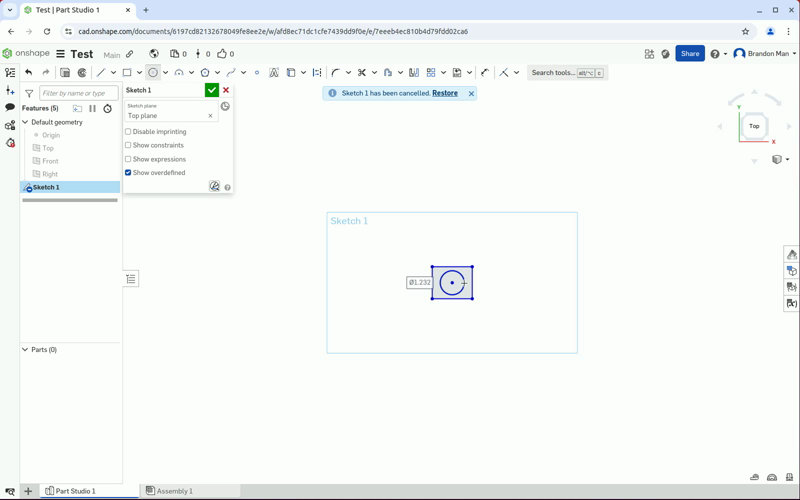
scroll(-6)
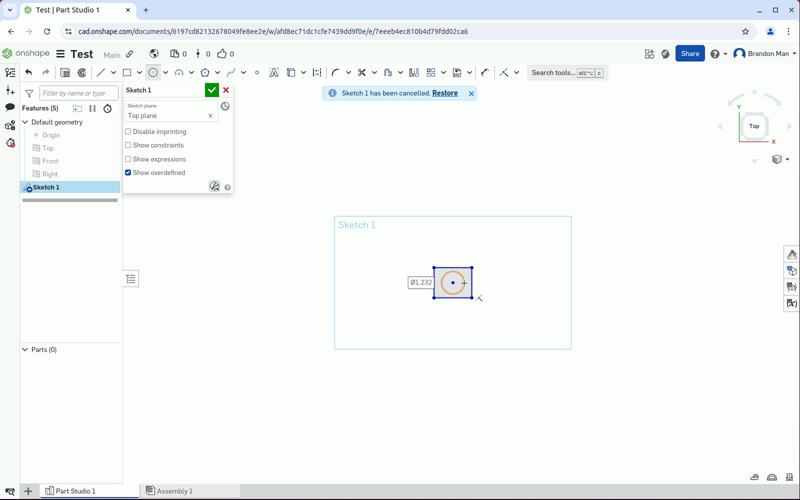
scroll(-6)
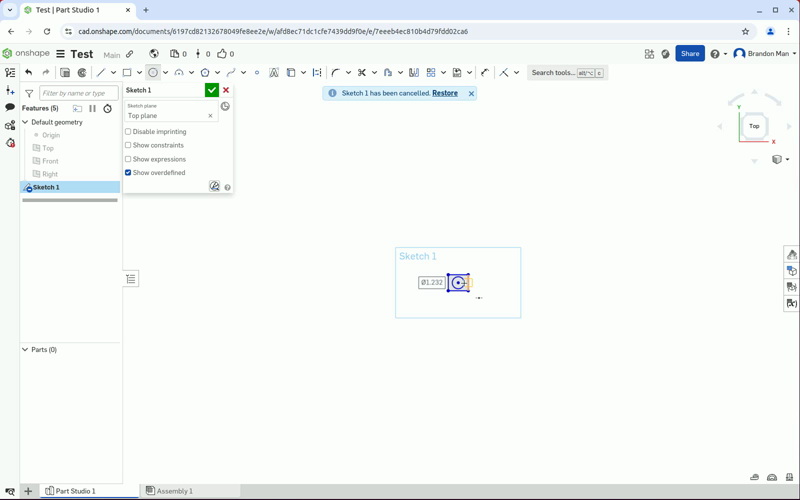
scroll(-6)
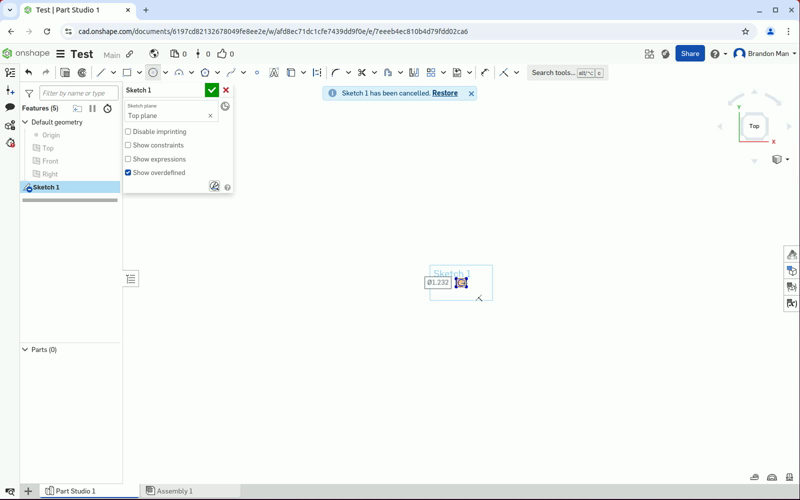
key(esc)
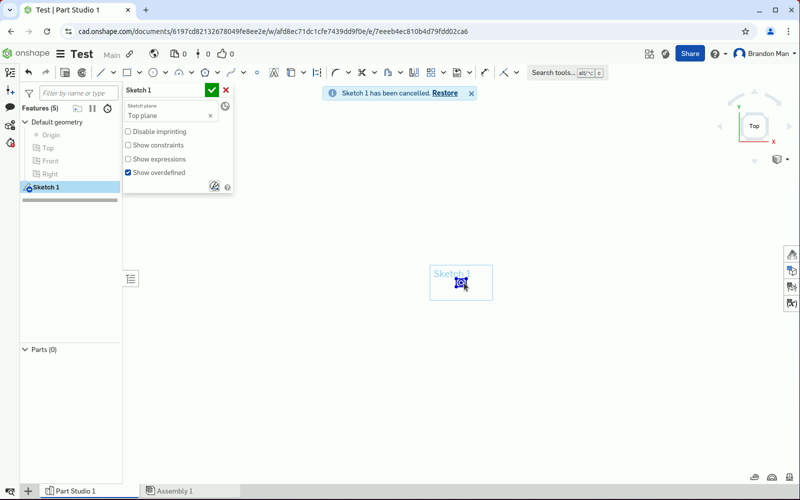
mouse_move(457, 282)
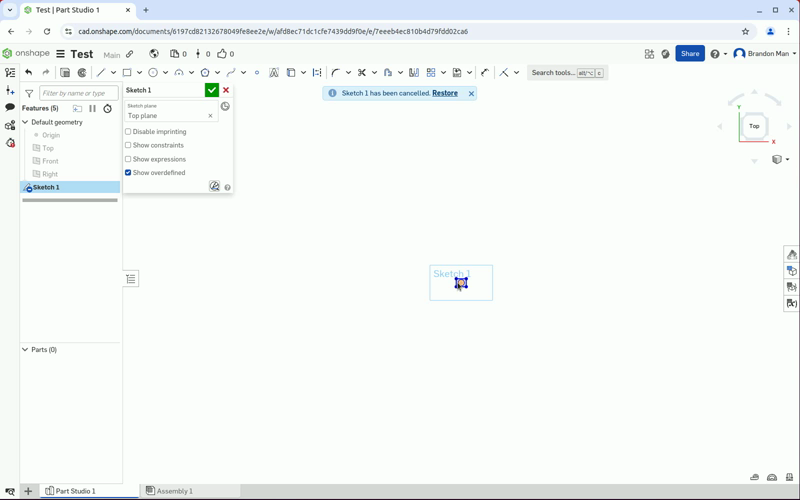
scroll(6)
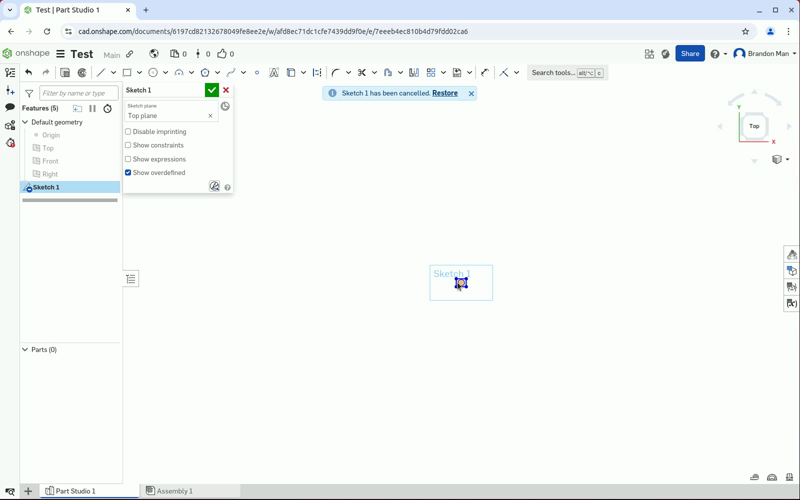
scroll(6)
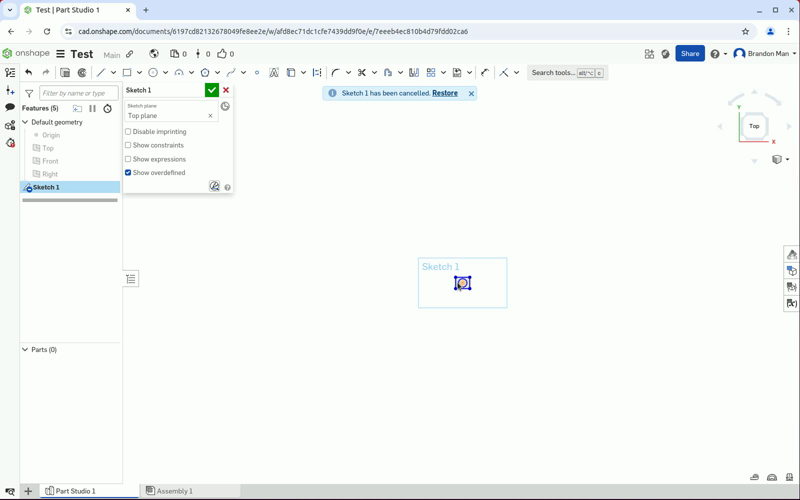
scroll(6)
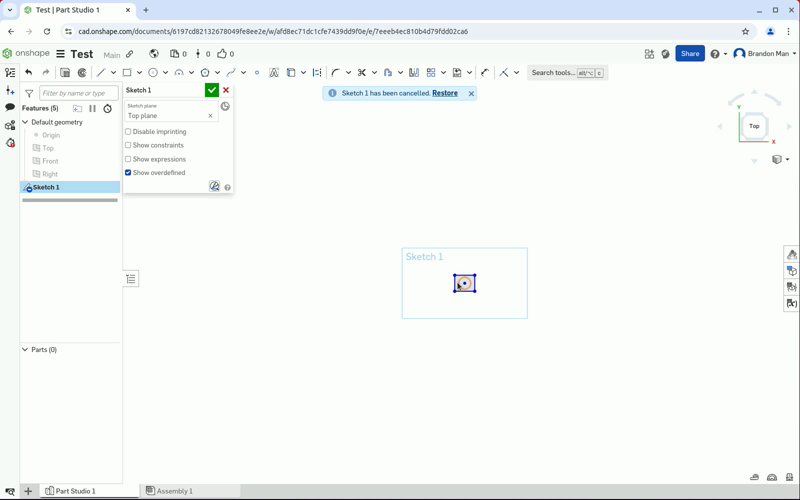
scroll(6)
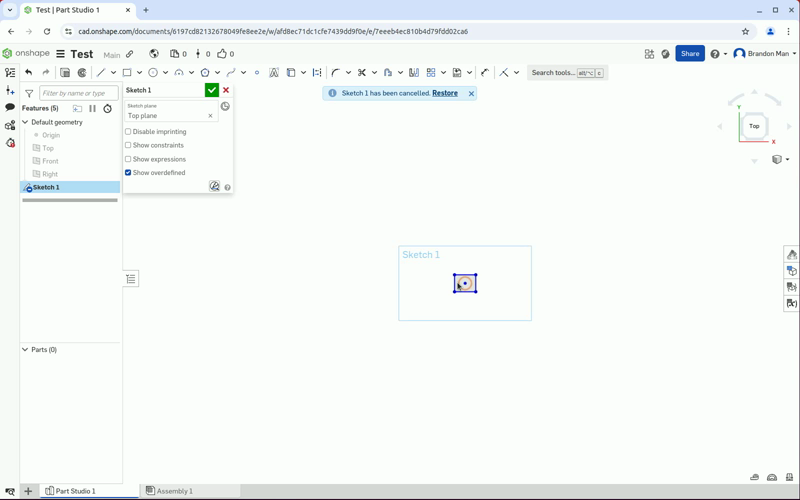
scroll(6)
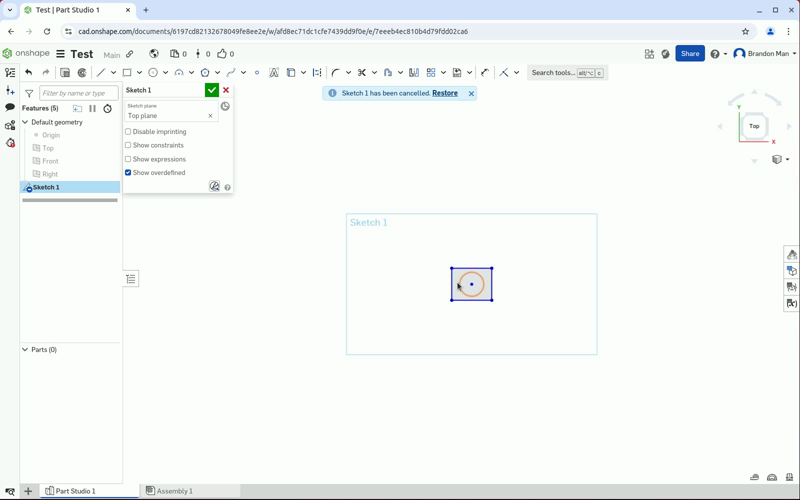
scroll(6)
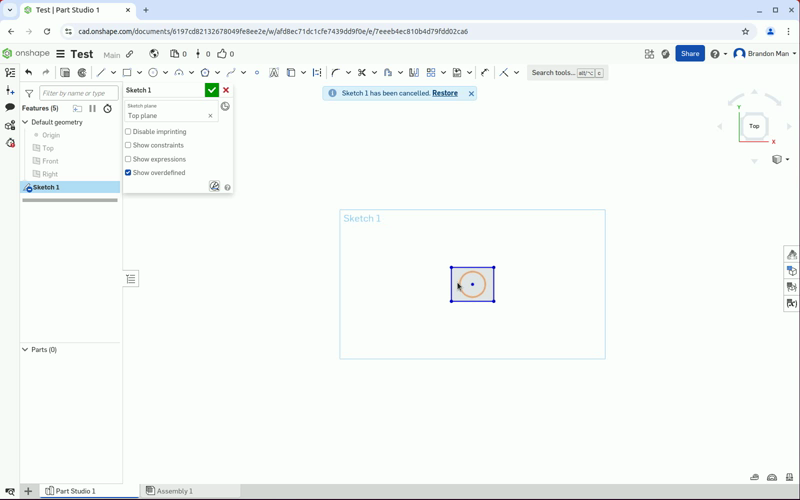
scroll(6)
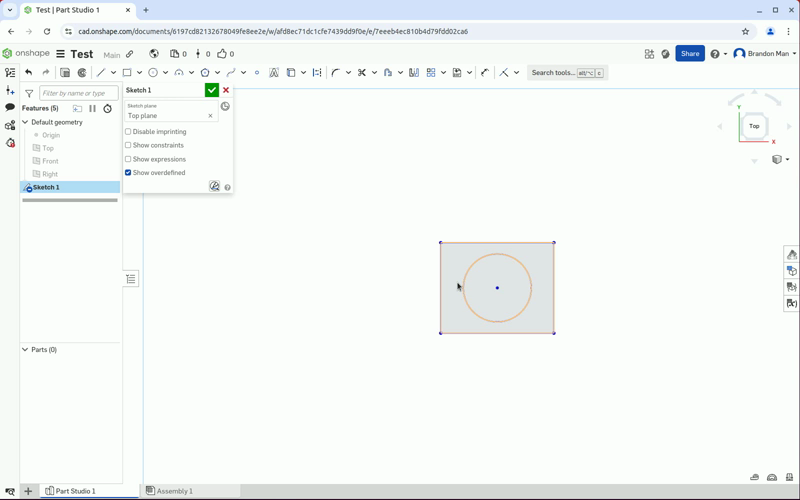
click(457, 282)
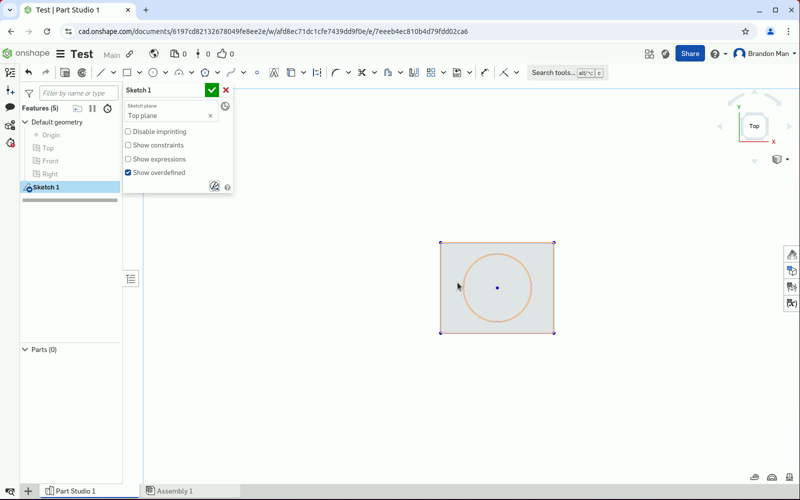
scroll(-6)
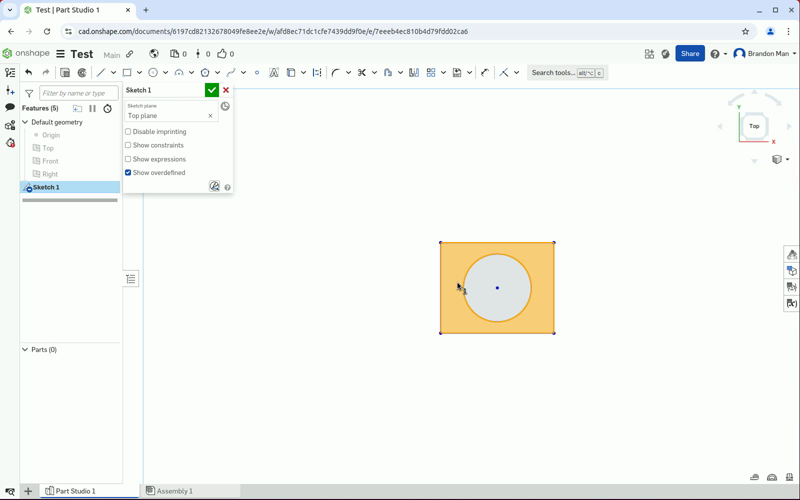
scroll(-6)
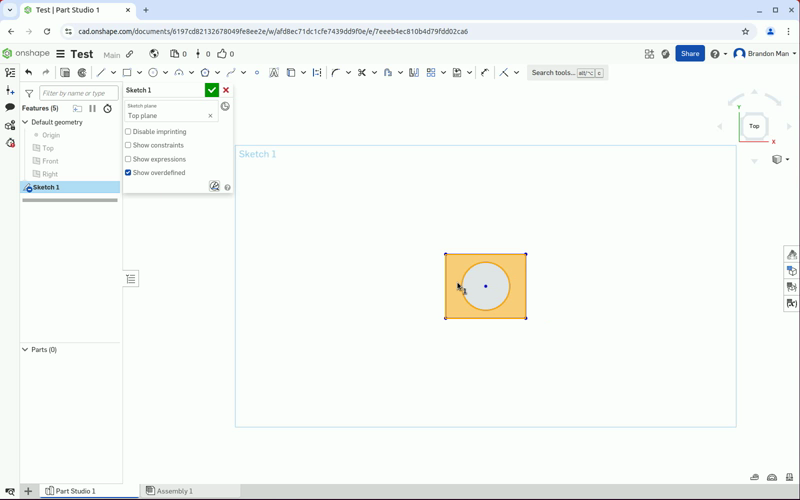
scroll(-6)
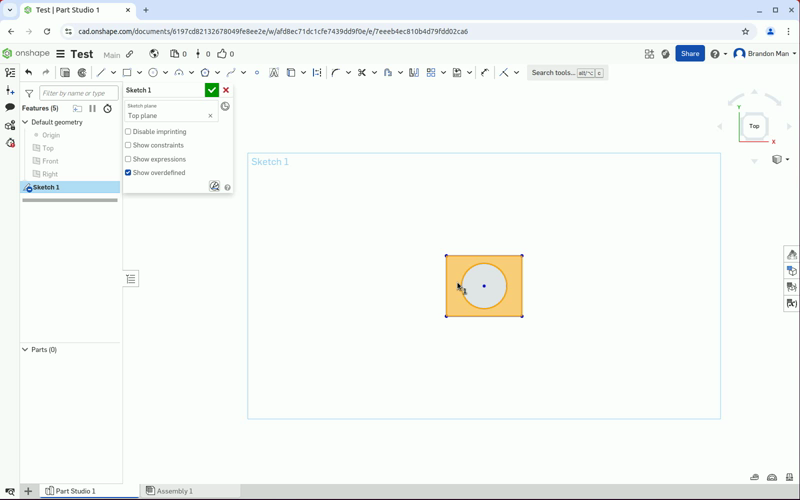
scroll(-6)
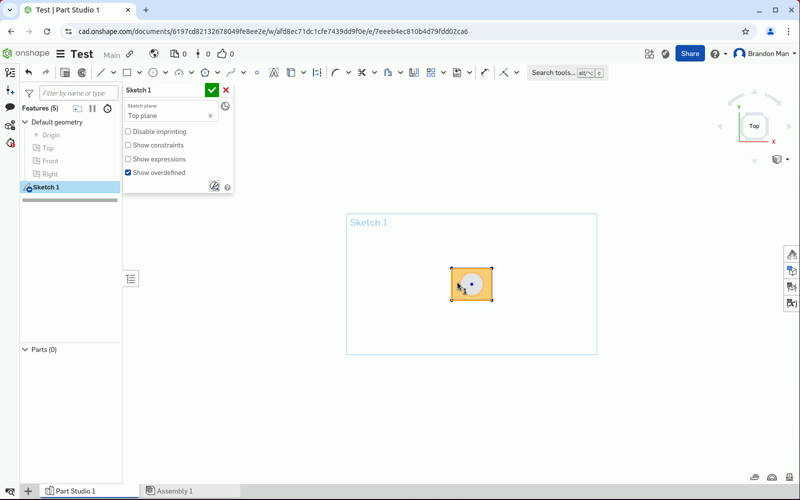
scroll(-6)
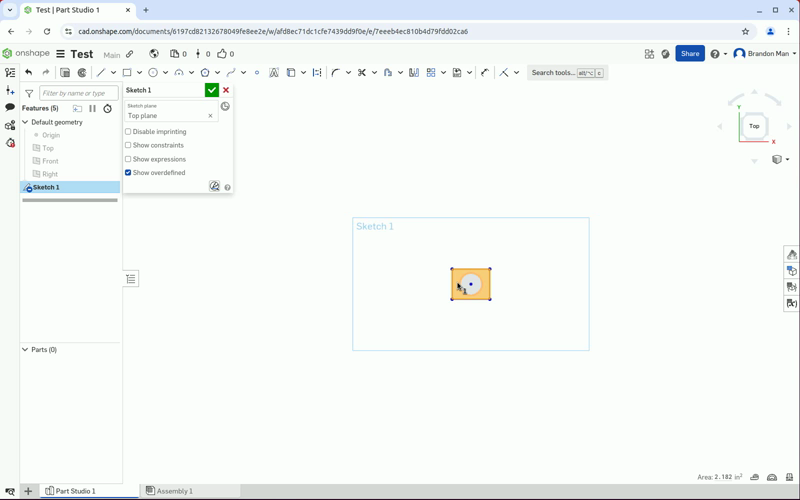
scroll(-6)
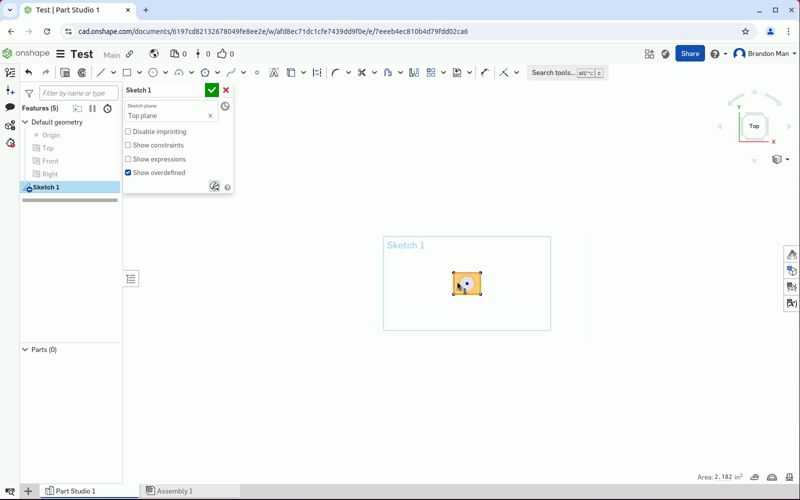
scroll(-6)
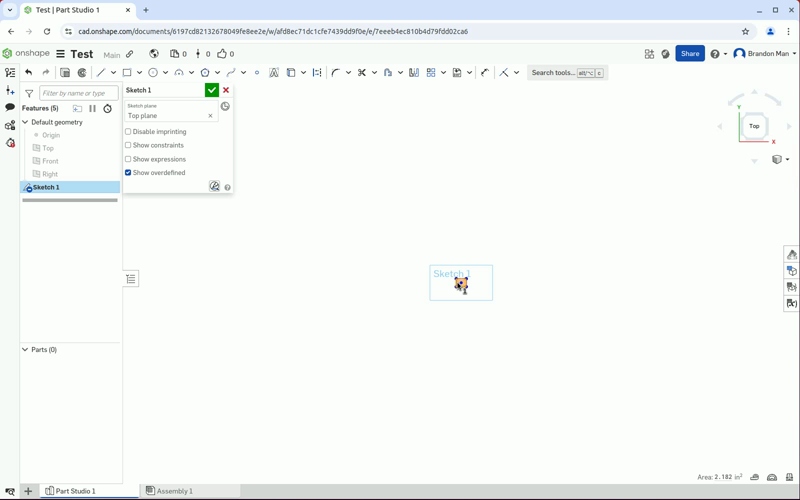
mouse_move(73, 352)
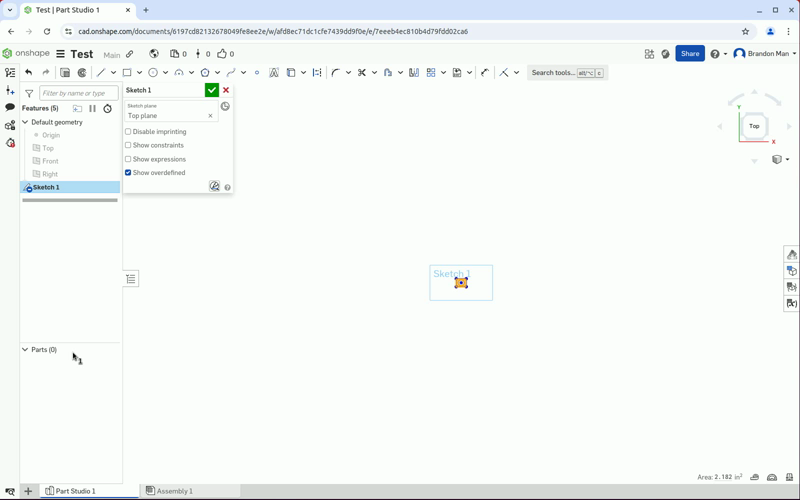
key(shift+y)
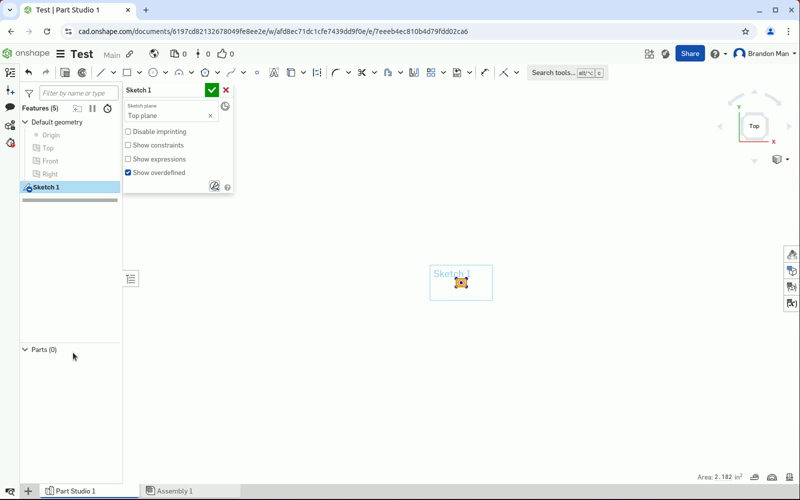
key(shift+e)
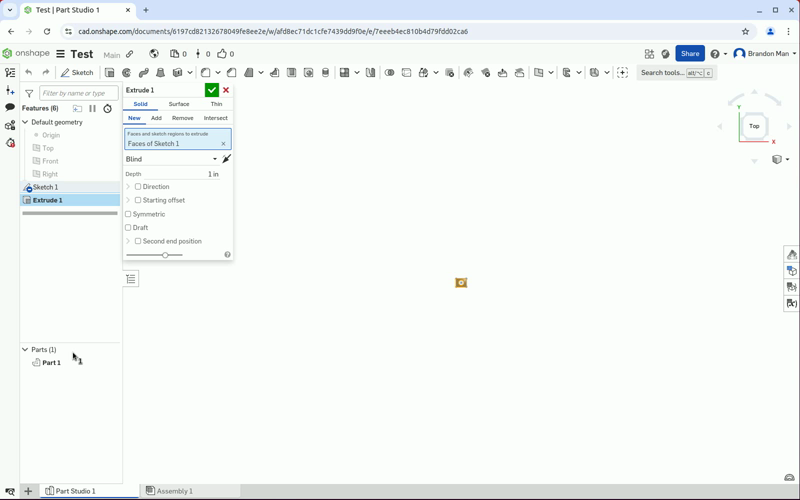
mouse_move(143, 106)
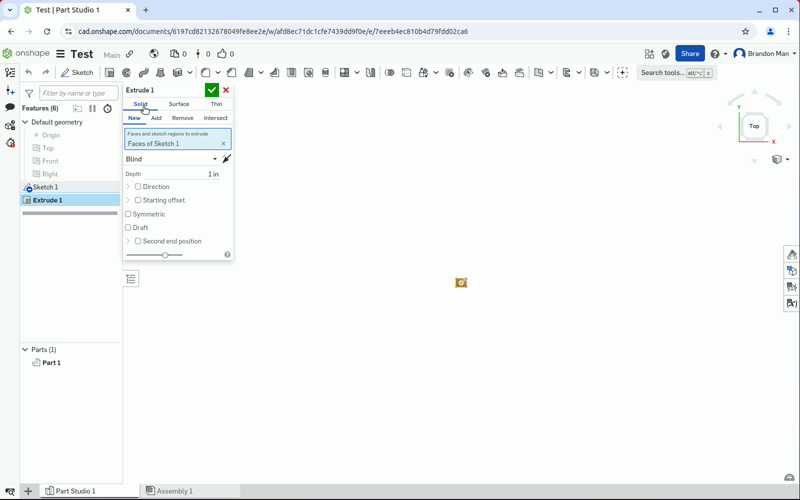
click(143, 106)
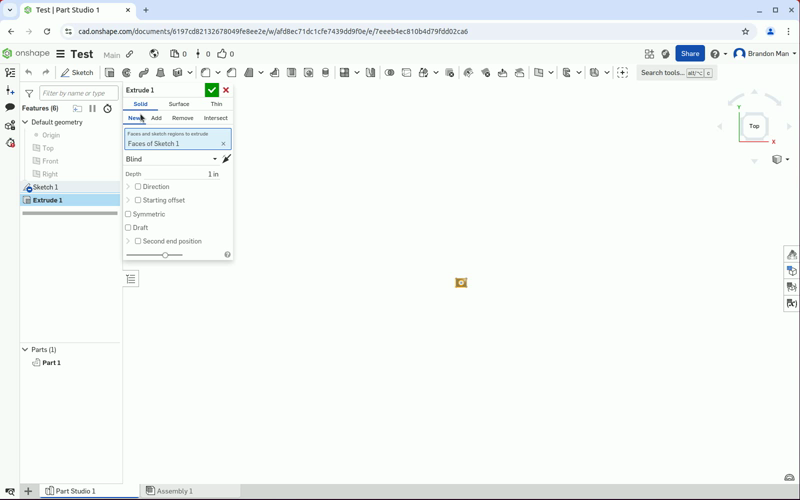
mouse_move(137, 120)
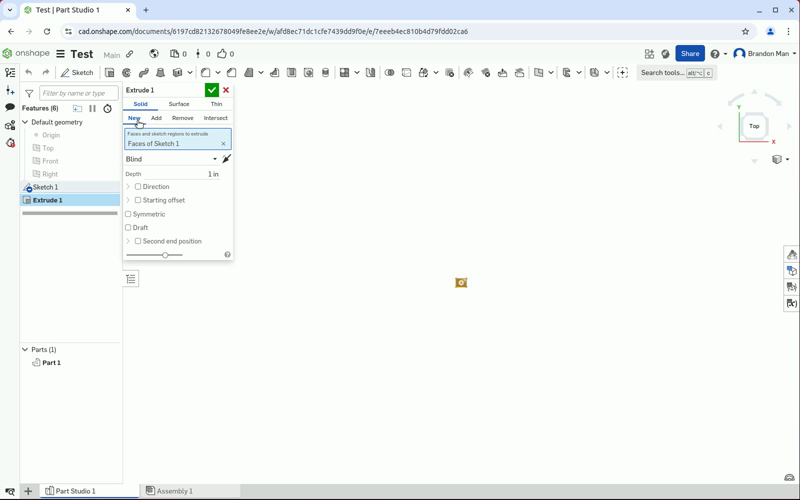
click(137, 120)
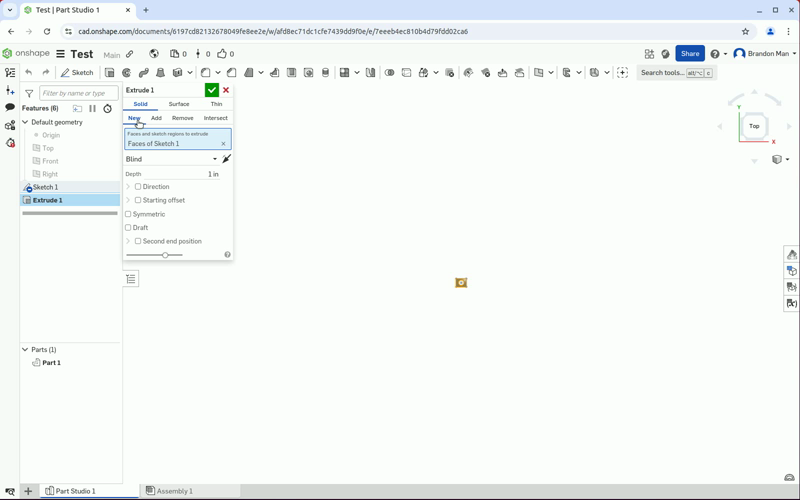
key(tab, 4)
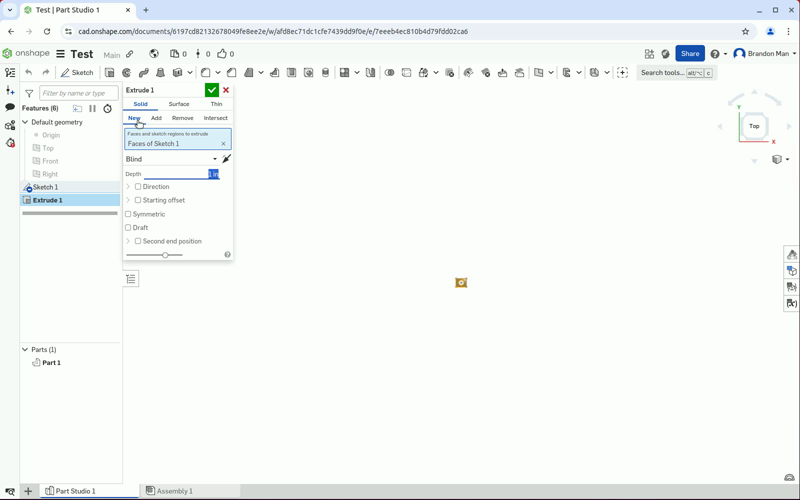
text(0.963)
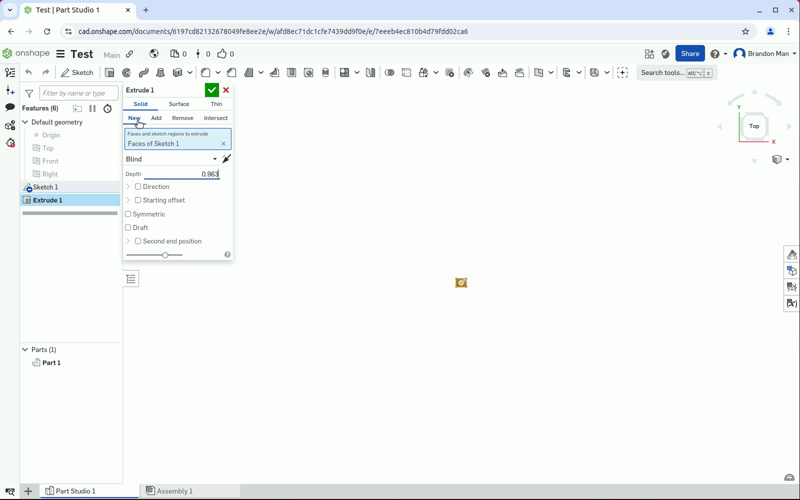
key(enter)
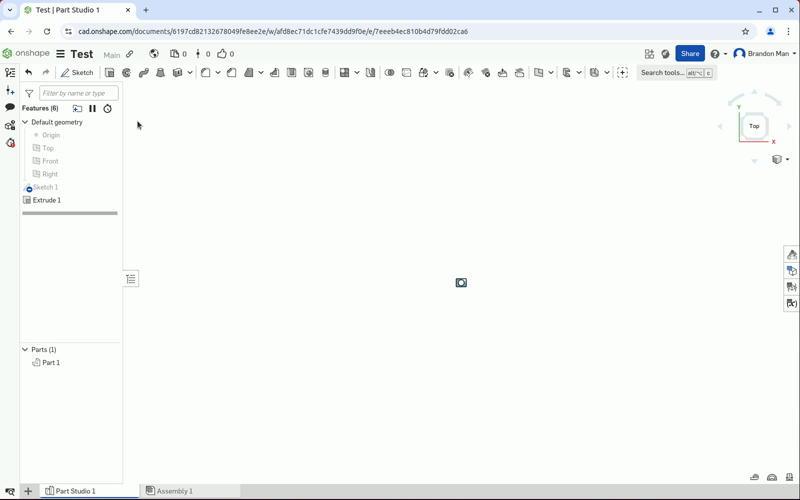
key(shift+h)
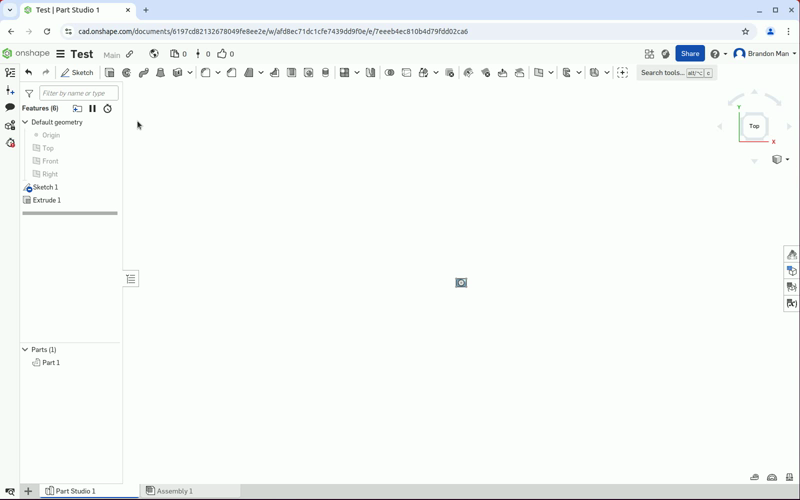
key(shift+h)
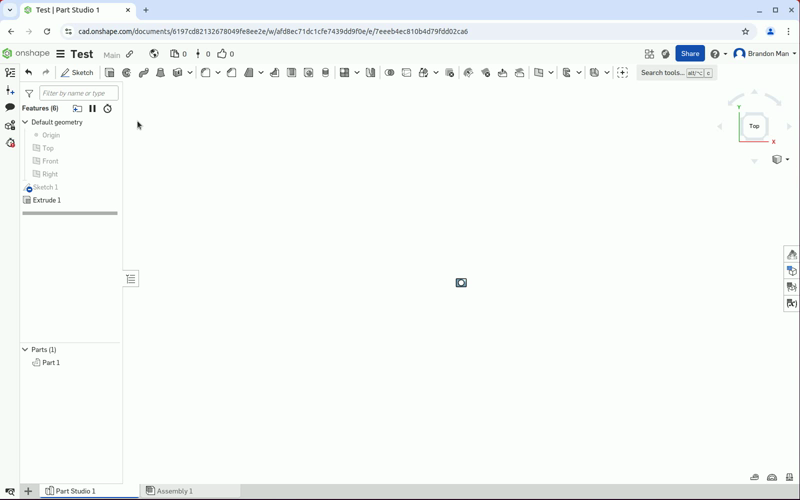
mouse_move(73, 189)
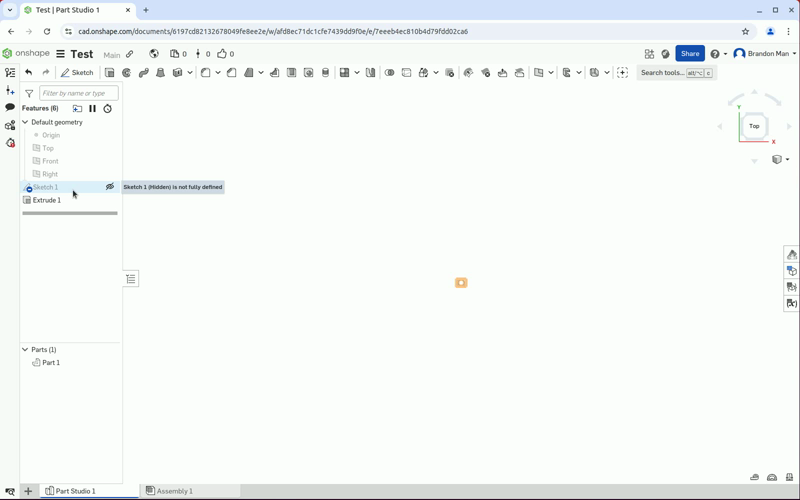
click(73, 189)
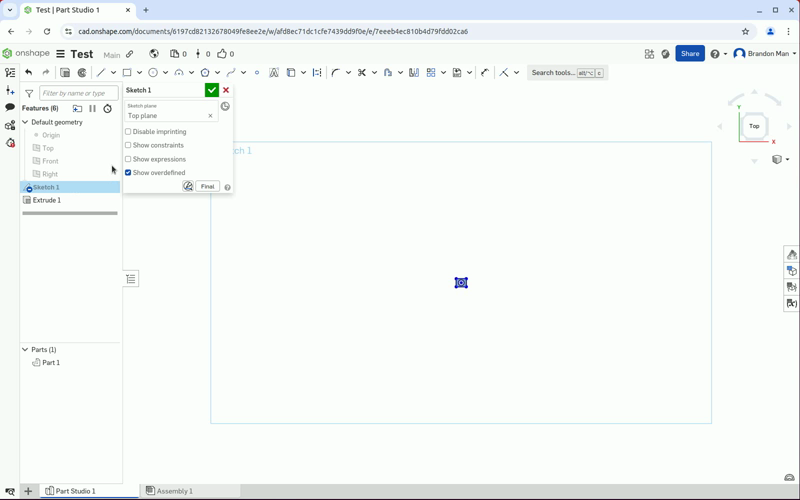
mouse_move(229, 92)
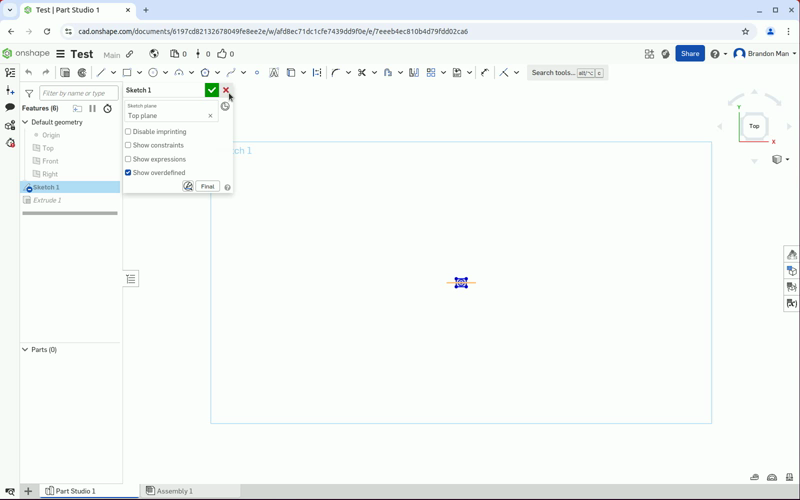
click(229, 92)
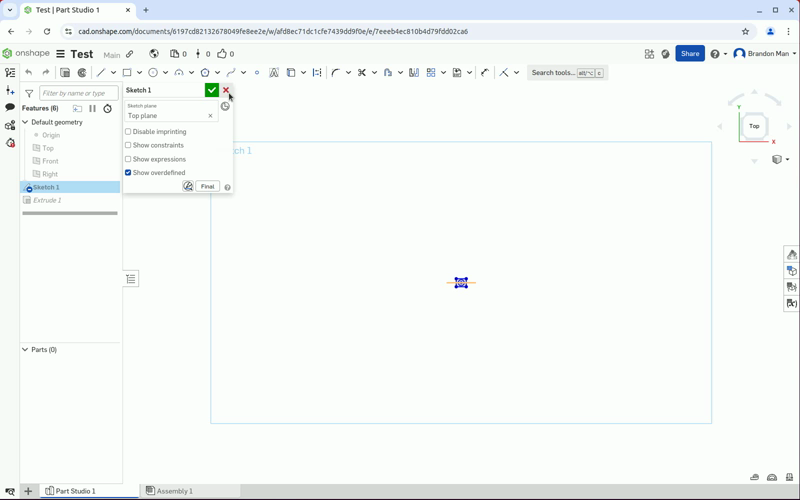
key(shift+s)
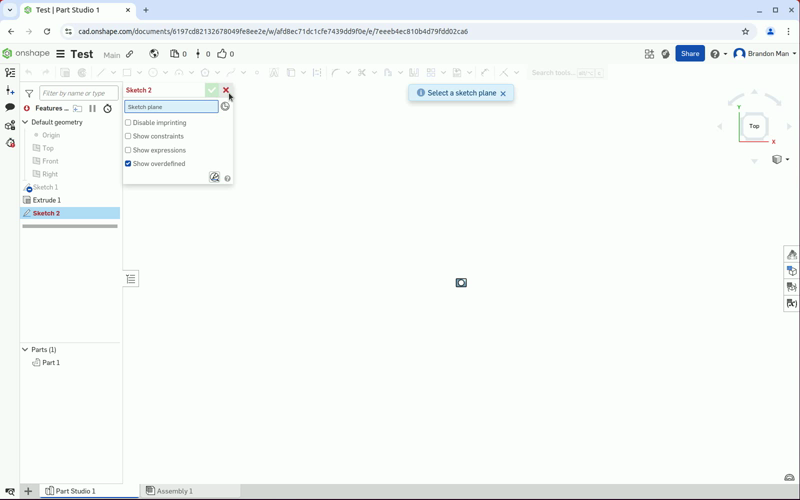
mouse_move(73, 150)
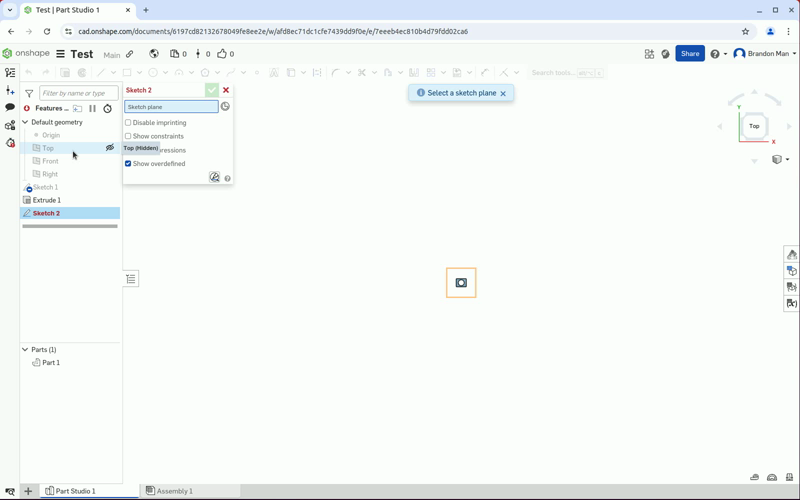
click(73, 150)
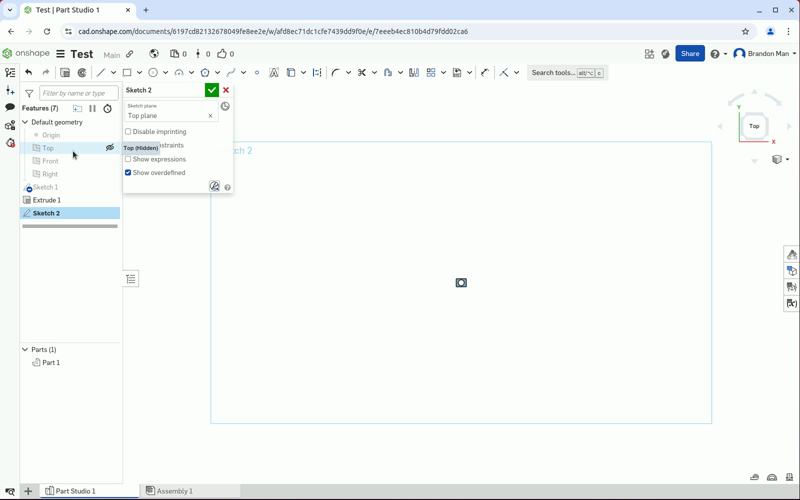
mouse_move(73, 352)
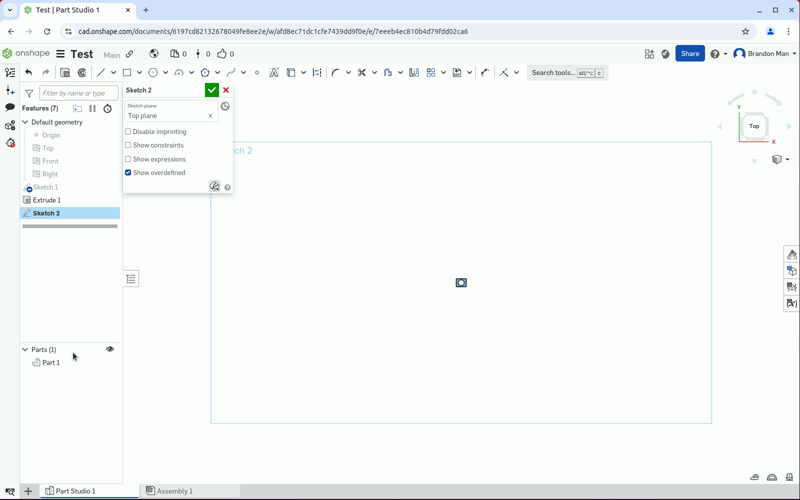
key(y)
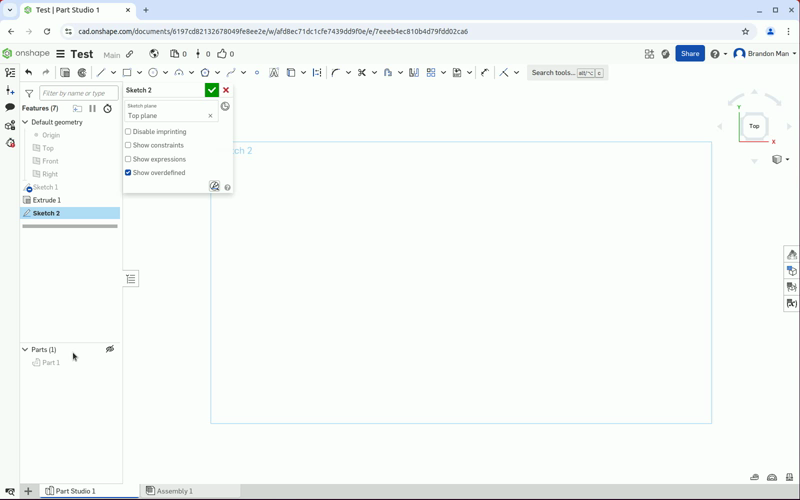
key(c)
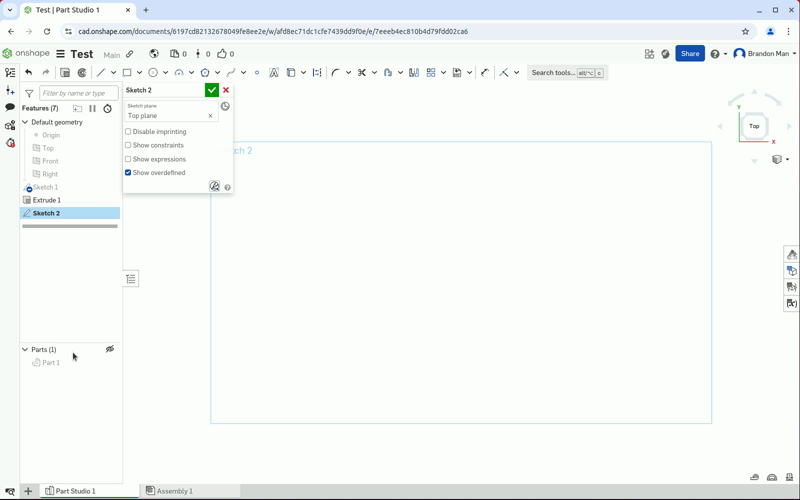
key_down(shift)
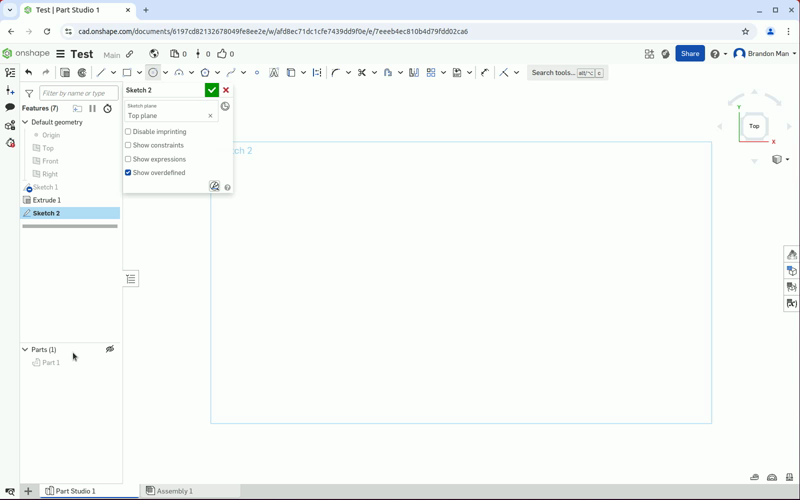
mouse_move(461, 282)
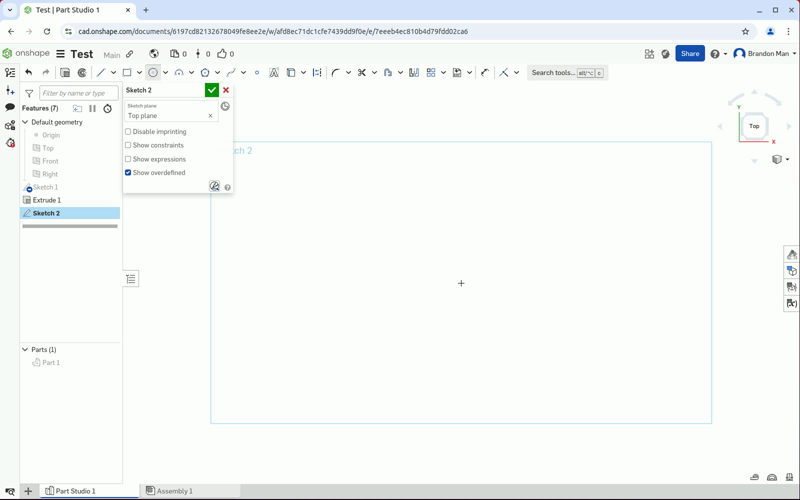
click(461, 282)
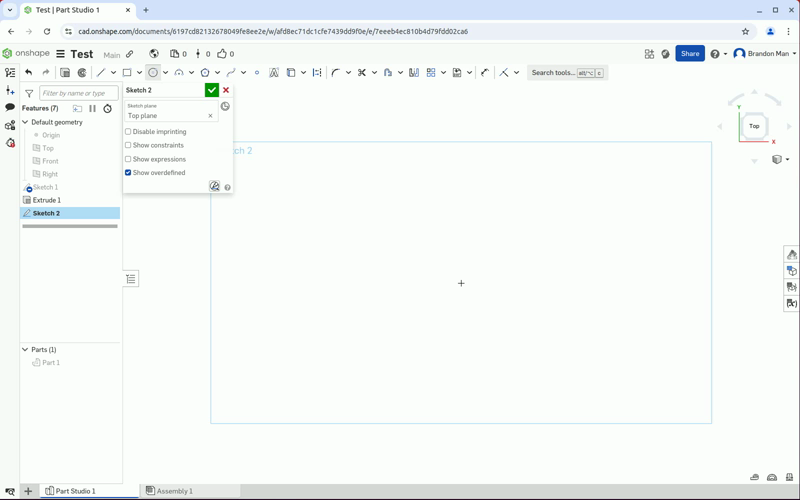
key_up(shift)
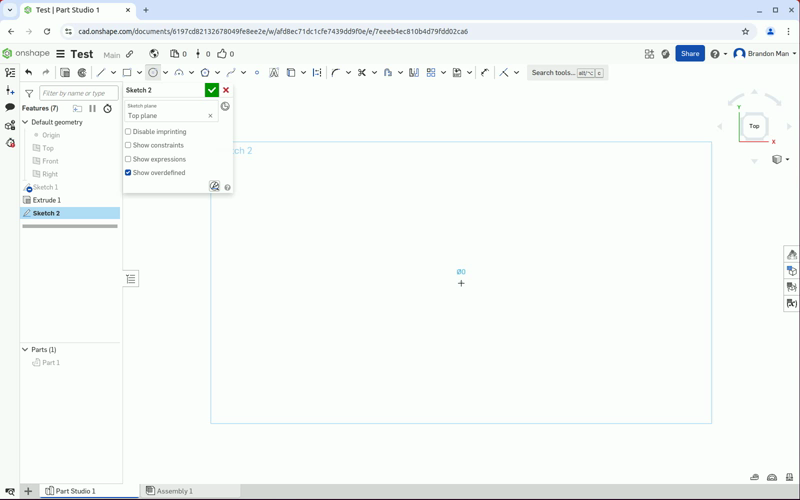
mouse_move(464, 282)
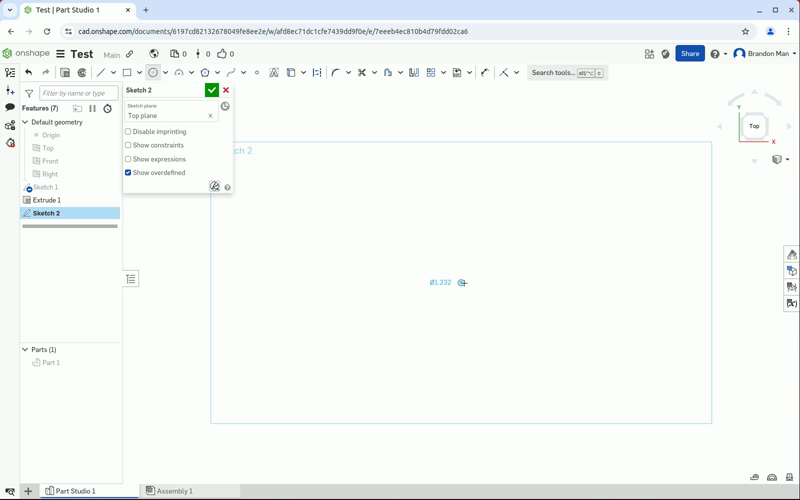
click(464, 282)
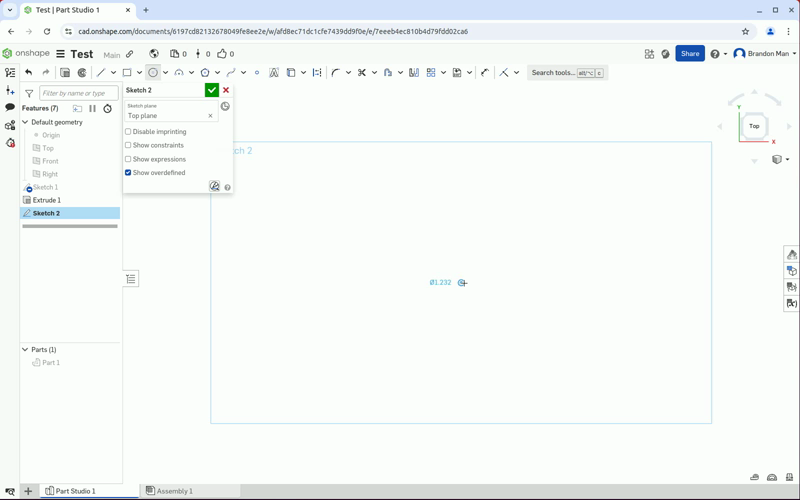
key(esc)
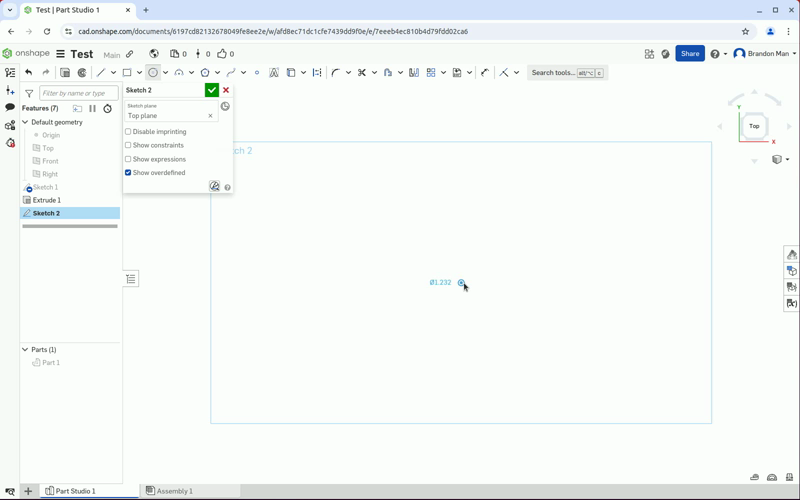
key(c)
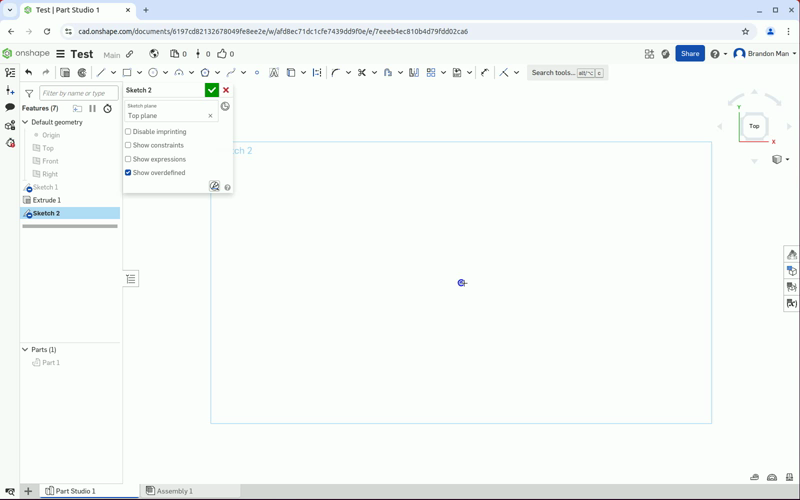
key_down(shift)
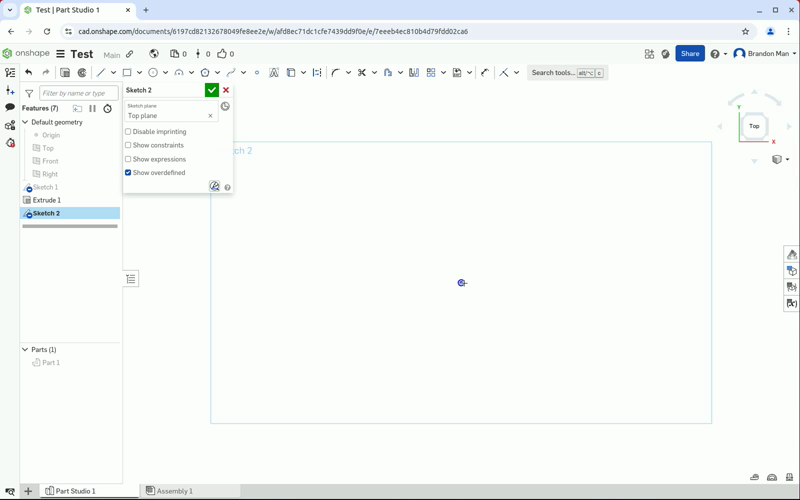
mouse_move(461, 282)
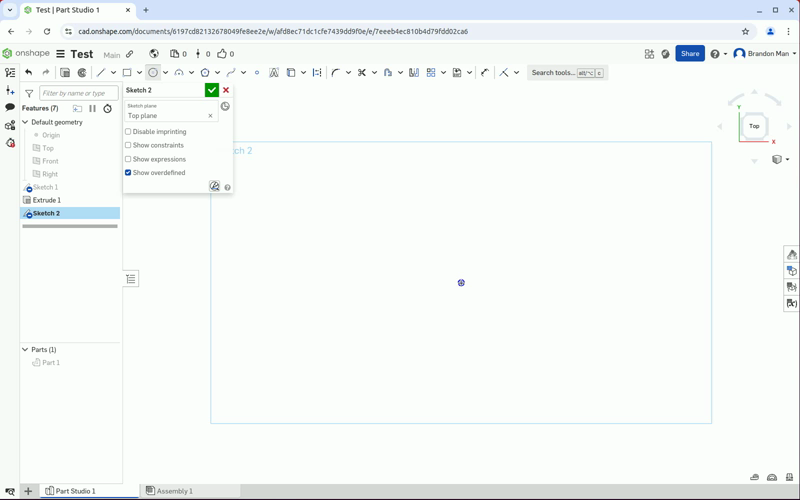
scroll(6)
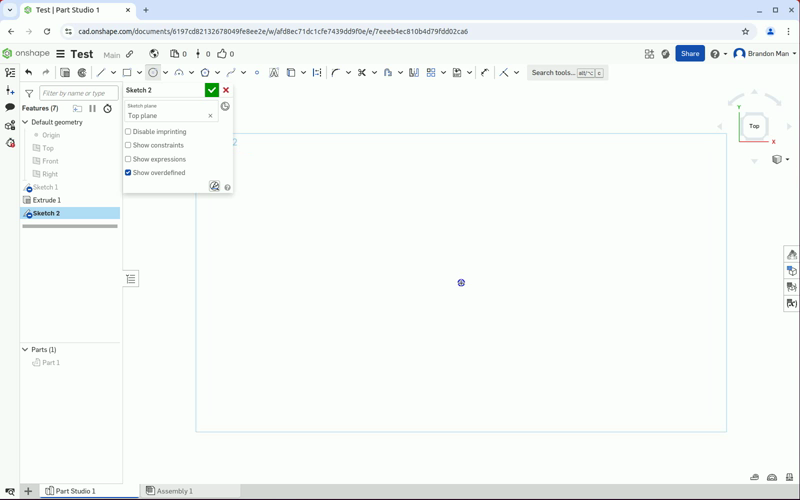
scroll(6)
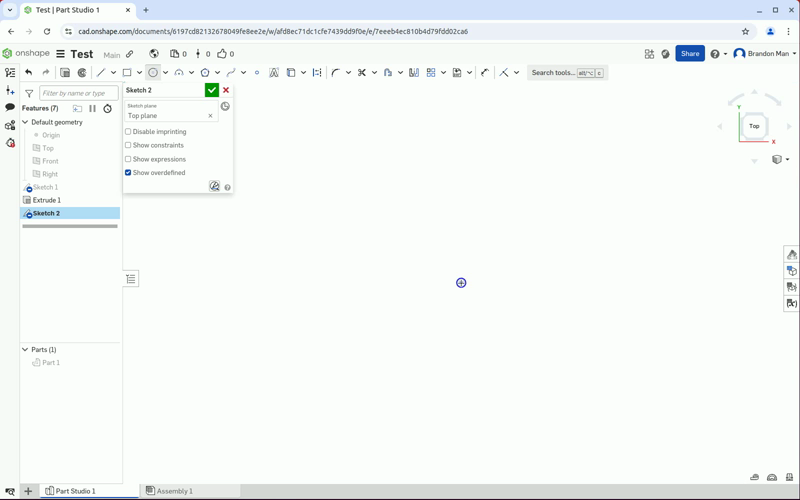
scroll(6)
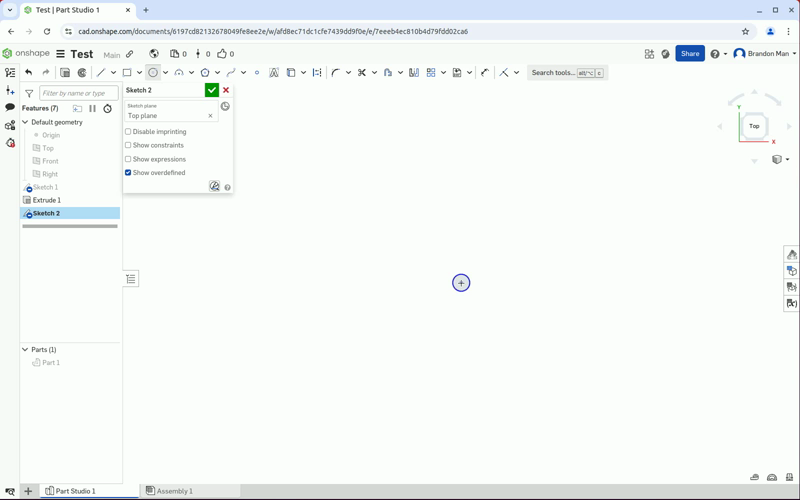
scroll(6)
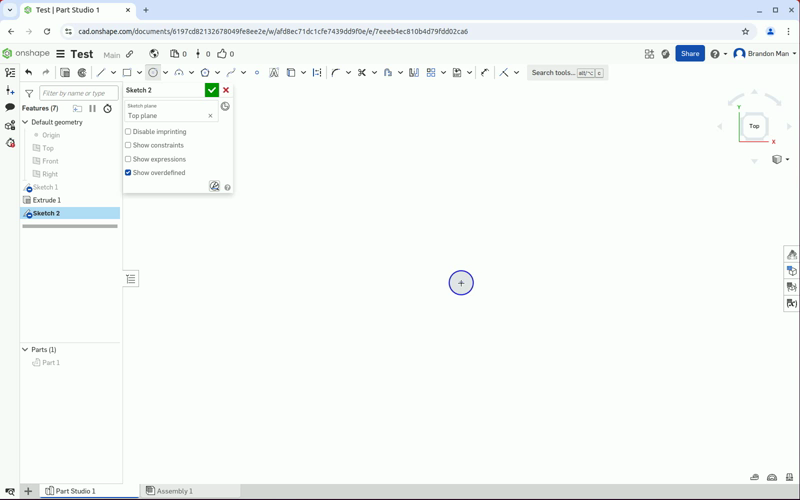
scroll(6)
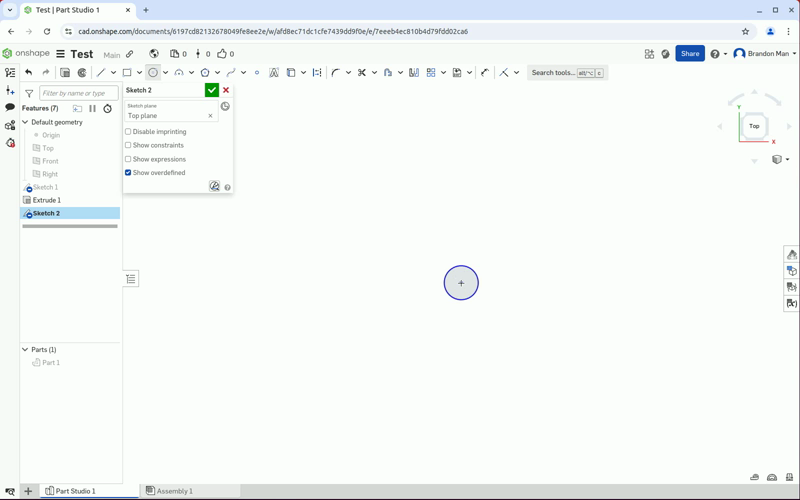
scroll(6)
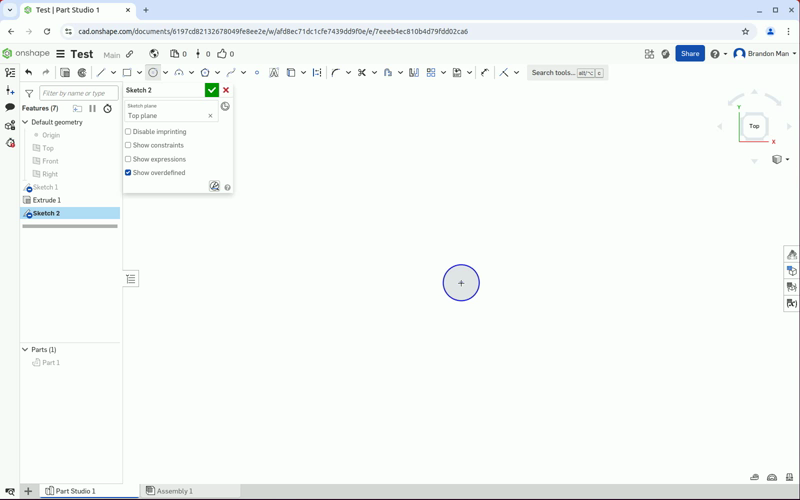
scroll(6)
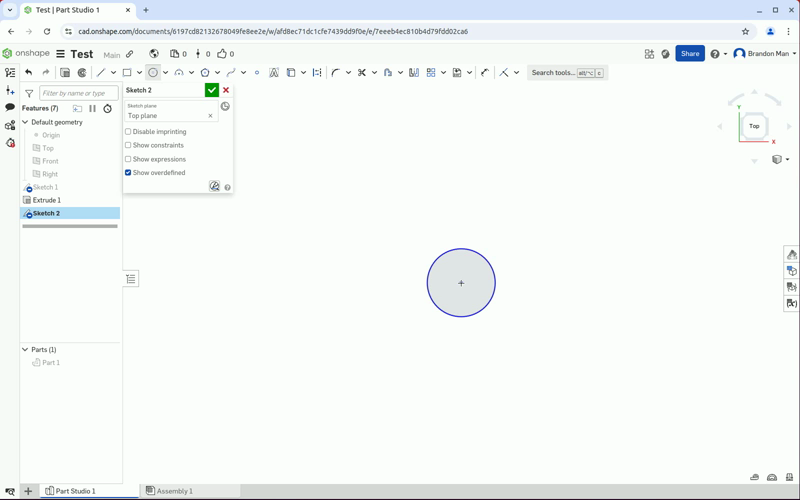
click(461, 282)
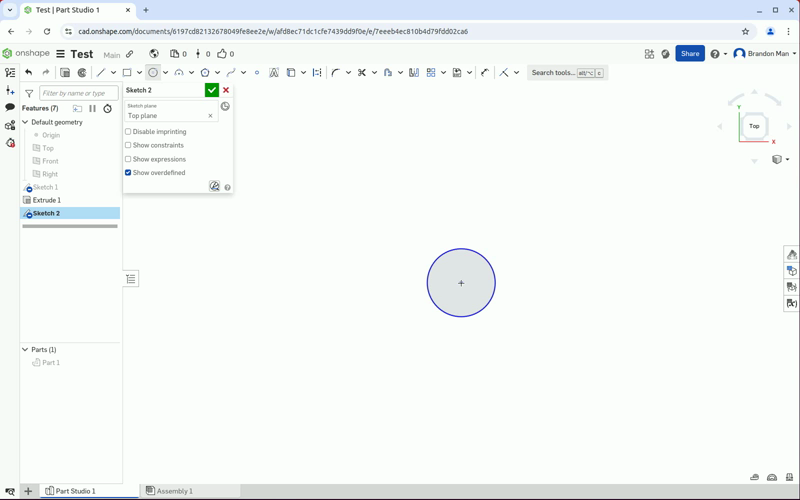
scroll(-6)
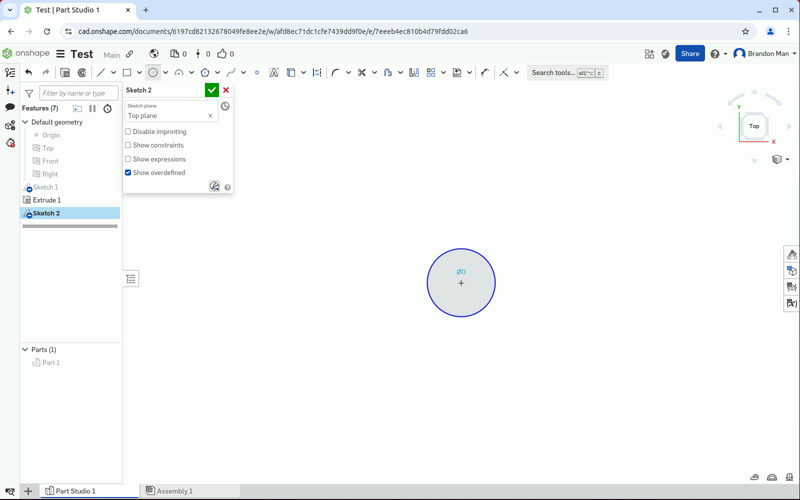
scroll(-6)
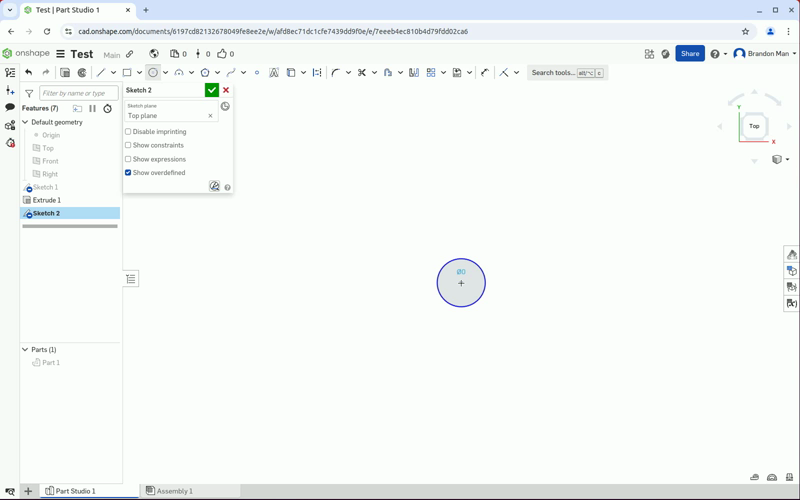
scroll(-6)
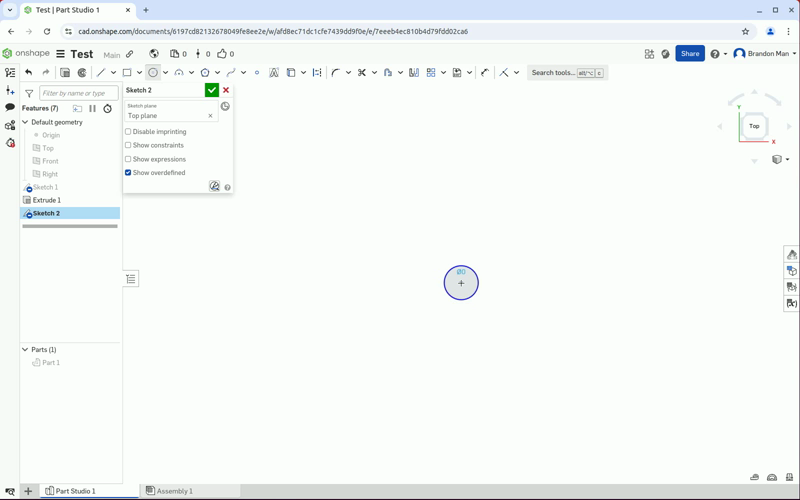
scroll(-6)
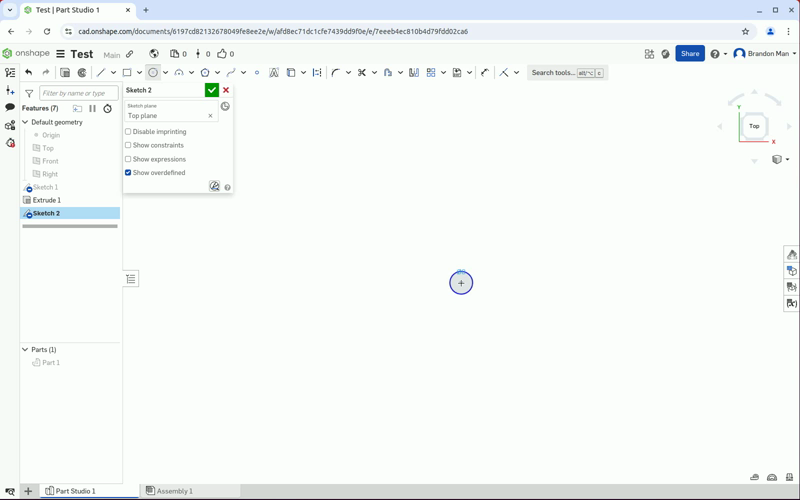
scroll(-6)
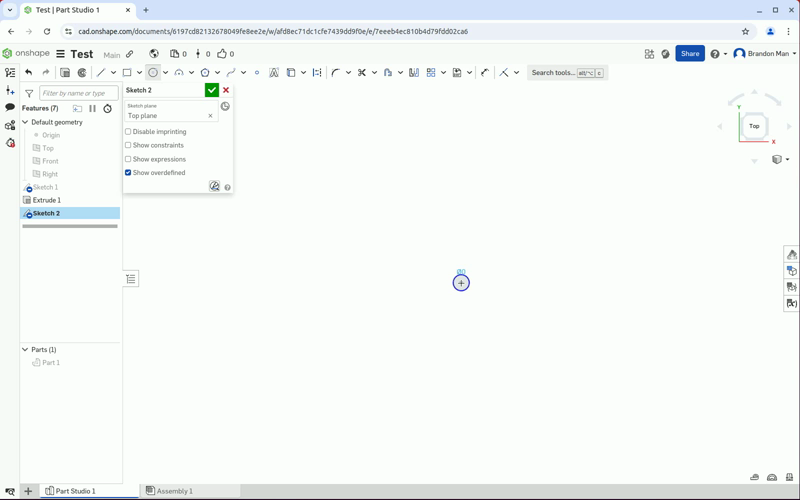
scroll(-6)
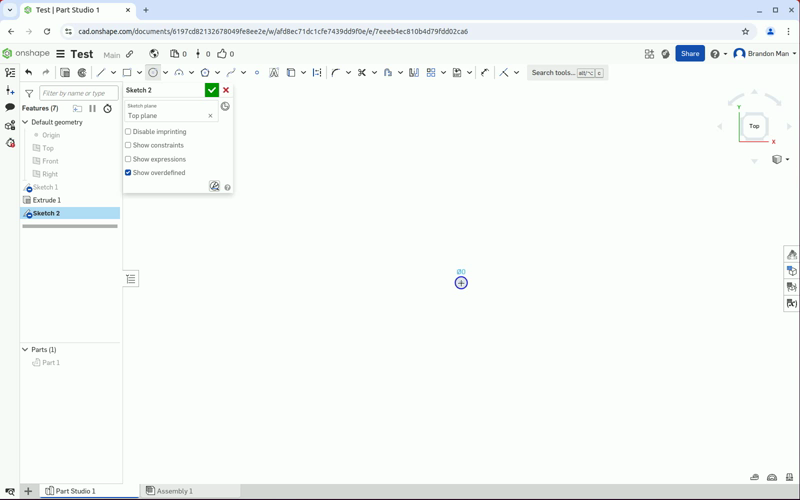
scroll(-6)
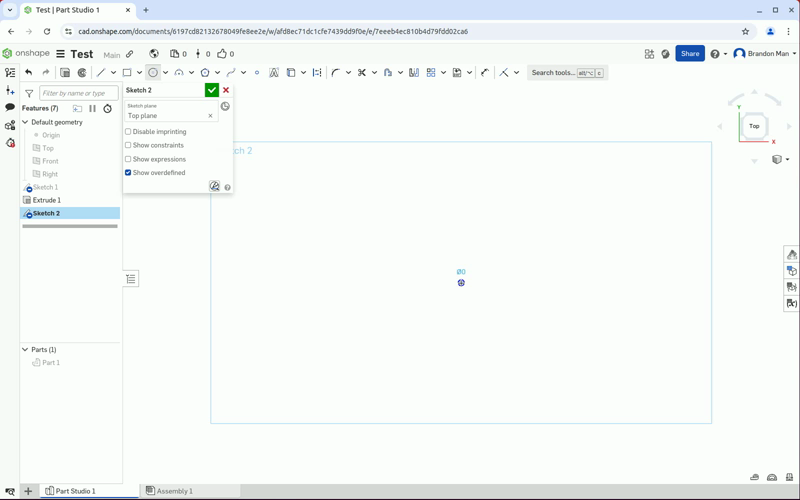
key_up(shift)
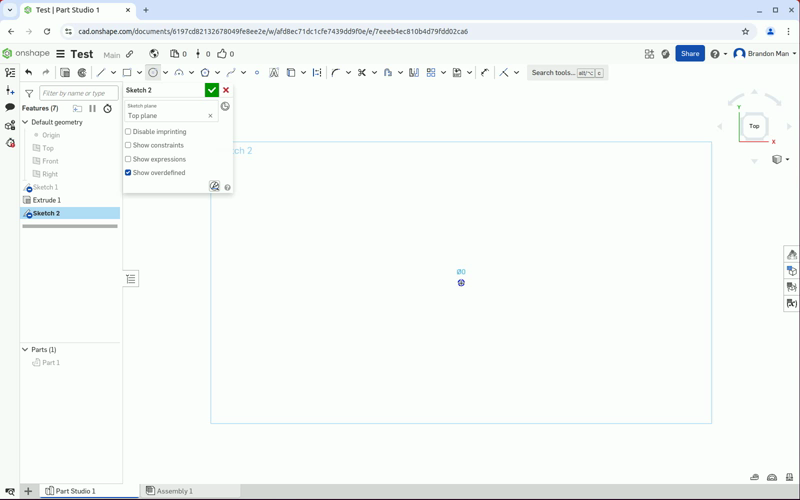
mouse_move(463, 282)
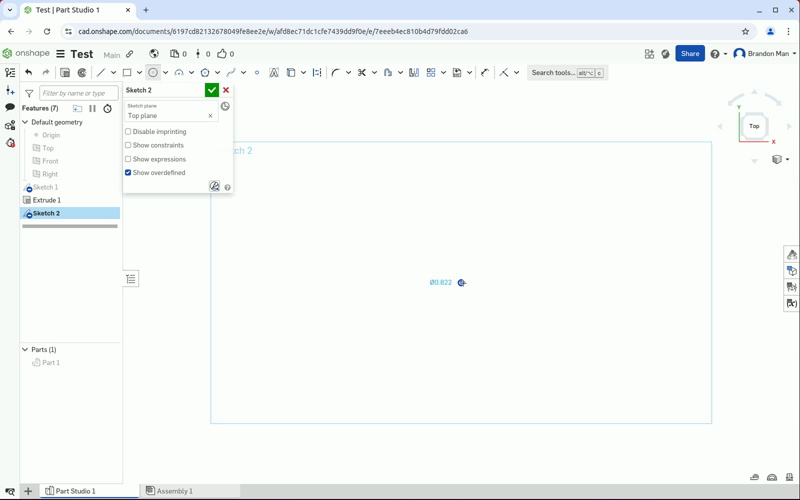
scroll(6)
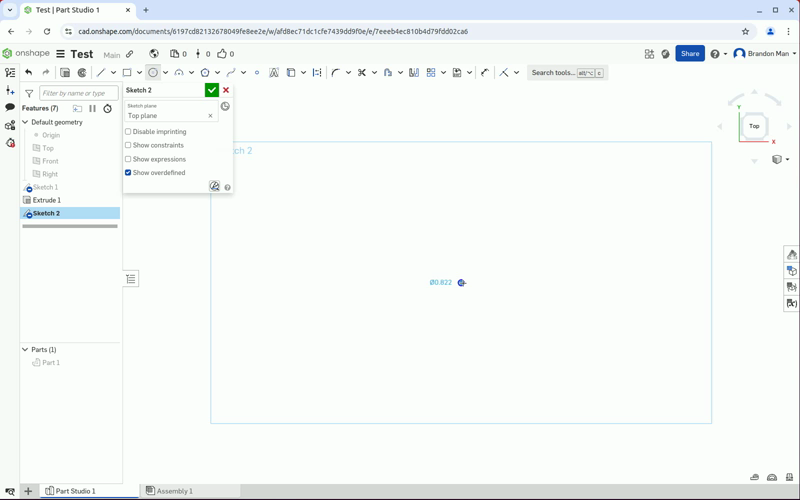
scroll(6)
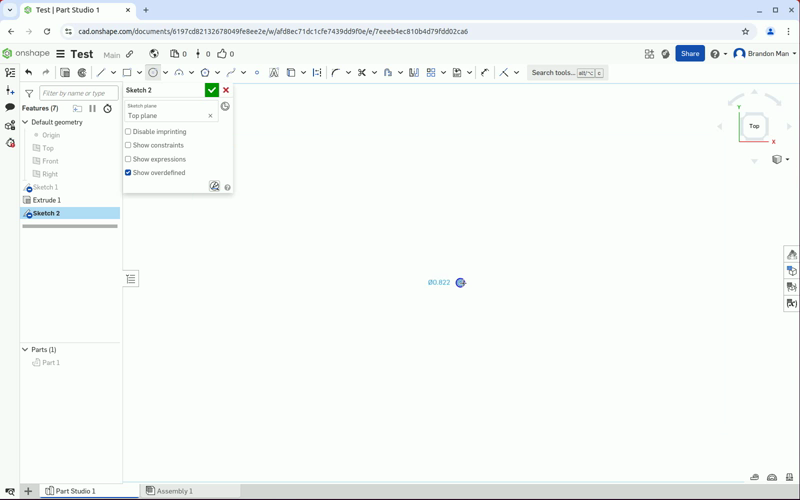
scroll(6)
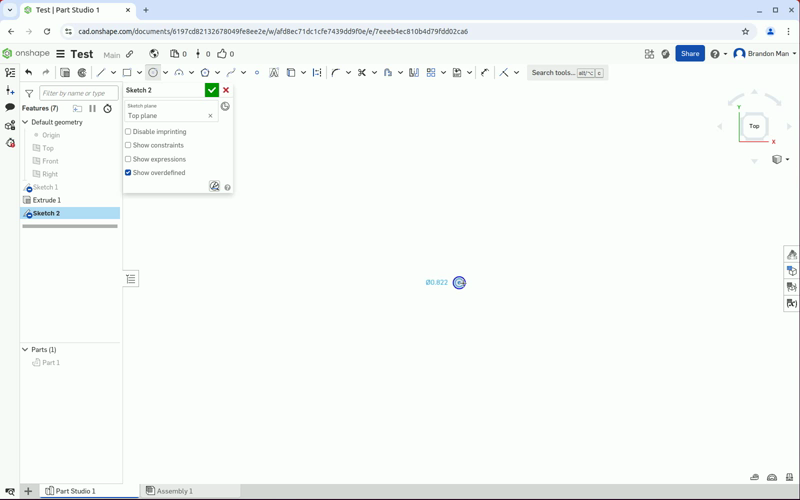
scroll(6)
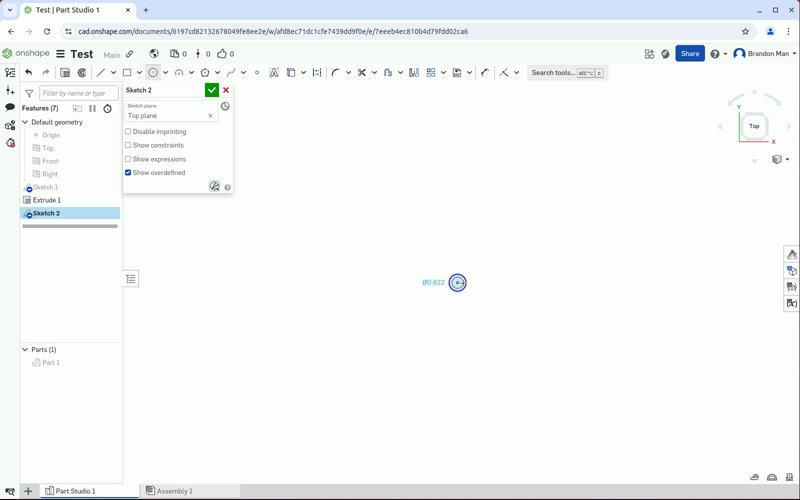
scroll(6)
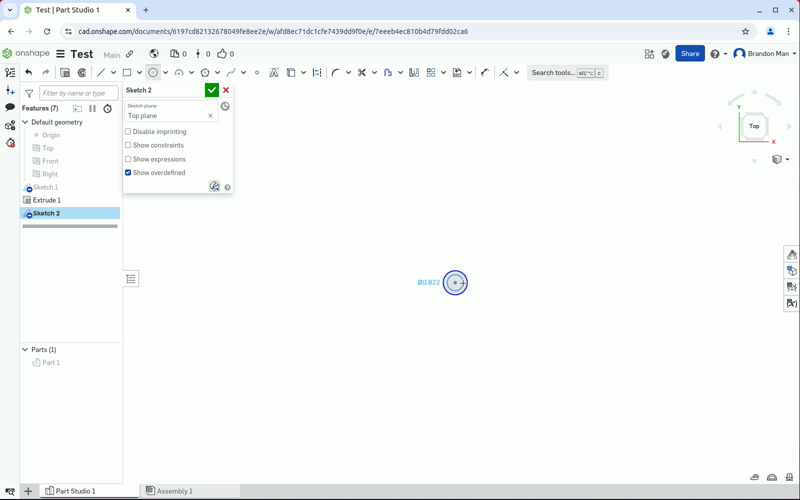
scroll(6)
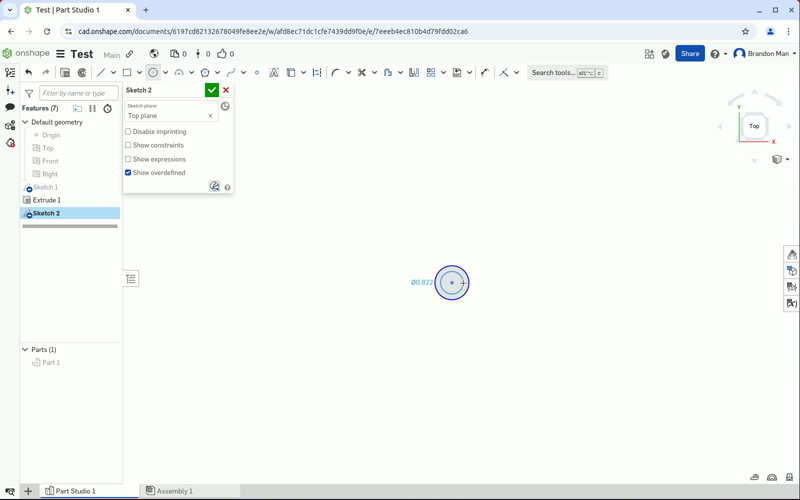
scroll(6)
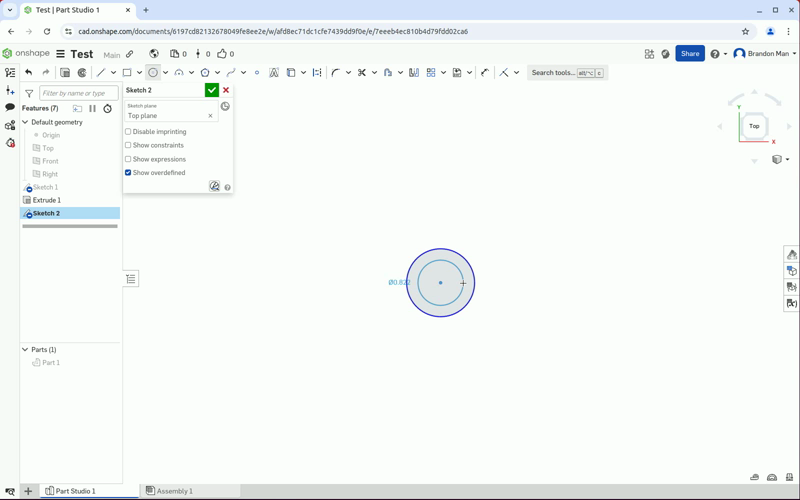
click(463, 282)
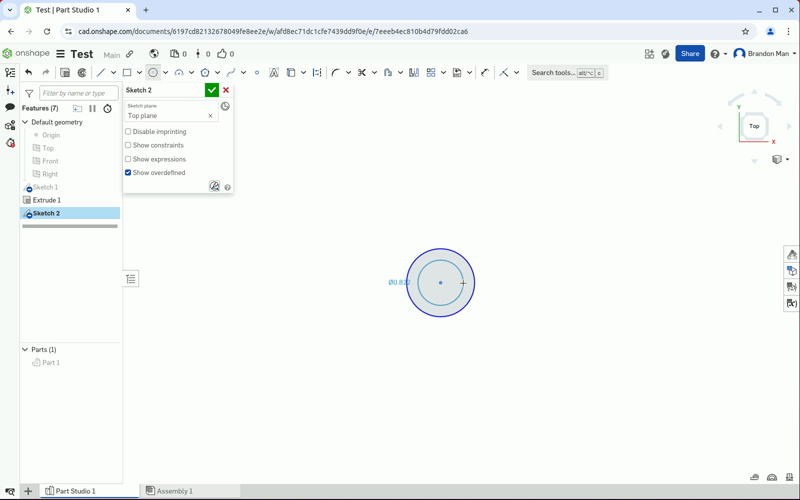
scroll(-6)
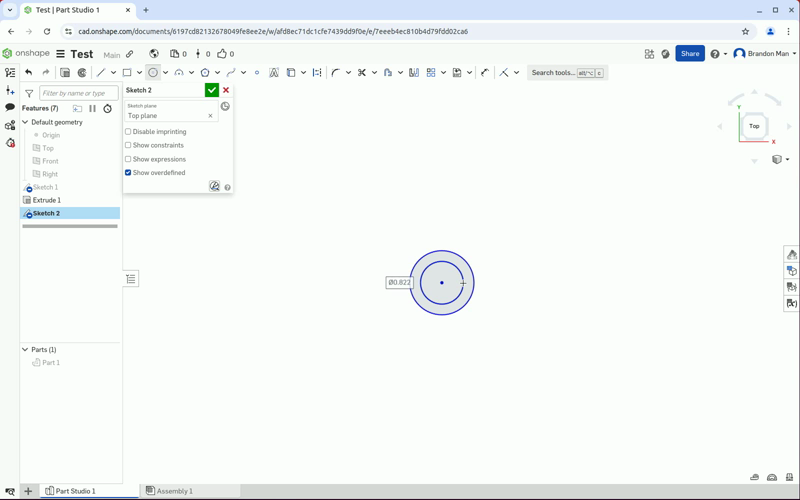
scroll(-6)
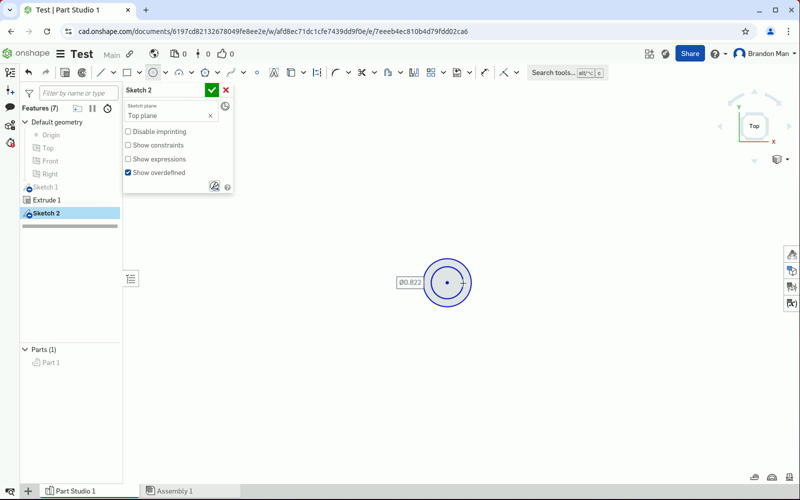
scroll(-6)
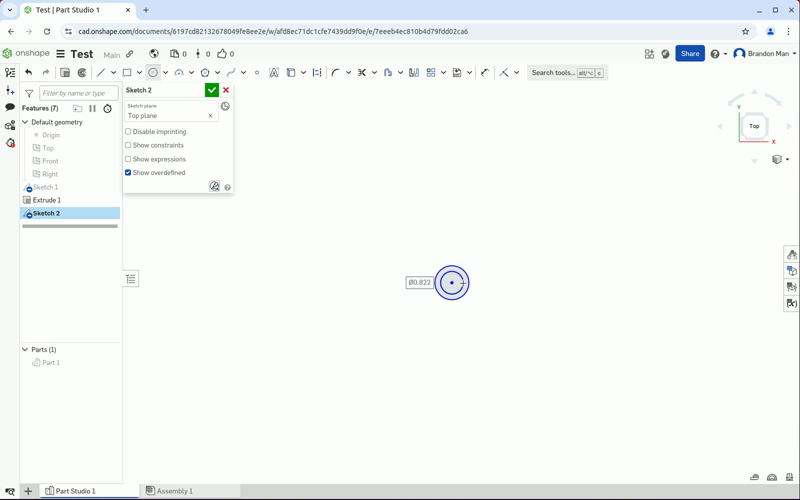
scroll(-6)
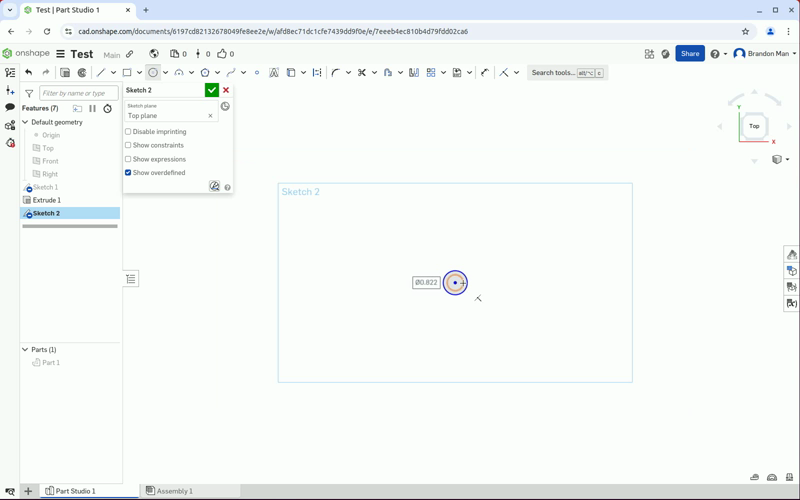
scroll(-6)
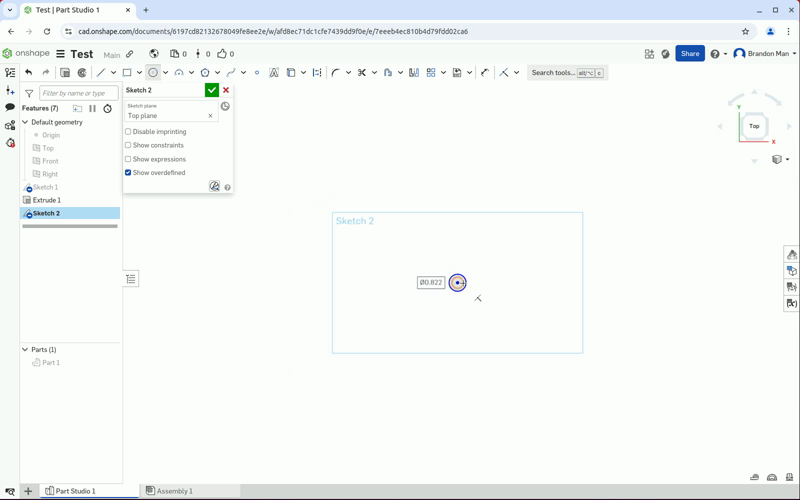
scroll(-6)
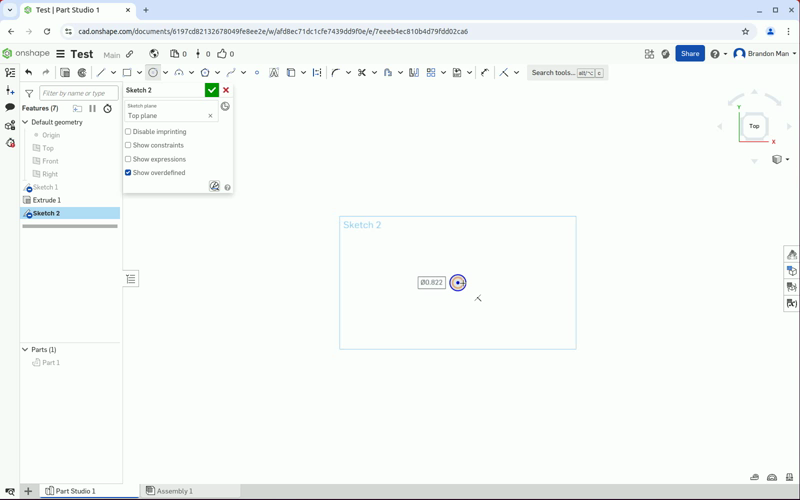
scroll(-6)
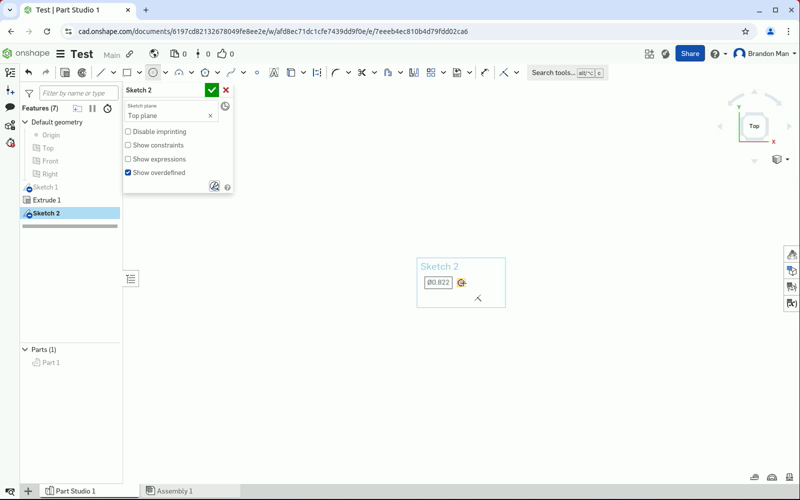
key(esc)
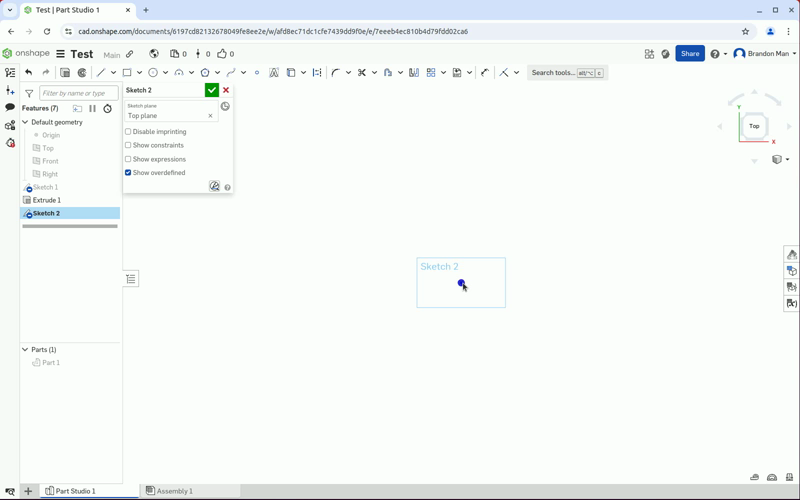
mouse_move(462, 280)
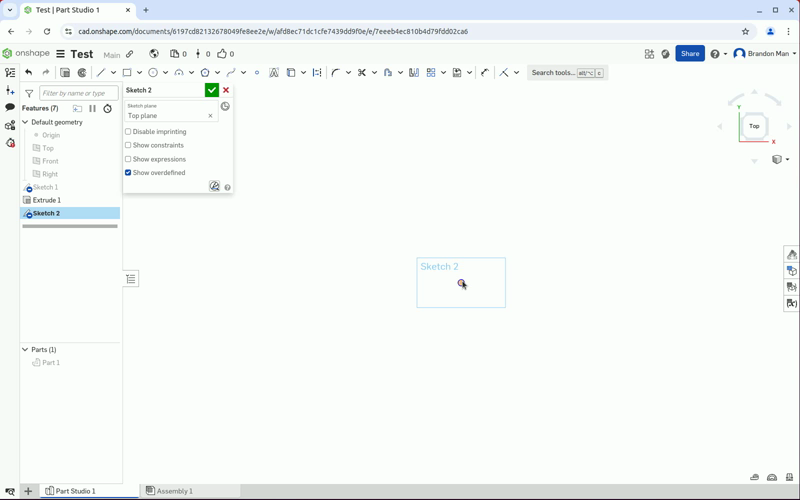
scroll(6)
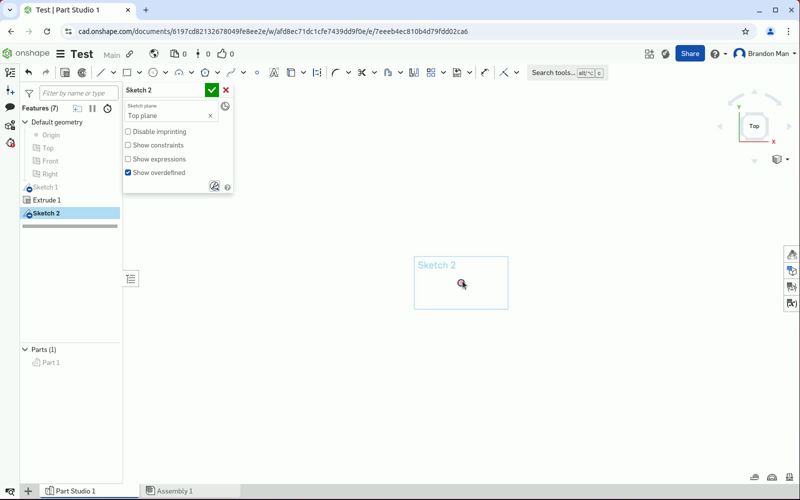
scroll(6)
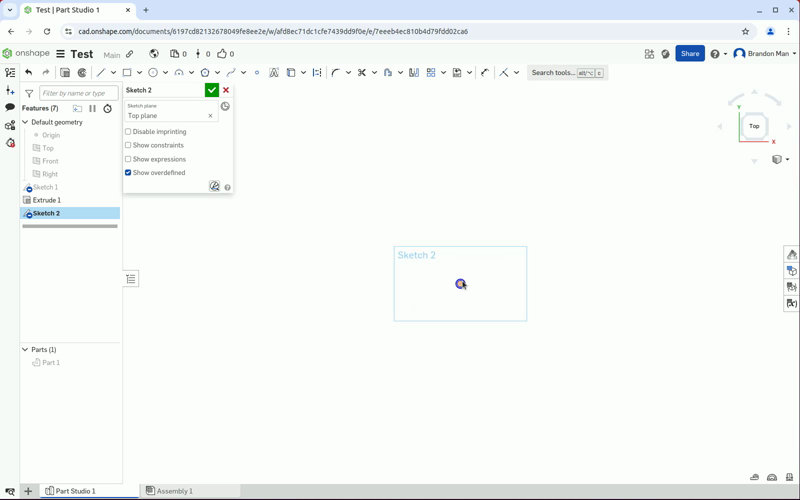
scroll(6)
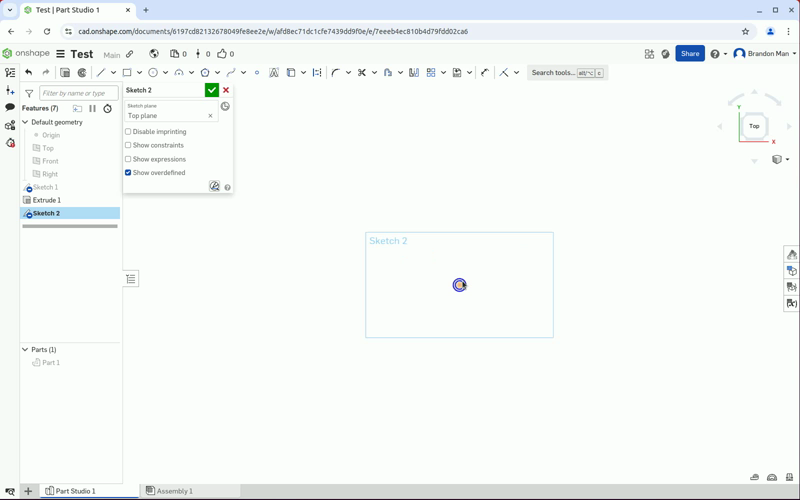
scroll(6)
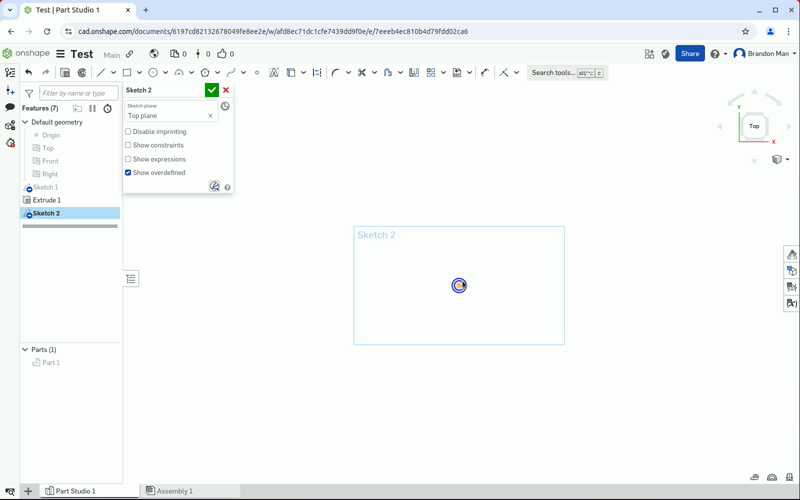
scroll(6)
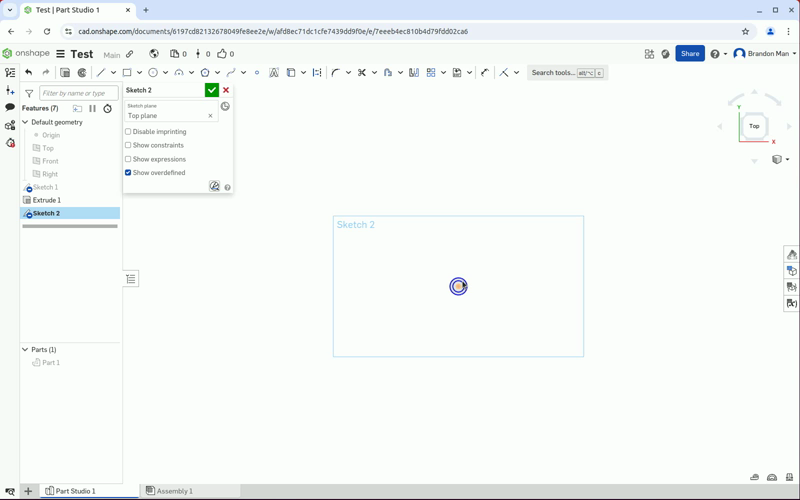
scroll(6)
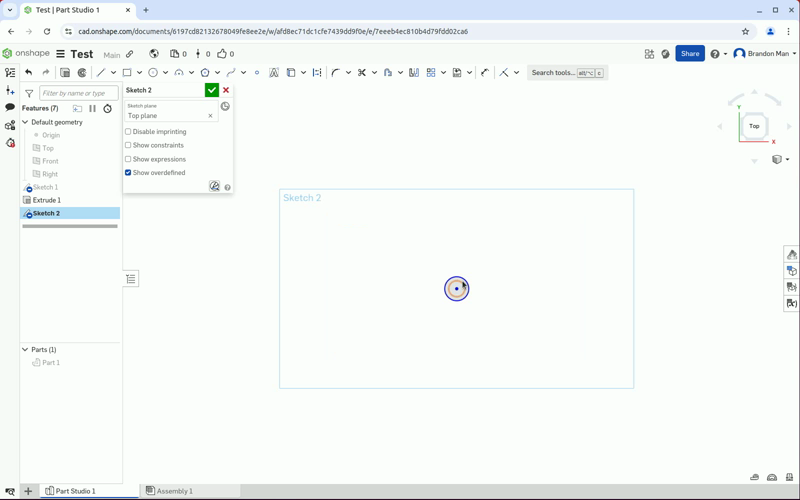
scroll(6)
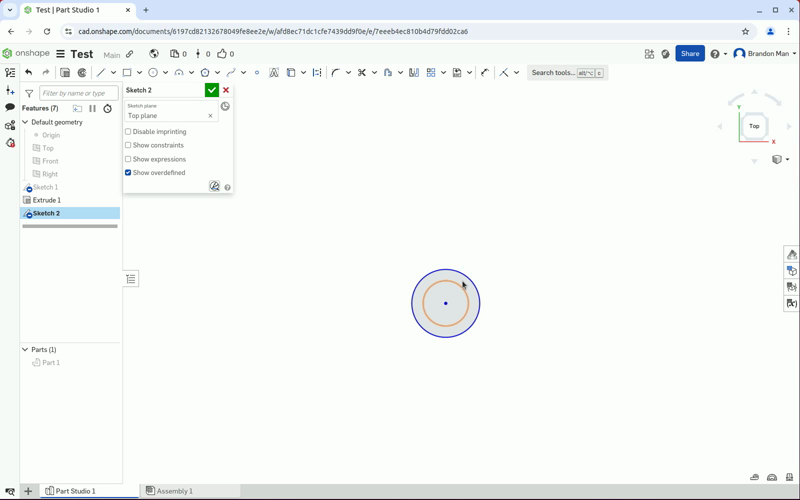
click(462, 280)
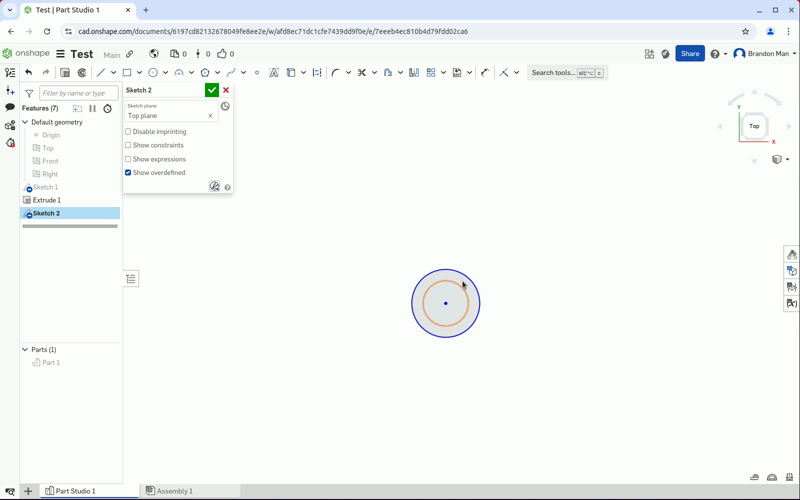
scroll(-6)
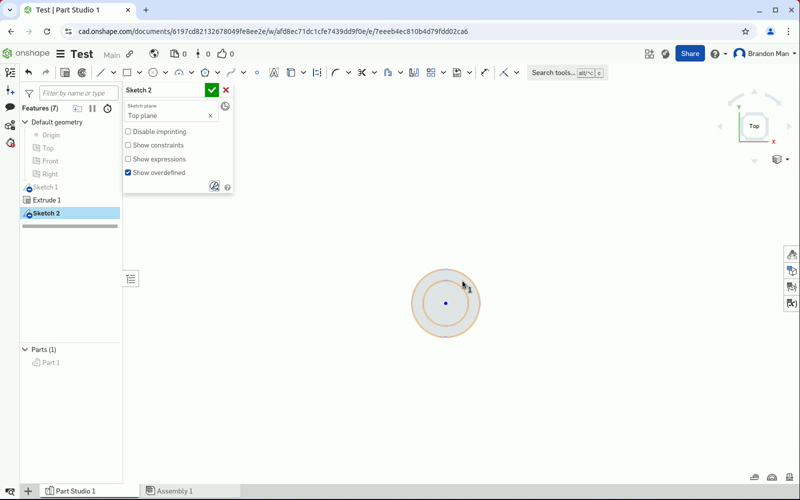
scroll(-6)
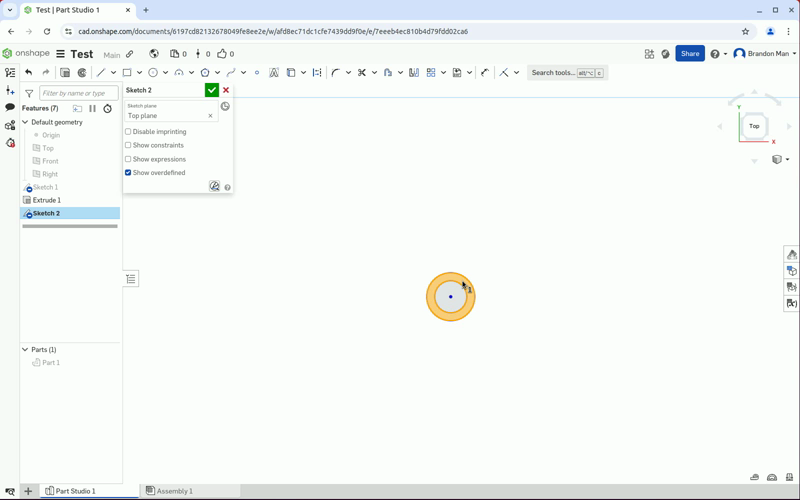
scroll(-6)
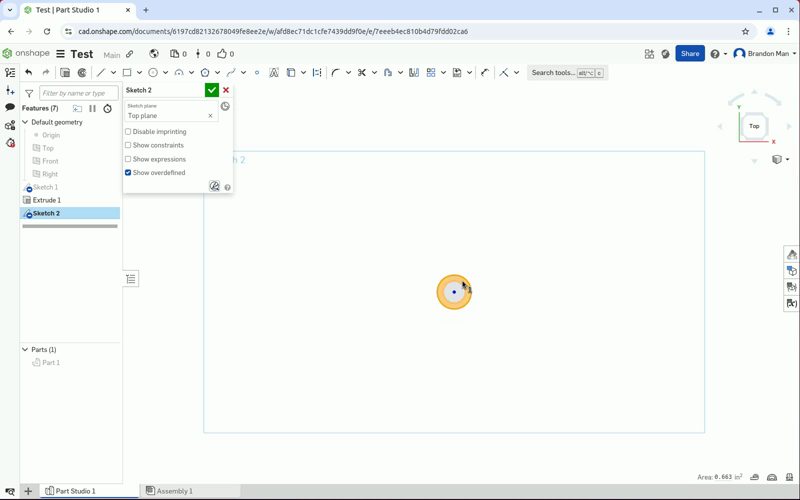
scroll(-6)
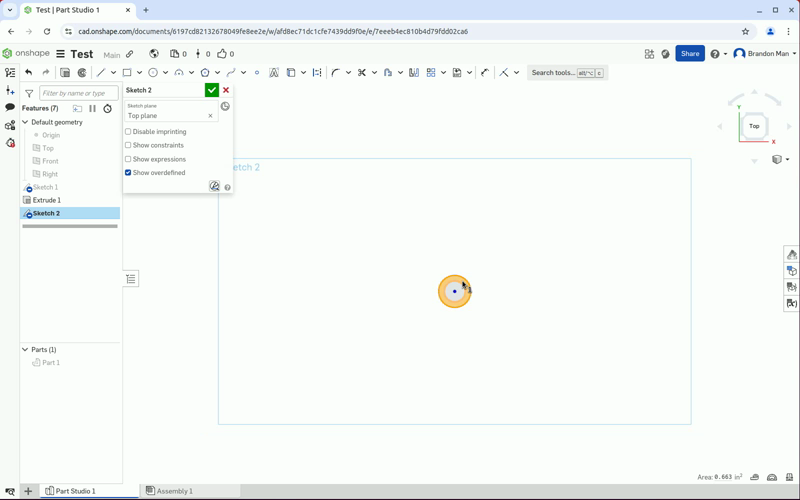
scroll(-6)
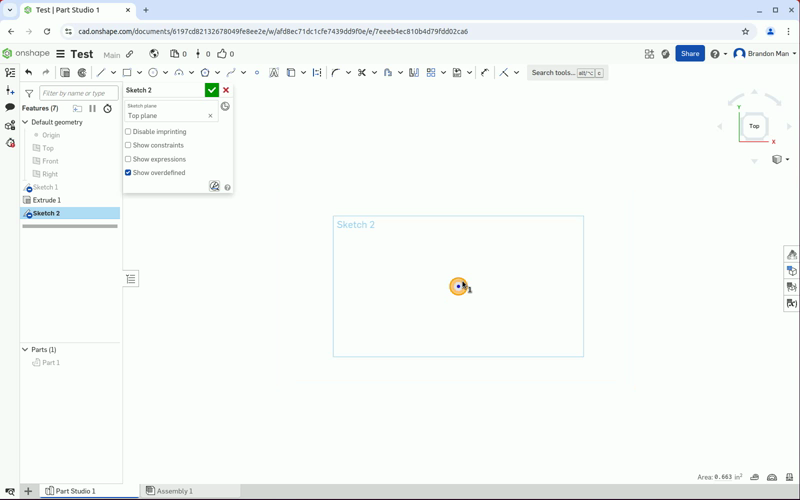
scroll(-6)
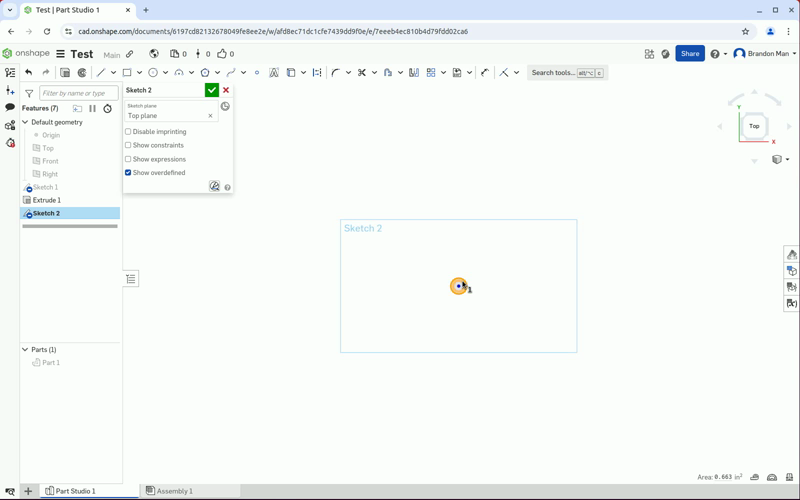
scroll(-6)
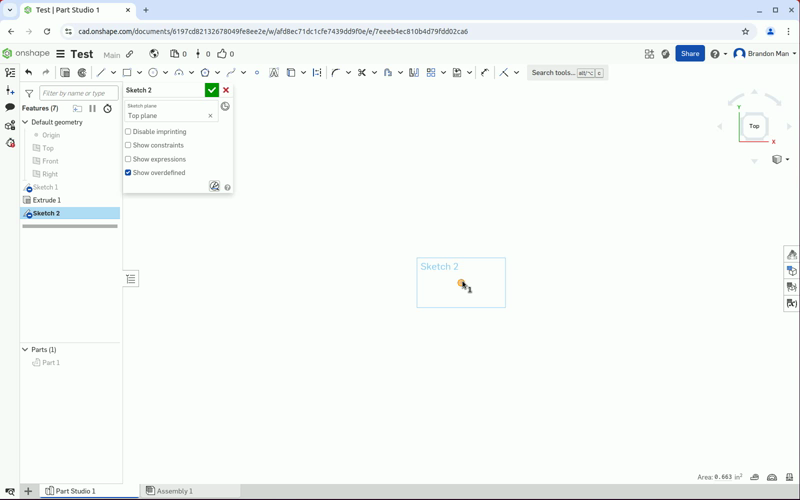
mouse_move(73, 352)
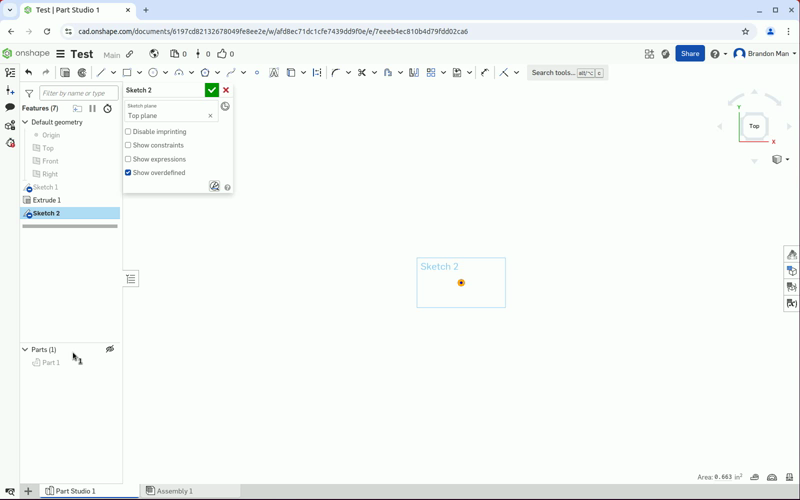
key(shift+y)
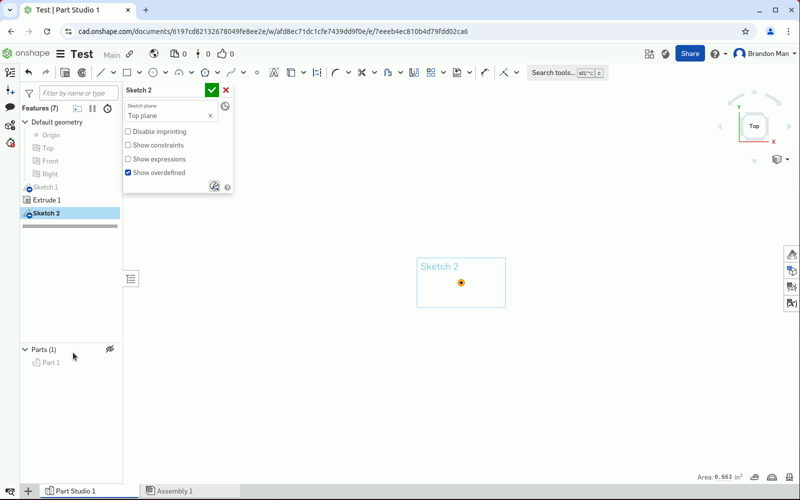
key(shift+e)
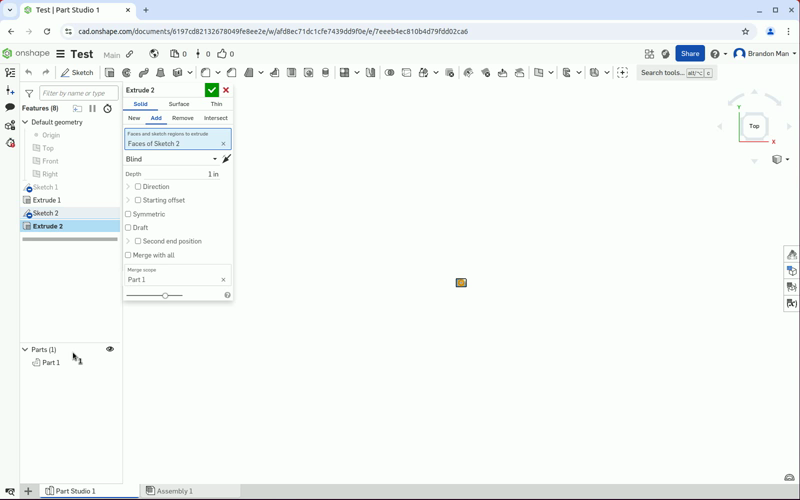
mouse_move(143, 106)
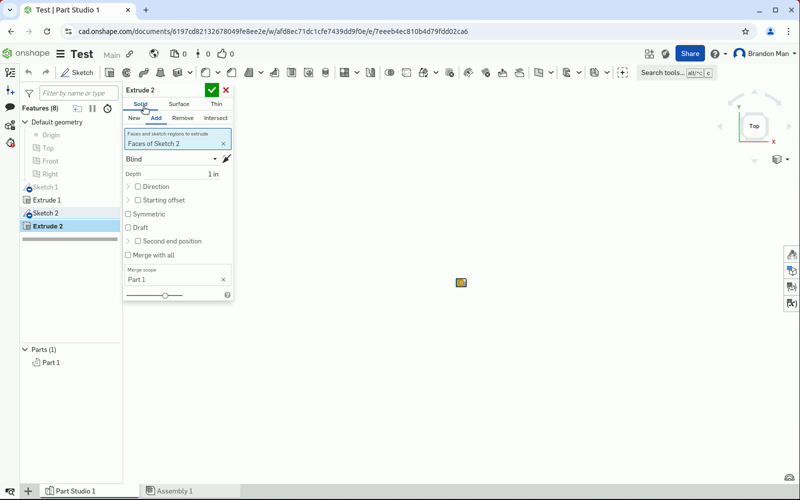
click(143, 106)
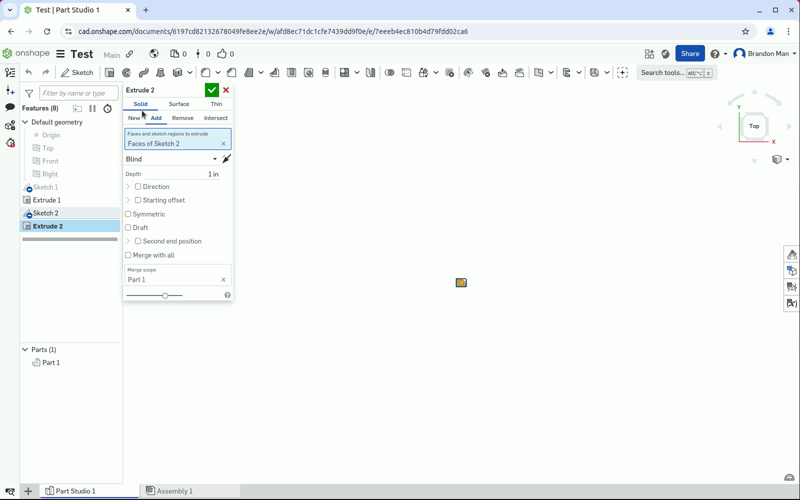
mouse_move(137, 120)
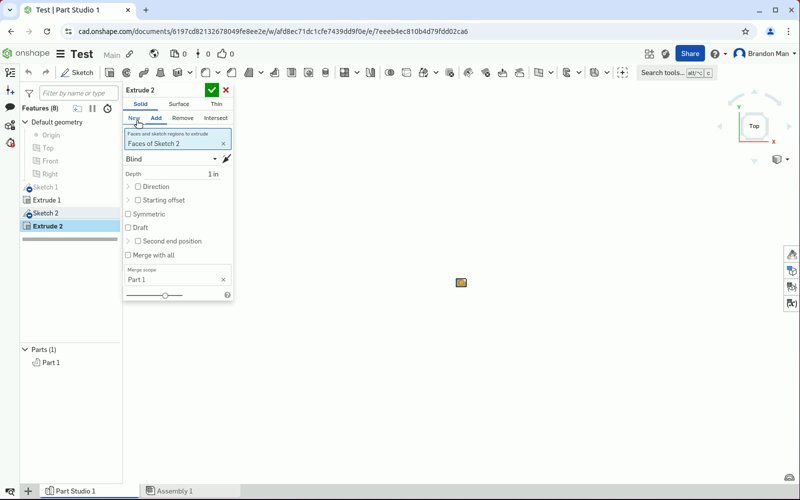
click(137, 120)
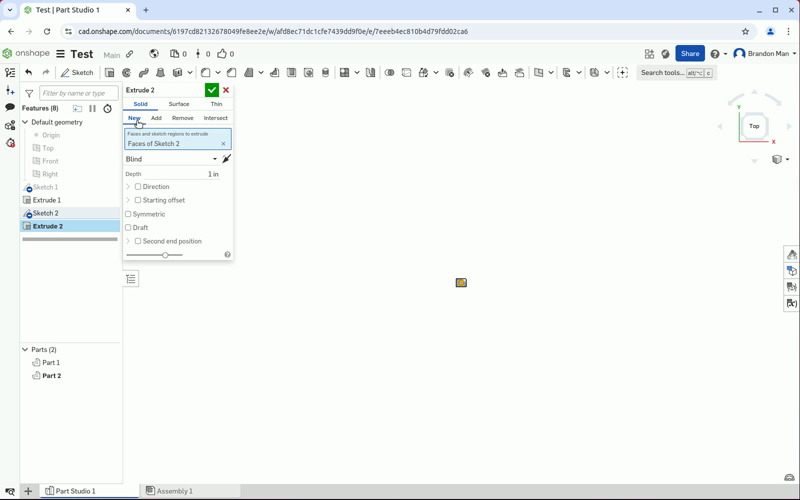
key(tab, 4)
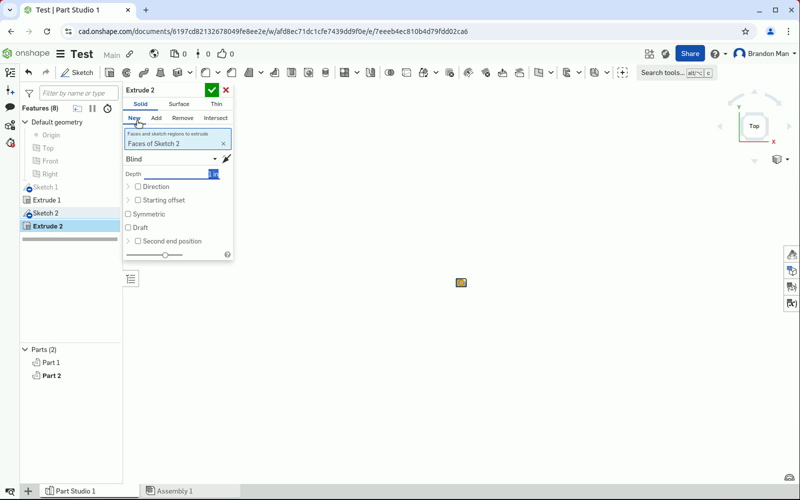
text(0.963)
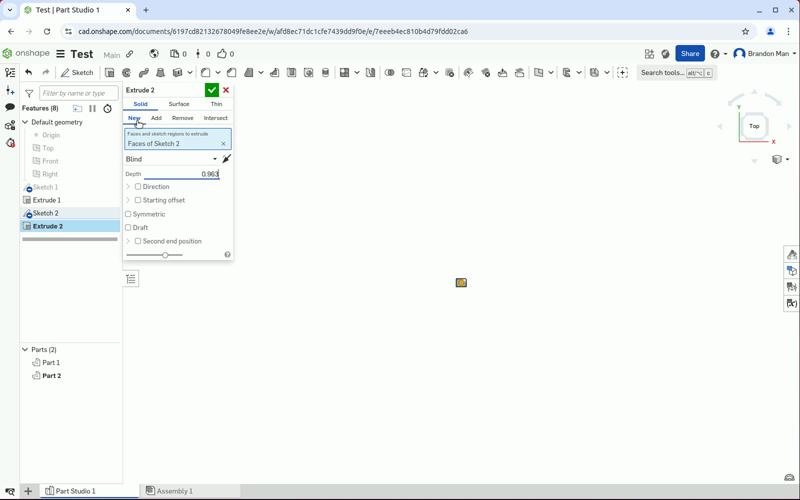
key(enter)
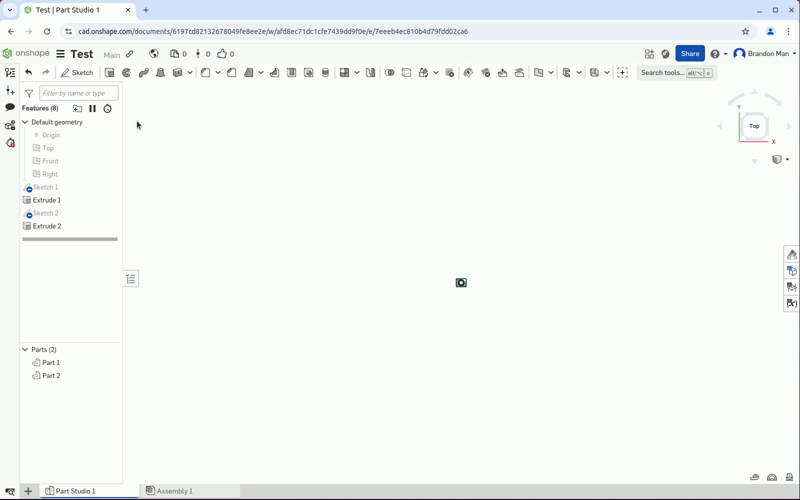
key(shift+h)
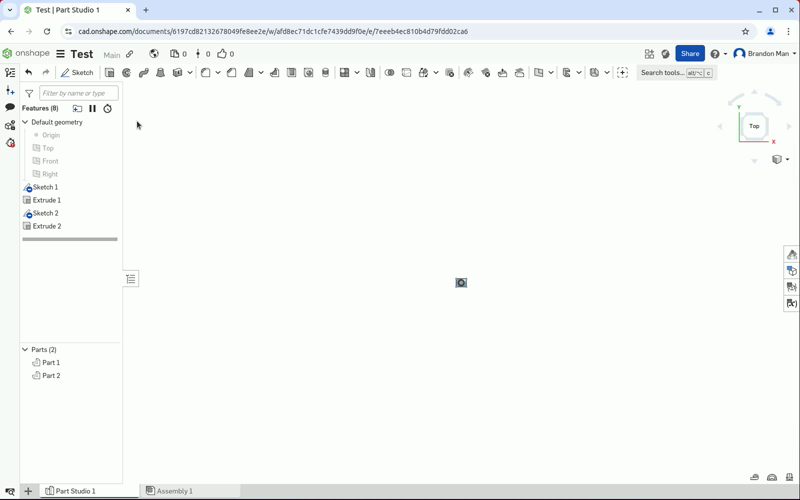
key(shift+h)
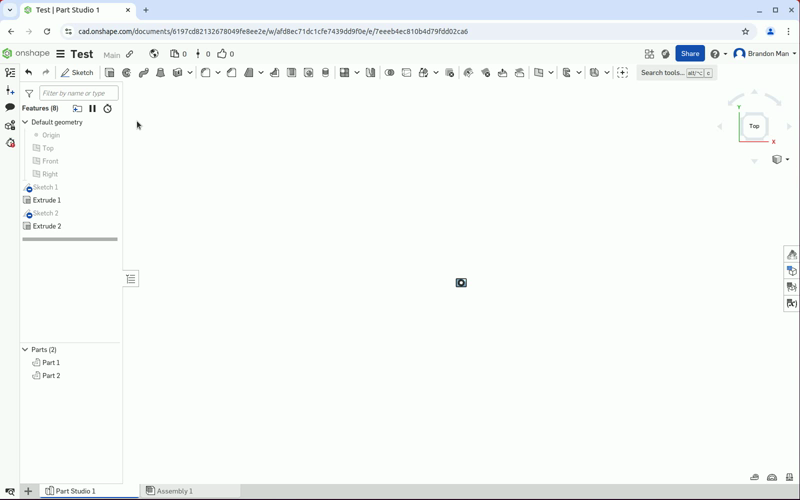
mouse_move(73, 189)
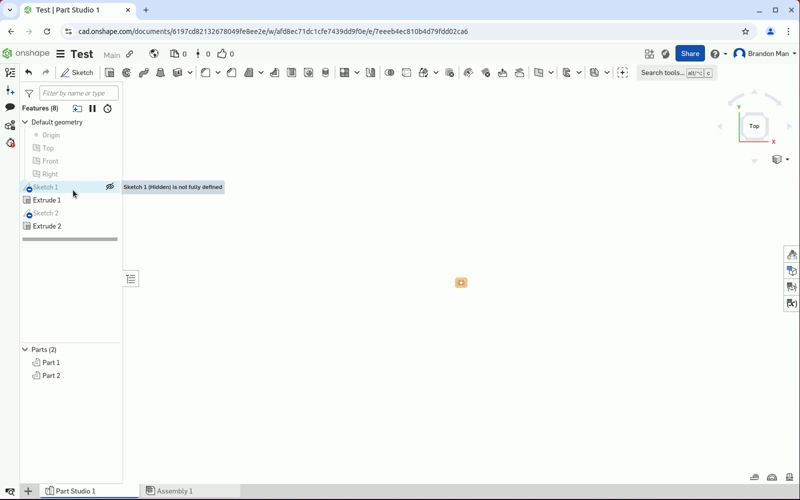
click(73, 189)
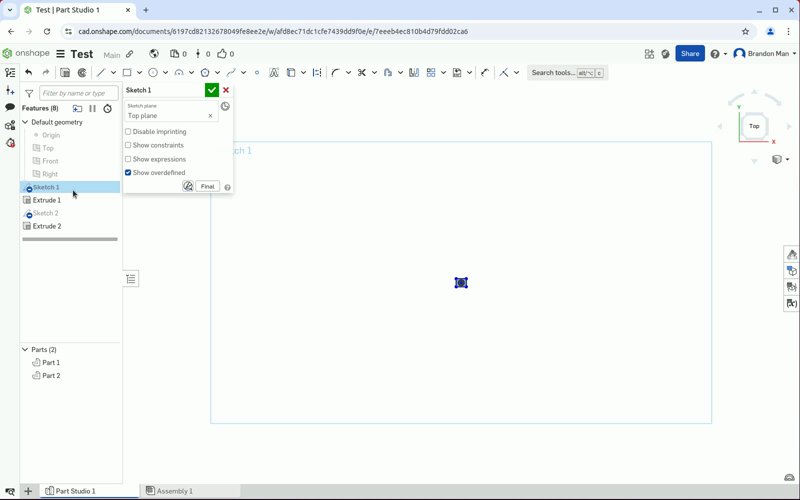
mouse_move(229, 92)
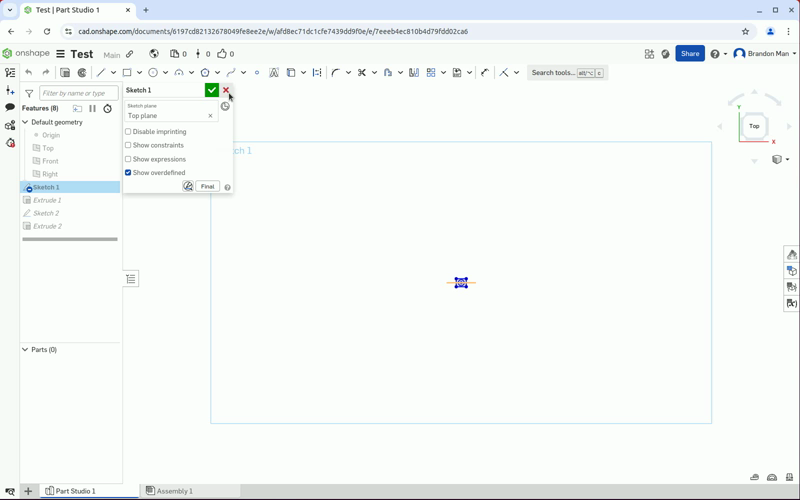
click(229, 92)
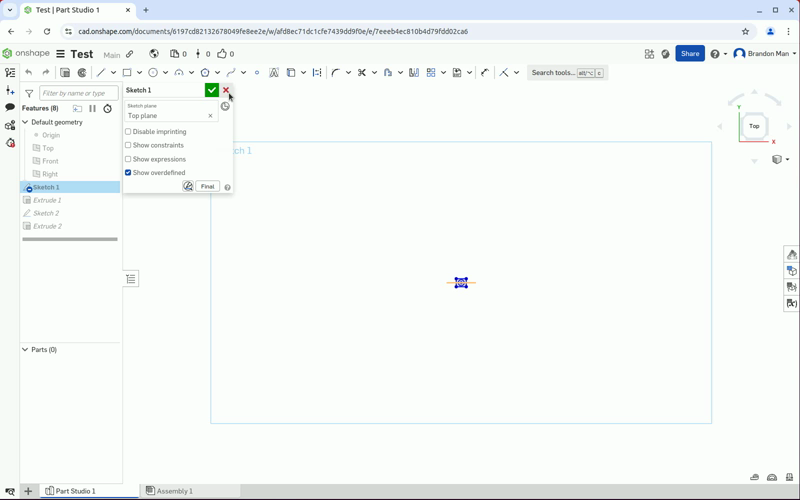
key(shift+s)
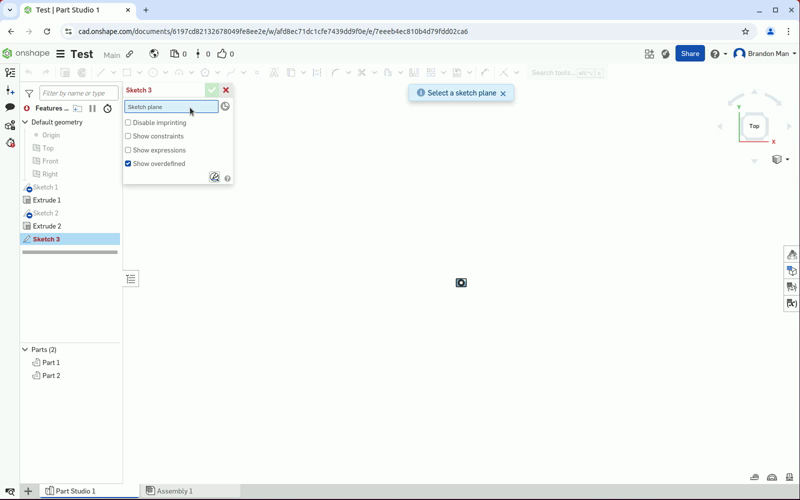
mouse_move(73, 150)
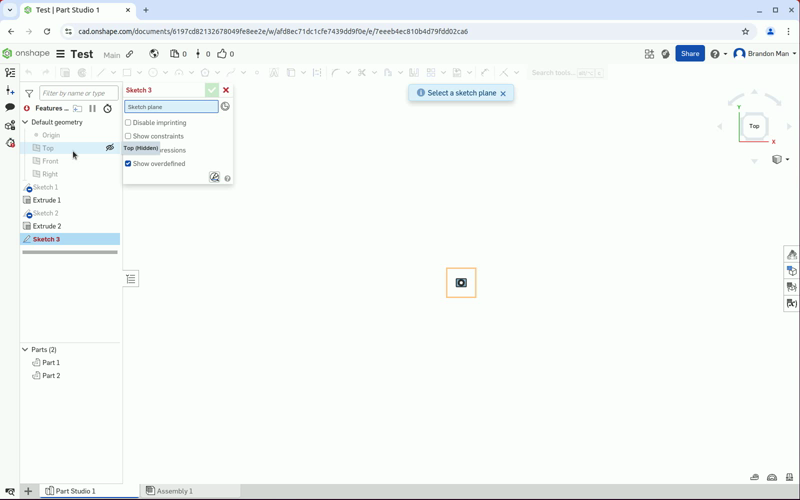
click(73, 150)
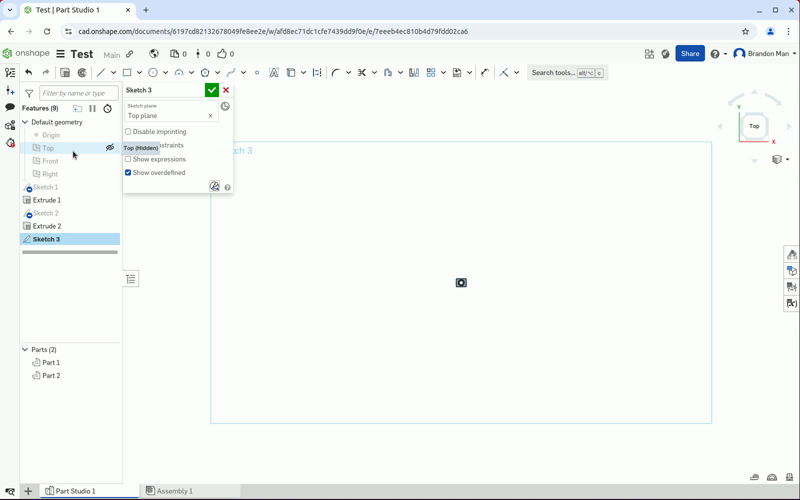
mouse_move(73, 352)
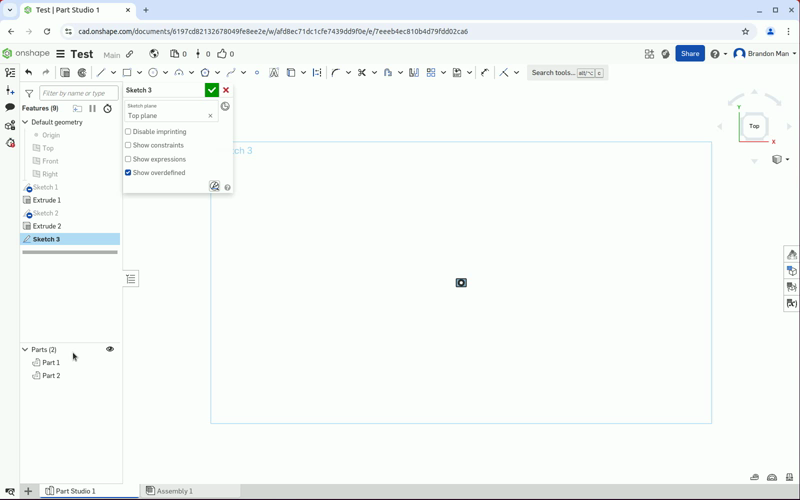
key(y)
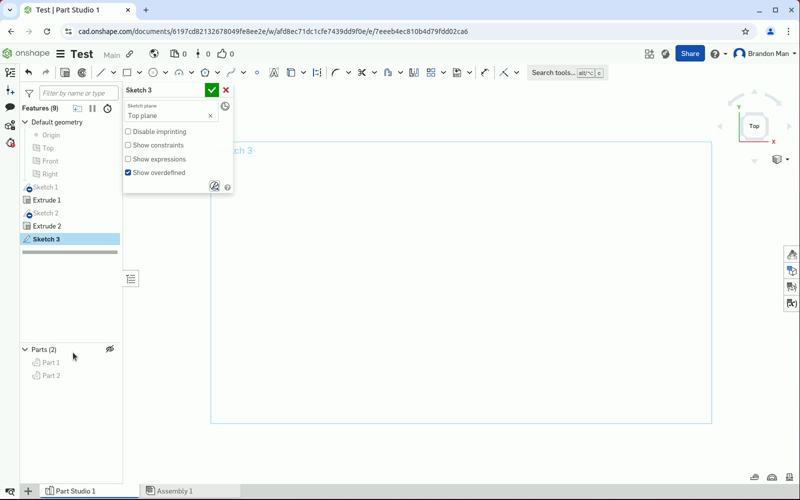
key(l)
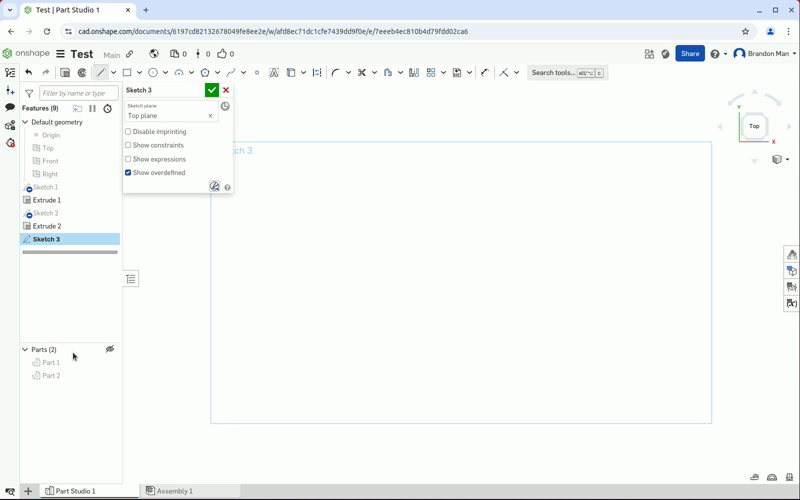
key_down(shift)
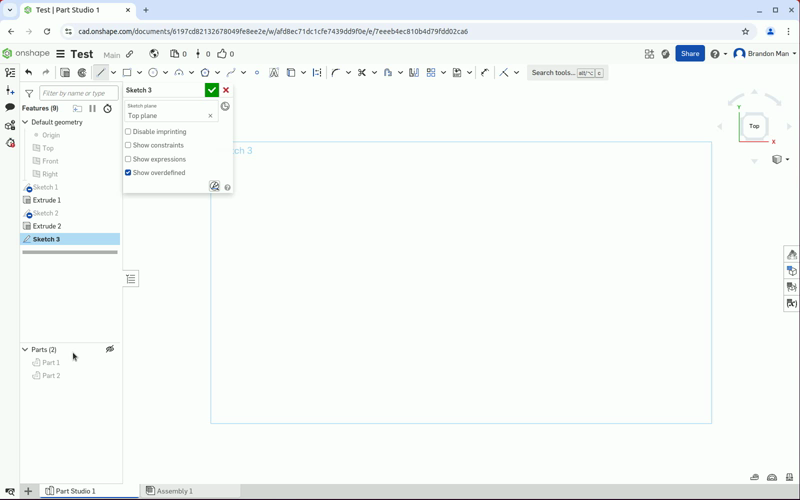
mouse_move(456, 286)
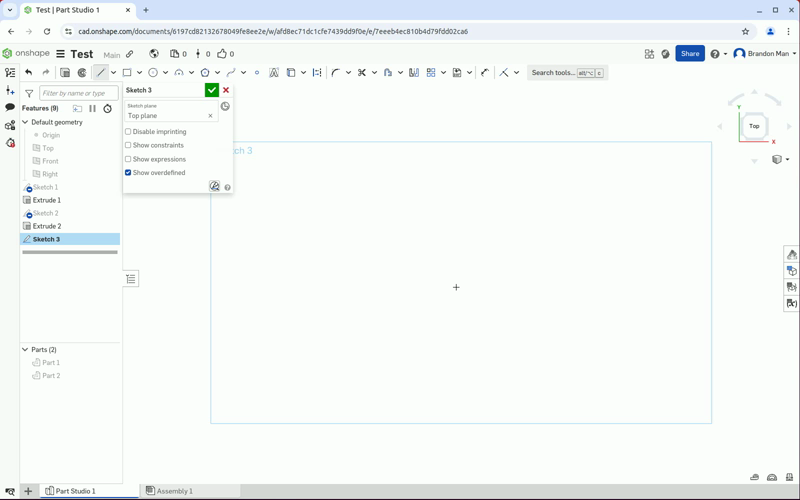
click(456, 286)
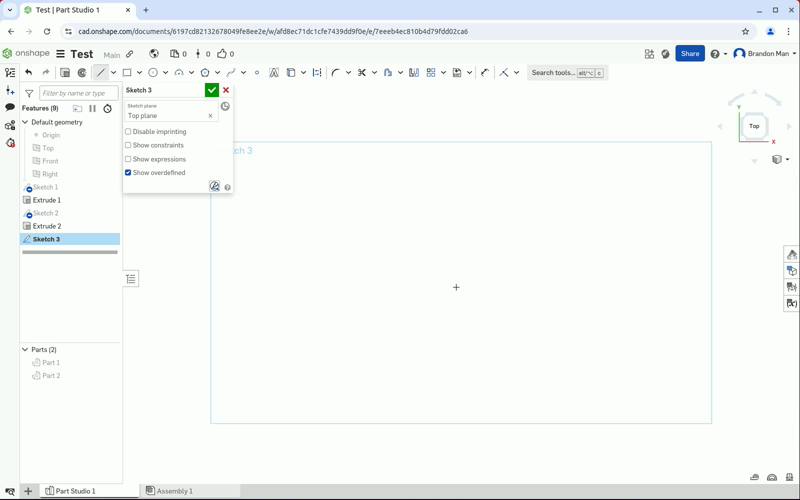
key_up(shift)
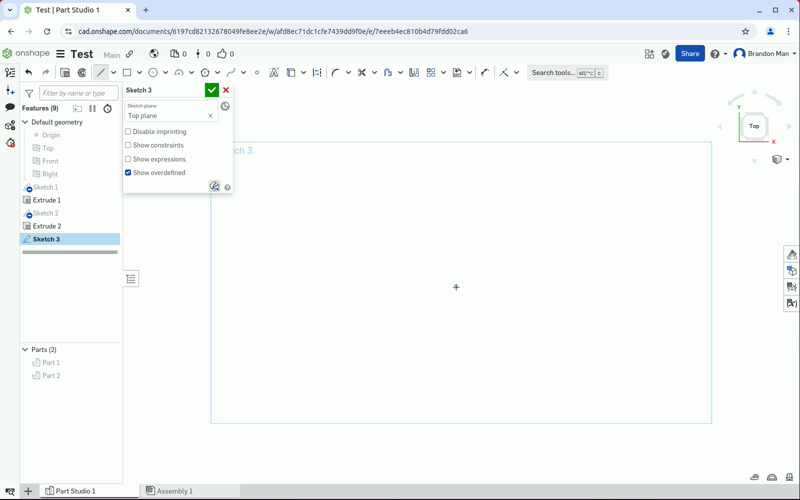
key_down(shift)
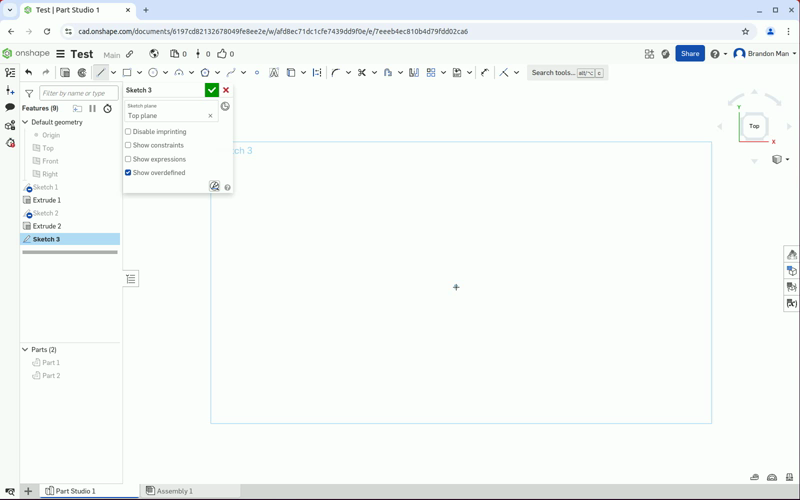
mouse_move(486, 286)
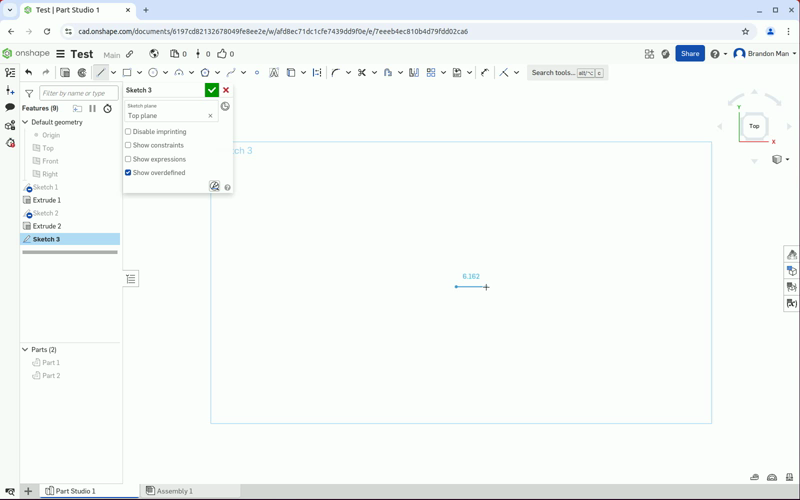
mouse_move(466, 286)
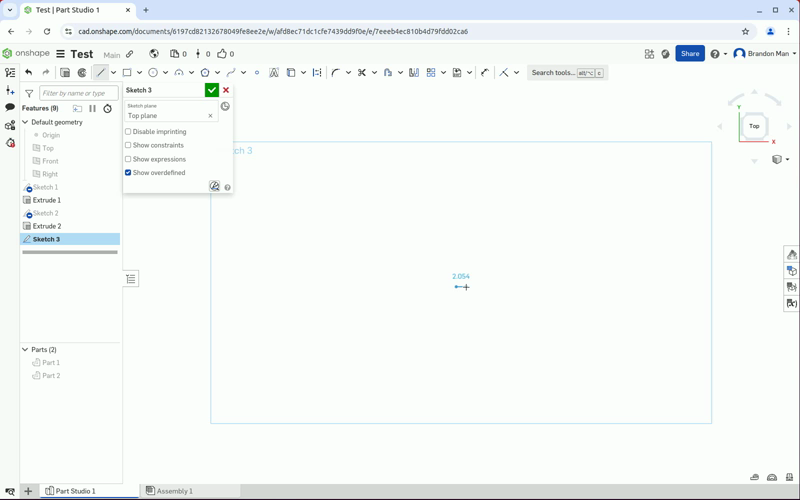
click(466, 286)
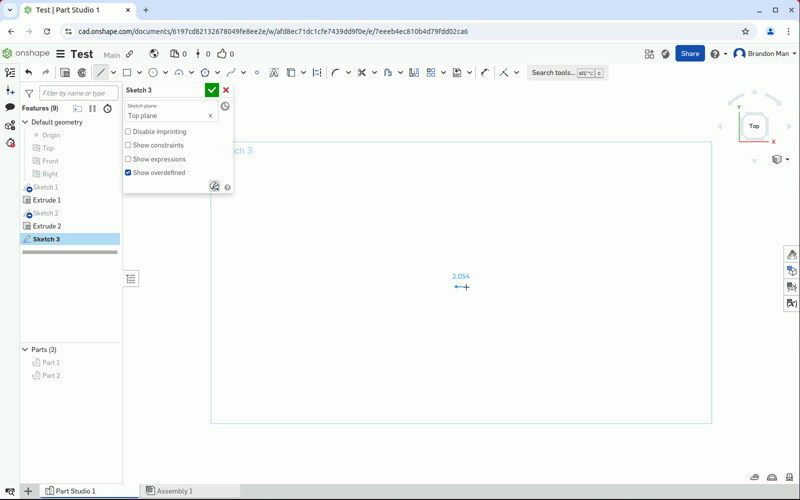
key_up(shift)
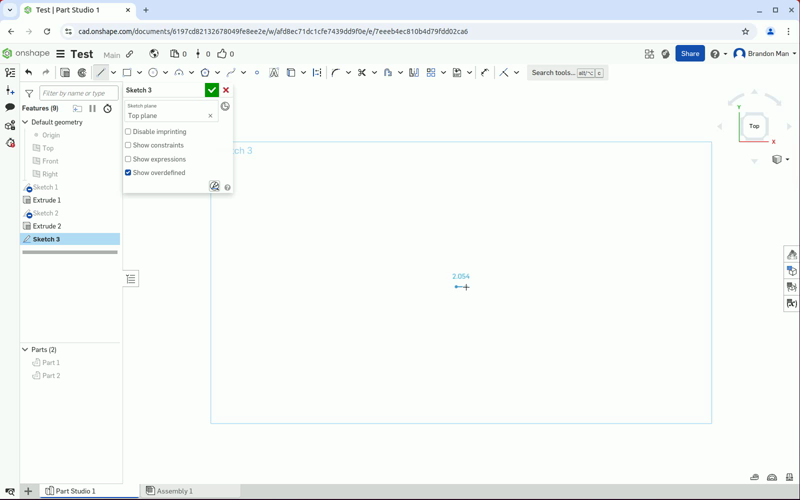
key_down(shift)
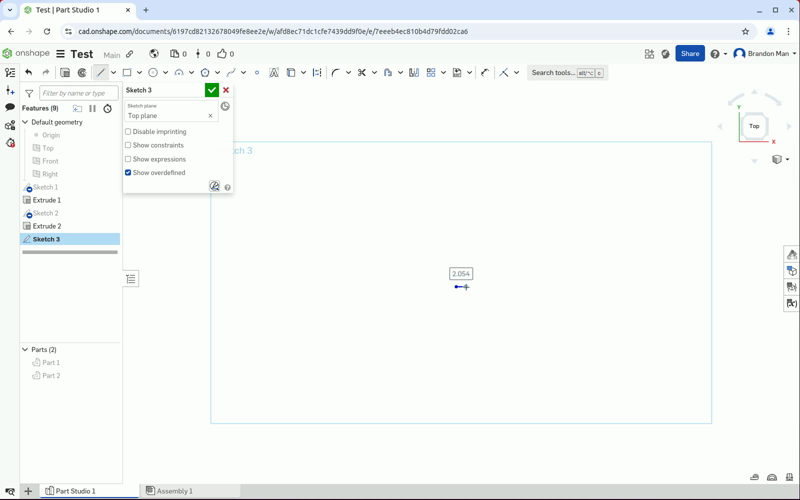
mouse_move(496, 286)
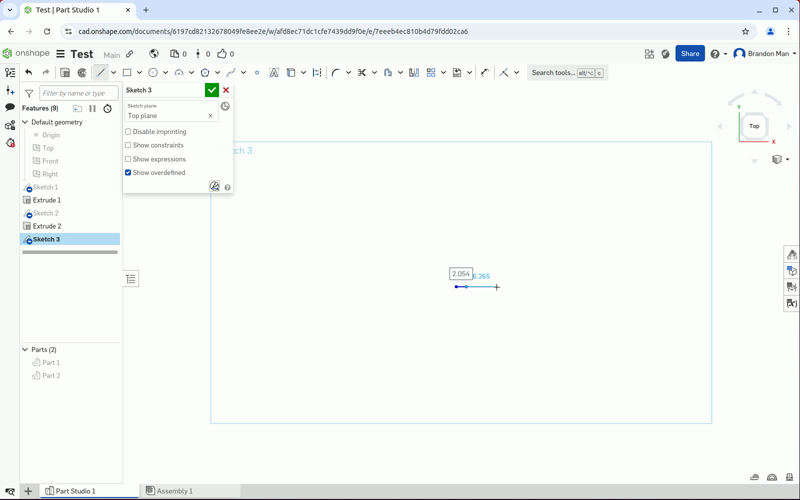
mouse_move(466, 278)
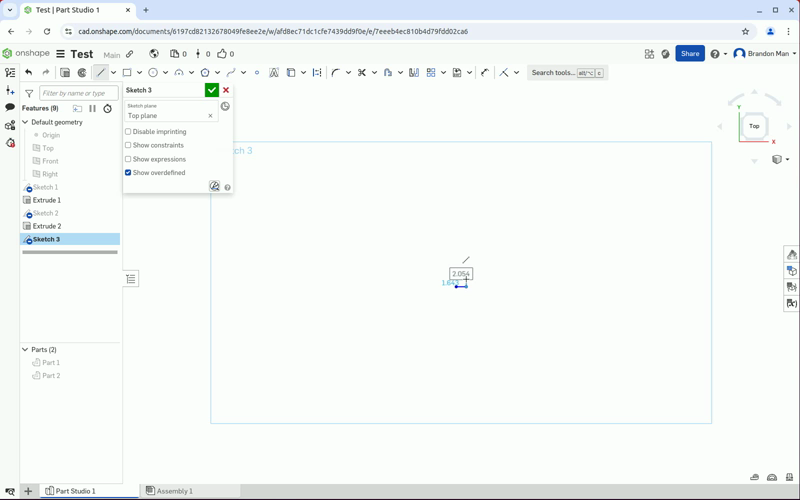
click(466, 278)
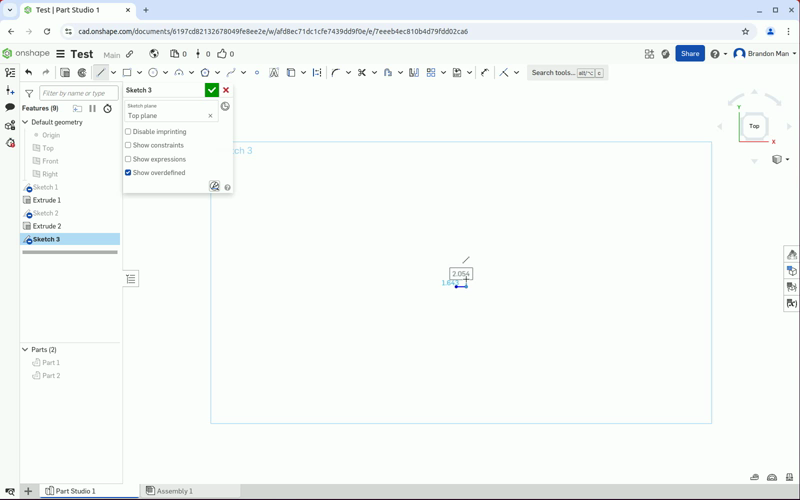
key_up(shift)
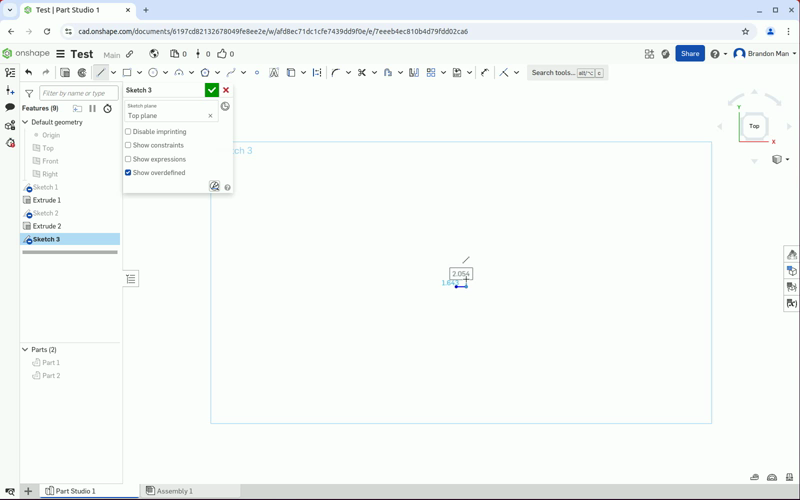
key_down(shift)
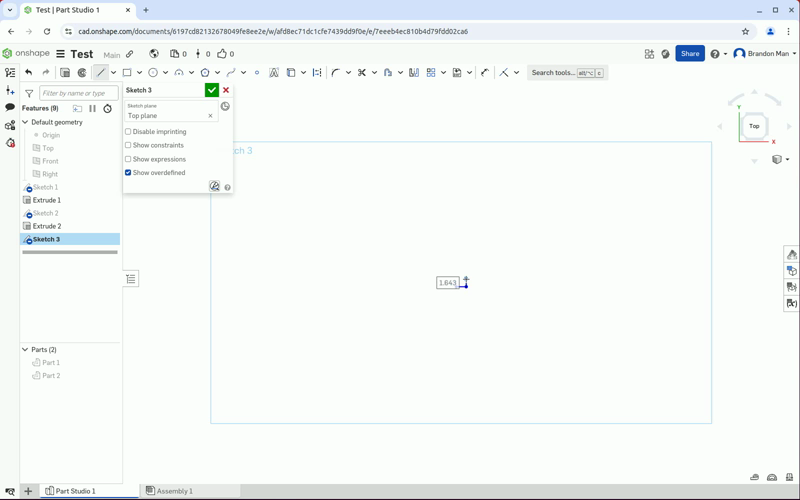
mouse_move(496, 278)
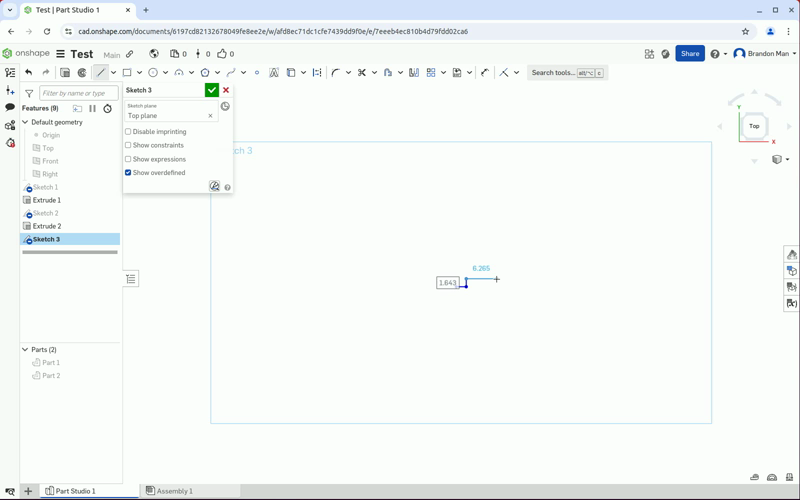
mouse_move(456, 278)
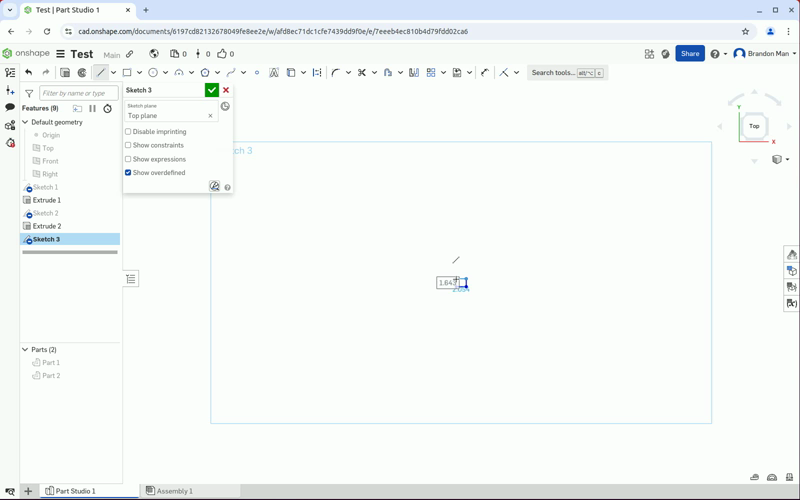
click(456, 278)
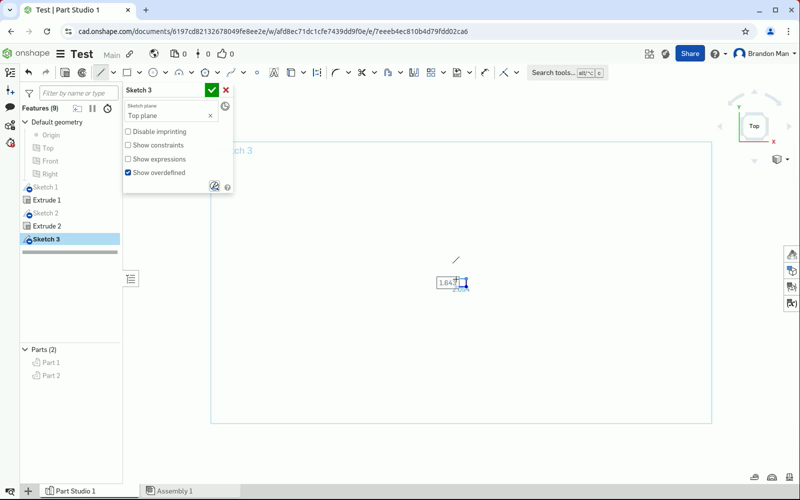
key_up(shift)
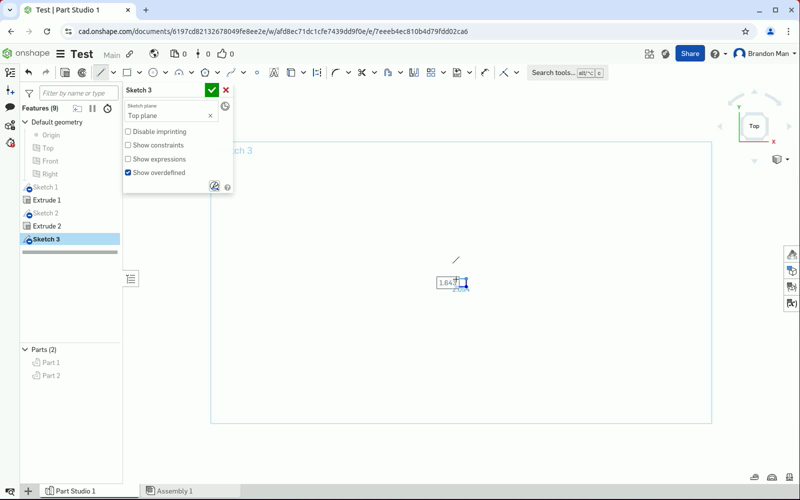
mouse_move(486, 278)
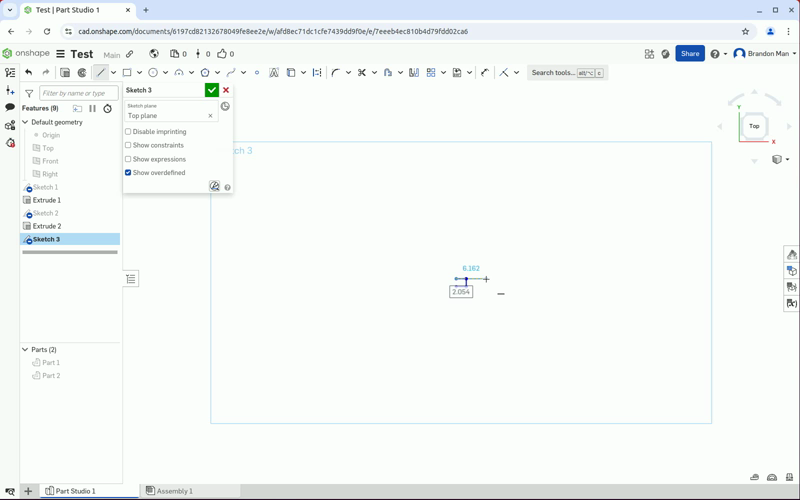
key_down(shift)
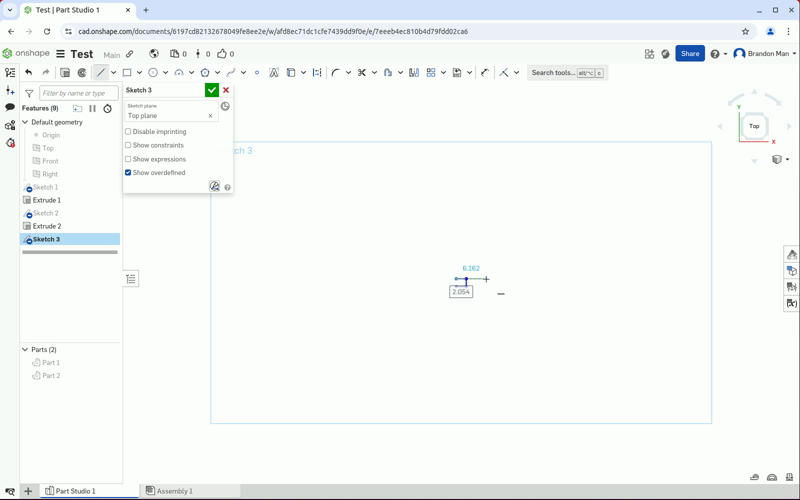
mouse_move(456, 286)
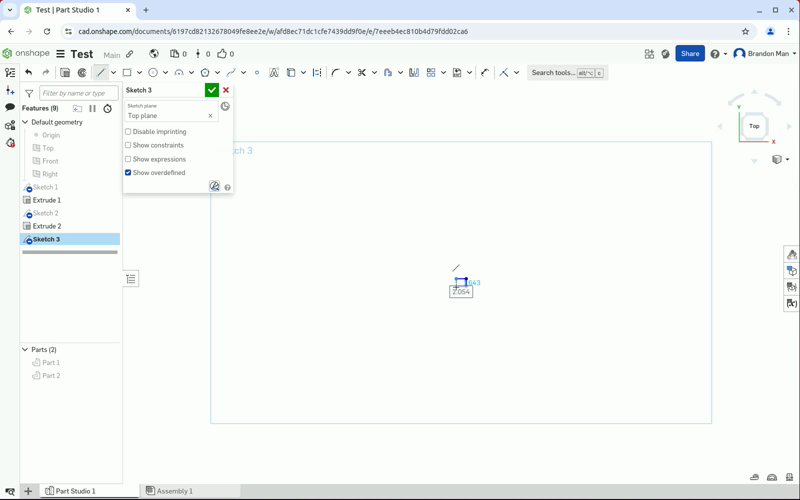
key_up(shift)
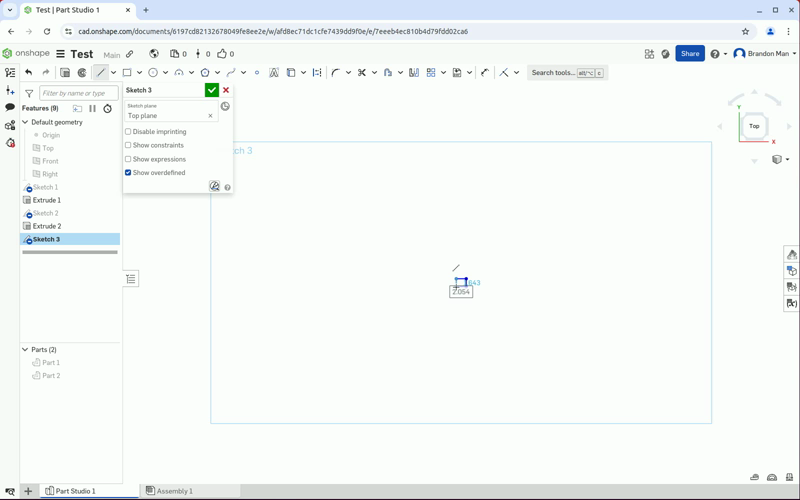
click(456, 286)
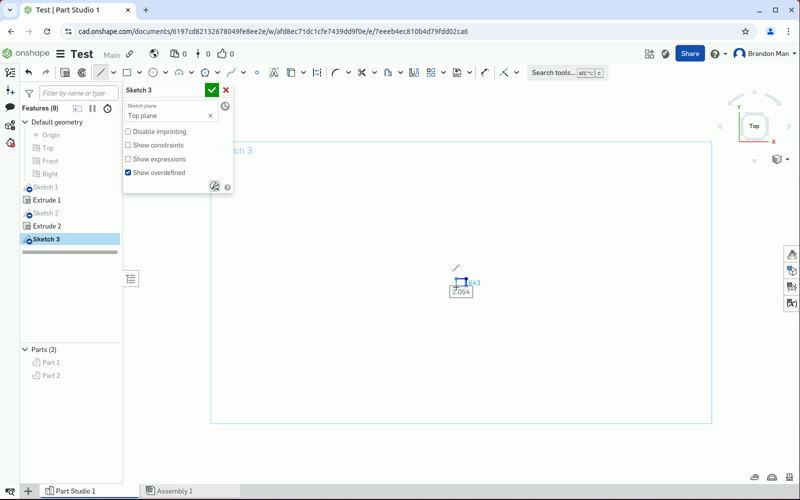
key(esc)
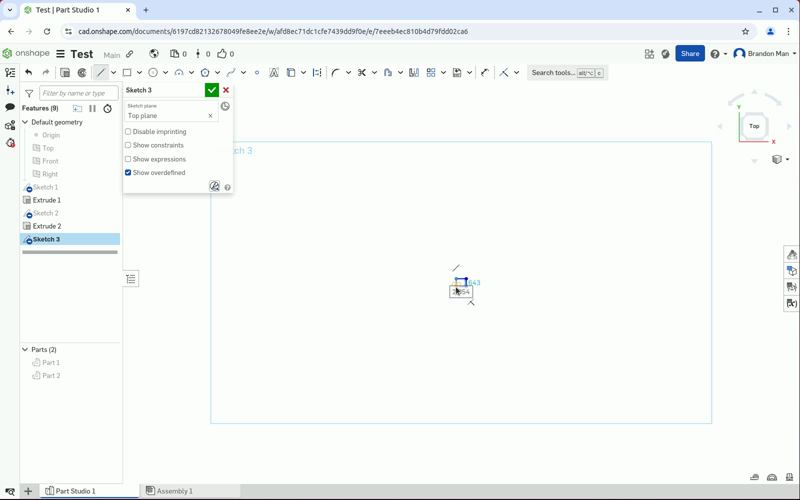
key(c)
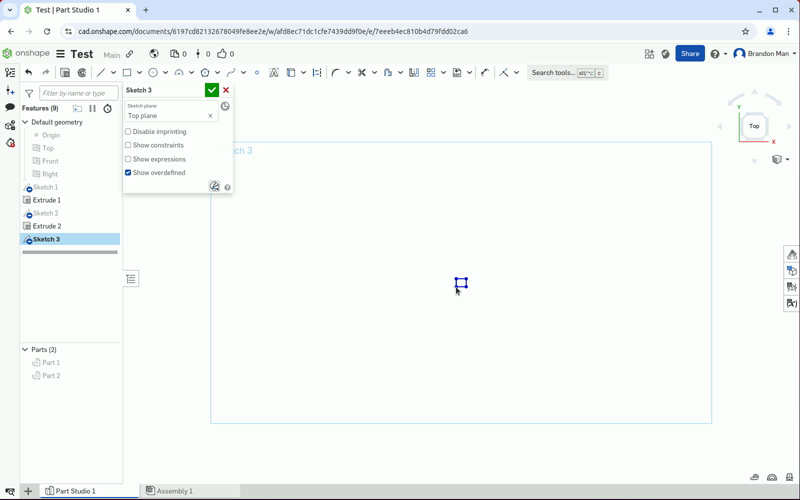
key_down(shift)
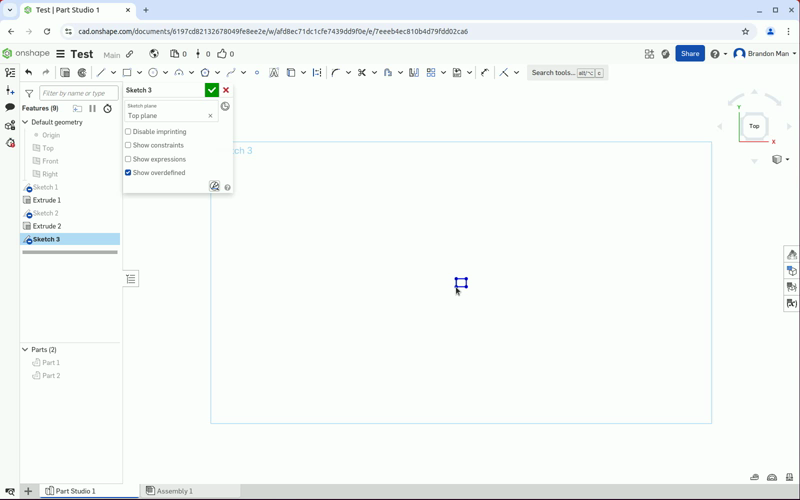
mouse_move(461, 282)
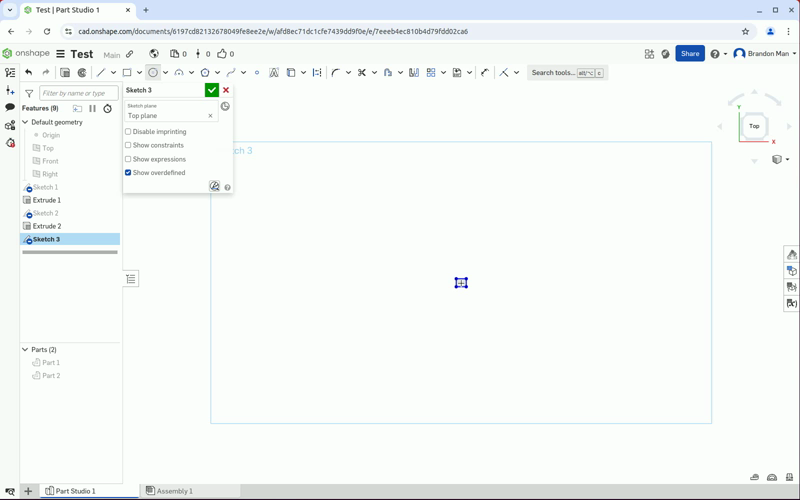
click(461, 282)
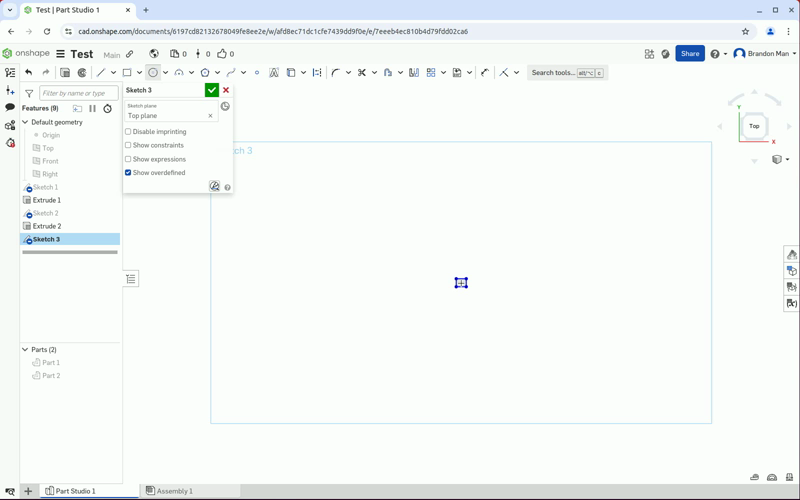
key_up(shift)
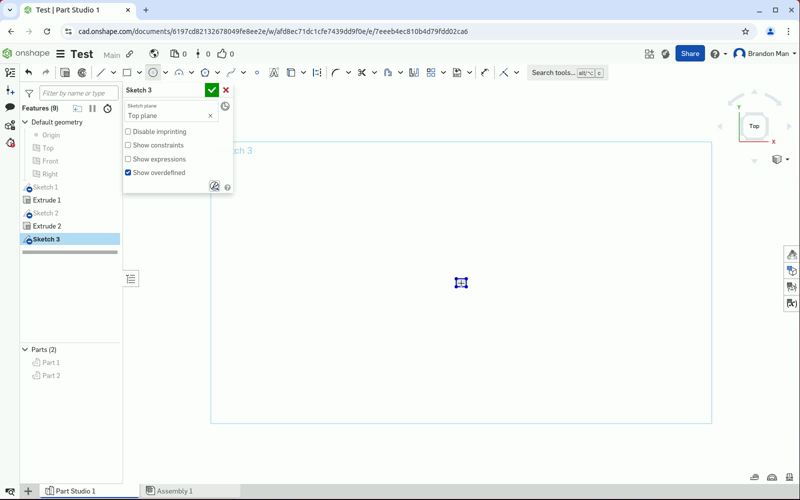
mouse_move(464, 282)
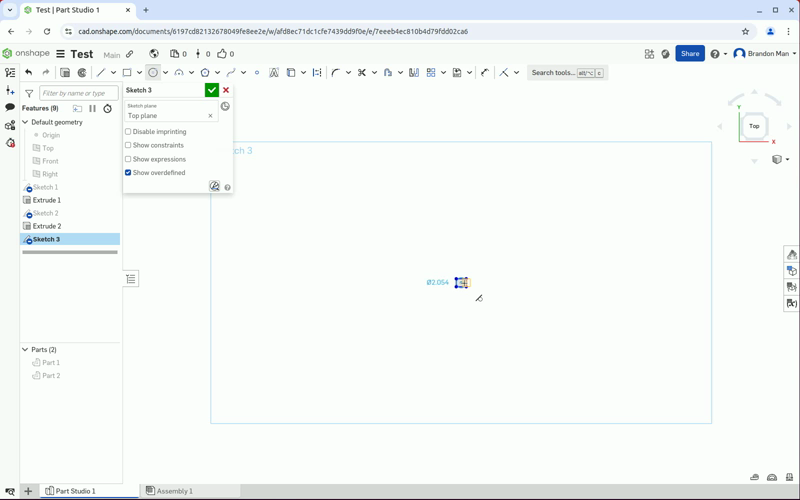
scroll(6)
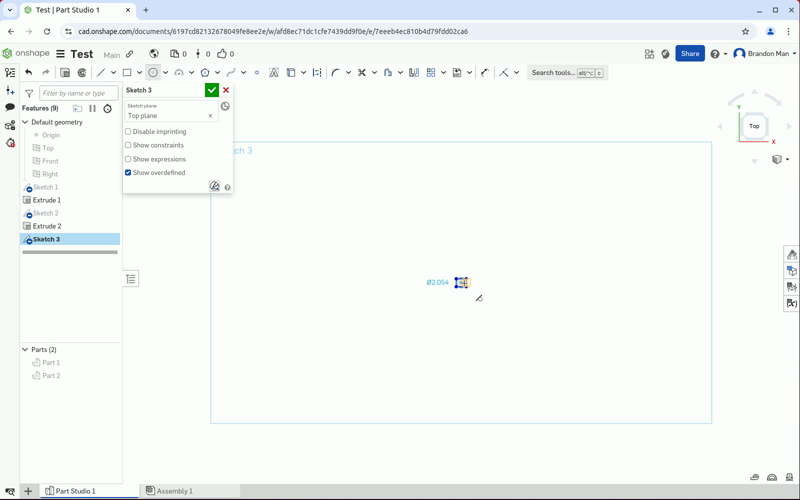
scroll(6)
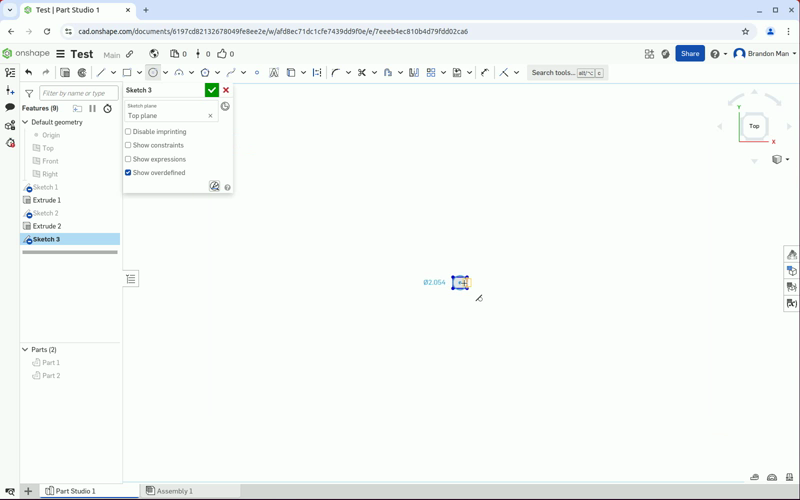
scroll(6)
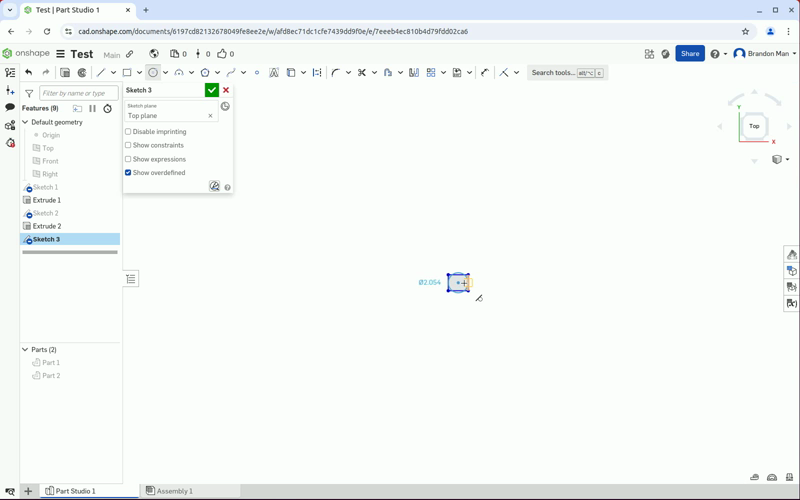
scroll(6)
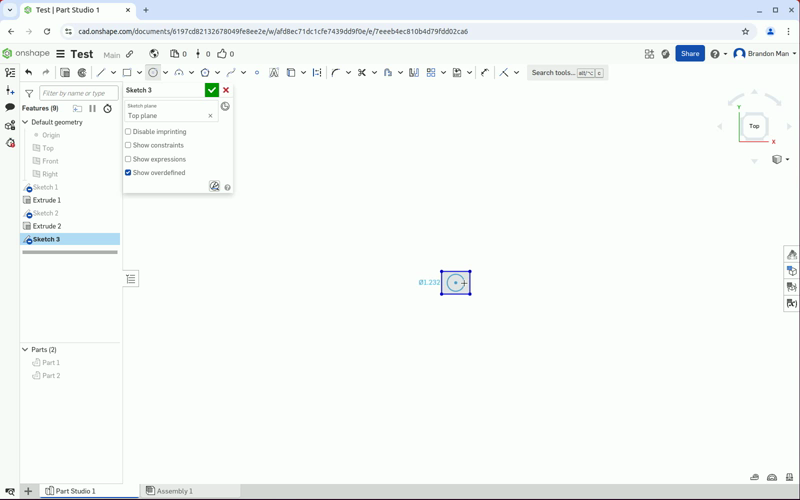
scroll(6)
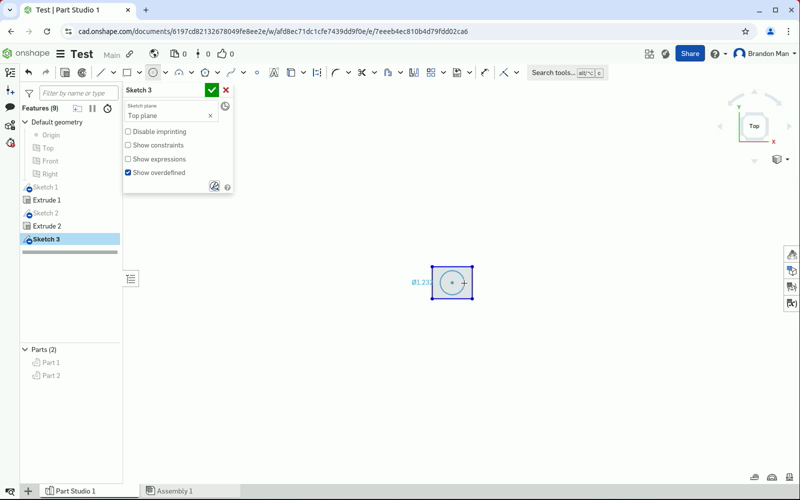
scroll(6)
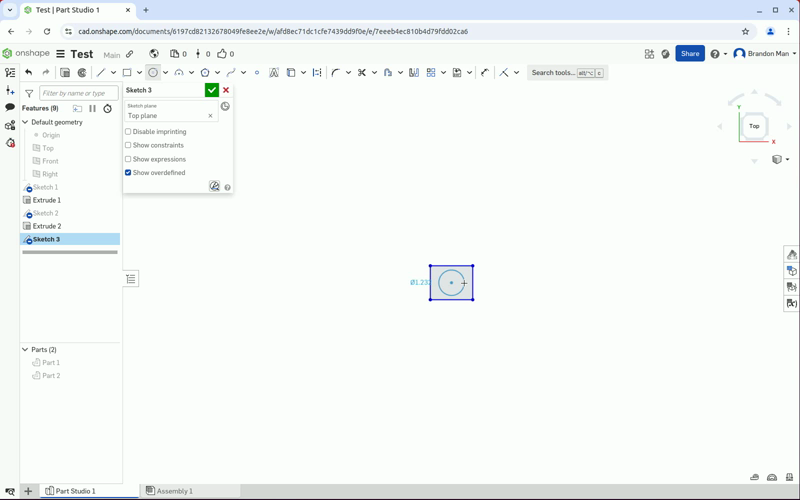
scroll(6)
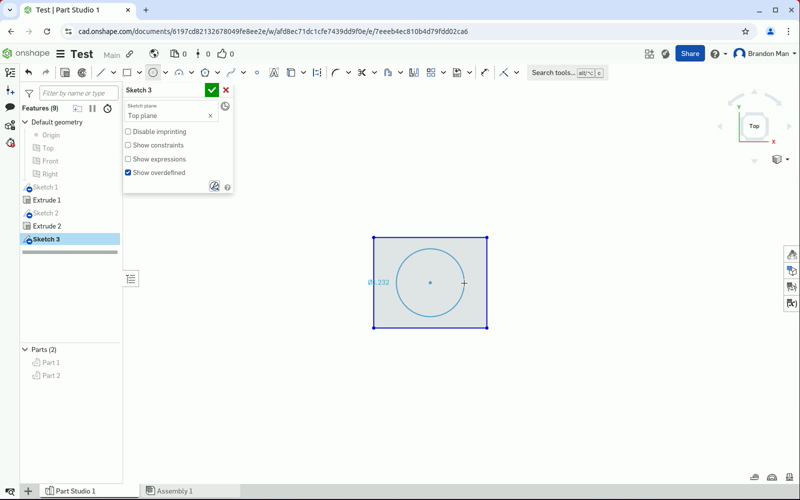
click(464, 282)
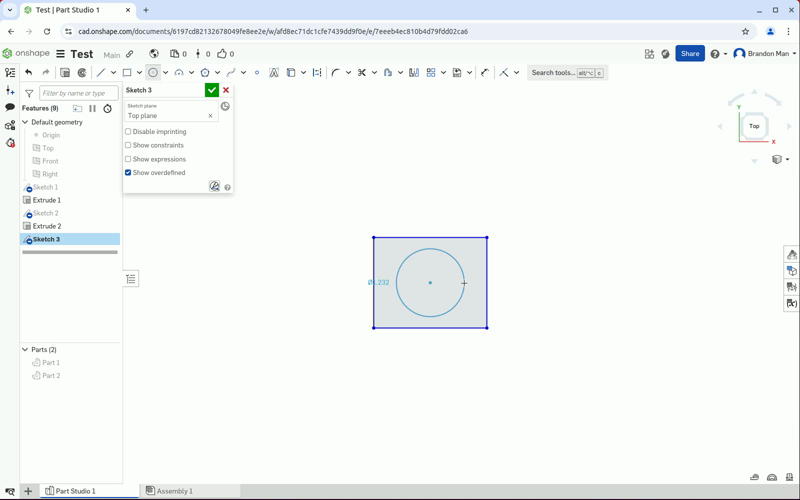
scroll(-6)
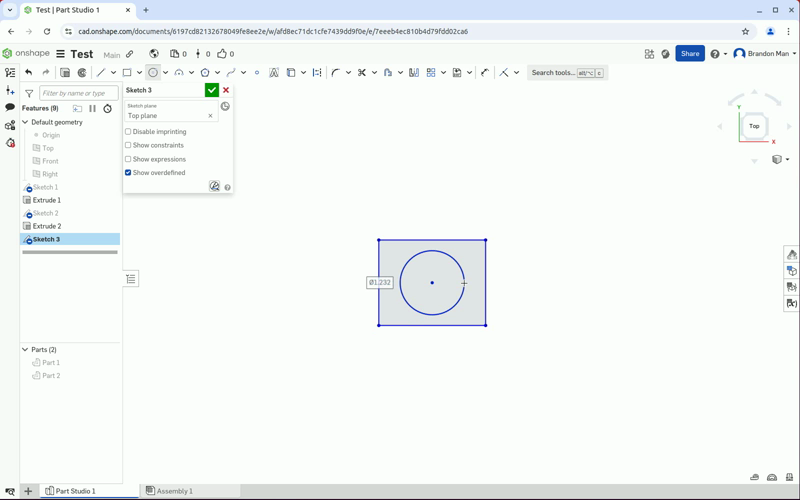
scroll(-6)
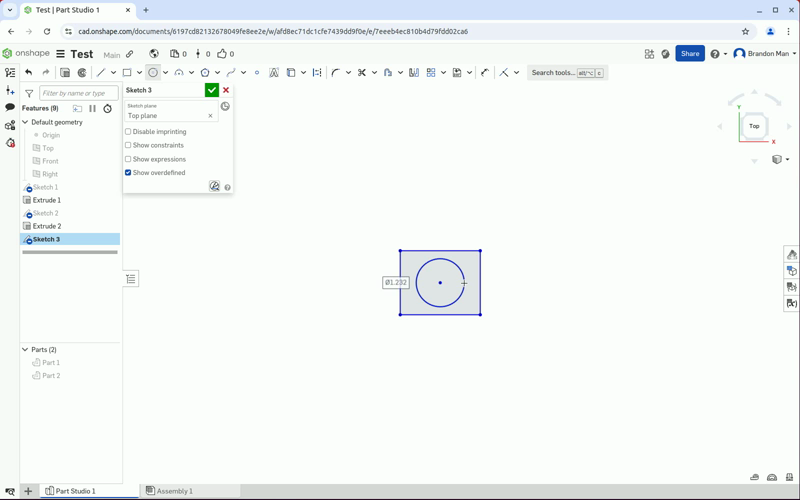
scroll(-6)
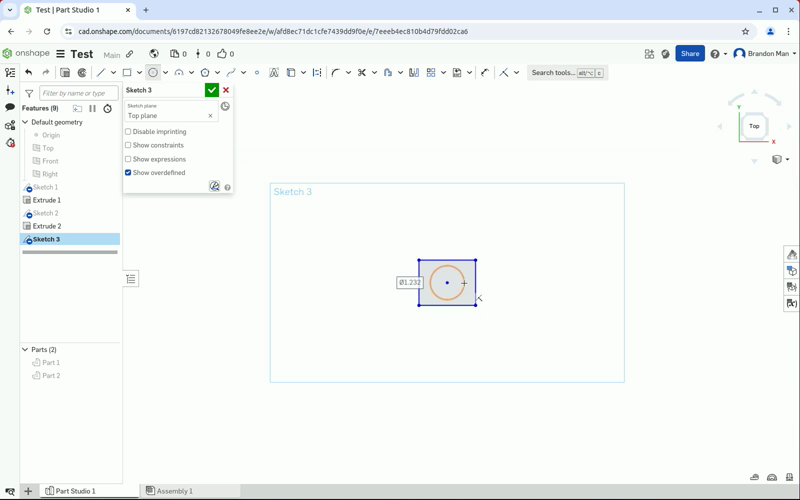
scroll(-6)
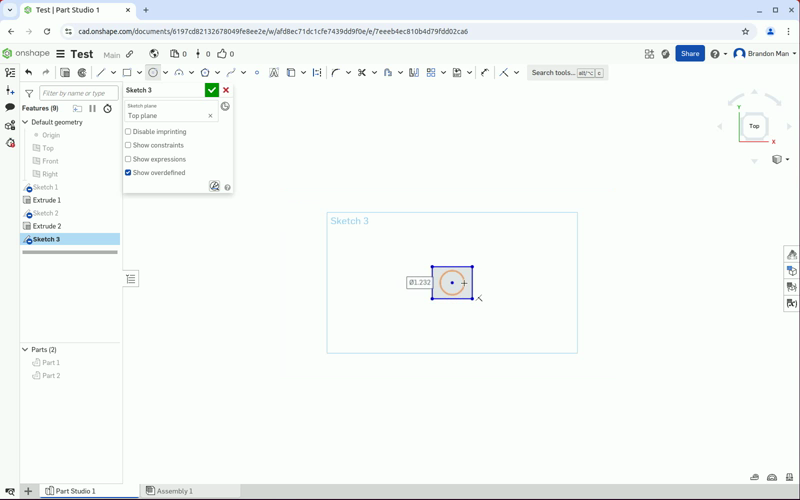
scroll(-6)
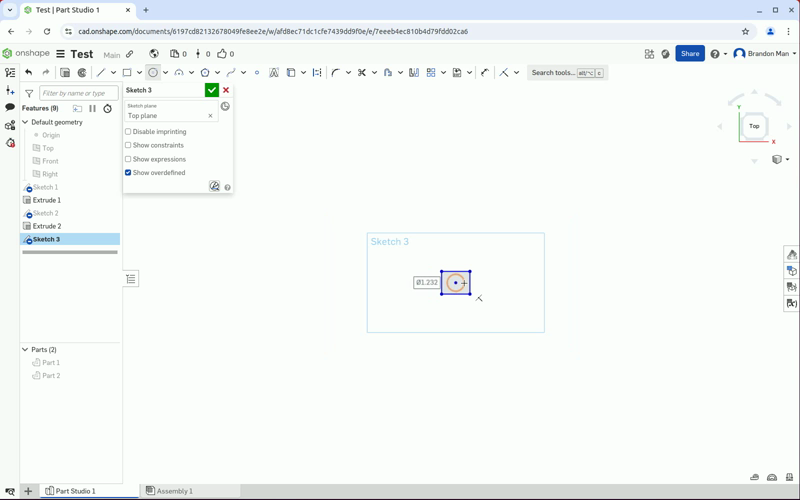
scroll(-6)
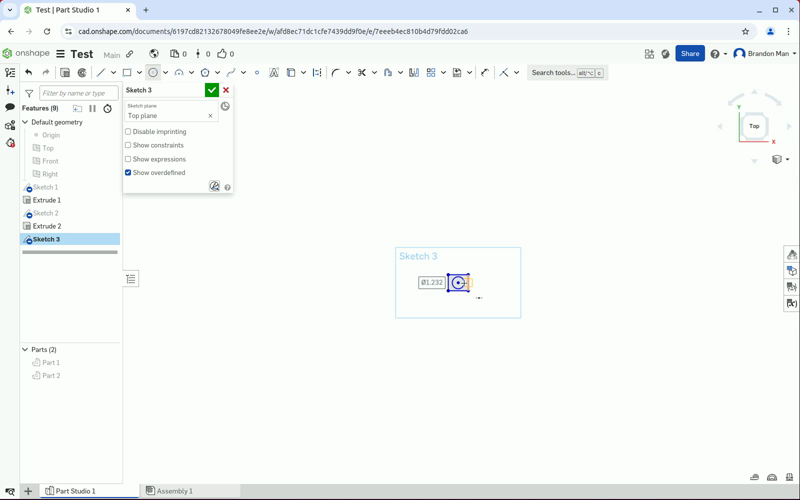
scroll(-6)
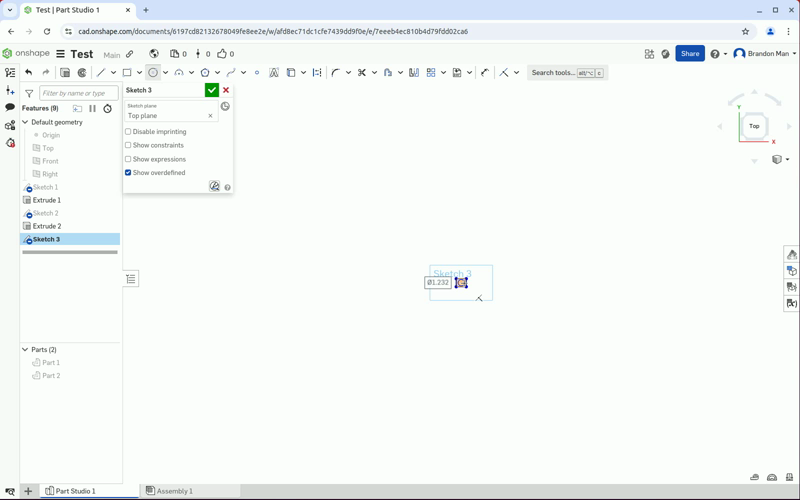
key(esc)
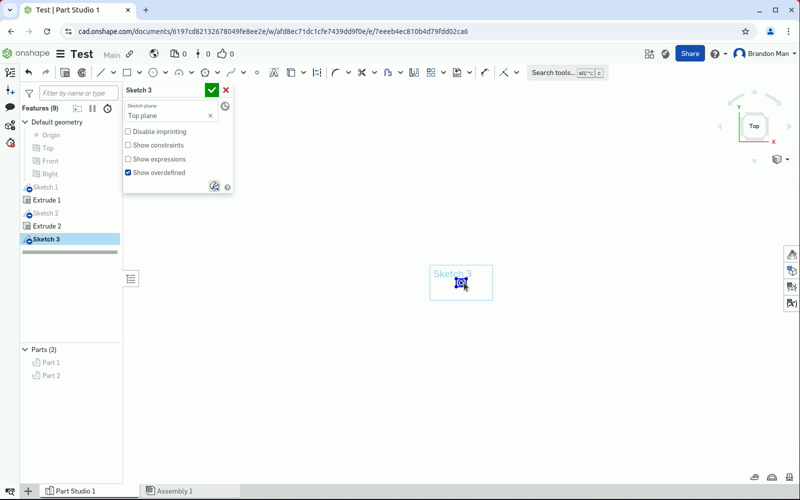
mouse_move(463, 284)
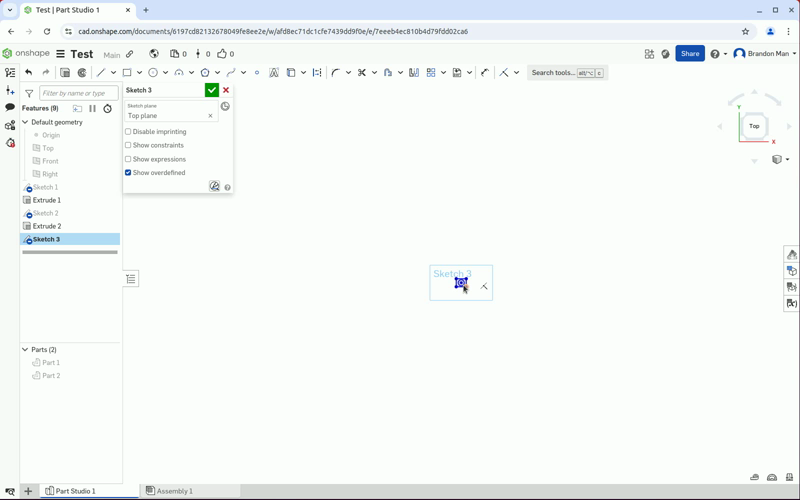
scroll(6)
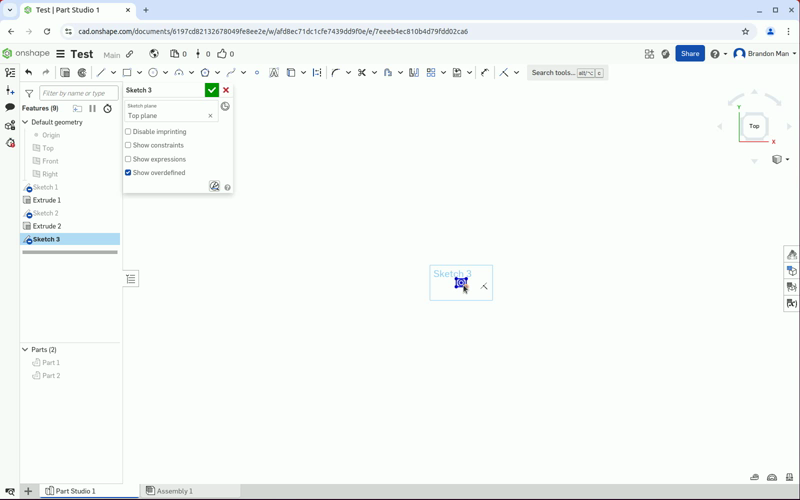
scroll(6)
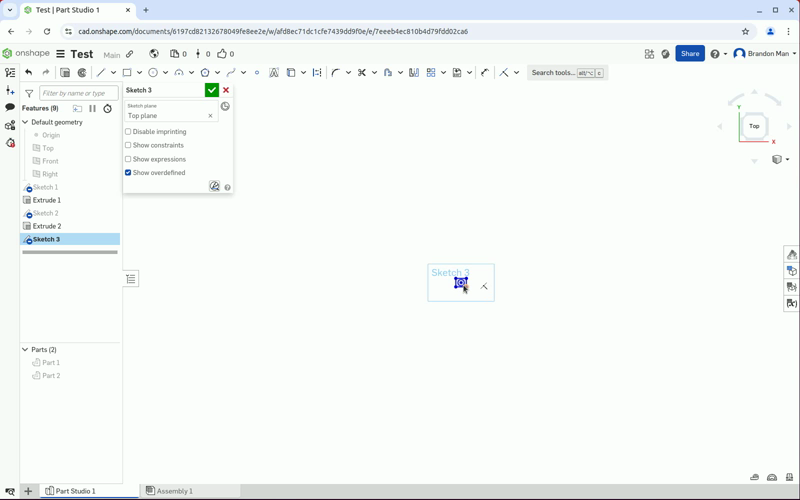
scroll(6)
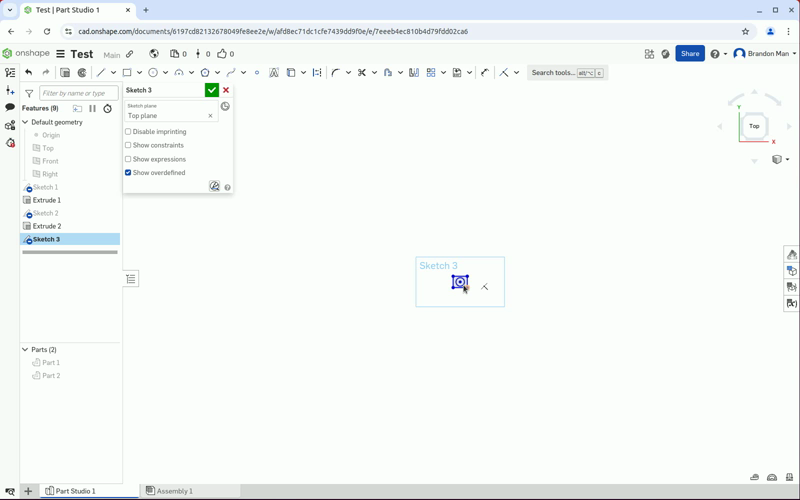
scroll(6)
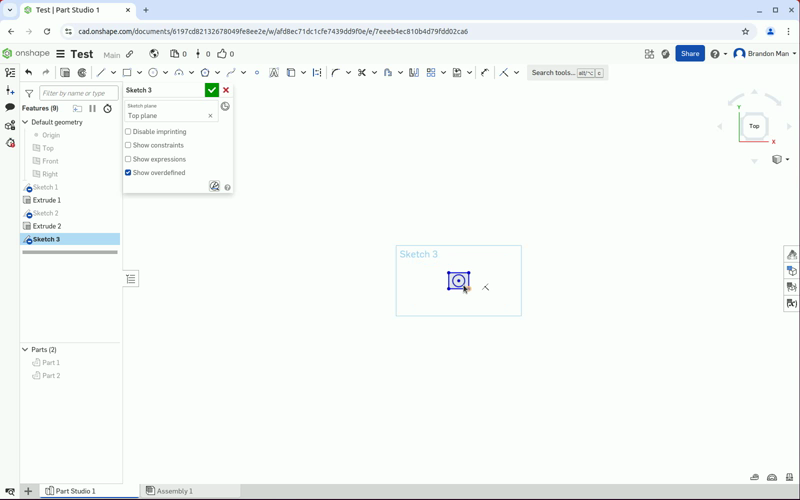
scroll(6)
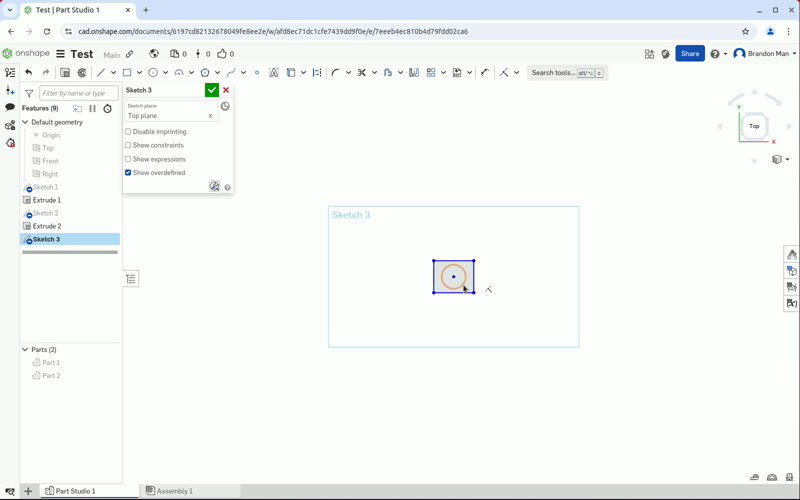
scroll(6)
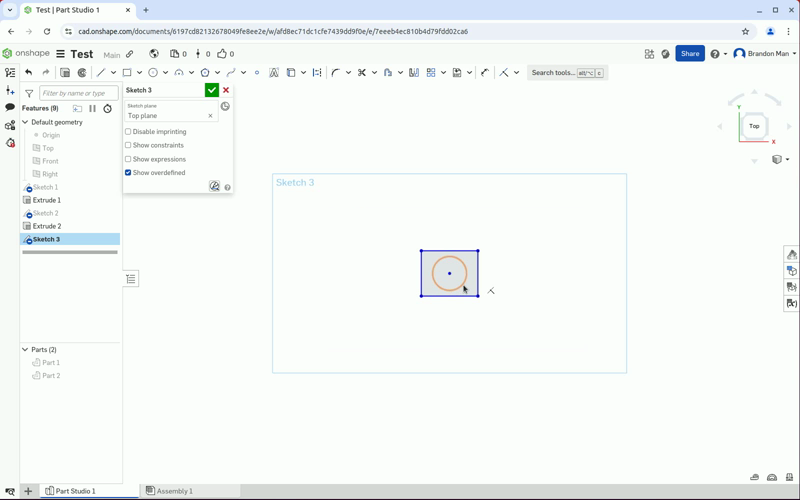
scroll(6)
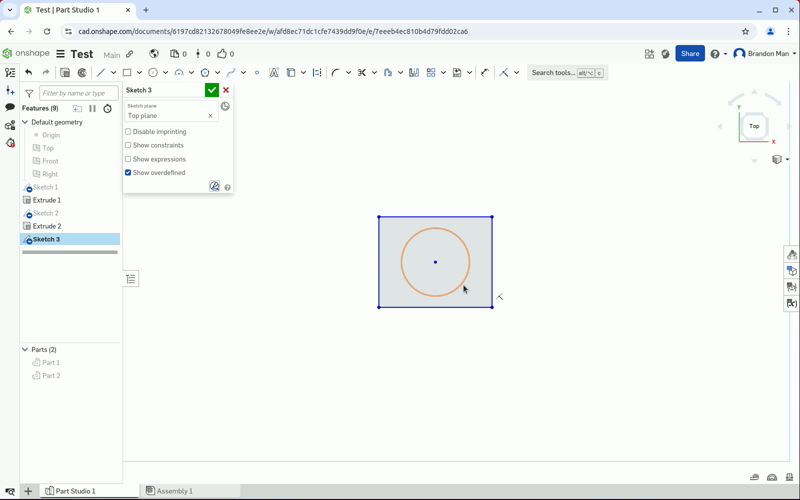
click(463, 284)
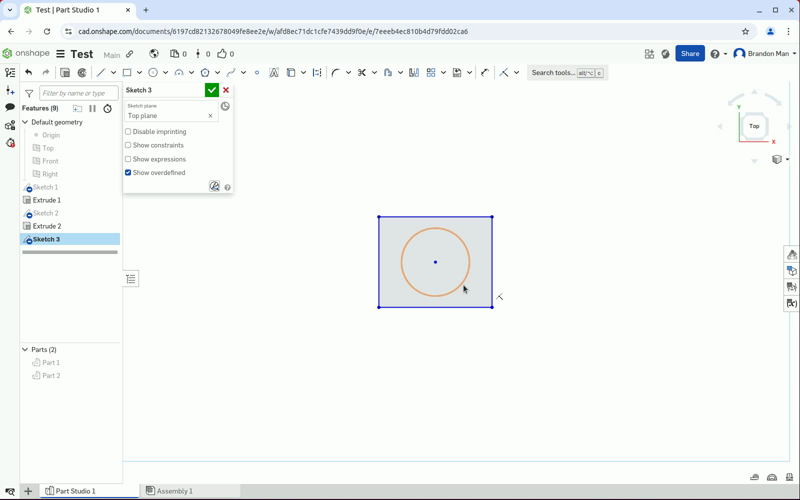
scroll(-6)
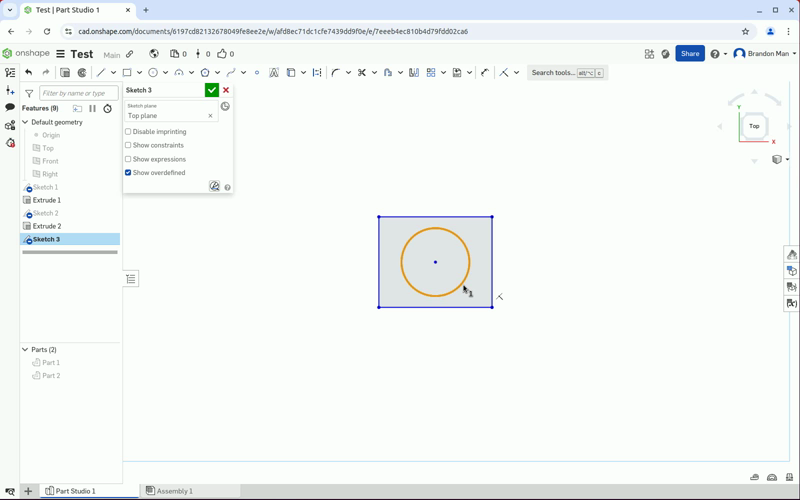
scroll(-6)
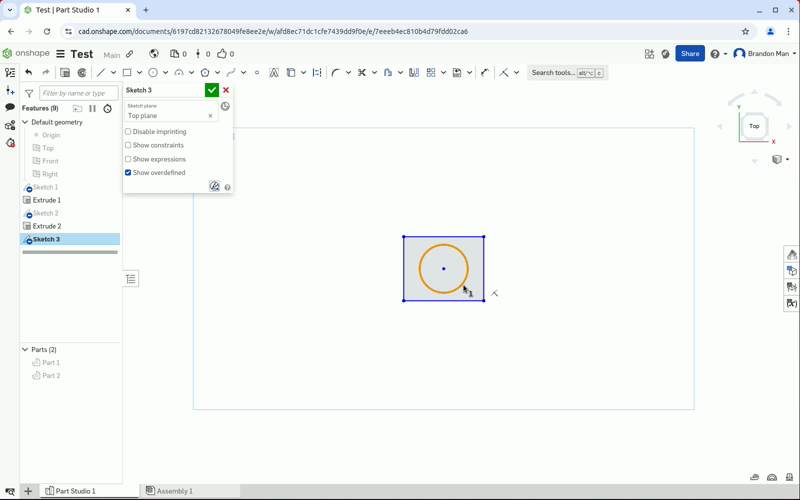
scroll(-6)
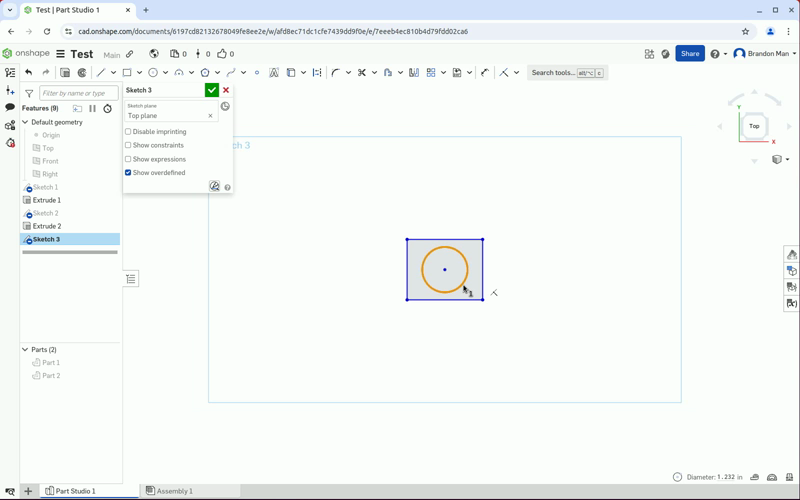
scroll(-6)
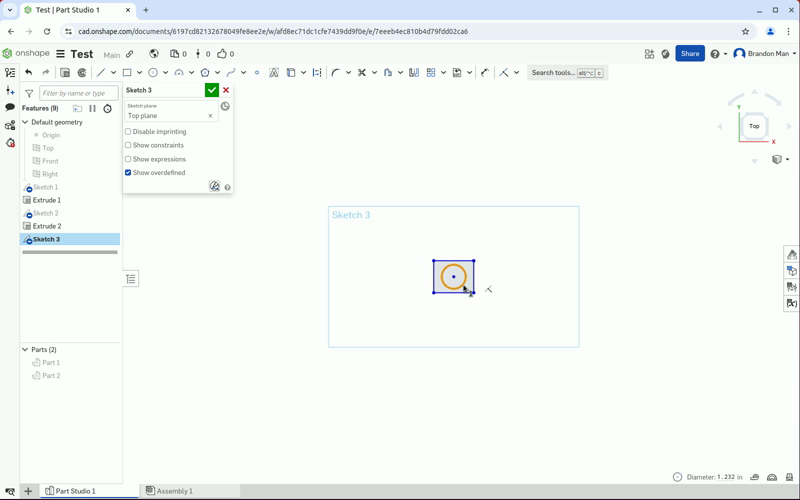
scroll(-6)
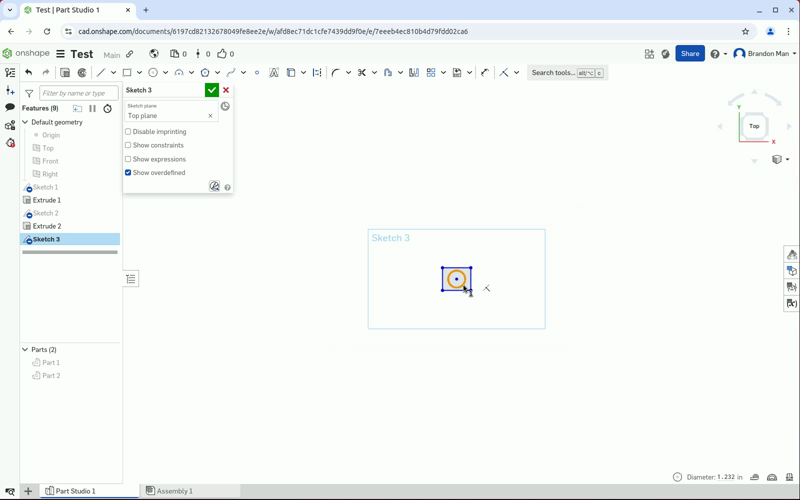
scroll(-6)
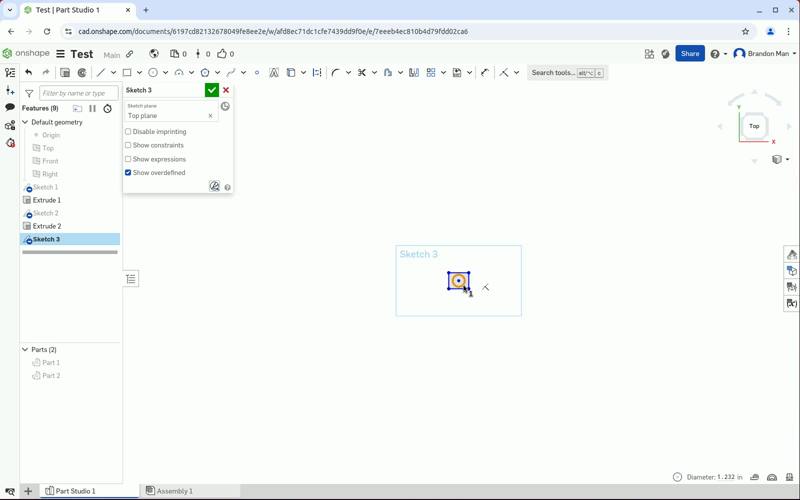
scroll(-6)
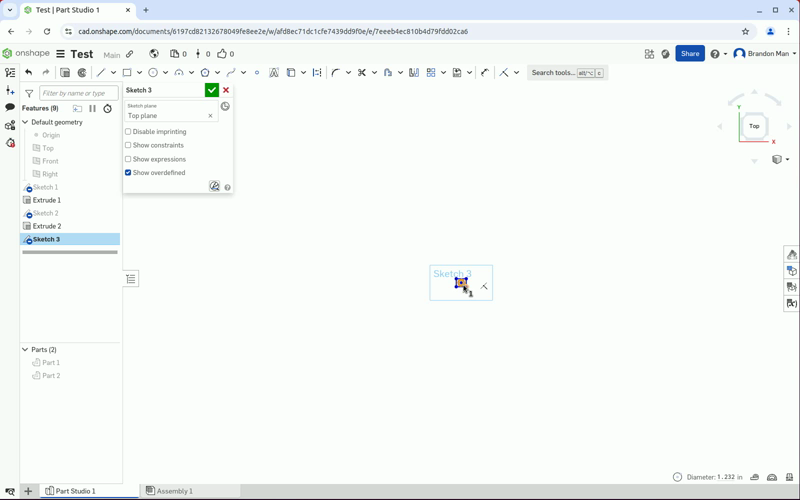
mouse_move(73, 352)
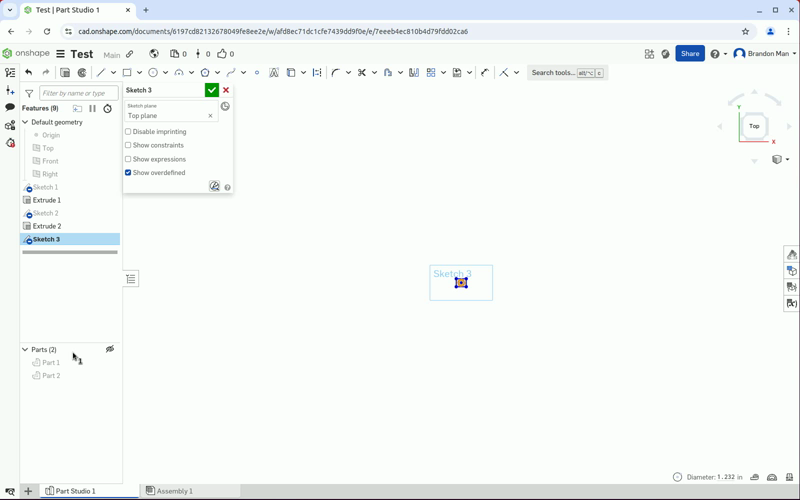
key(shift+y)
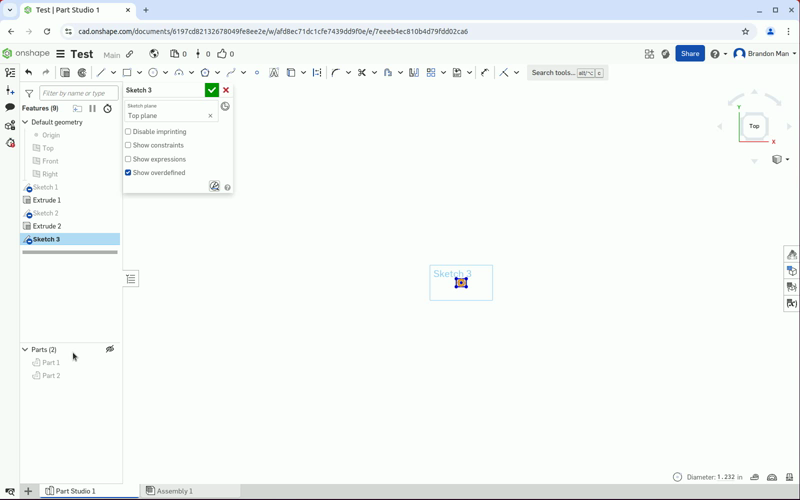
key(shift+e)
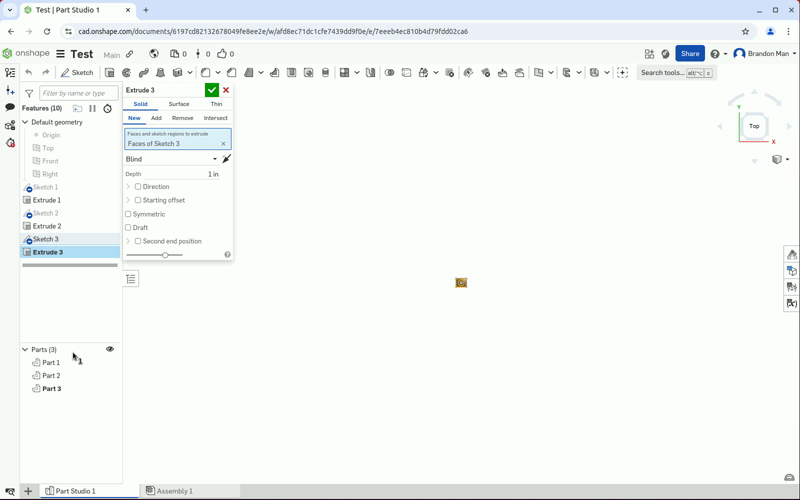
mouse_move(143, 106)
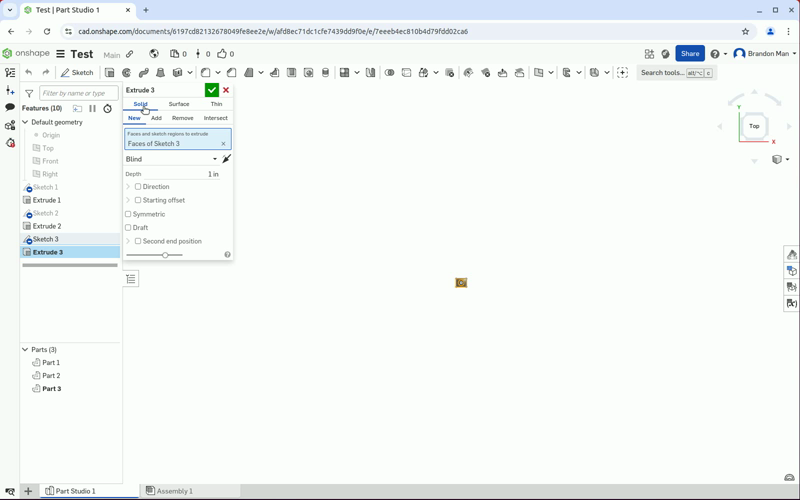
click(143, 106)
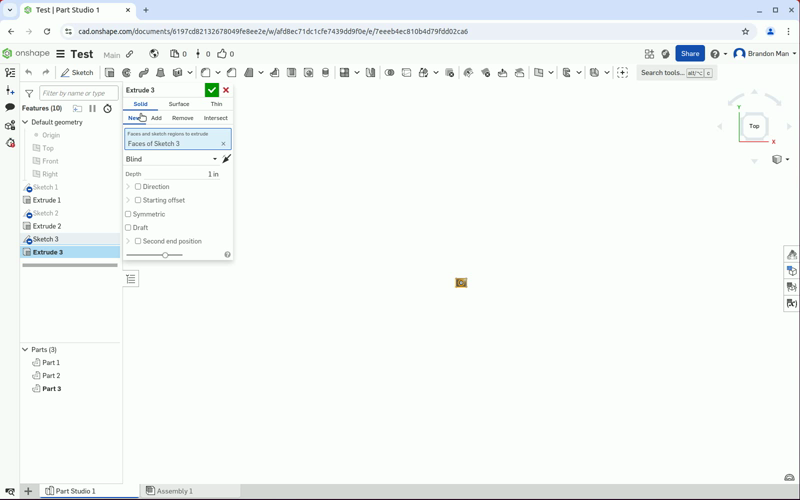
mouse_move(137, 120)
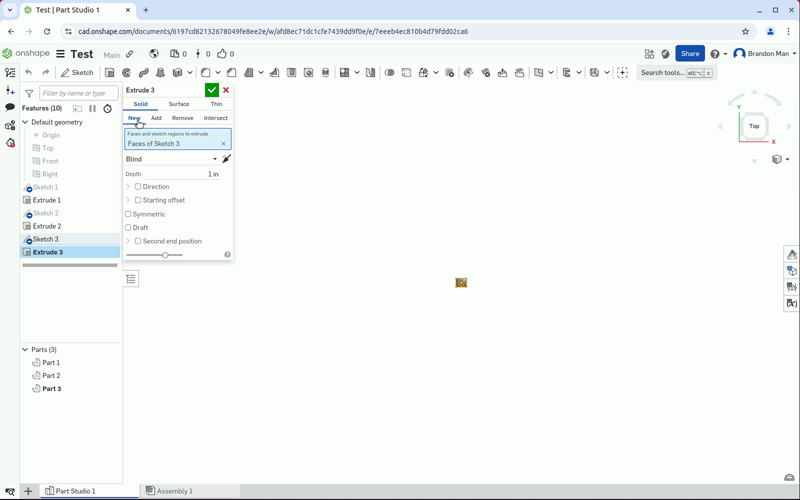
click(137, 120)
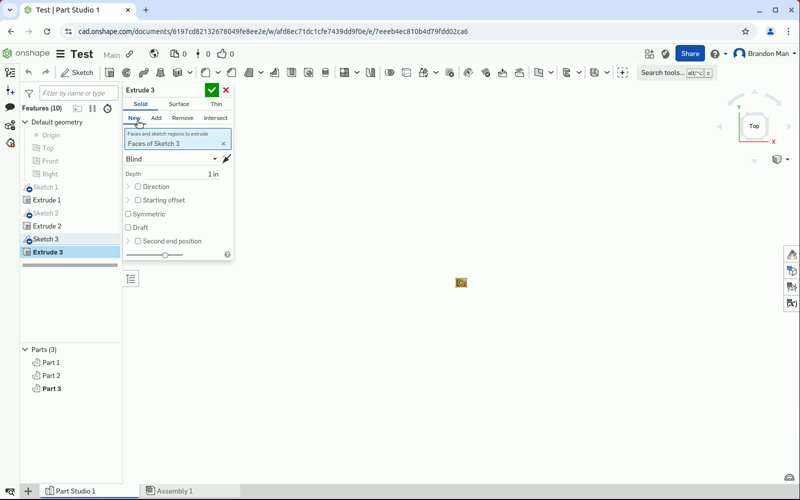
key(tab, 4)
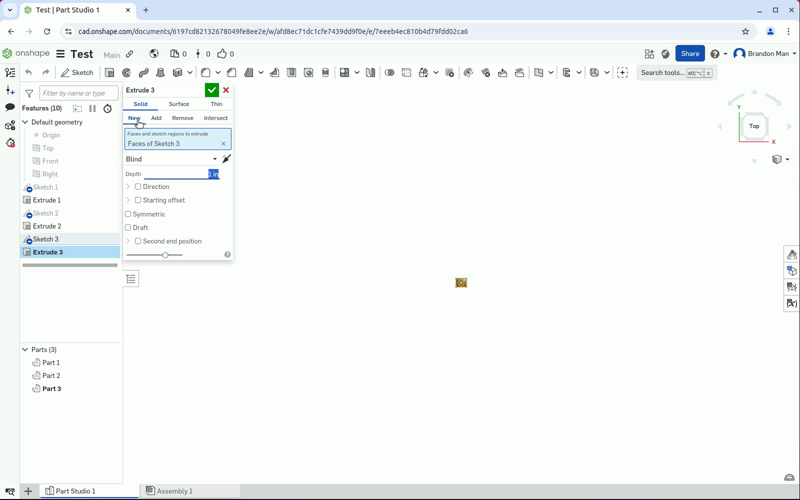
text(3.129)
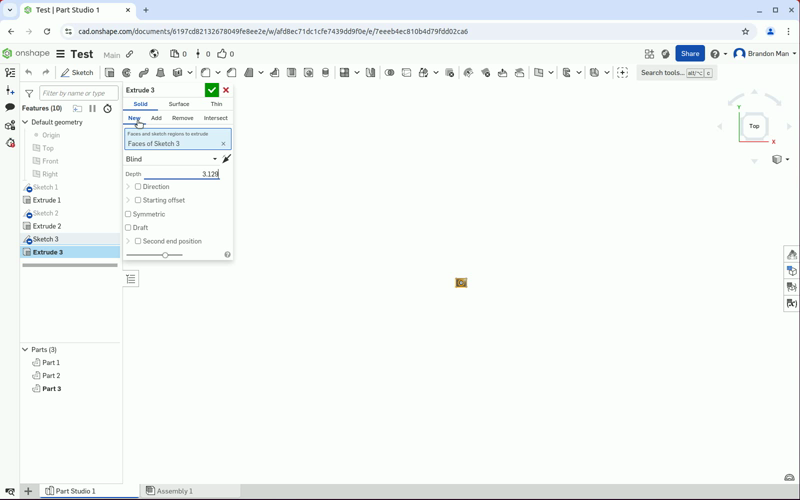
key(enter)
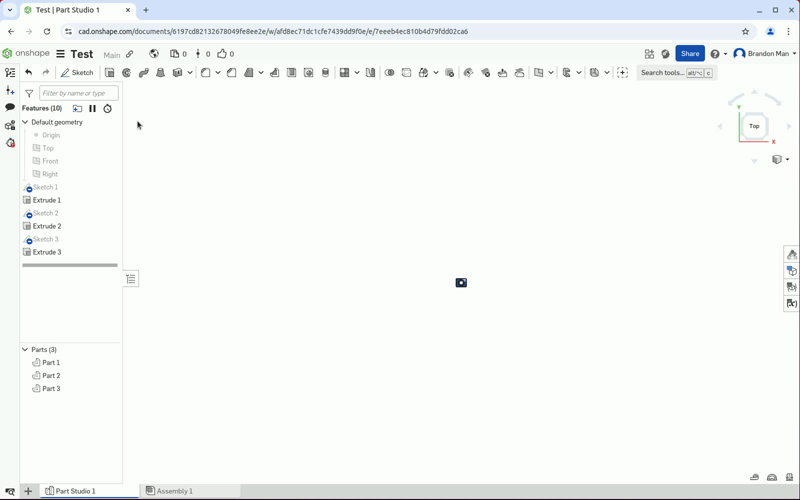
key(shift+h)
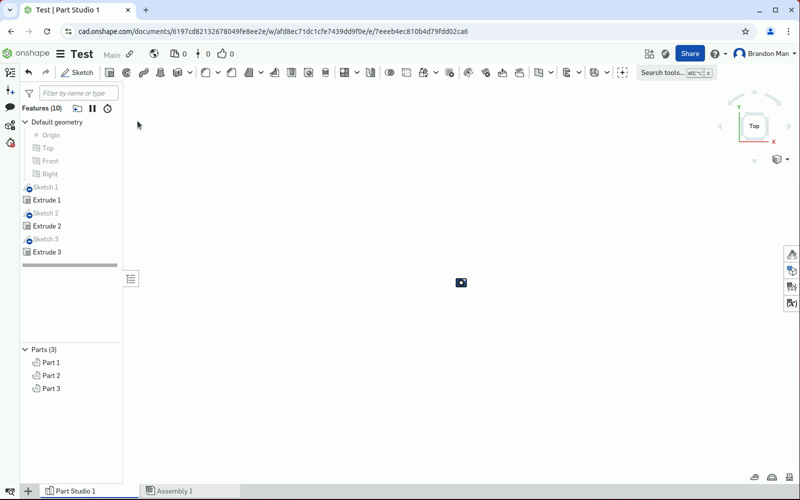
key(shift+h)
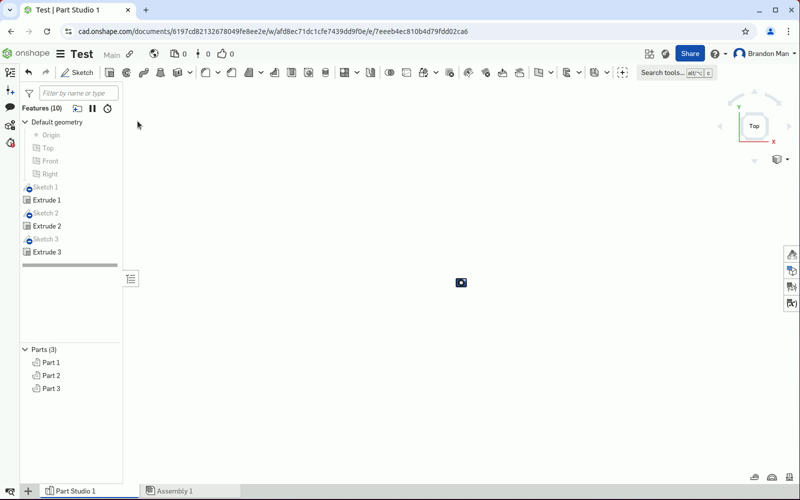
mouse_move(73, 189)
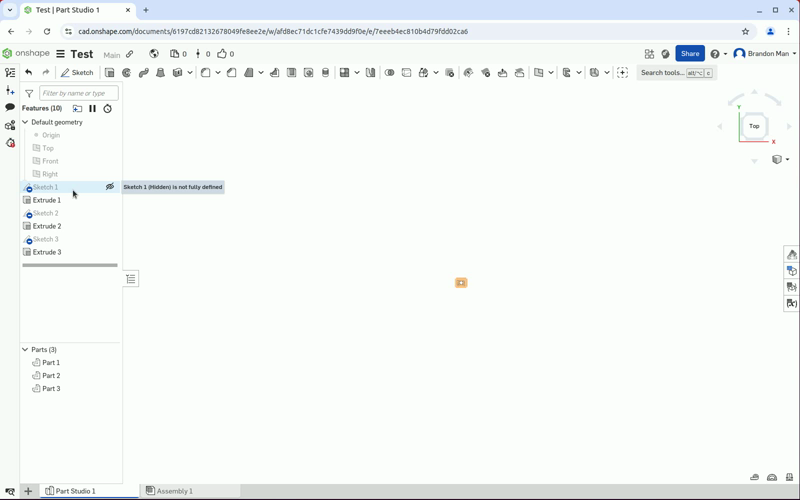
click(73, 189)
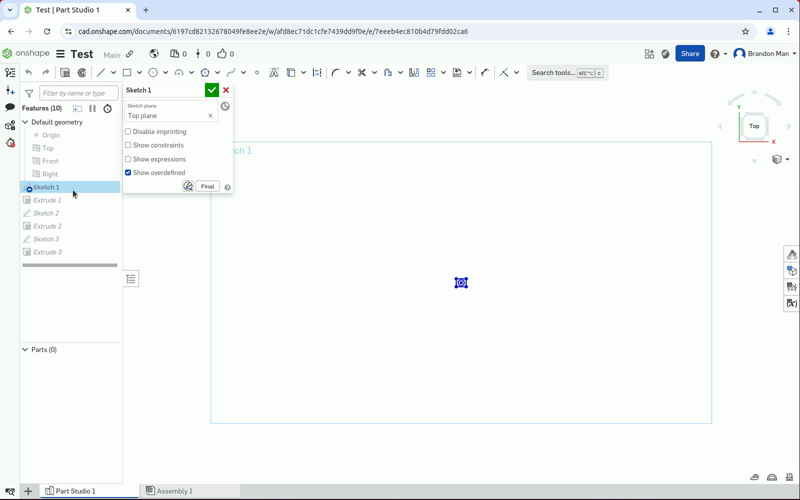
mouse_move(229, 92)
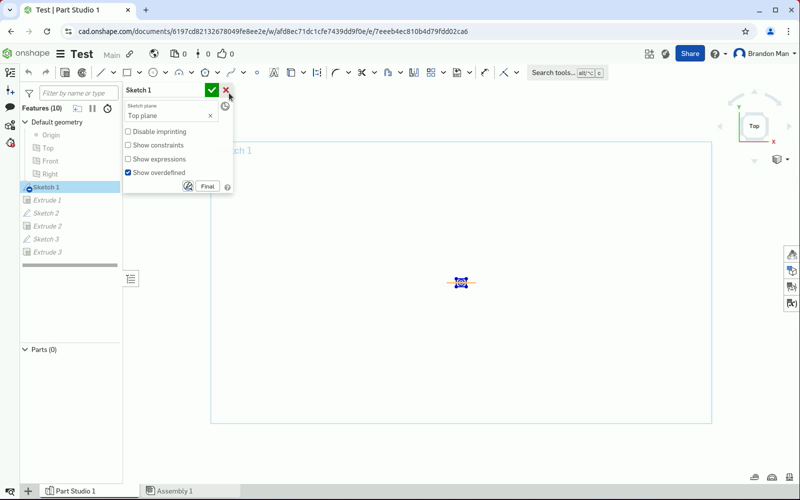
click(229, 92)
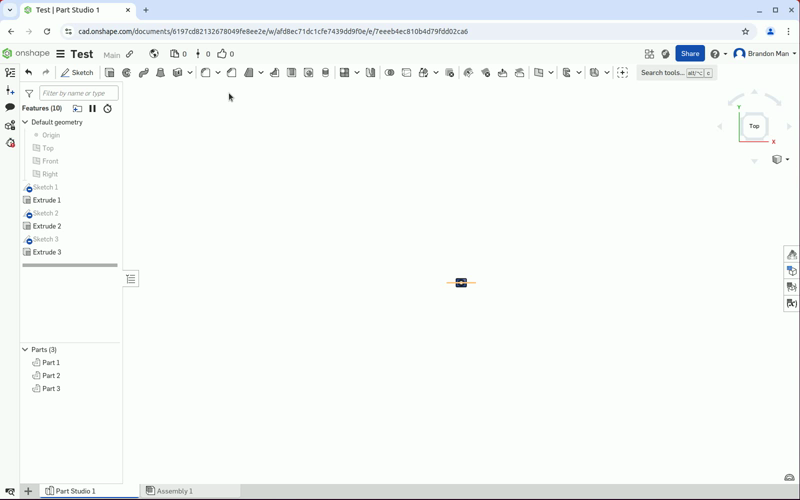
mouse_move(73, 352)
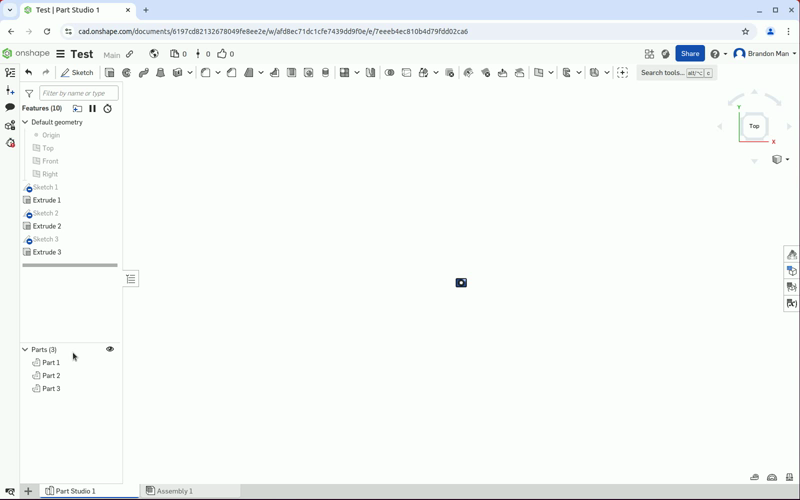
key(y)
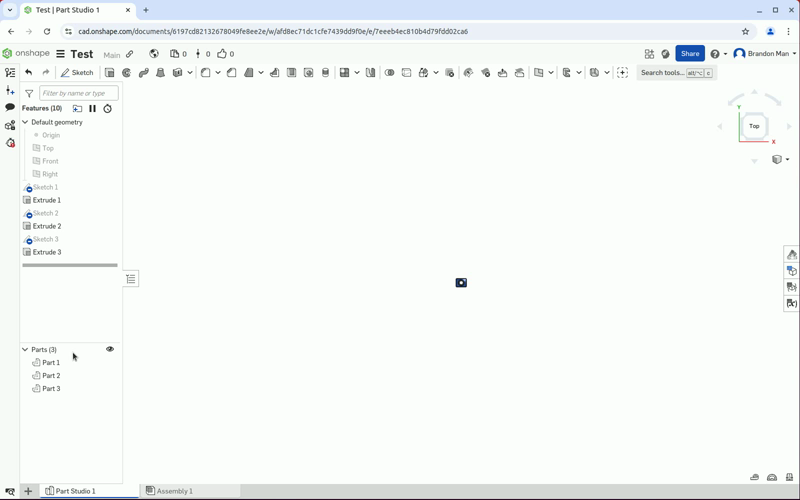
key(shift+p)
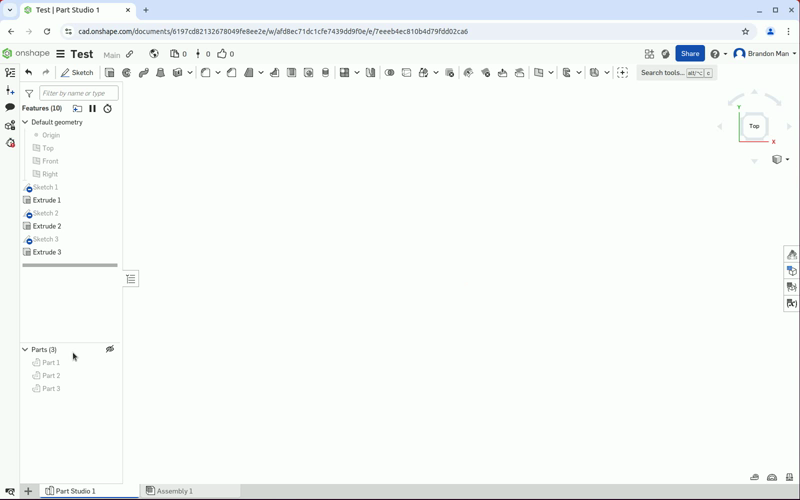
key(space)
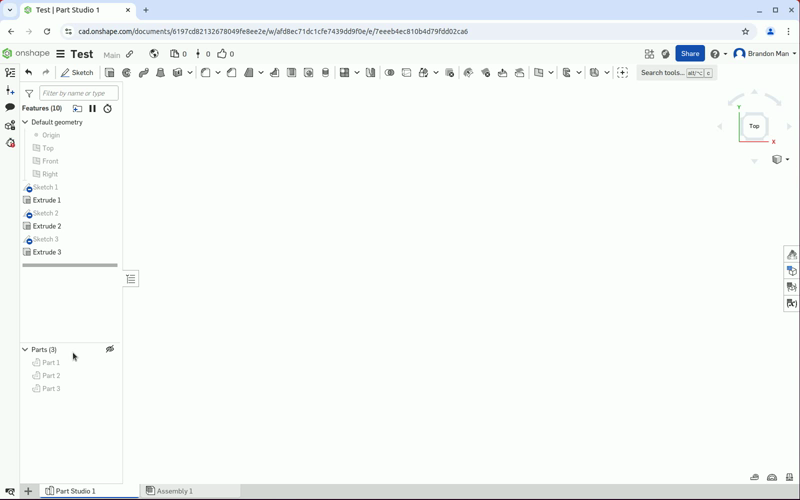
key_down(shift)
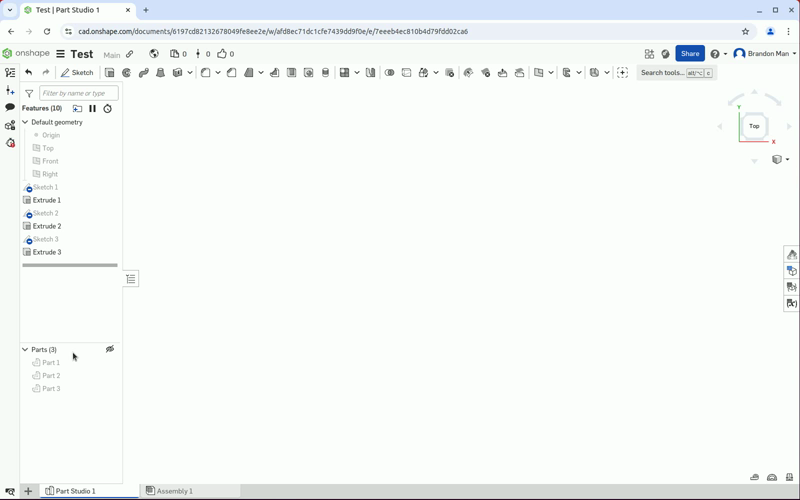
key(up)
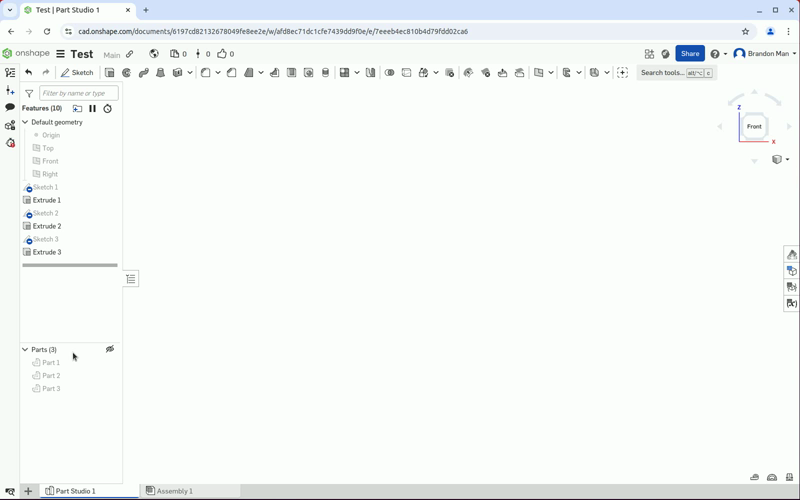
key_up(shift)
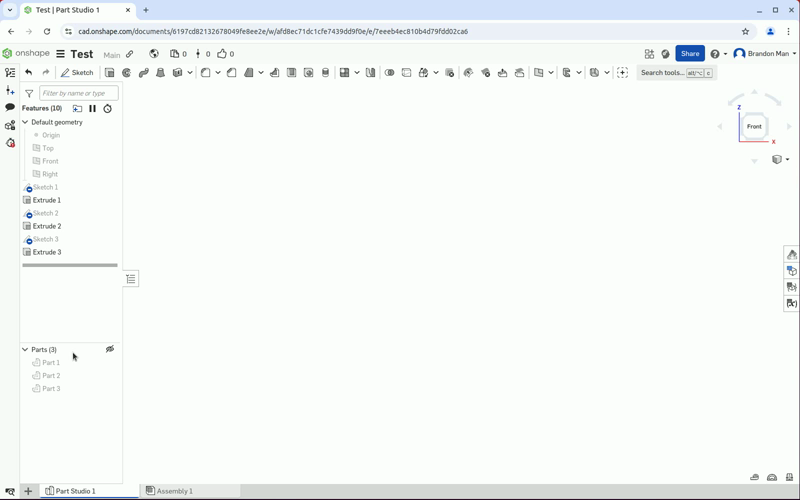
mouse_move(73, 352)
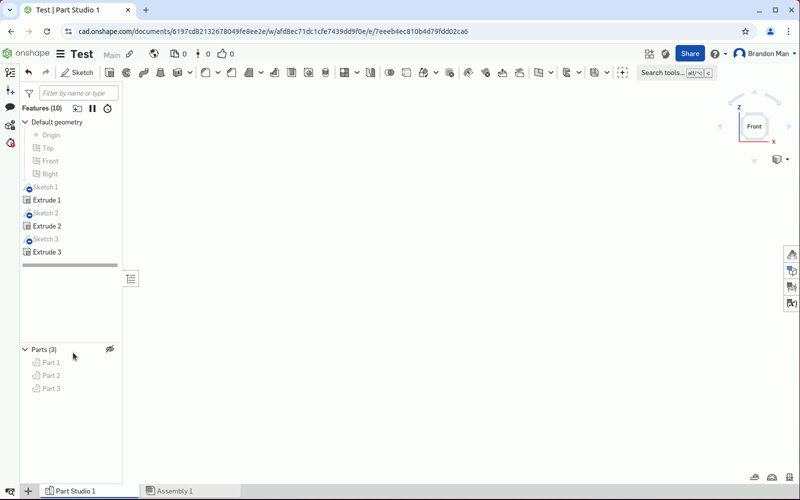
key(shift+y)
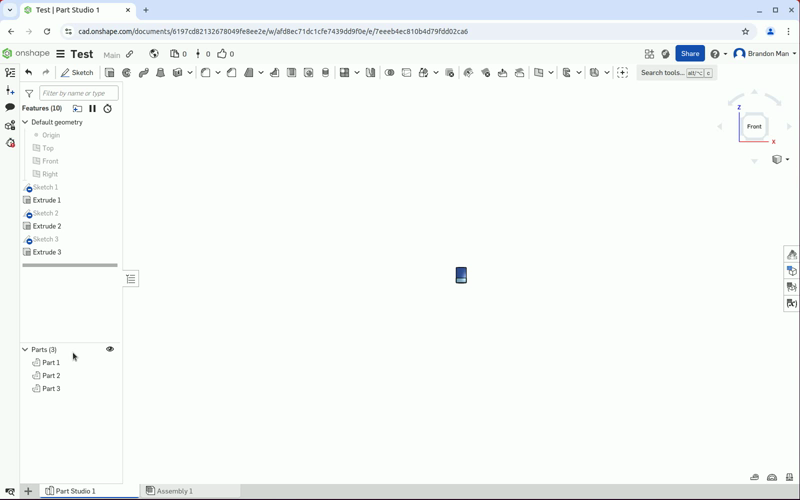
mouse_move(541, 75)
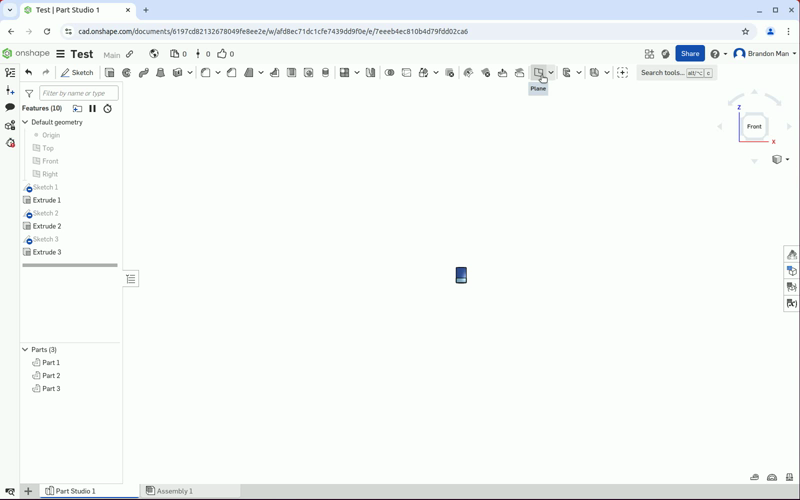
click(541, 75)
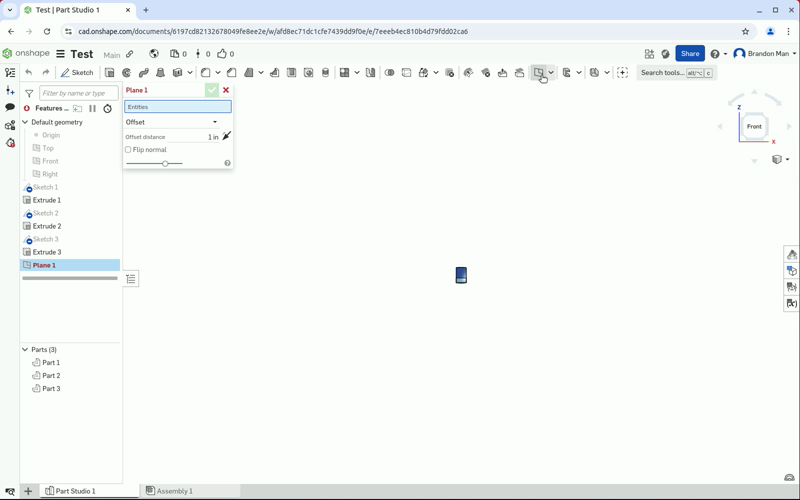
mouse_move(73, 163)
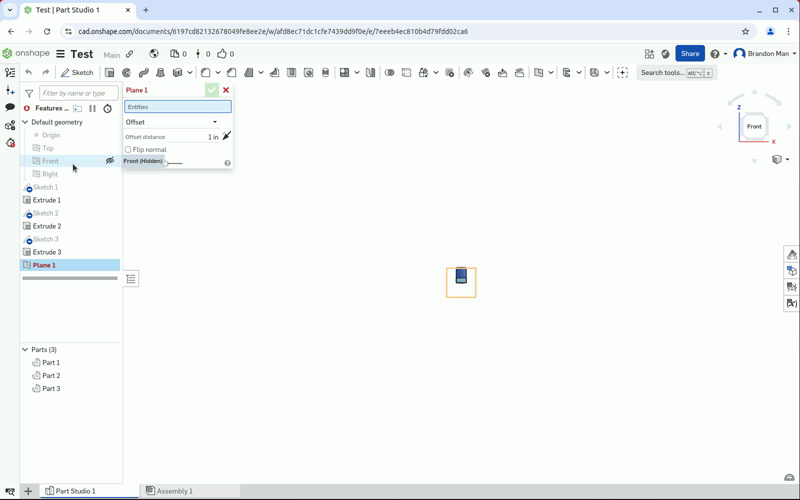
click(73, 163)
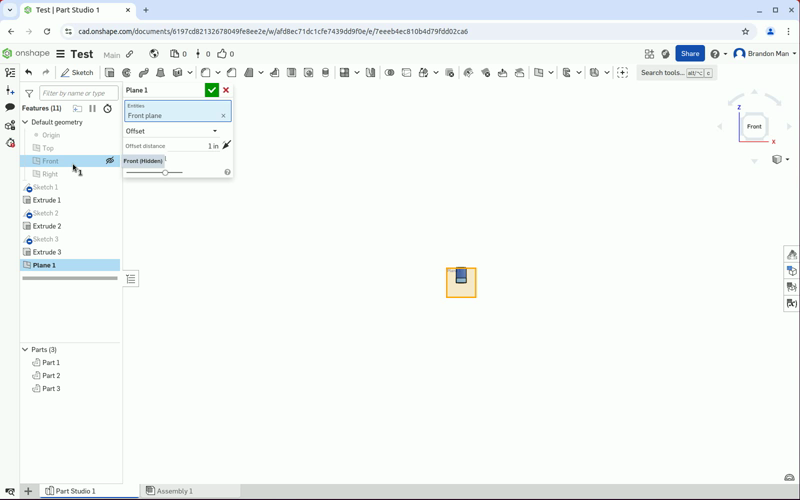
key(tab, 2)
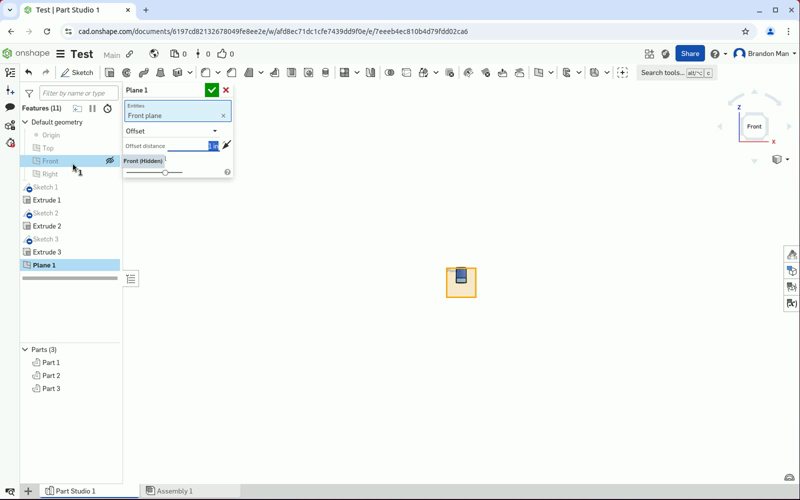
text(0.709)
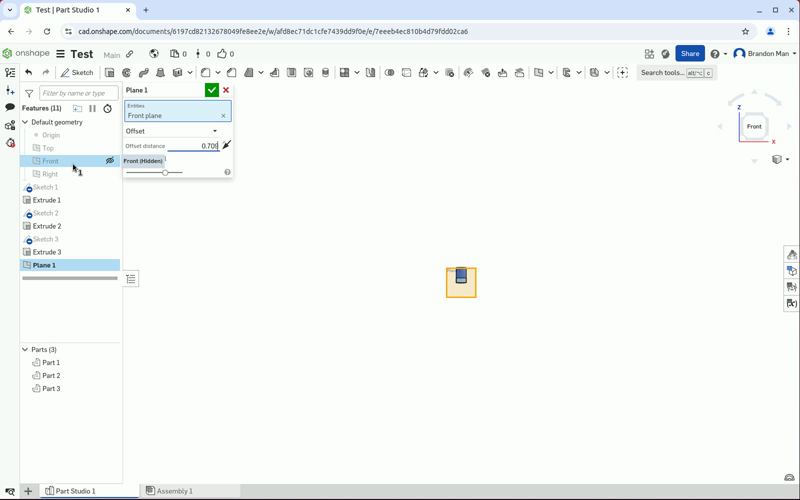
key(enter, 2)
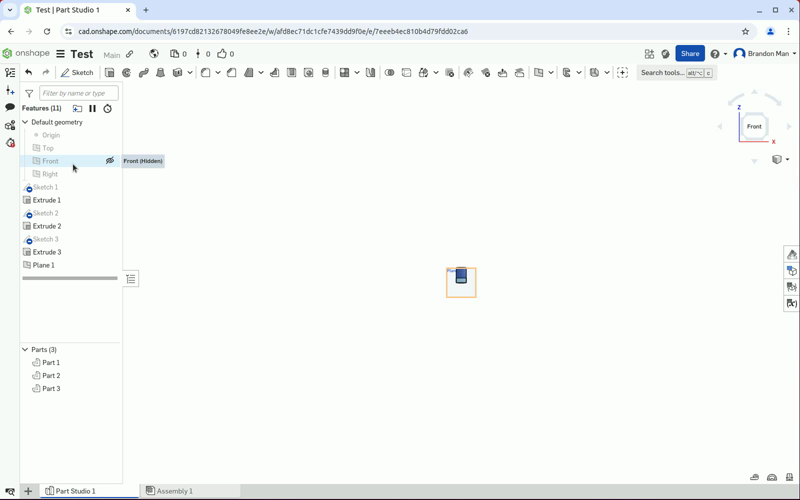
key(shift+s)
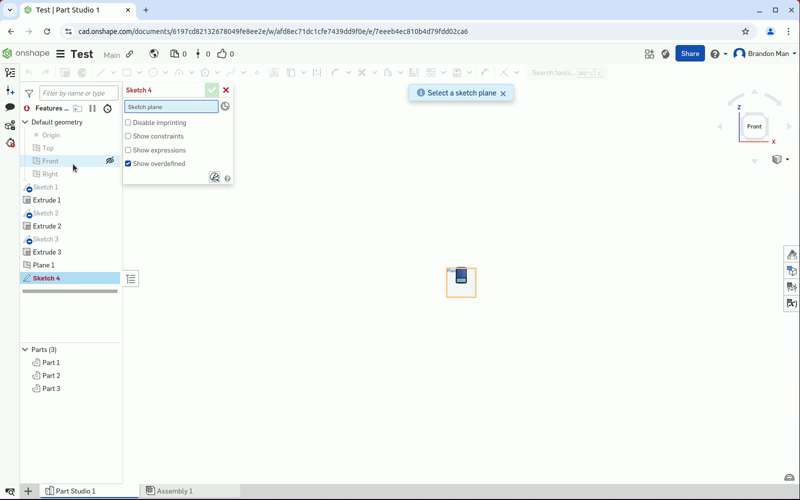
mouse_move(73, 267)
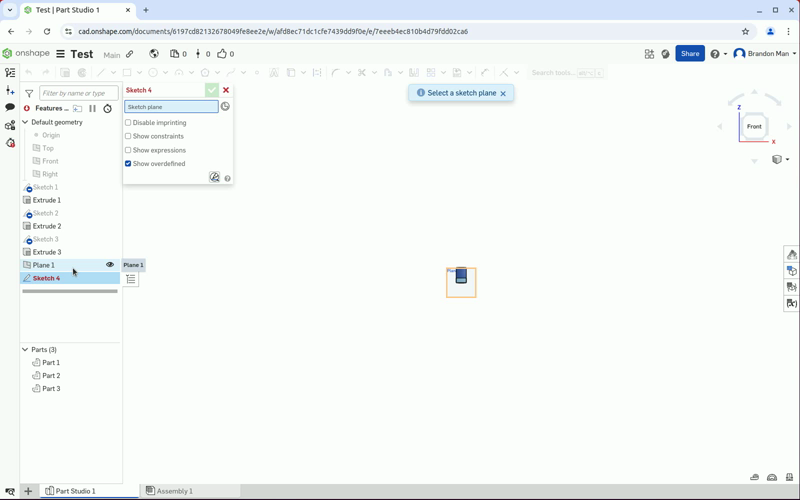
click(73, 267)
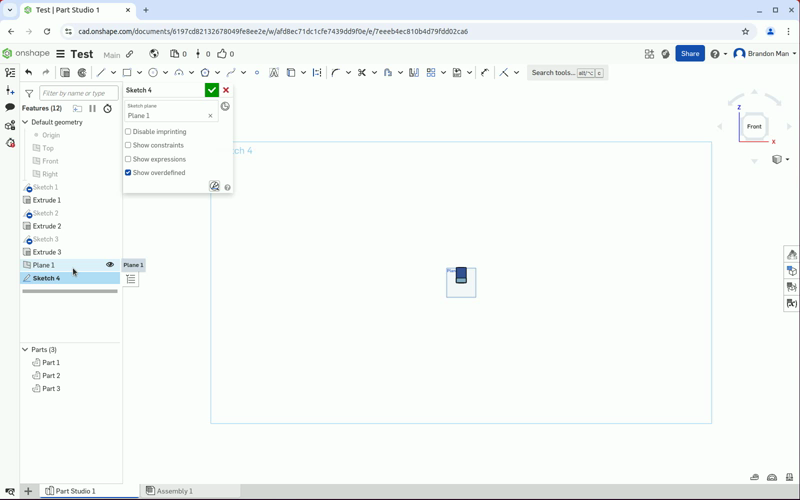
mouse_move(73, 352)
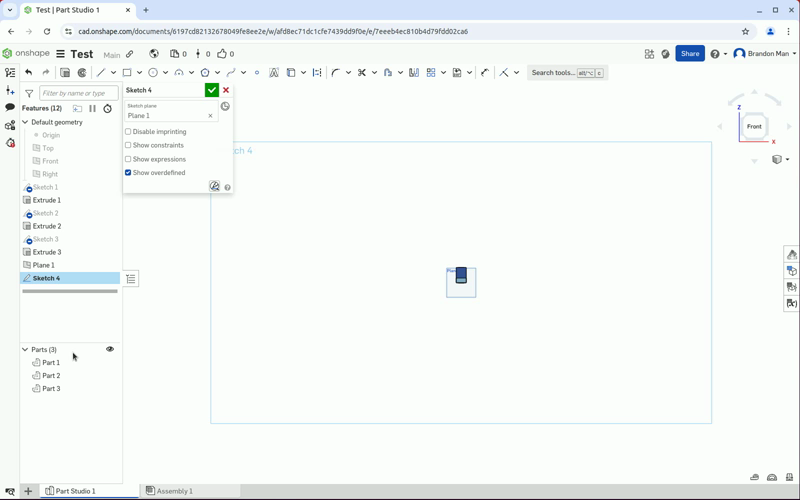
key(y)
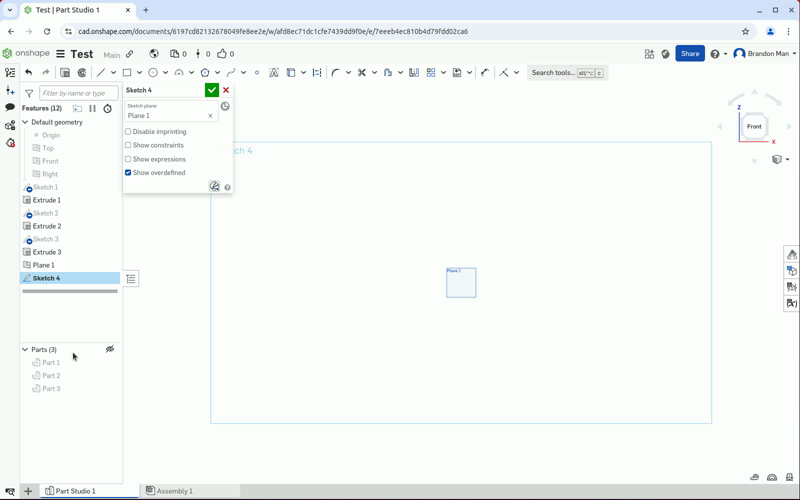
key(c)
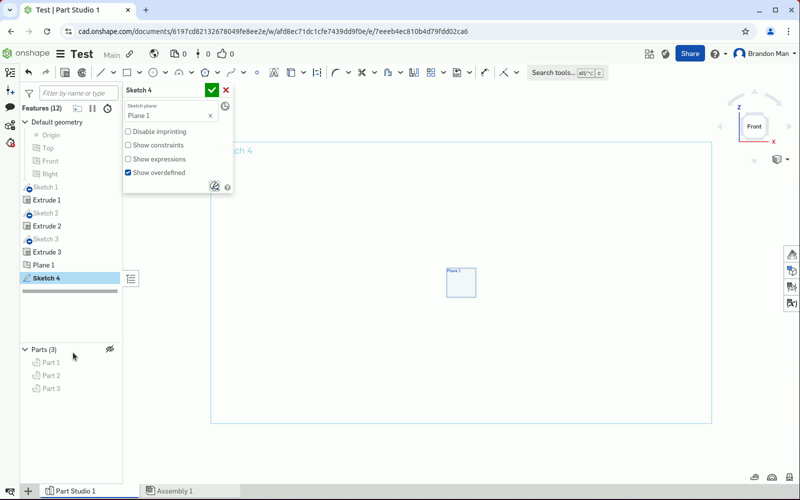
key_down(shift)
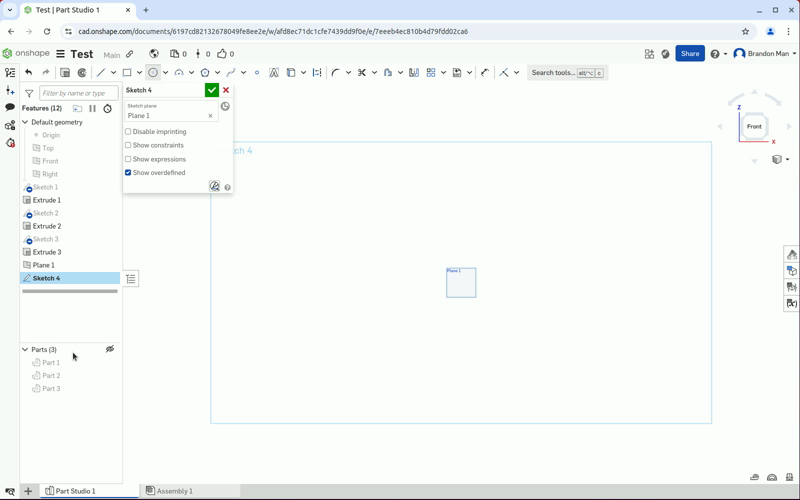
mouse_move(460, 271)
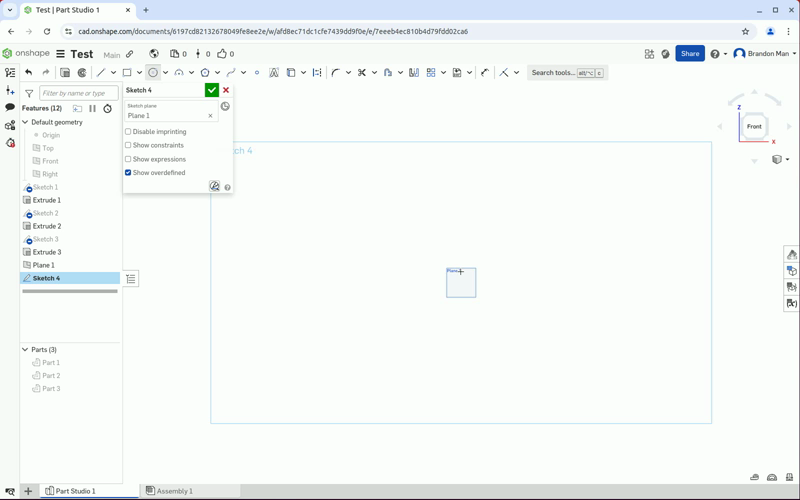
click(460, 271)
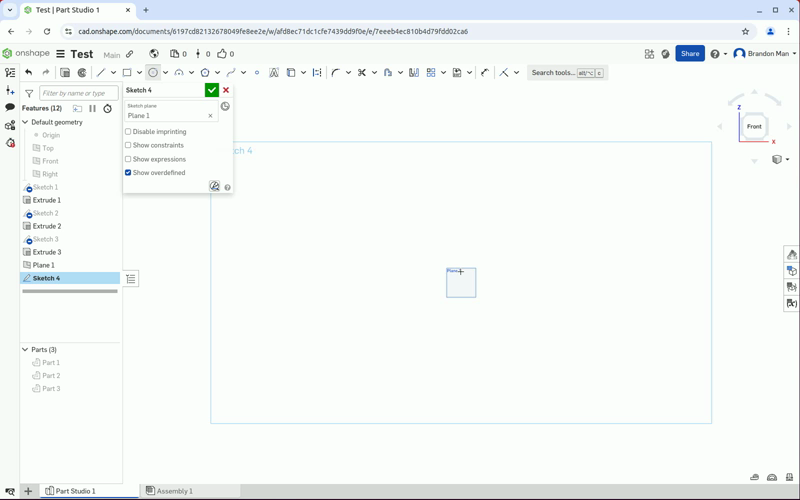
key_up(shift)
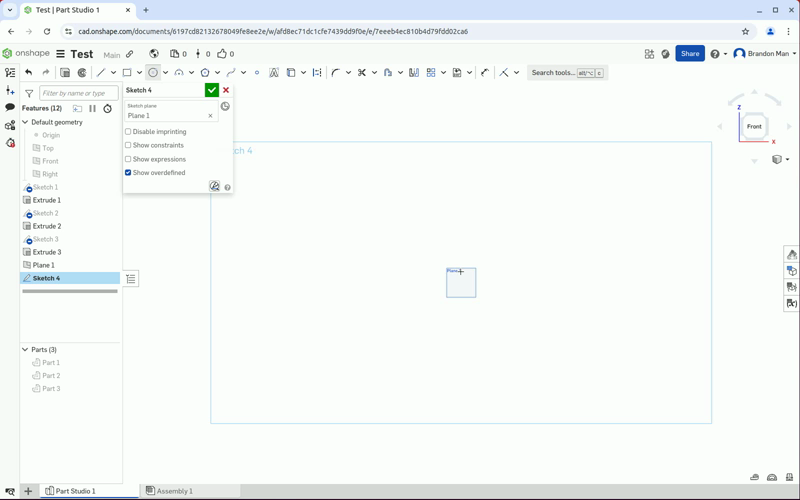
mouse_move(463, 271)
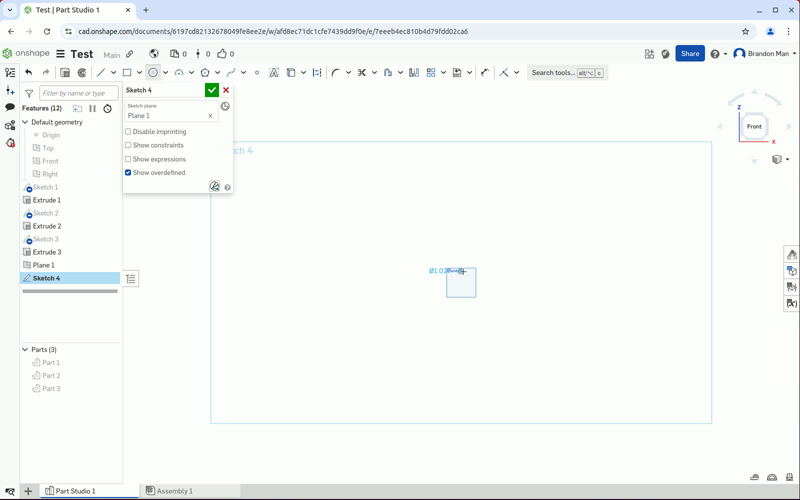
scroll(6)
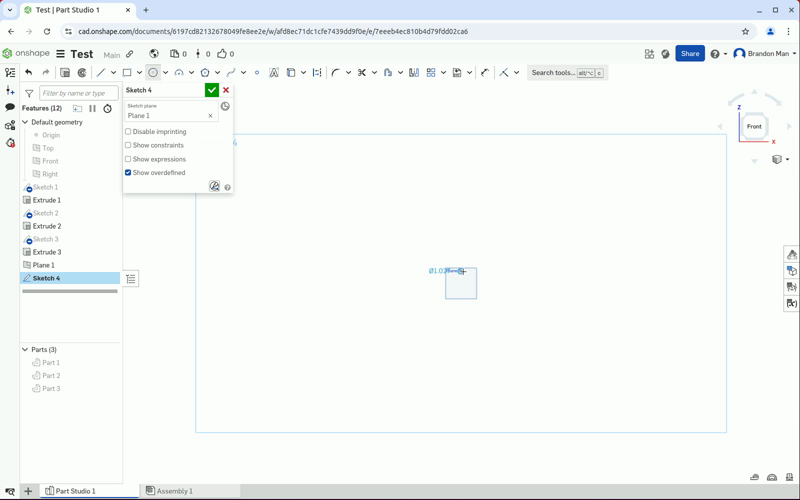
scroll(6)
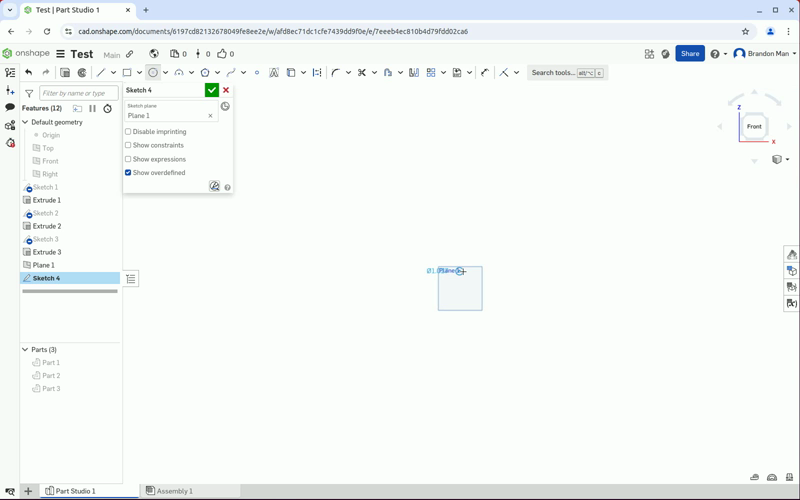
scroll(6)
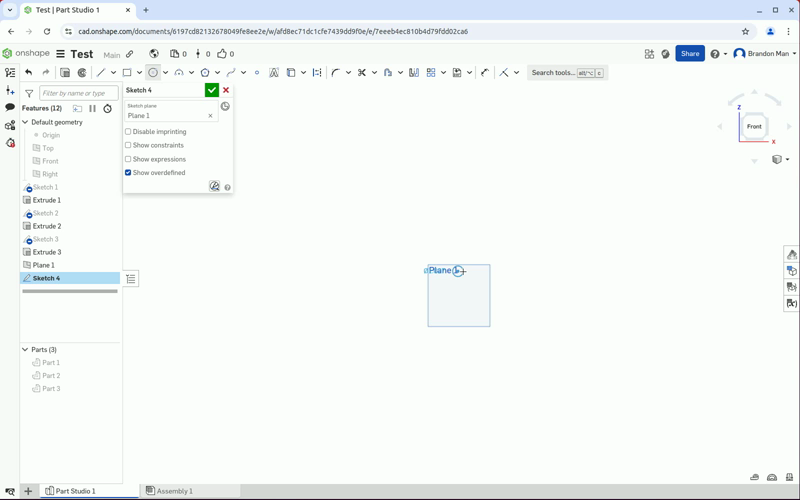
scroll(6)
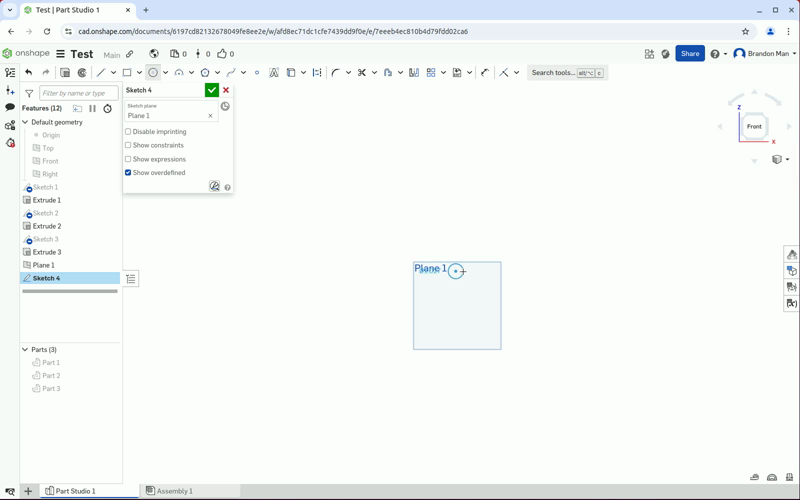
scroll(6)
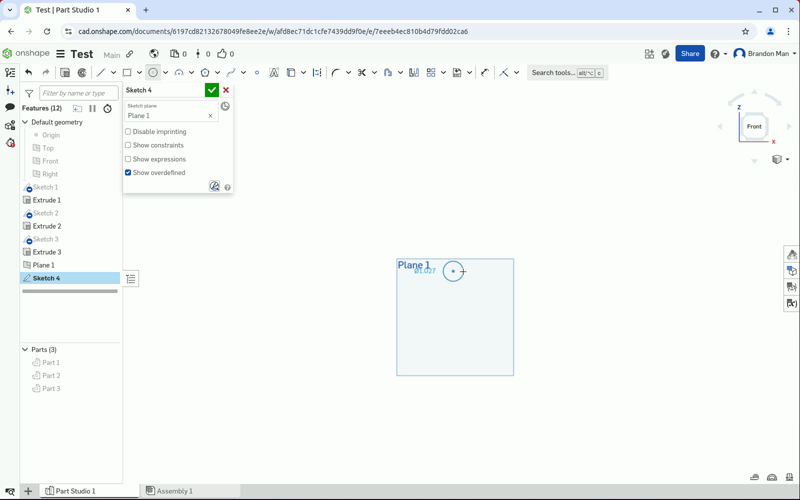
scroll(6)
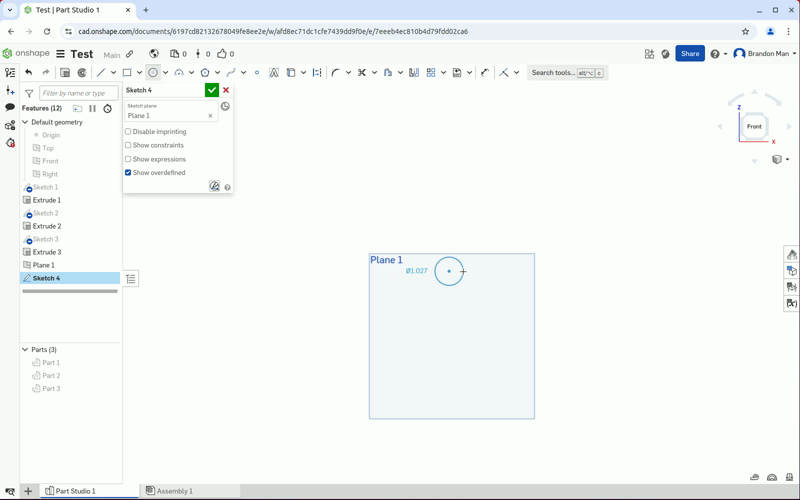
scroll(6)
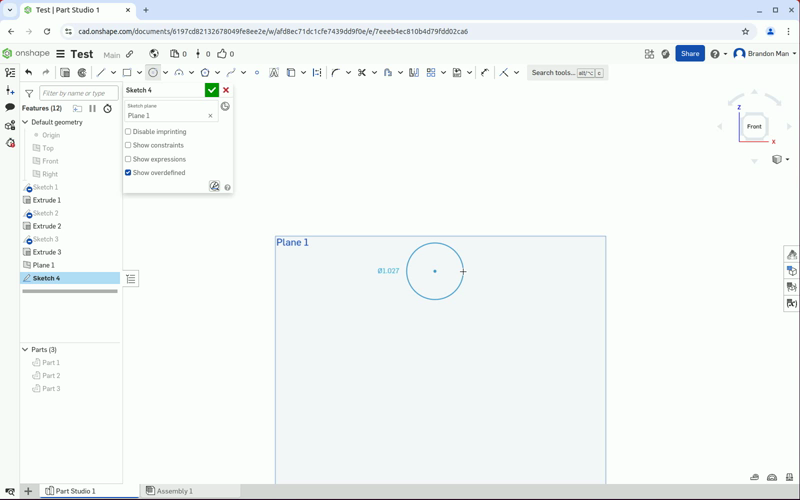
click(463, 271)
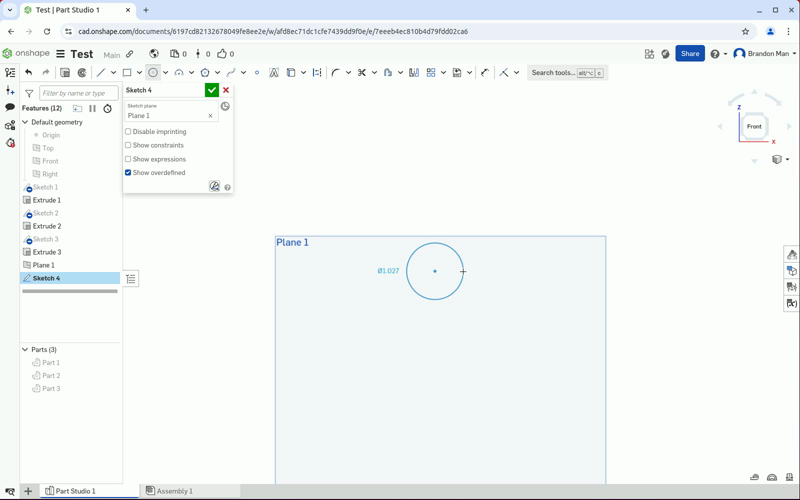
scroll(-6)
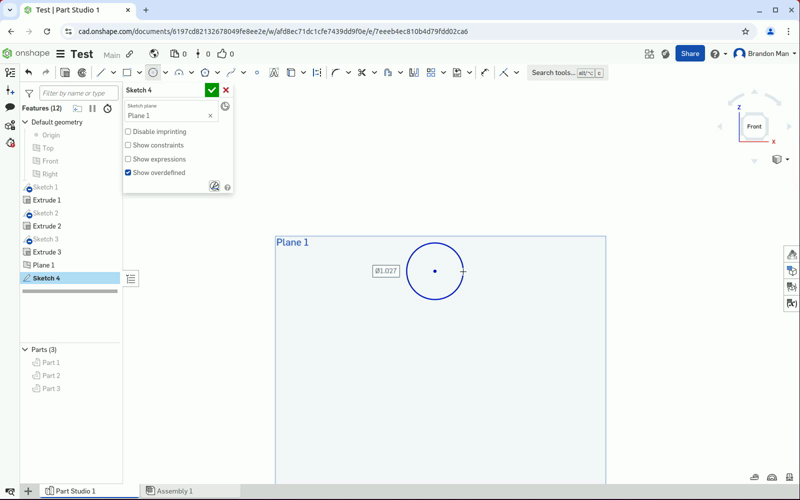
scroll(-6)
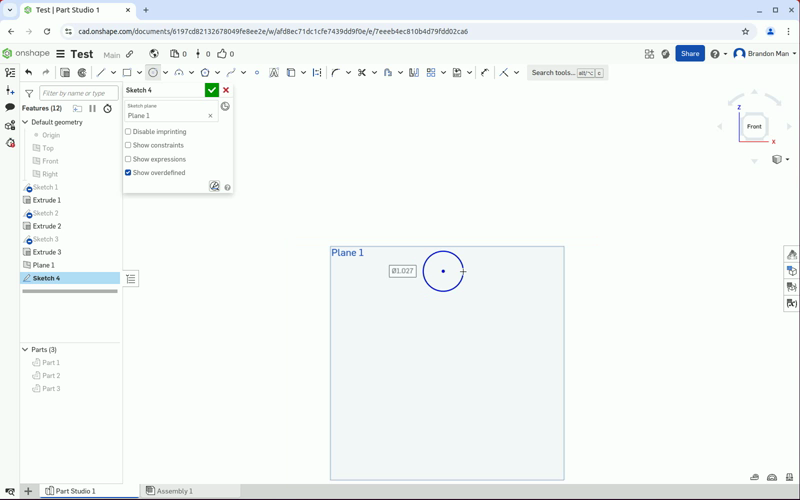
scroll(-6)
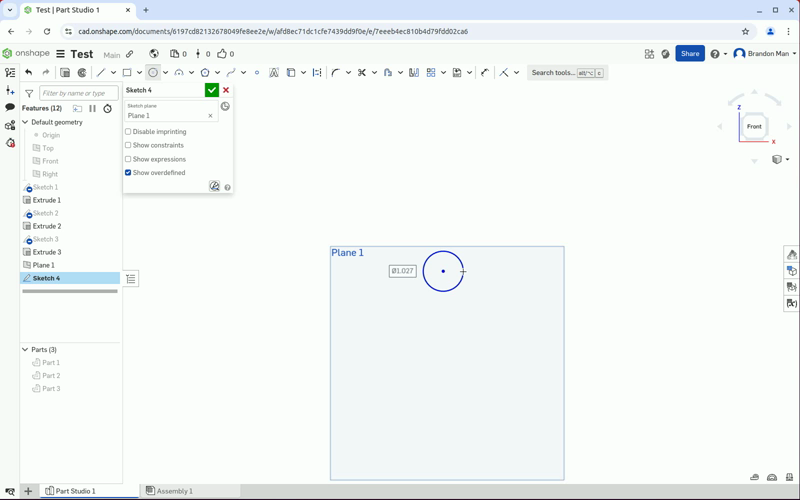
scroll(-6)
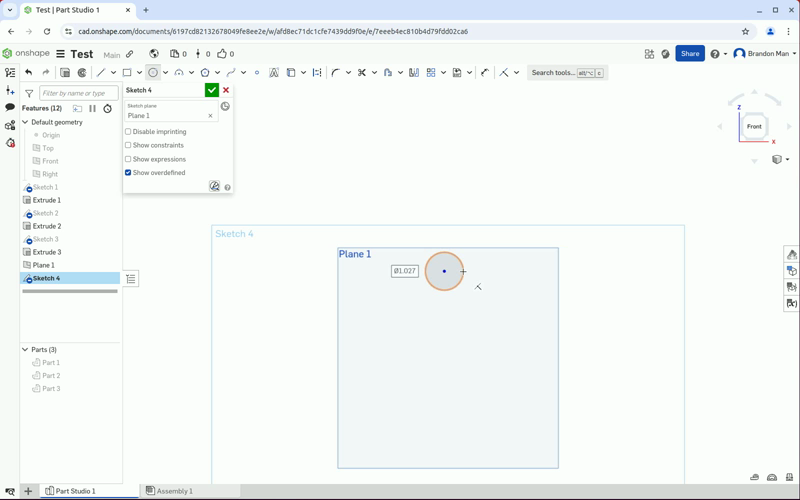
scroll(-6)
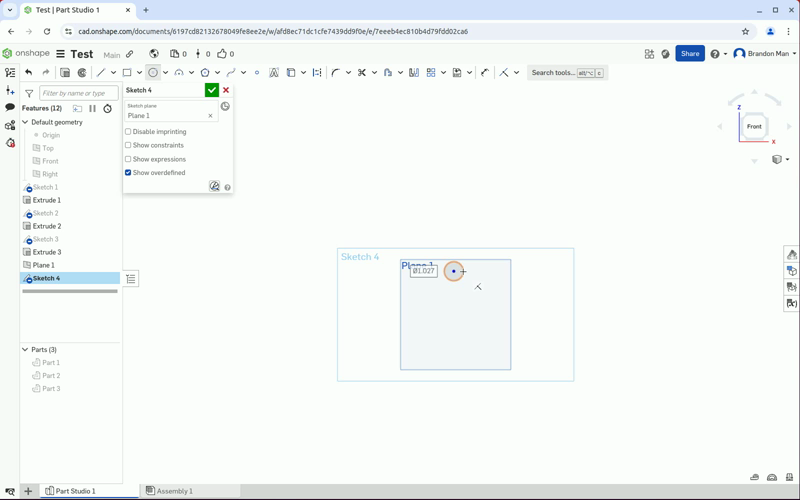
scroll(-6)
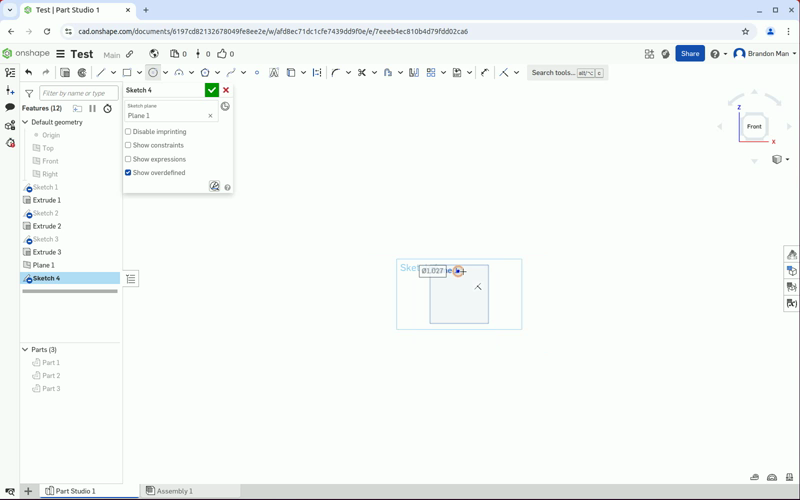
scroll(-6)
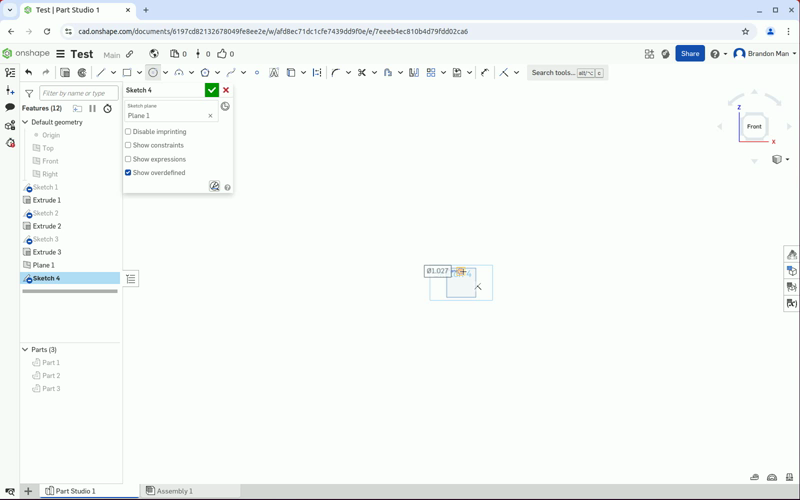
key(esc)
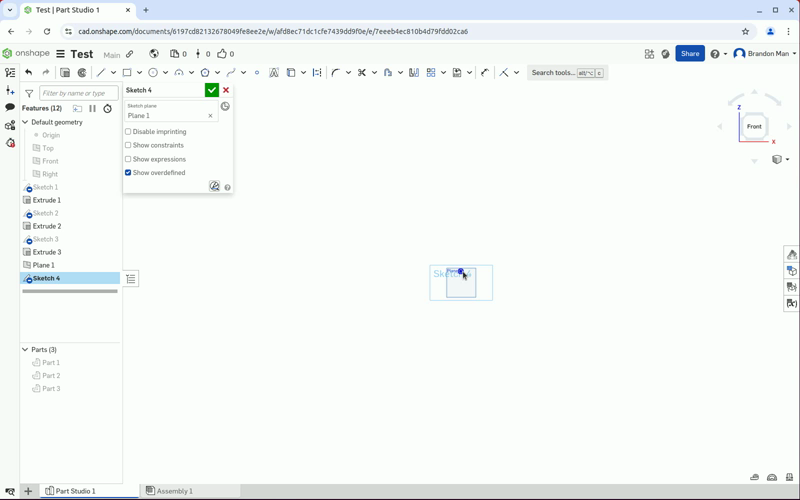
mouse_move(461, 269)
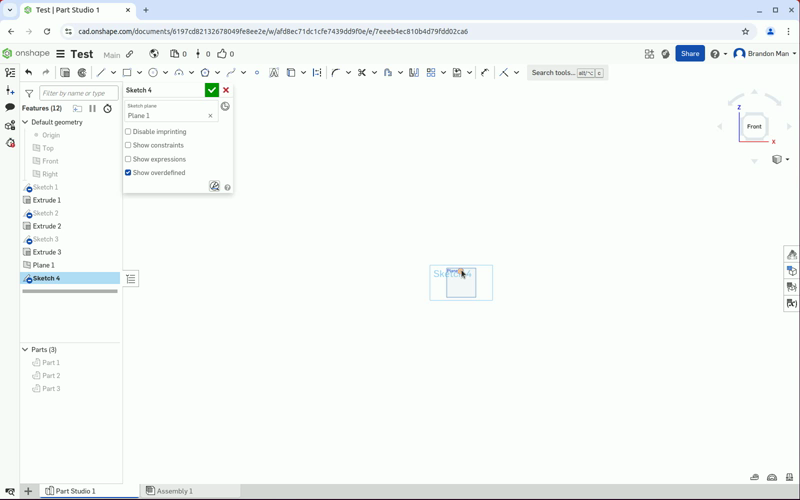
scroll(6)
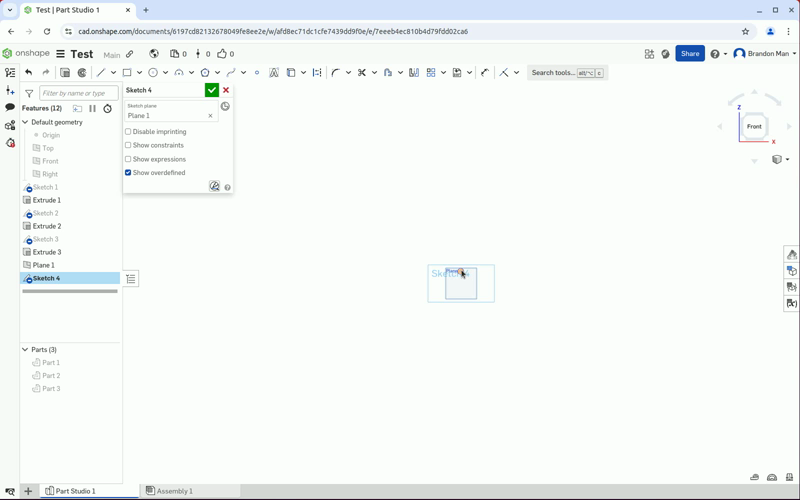
scroll(6)
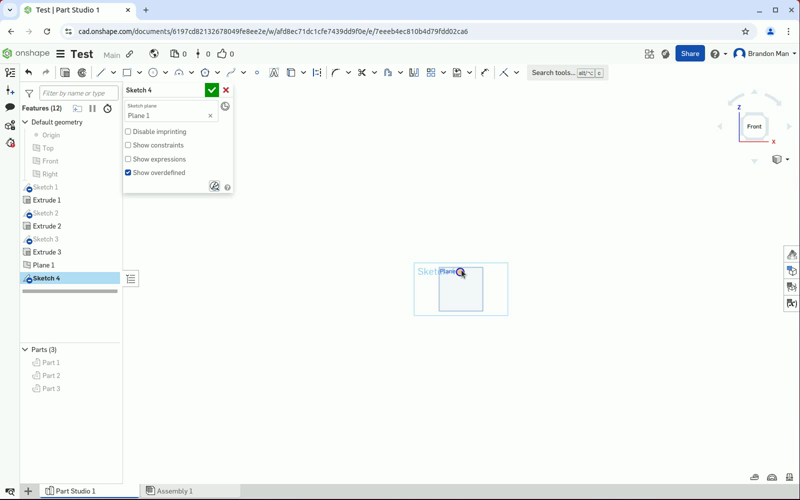
scroll(6)
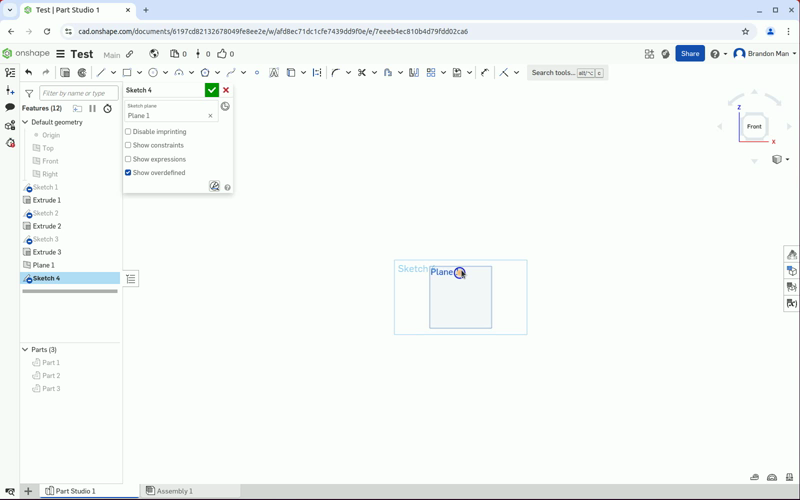
scroll(6)
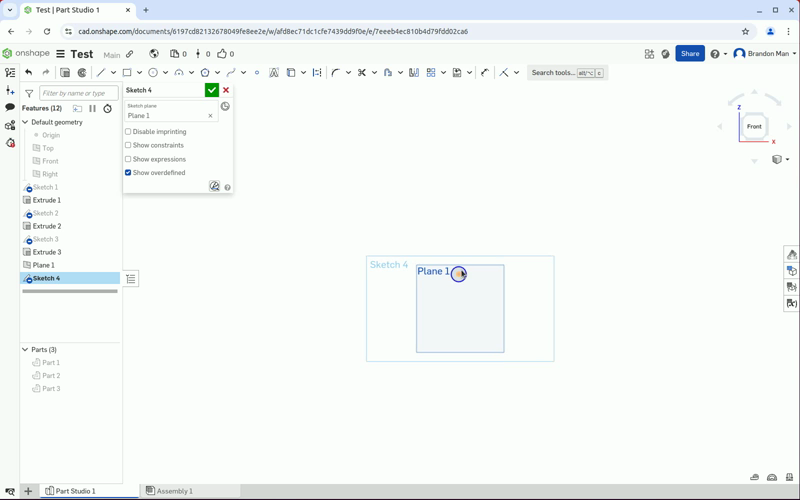
scroll(6)
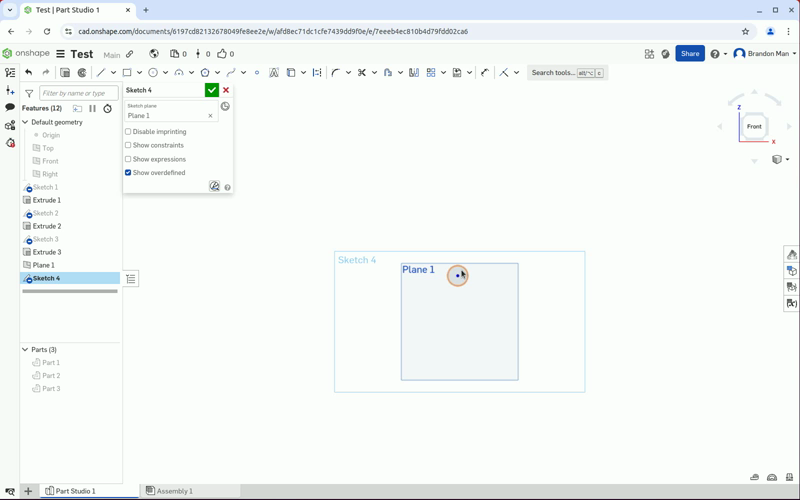
scroll(6)
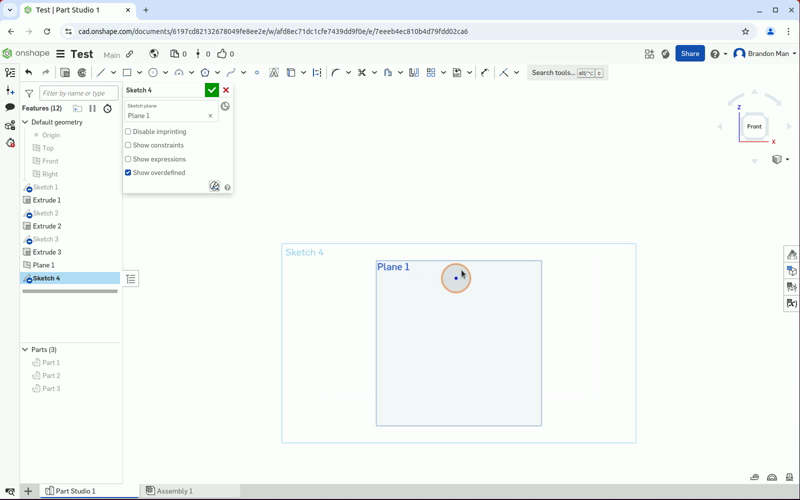
scroll(6)
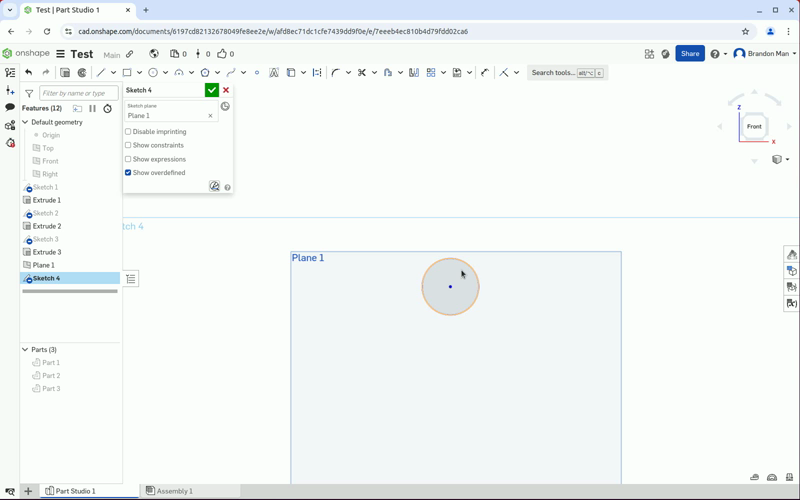
click(461, 269)
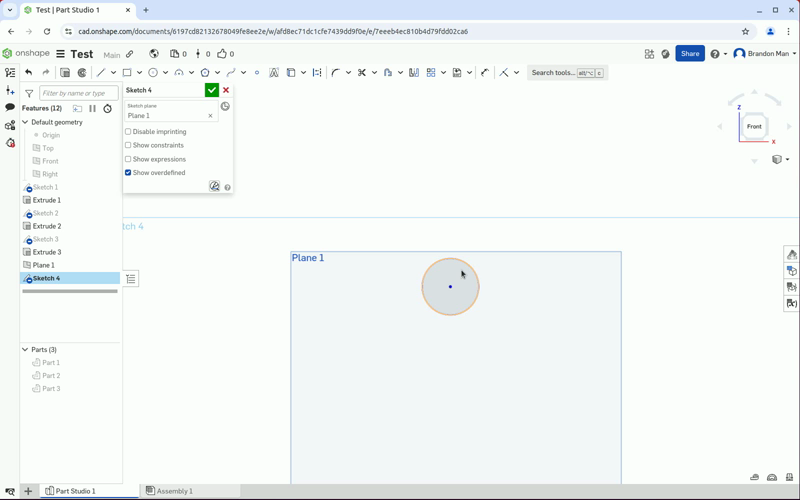
scroll(-6)
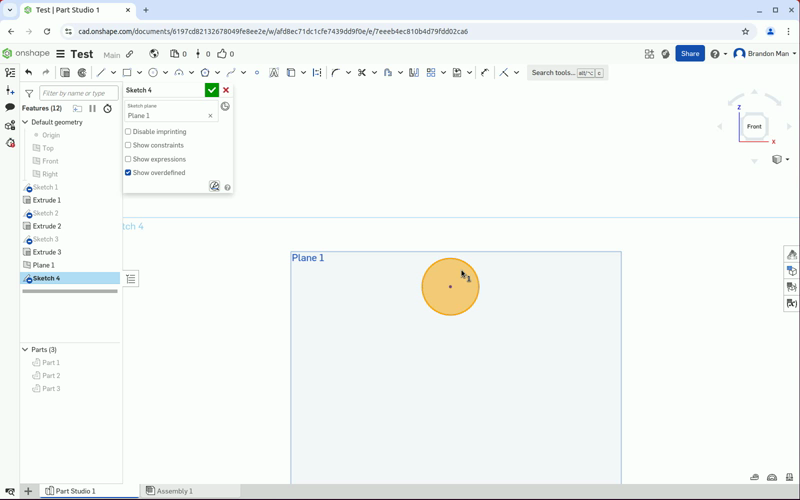
scroll(-6)
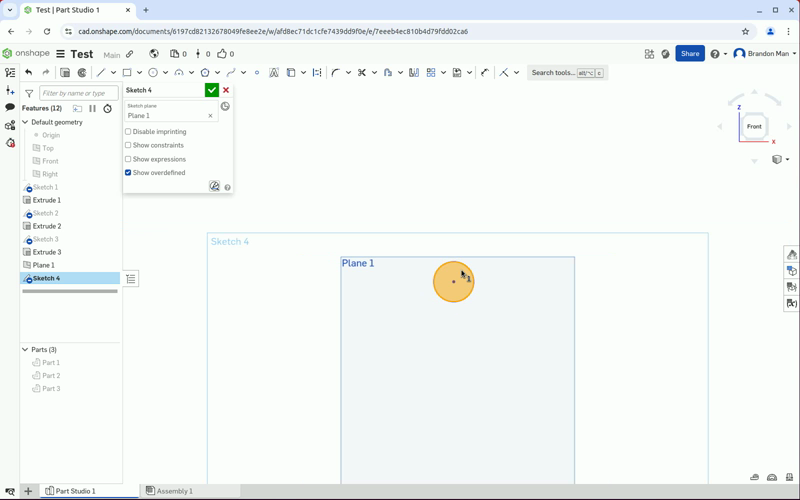
scroll(-6)
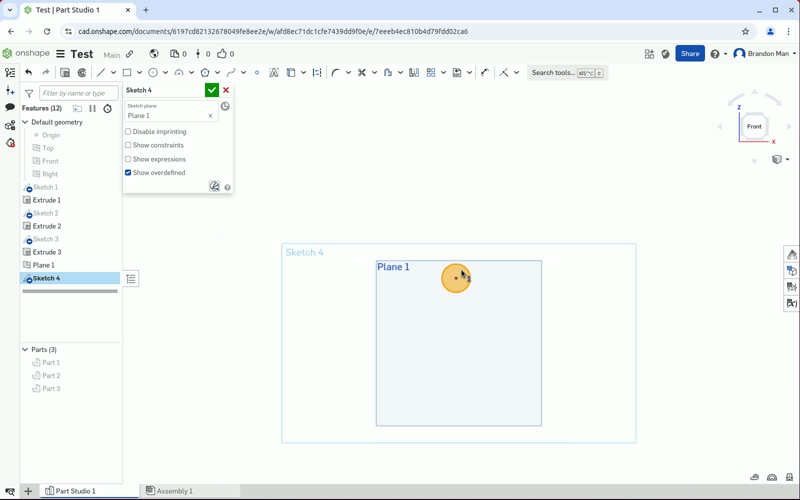
scroll(-6)
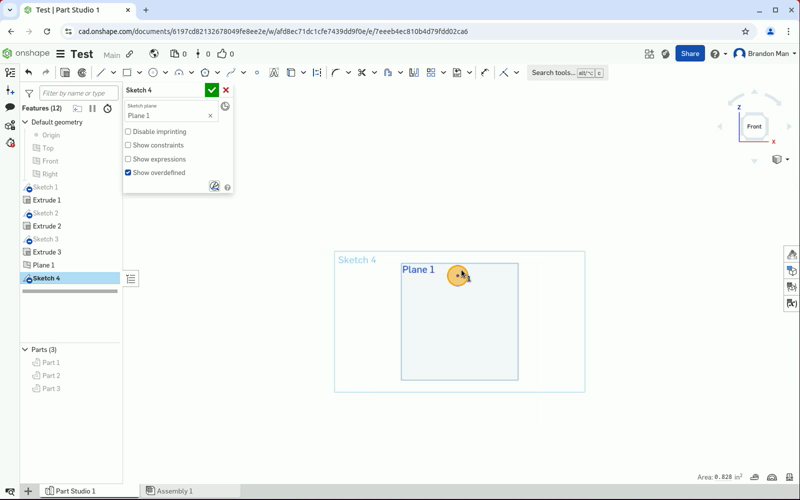
scroll(-6)
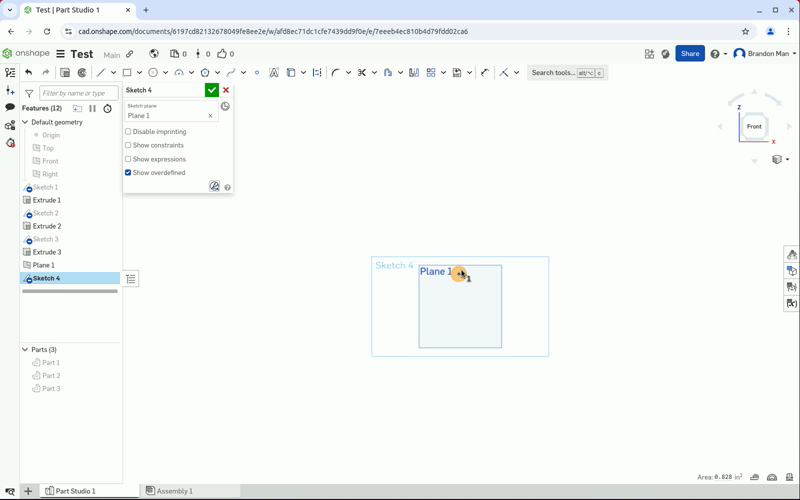
scroll(-6)
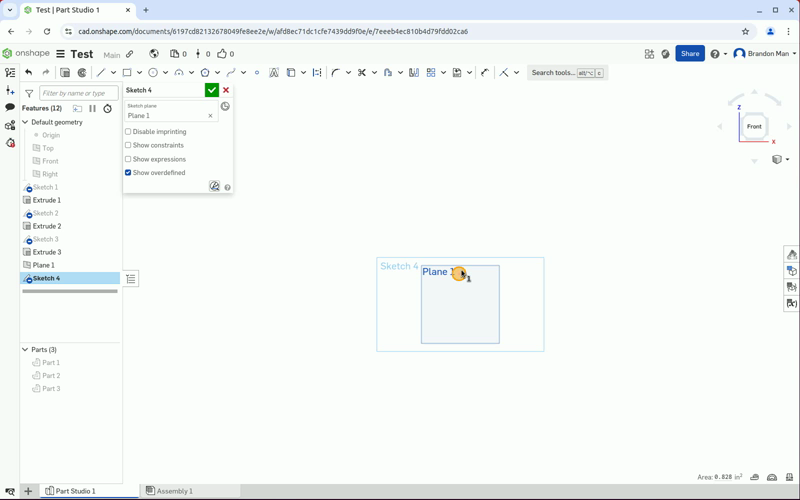
scroll(-6)
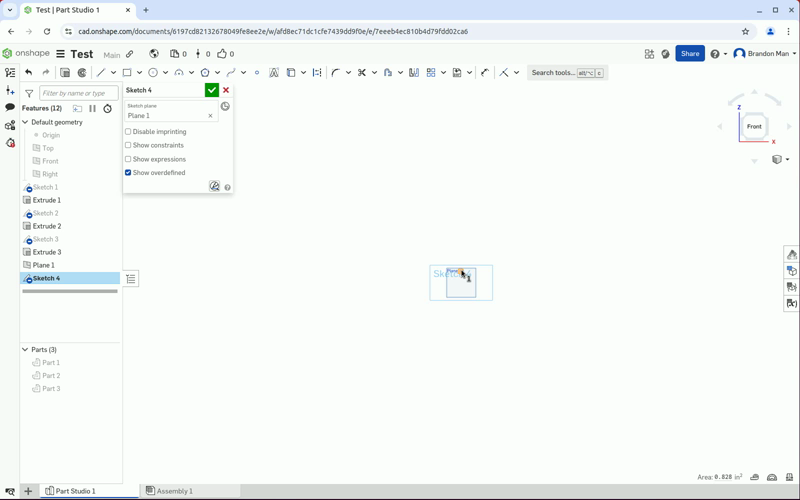
mouse_move(73, 352)
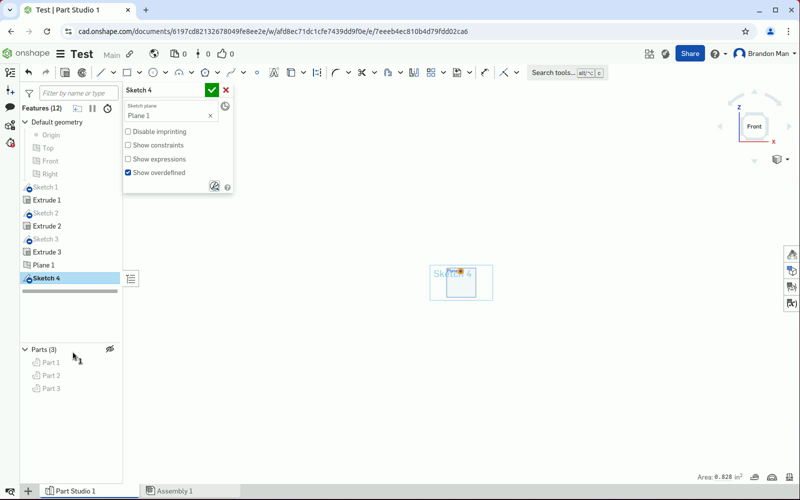
key(shift+y)
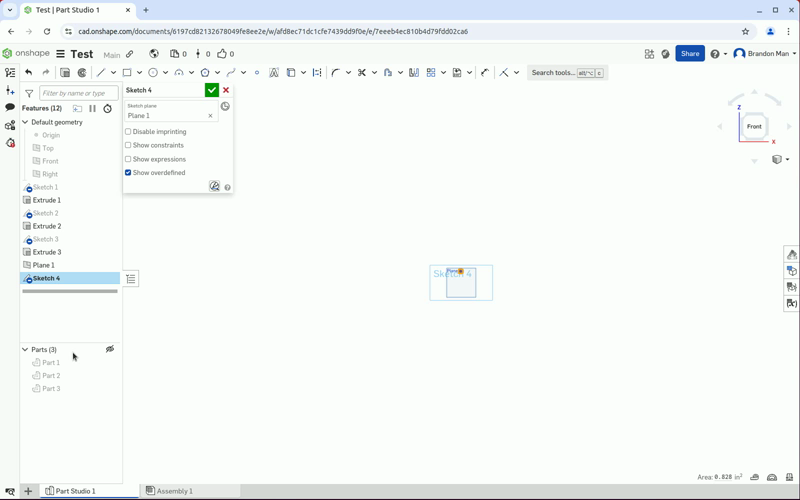
key(shift+e)
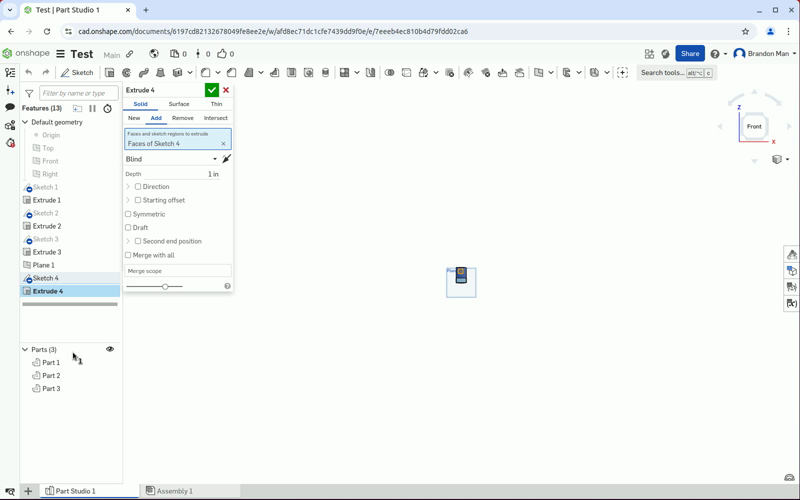
mouse_move(143, 106)
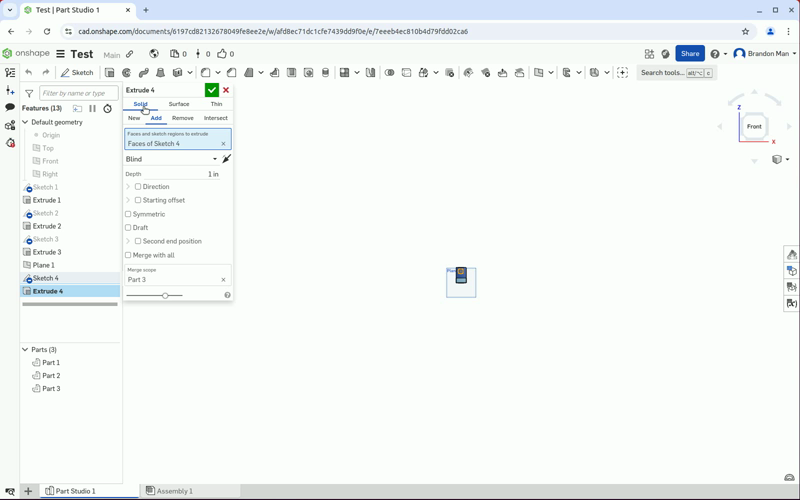
click(143, 106)
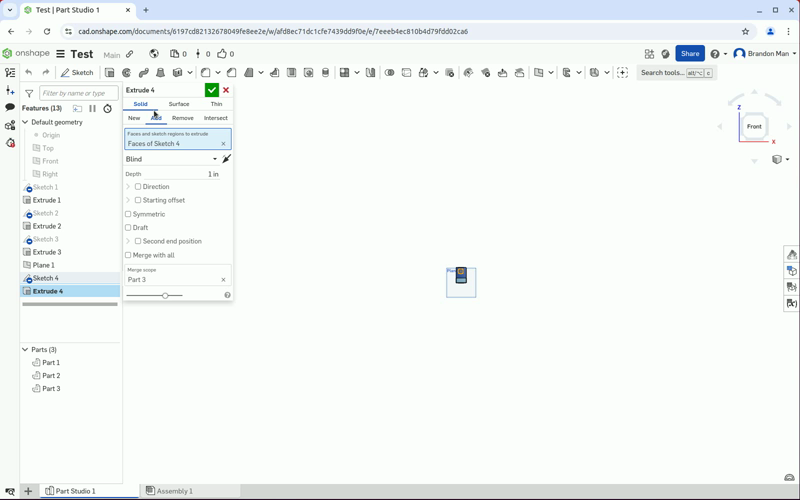
mouse_move(186, 120)
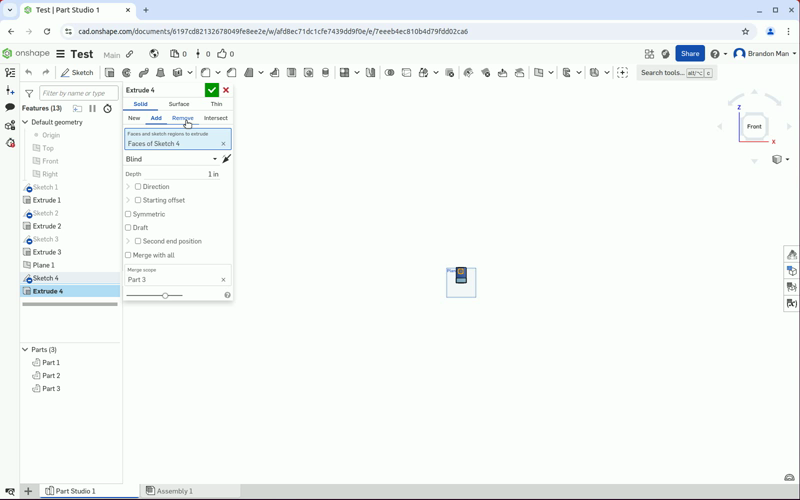
click(186, 120)
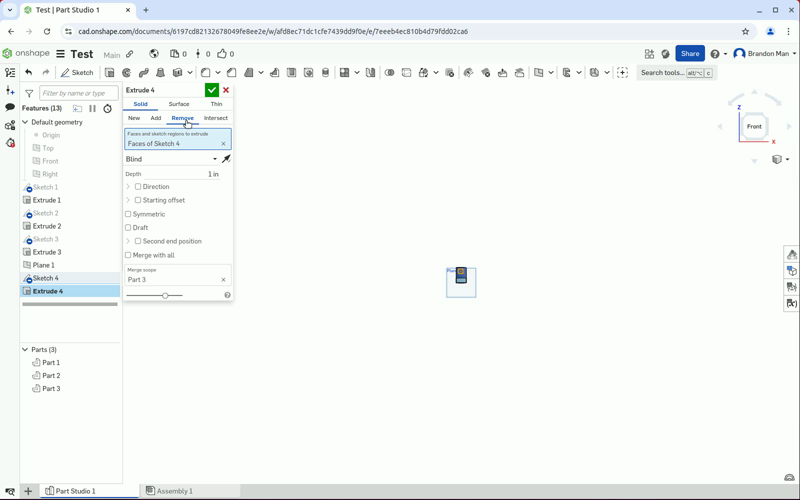
key(tab, 4)
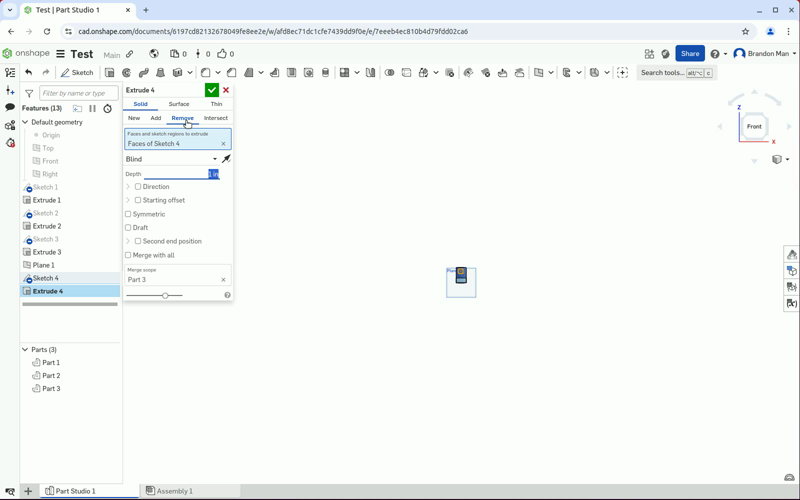
text(1.685)
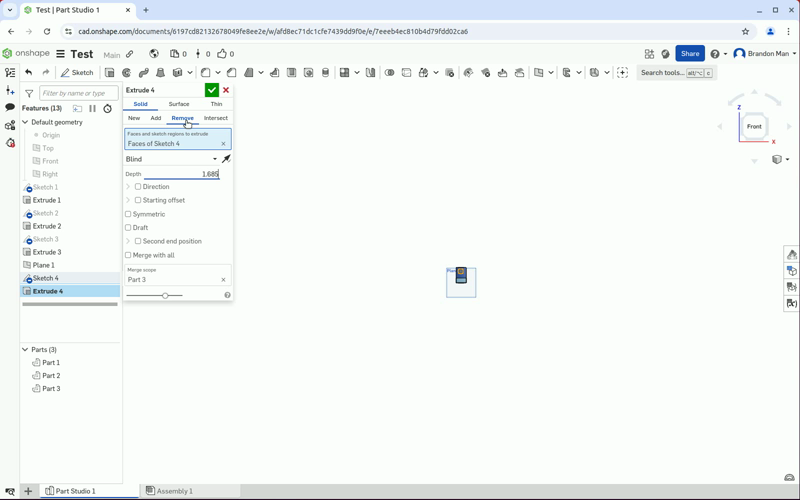
key(tab, 6)
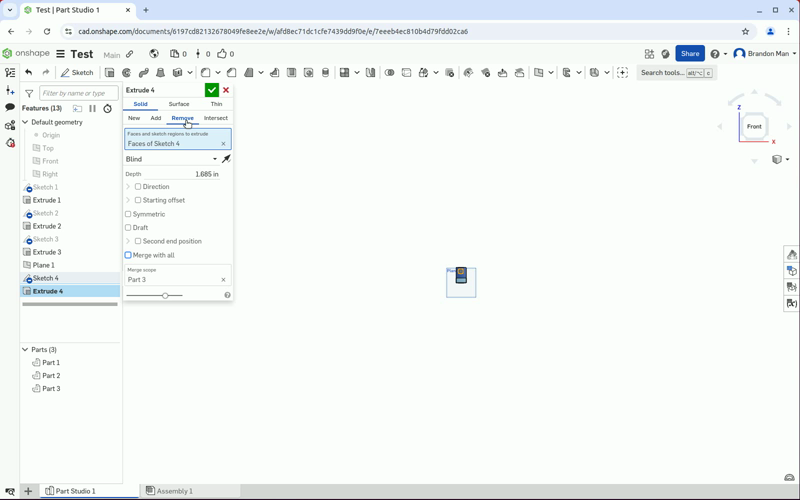
key(space)
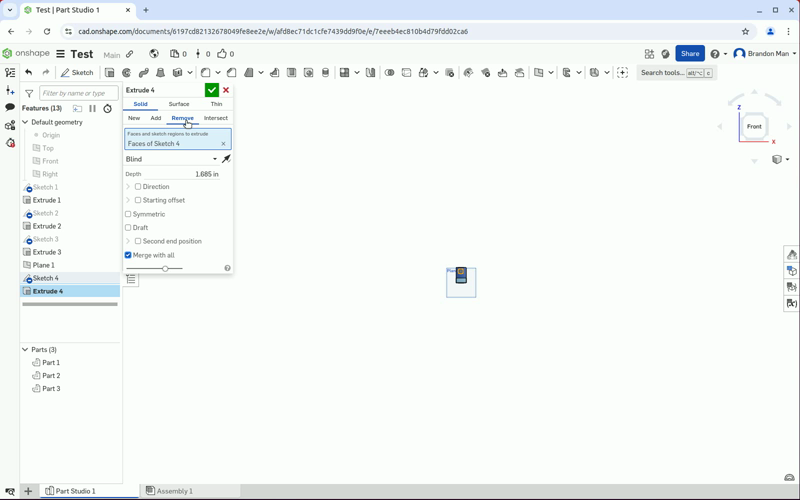
key(enter)
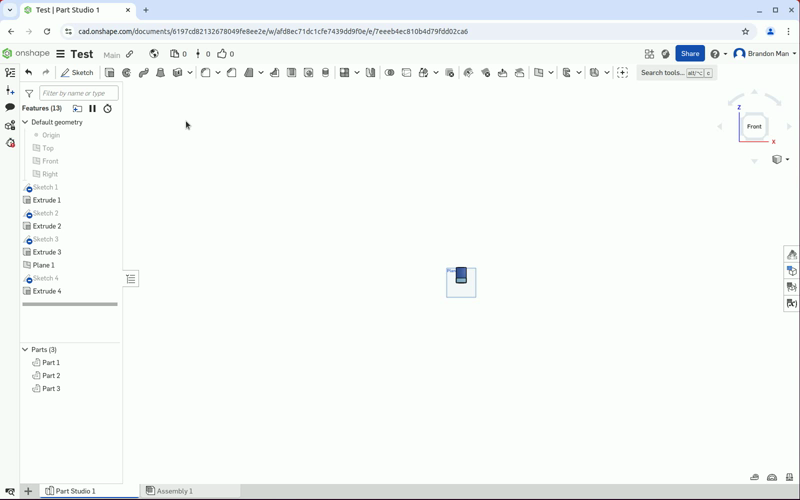
key(shift+h)
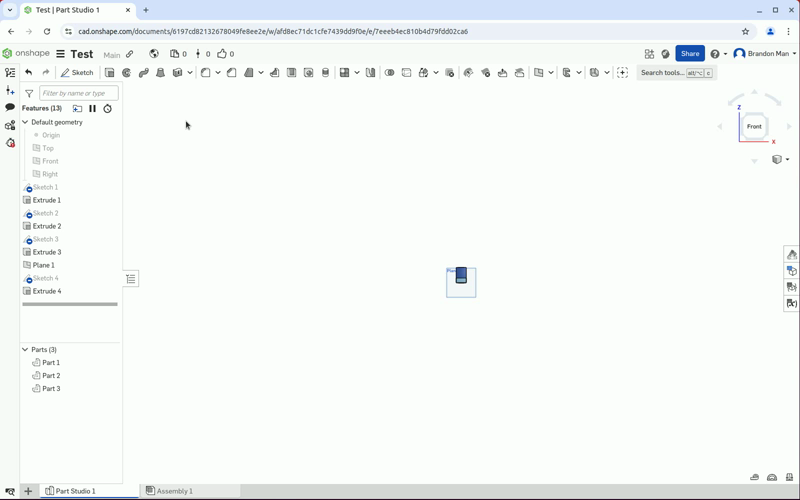
key(shift+h)
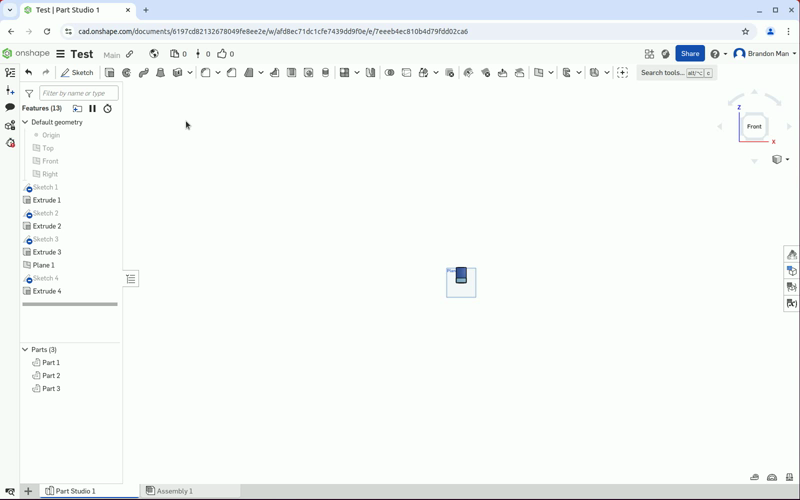
mouse_move(73, 189)
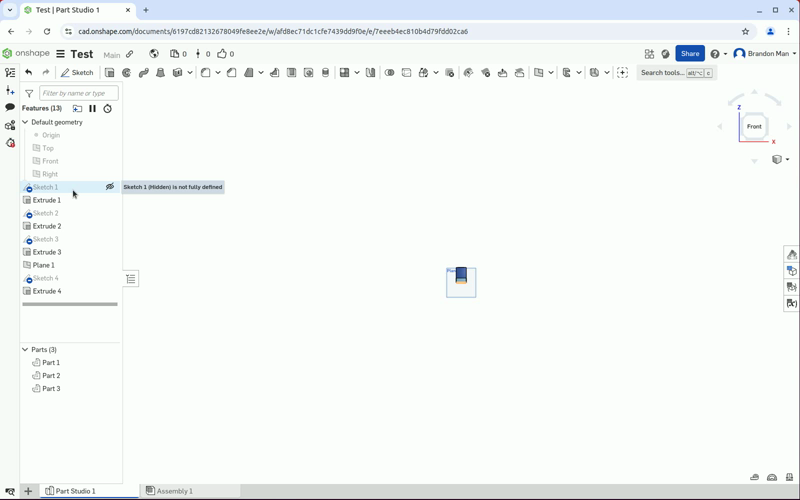
click(73, 189)
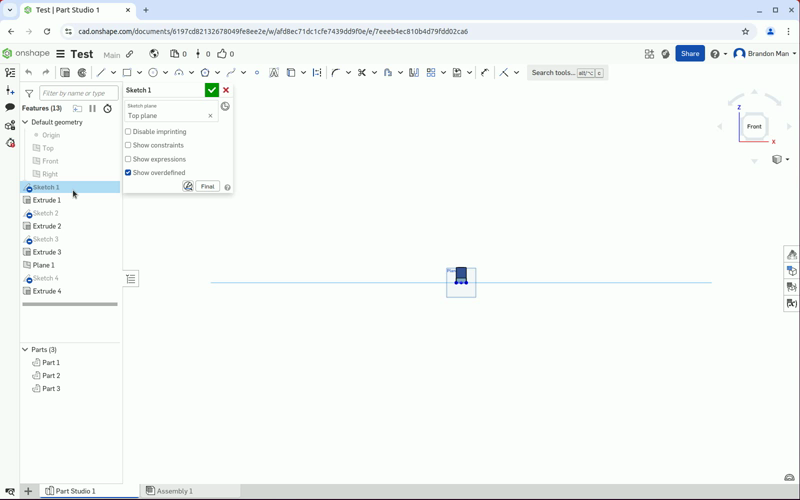
mouse_move(229, 92)
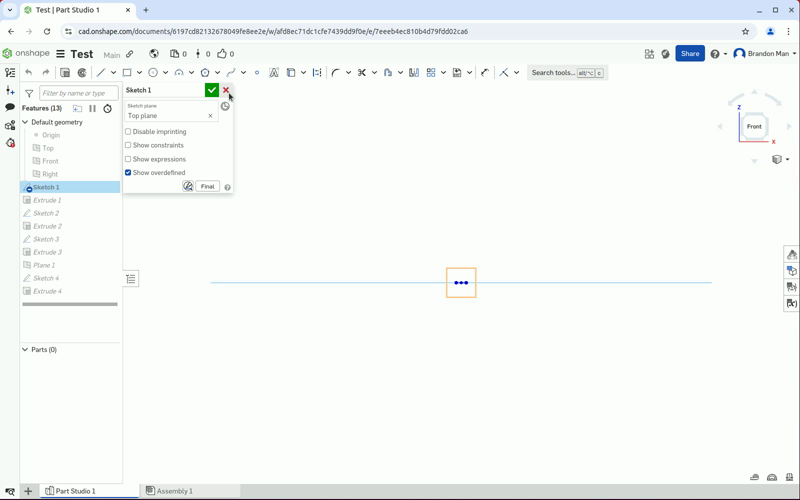
click(229, 92)
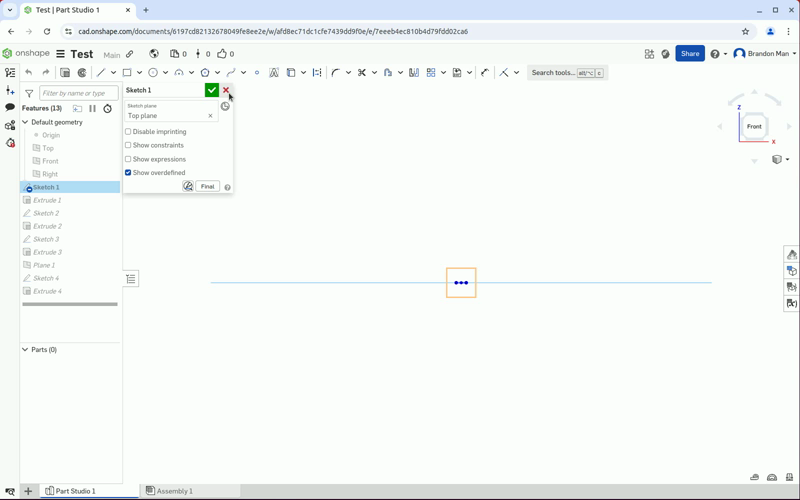
key(shift+s)
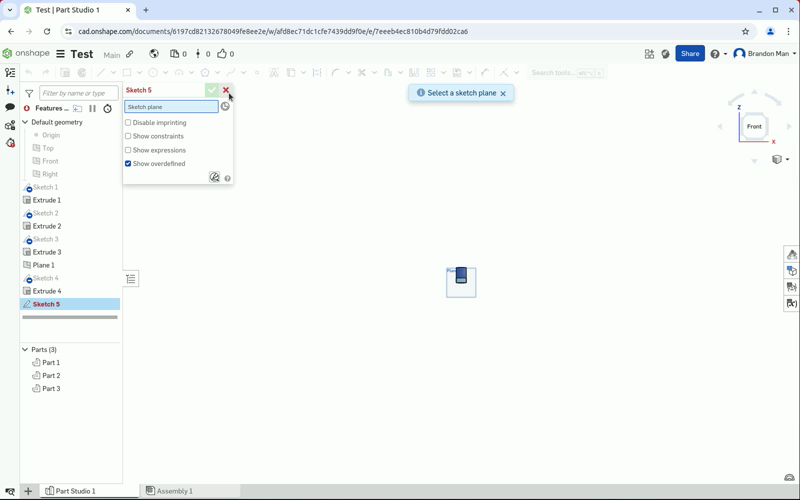
mouse_move(73, 267)
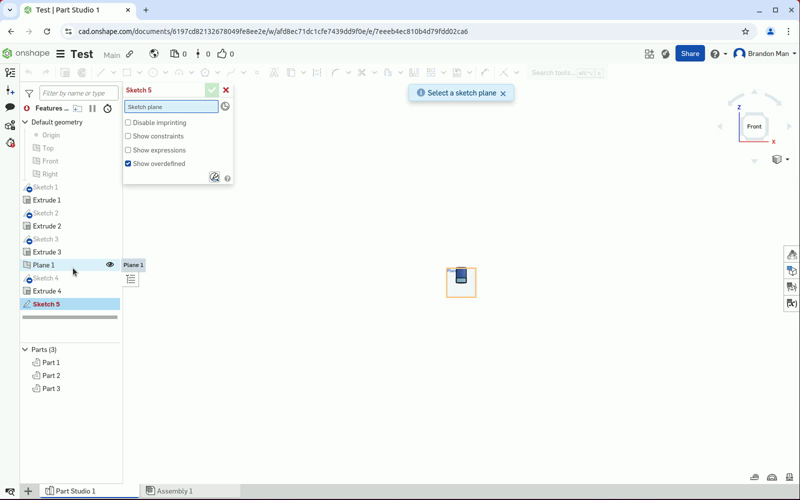
click(73, 267)
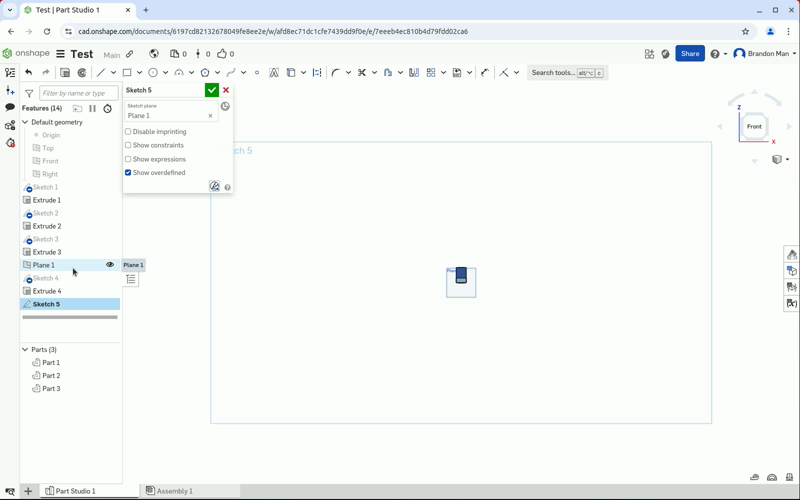
mouse_move(73, 352)
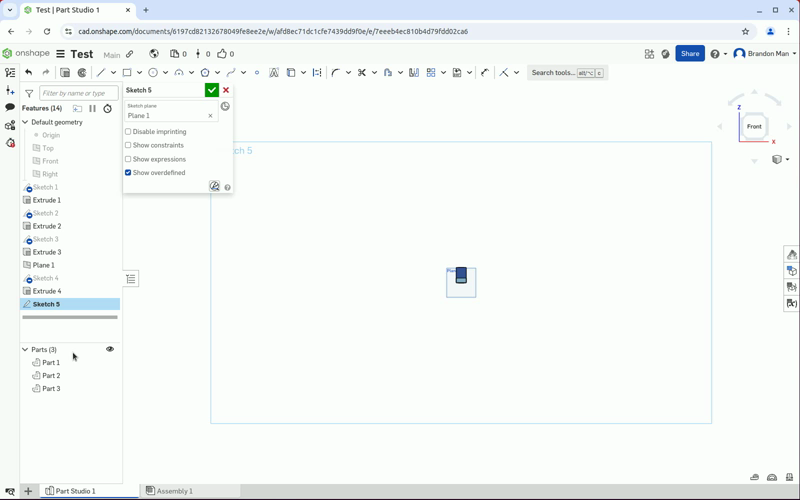
key(y)
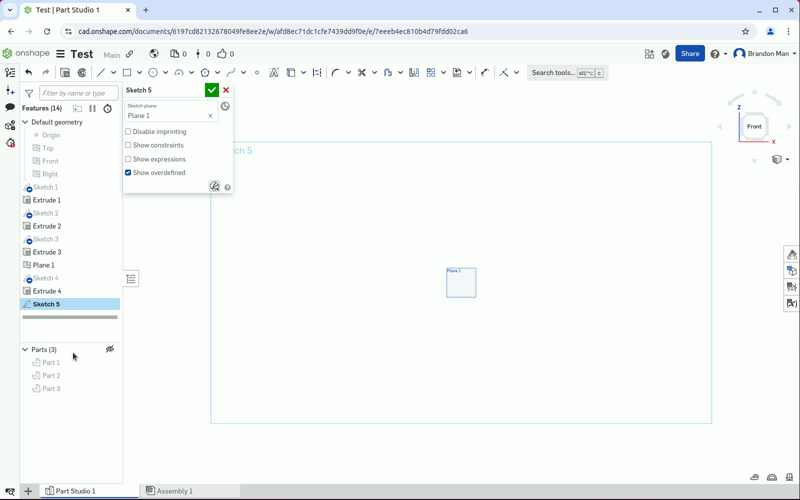
key(l)
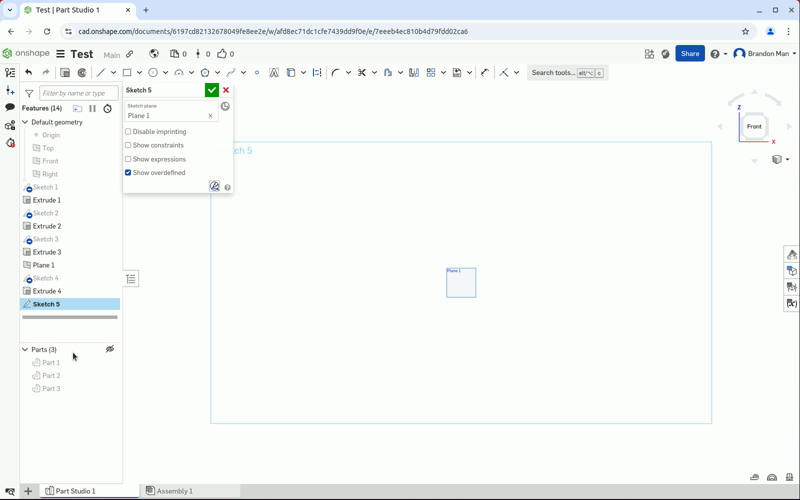
key_down(shift)
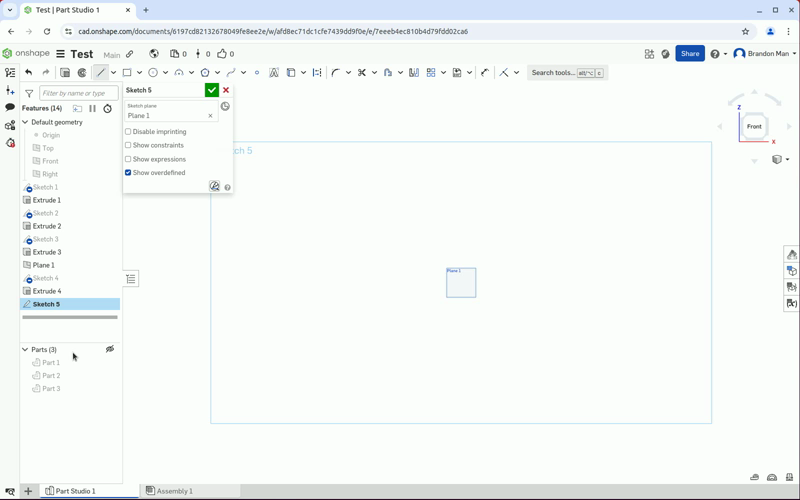
mouse_move(456, 273)
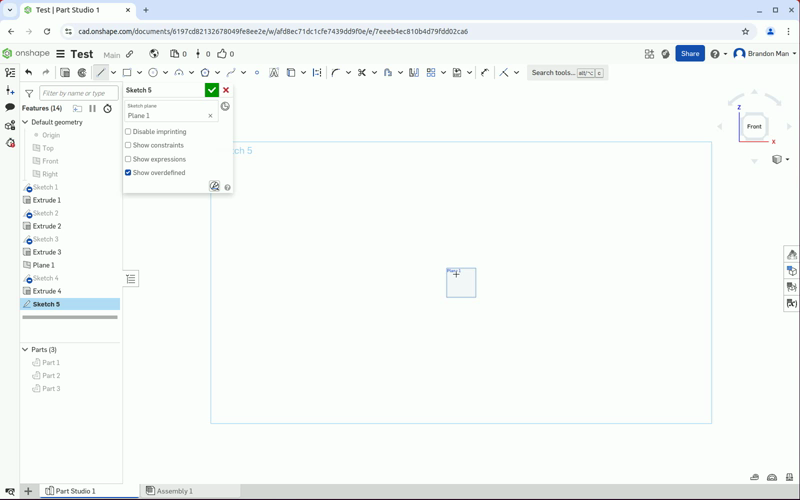
click(456, 273)
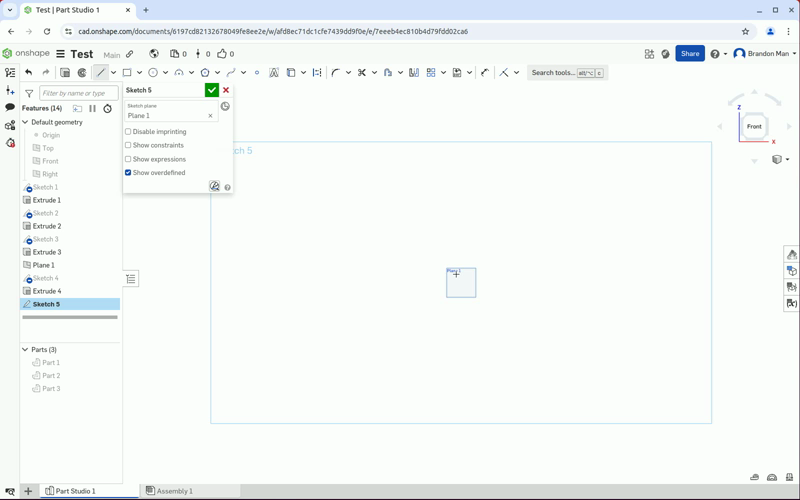
key_up(shift)
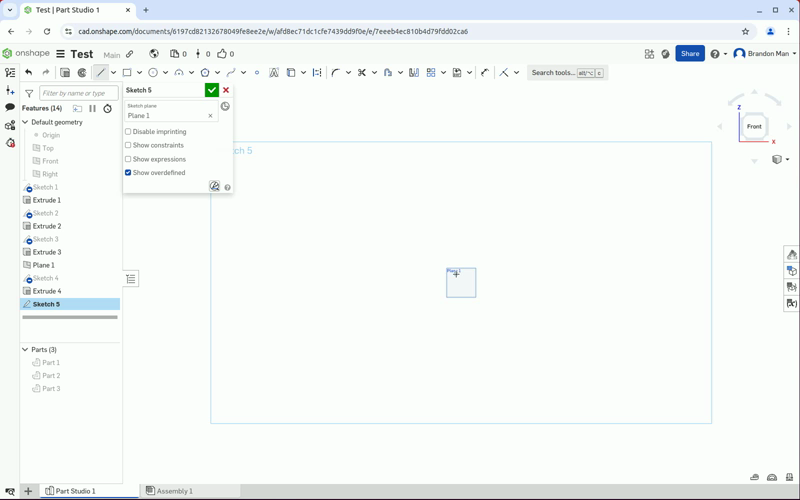
key_down(shift)
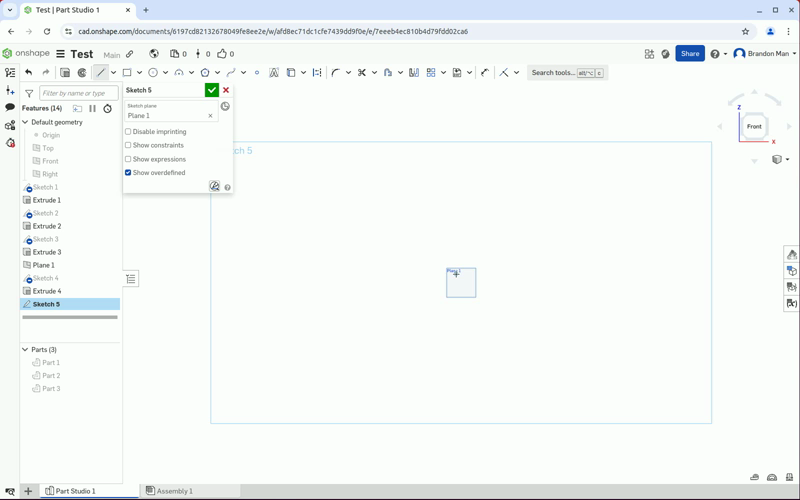
mouse_move(486, 273)
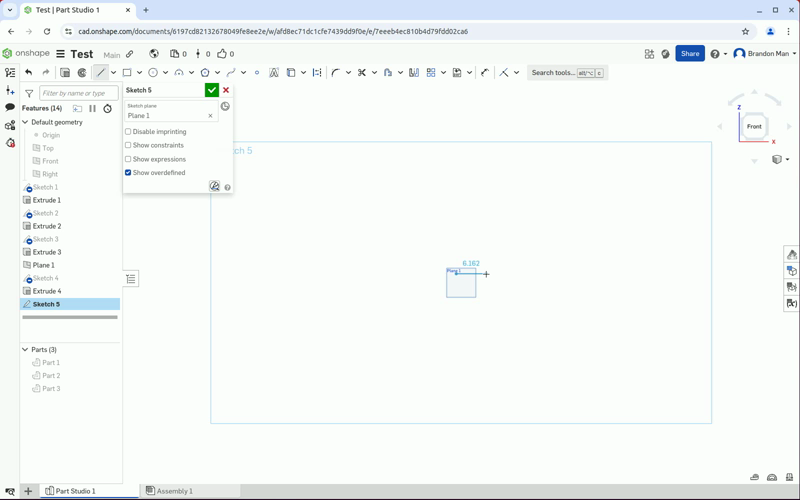
mouse_move(466, 273)
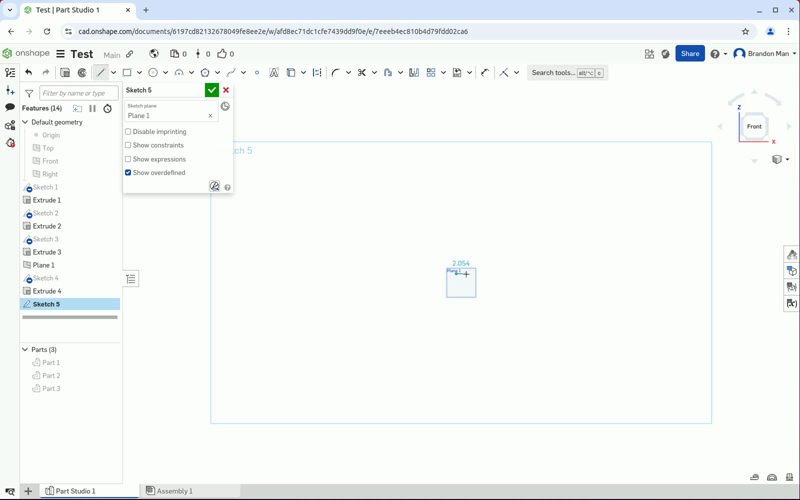
click(466, 273)
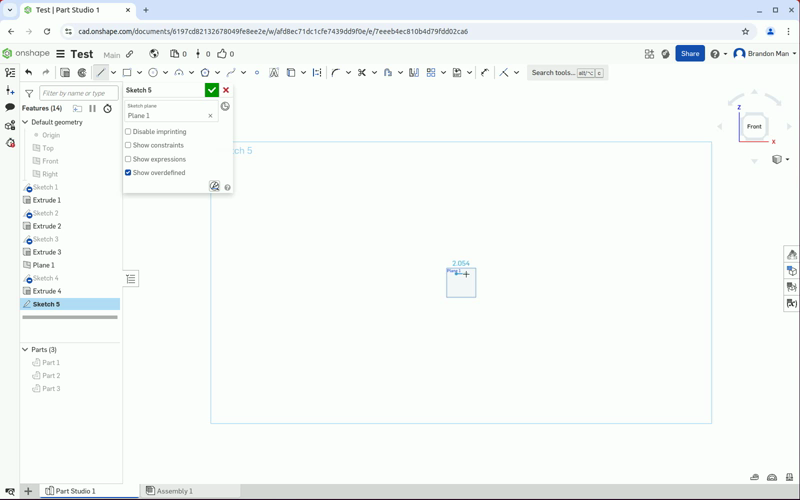
key_up(shift)
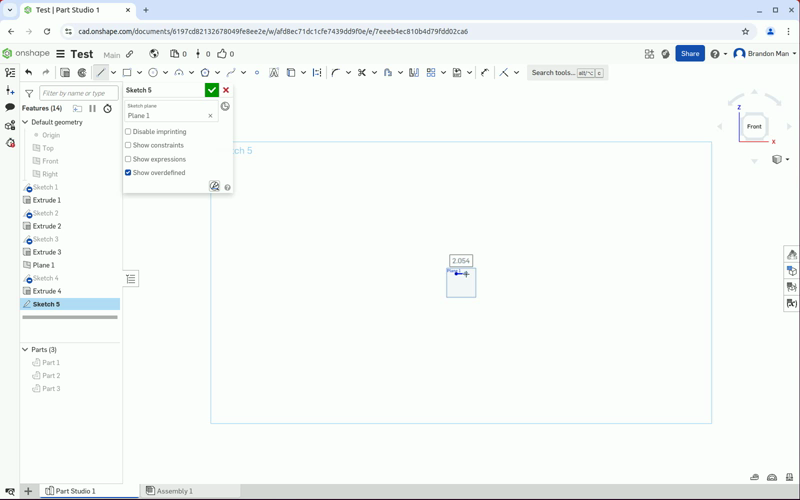
key_down(shift)
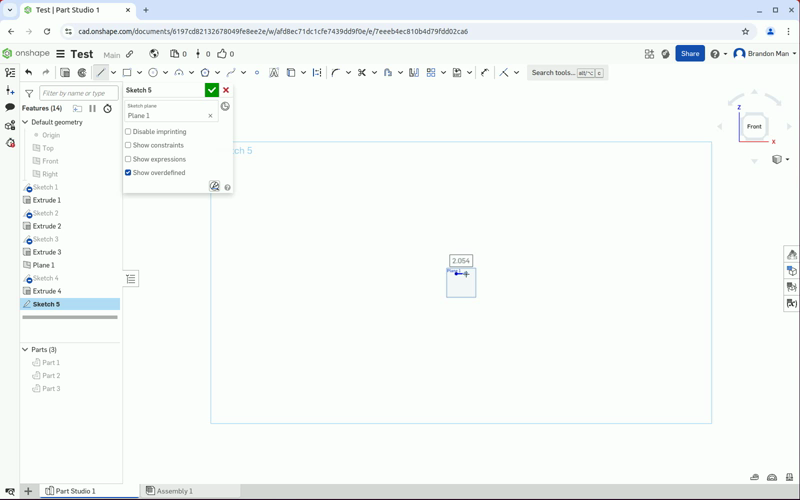
mouse_move(496, 273)
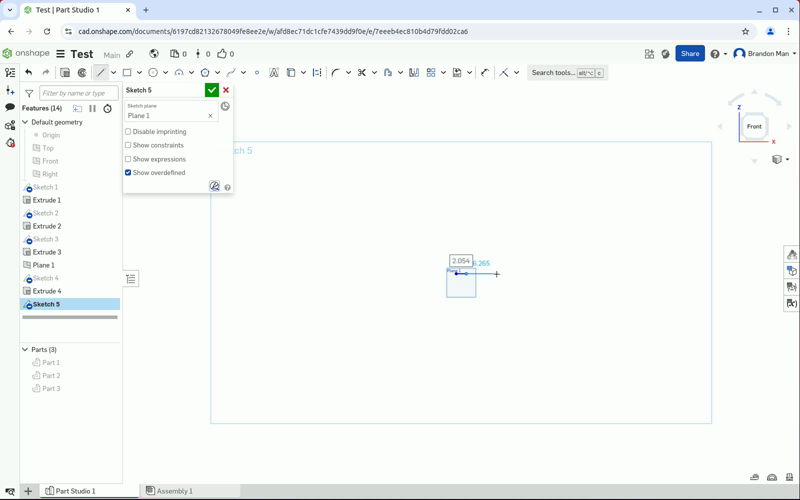
mouse_move(466, 266)
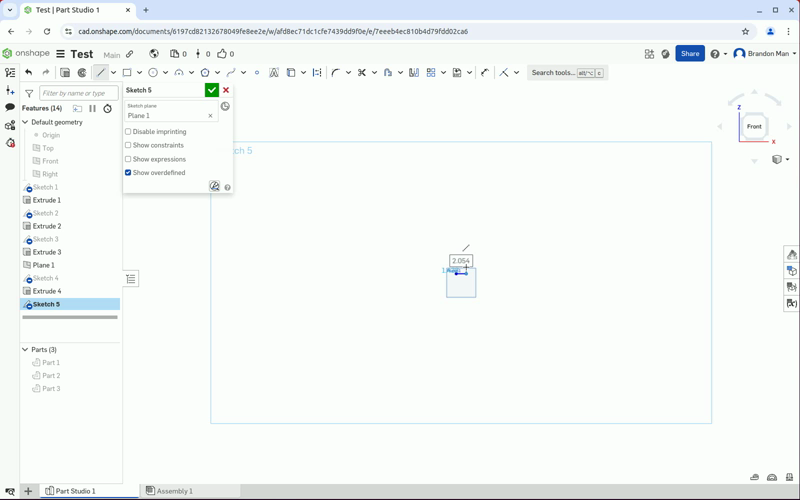
scroll(6)
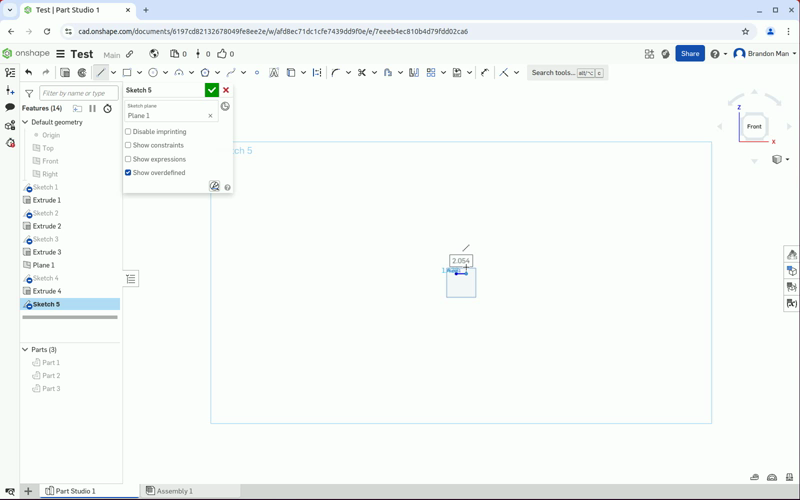
scroll(6)
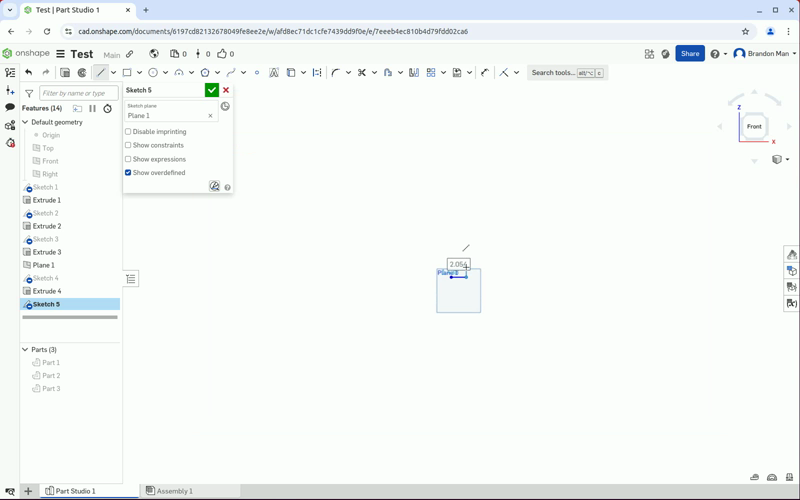
scroll(6)
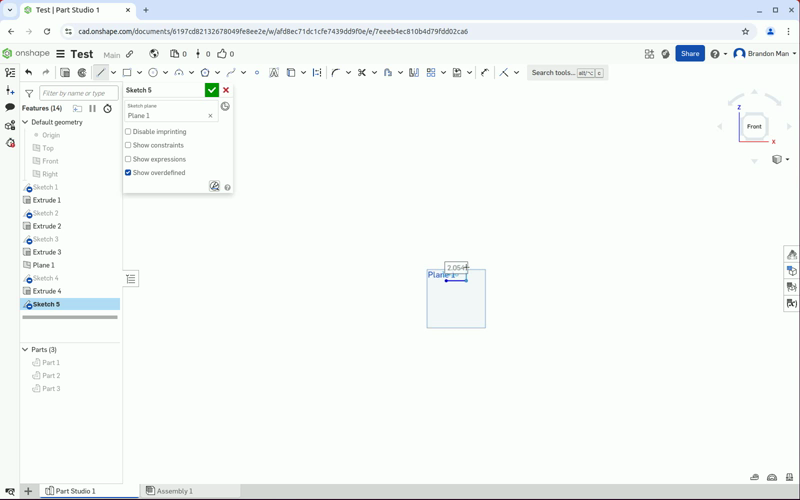
scroll(6)
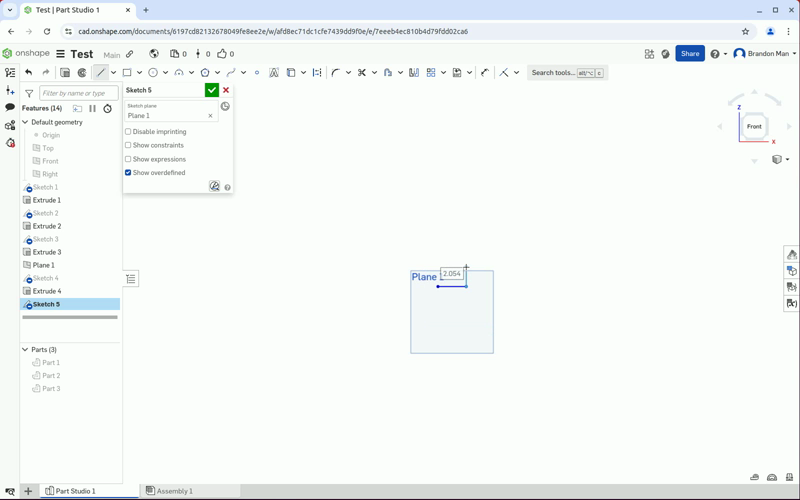
scroll(6)
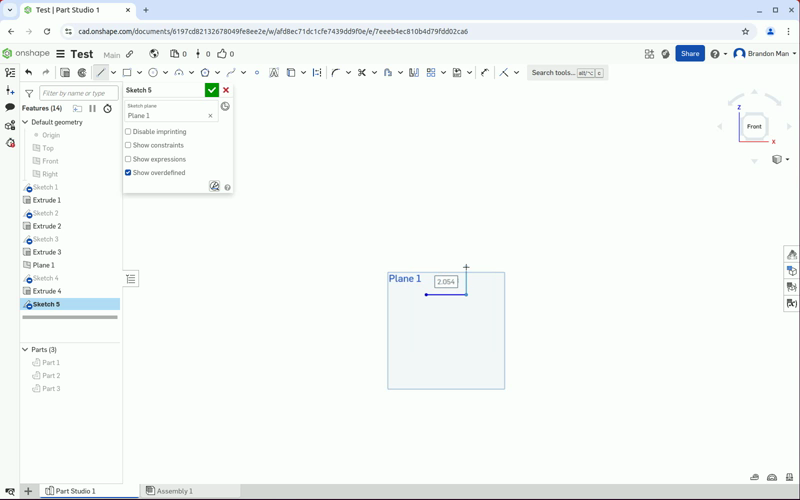
scroll(6)
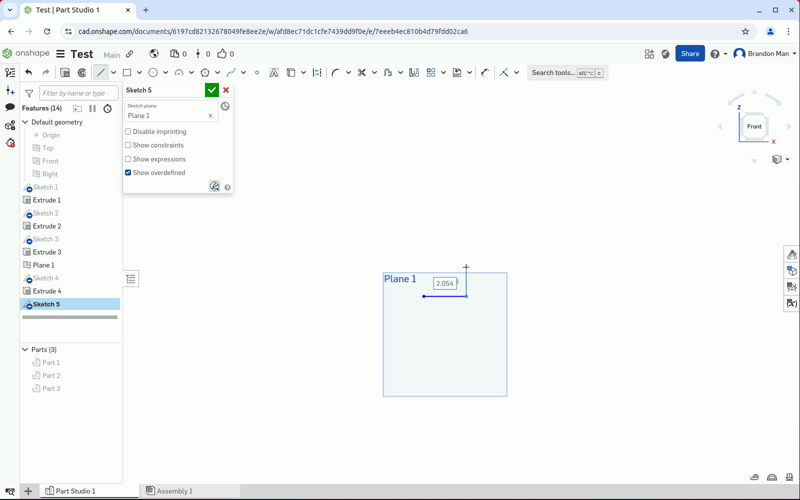
scroll(6)
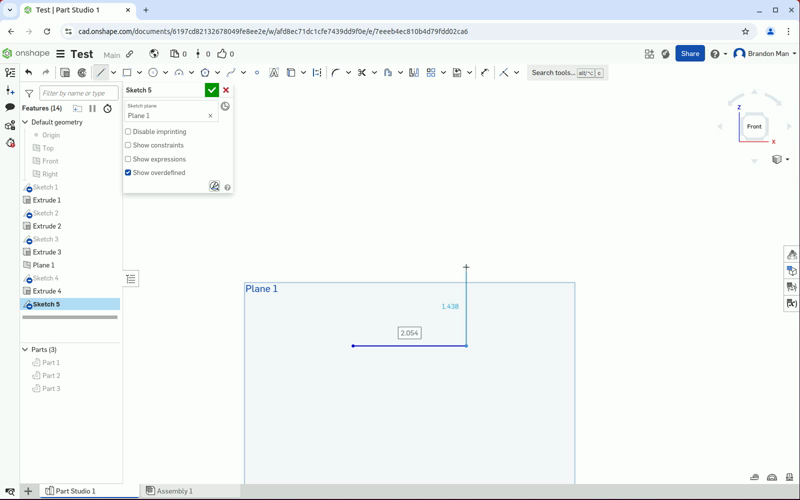
click(466, 266)
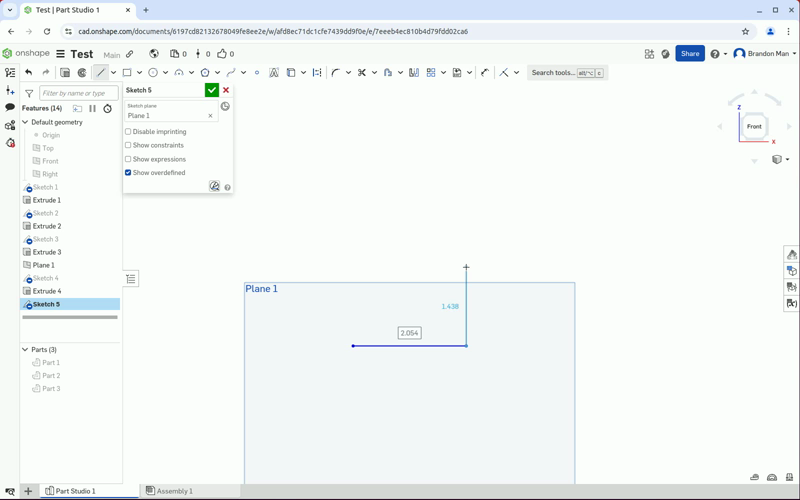
scroll(-6)
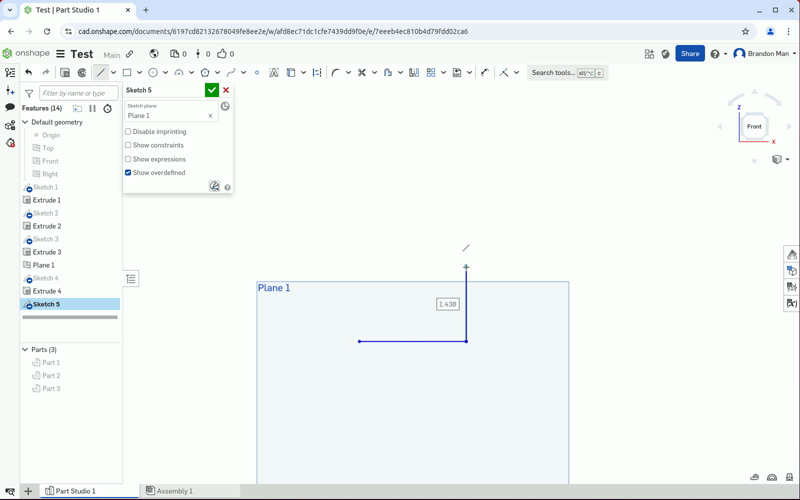
scroll(-6)
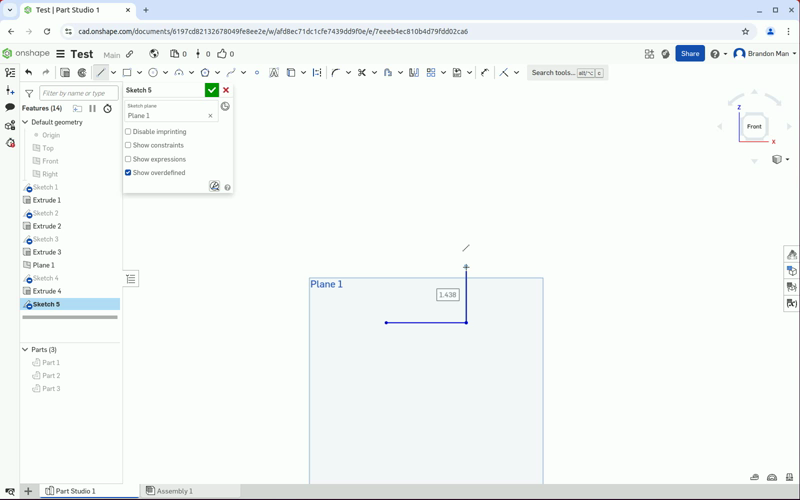
scroll(-6)
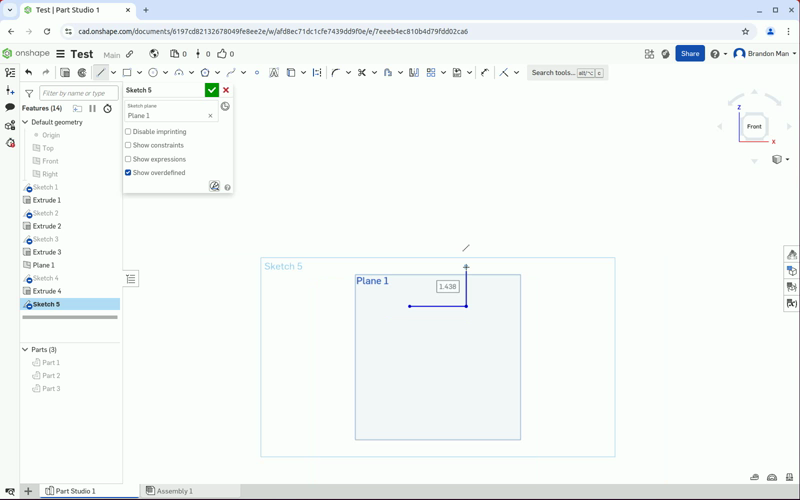
scroll(-6)
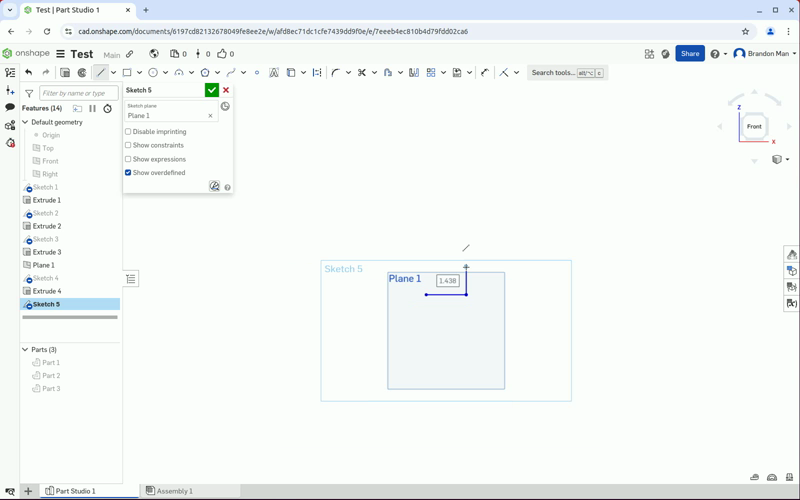
scroll(-6)
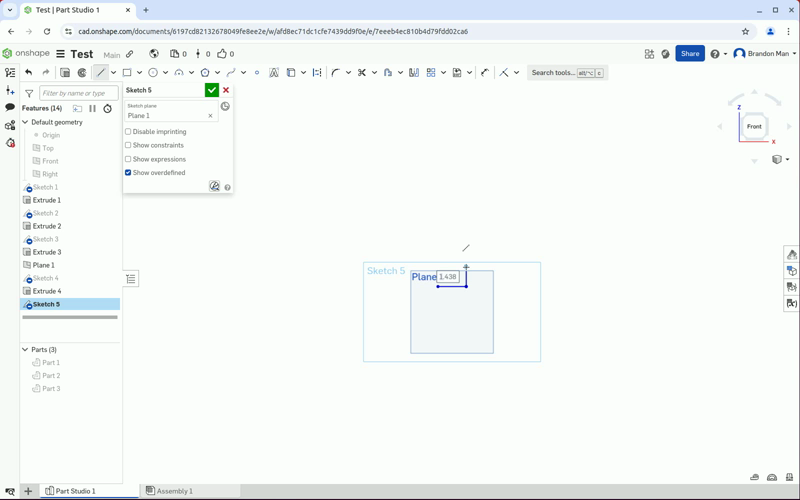
scroll(-6)
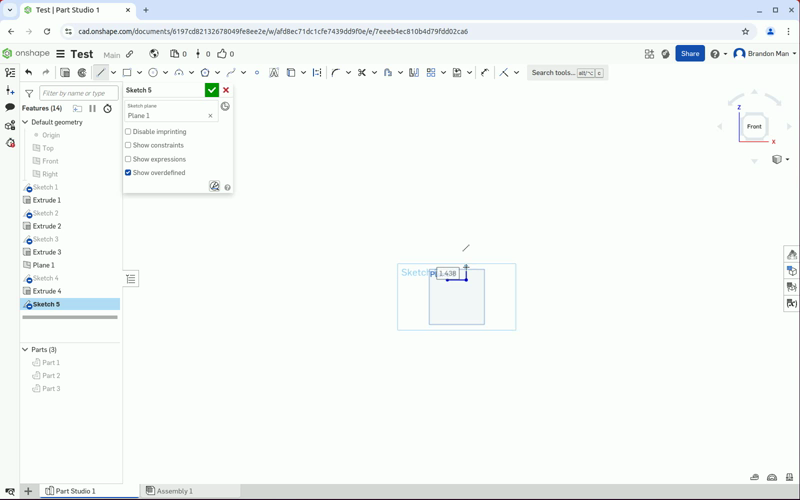
scroll(-6)
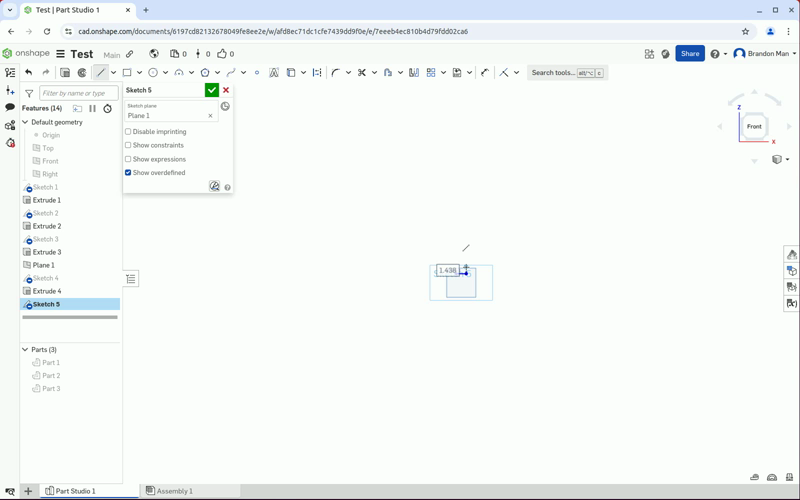
key_up(shift)
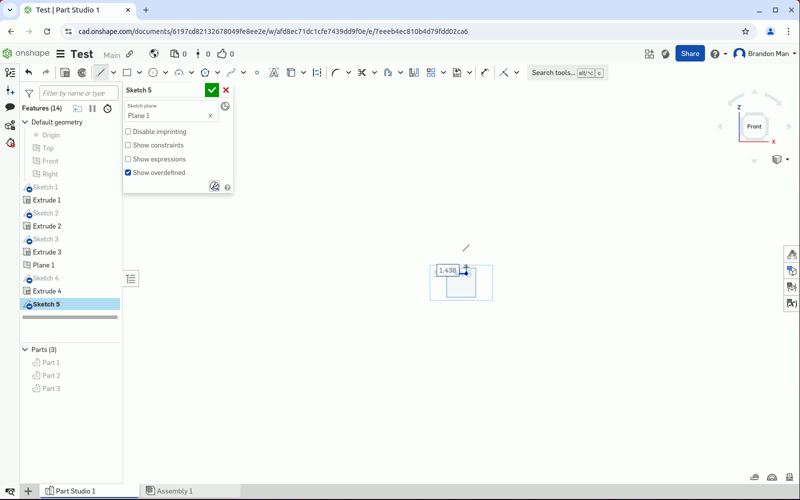
key_down(shift)
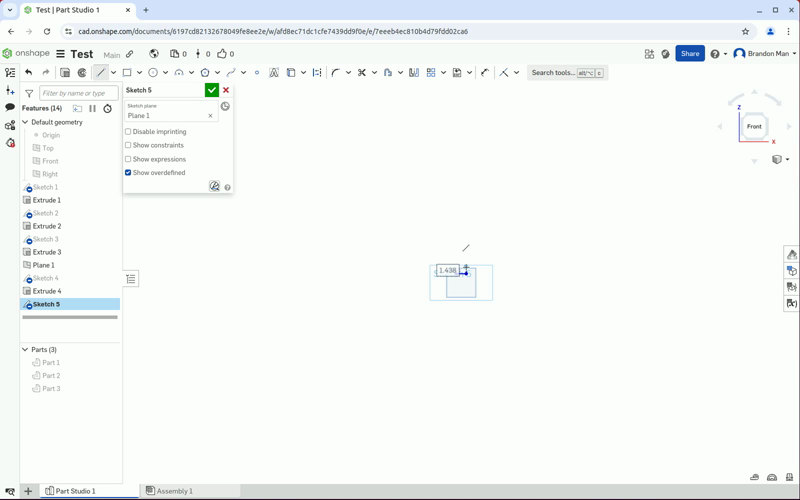
mouse_move(496, 266)
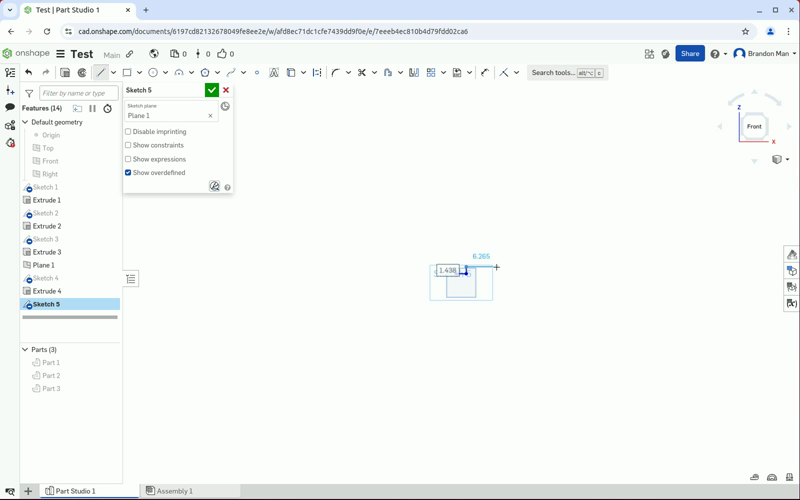
mouse_move(456, 266)
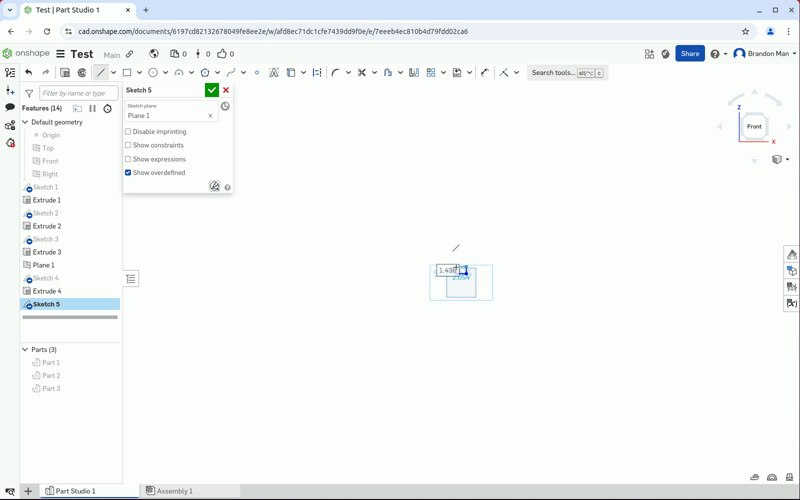
click(456, 266)
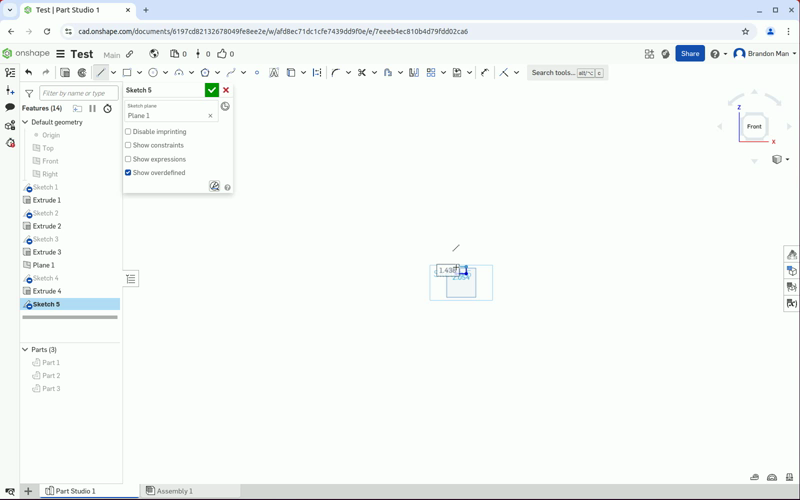
key_up(shift)
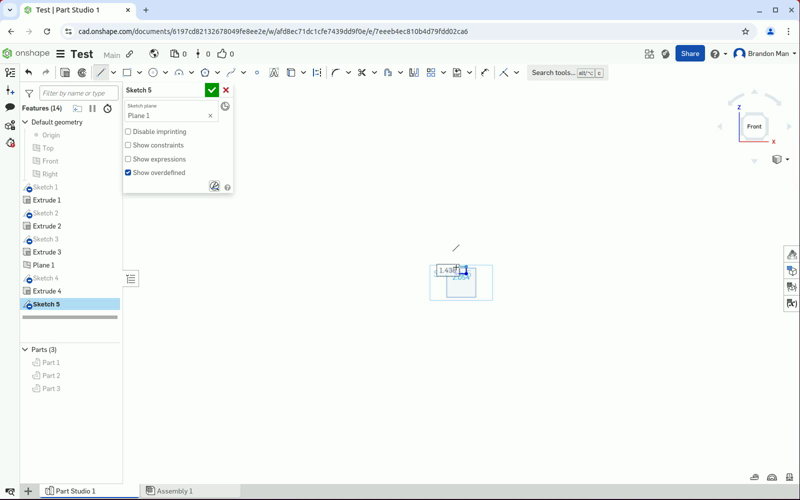
mouse_move(486, 266)
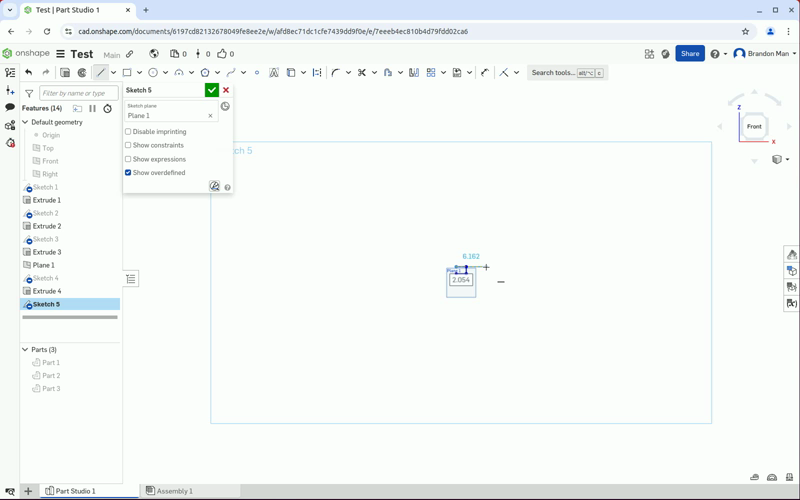
key_down(shift)
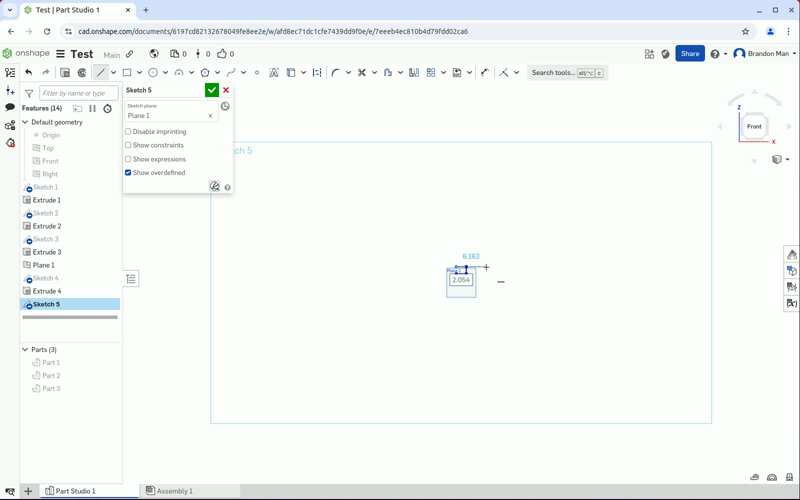
mouse_move(456, 273)
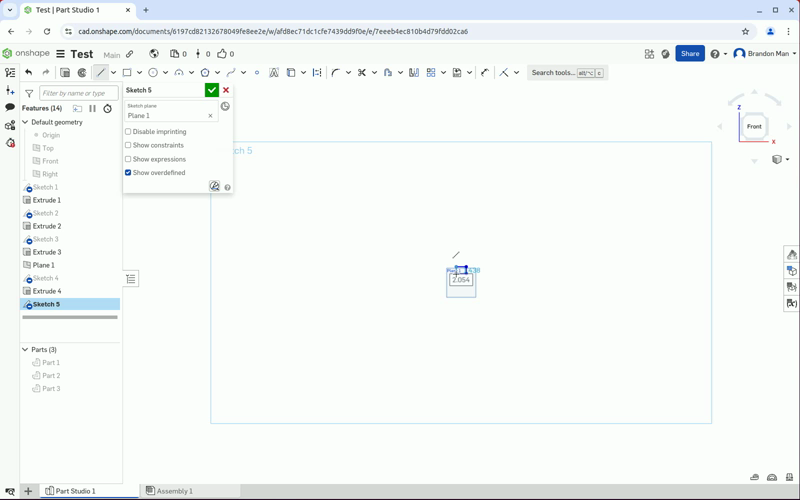
scroll(6)
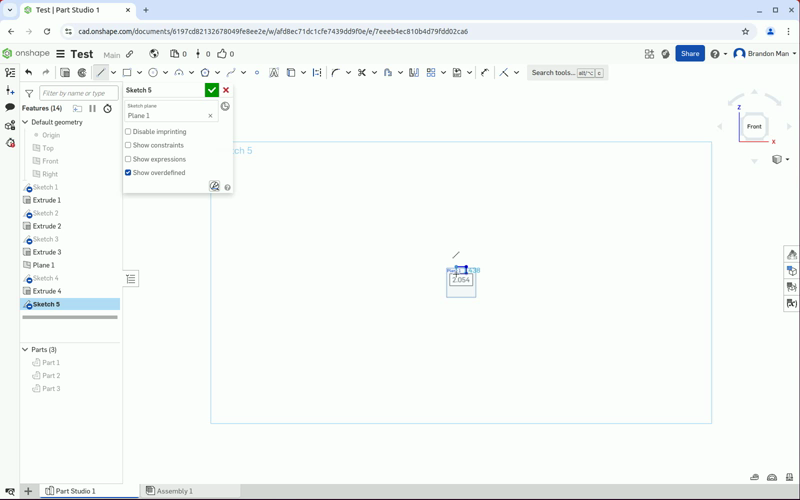
scroll(6)
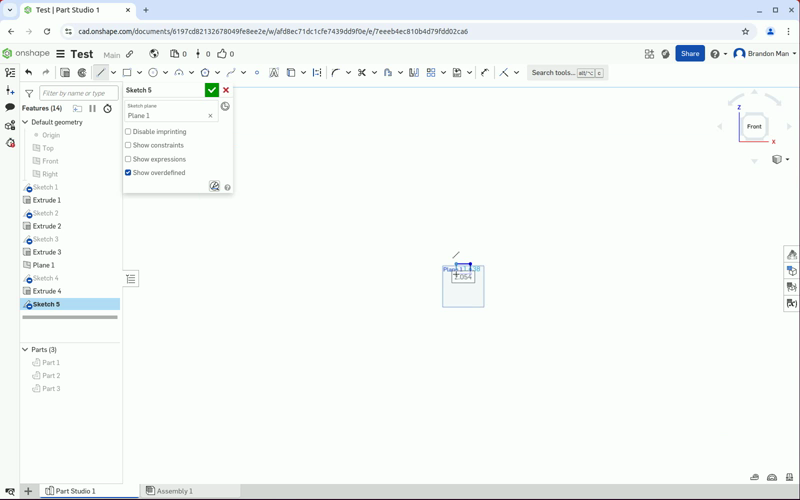
scroll(6)
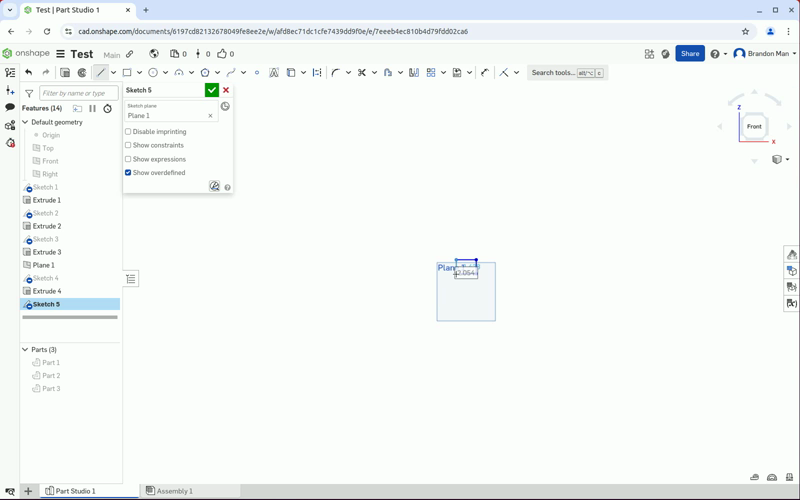
scroll(6)
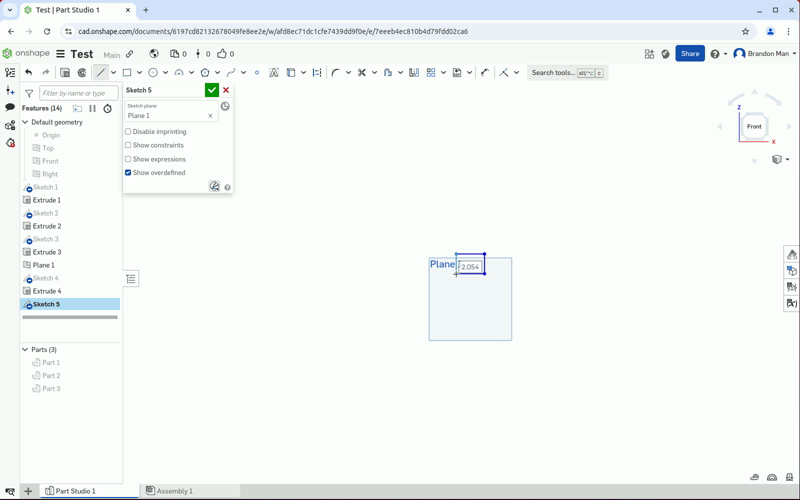
scroll(6)
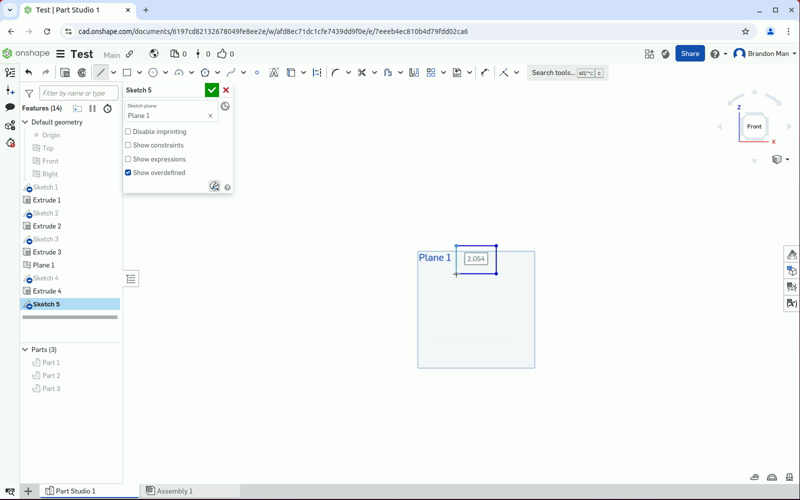
scroll(6)
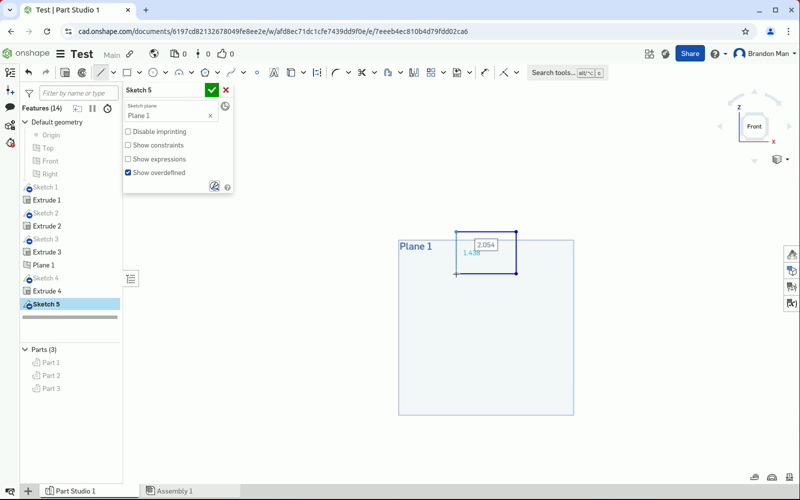
scroll(6)
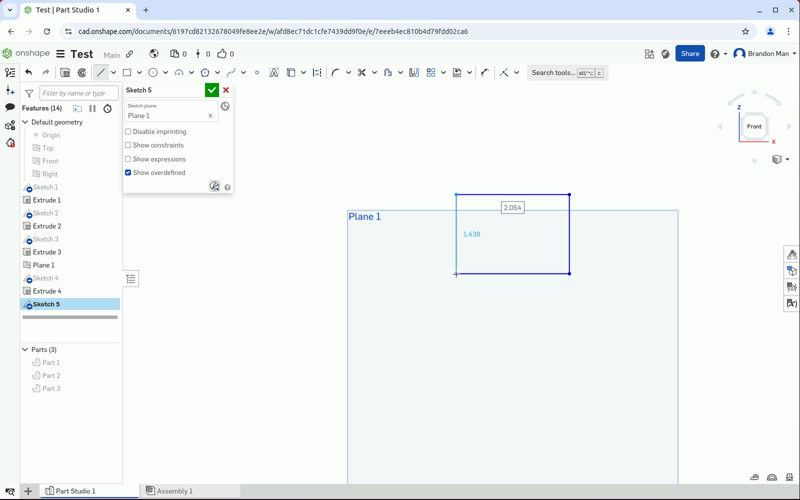
key_up(shift)
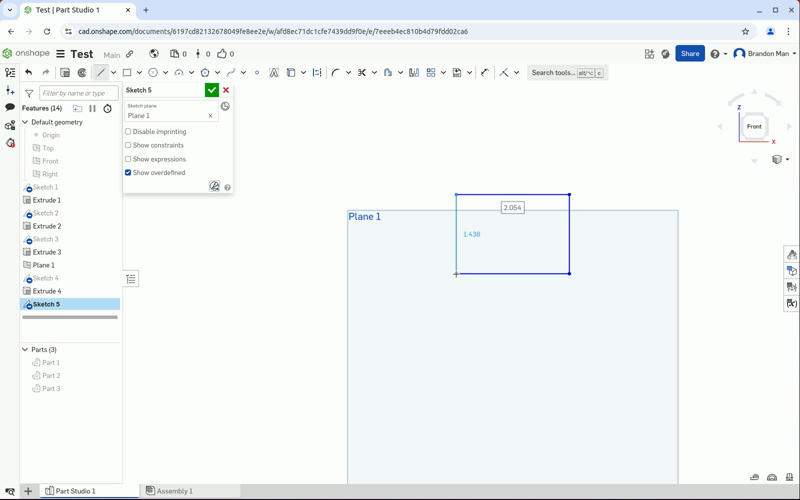
click(456, 273)
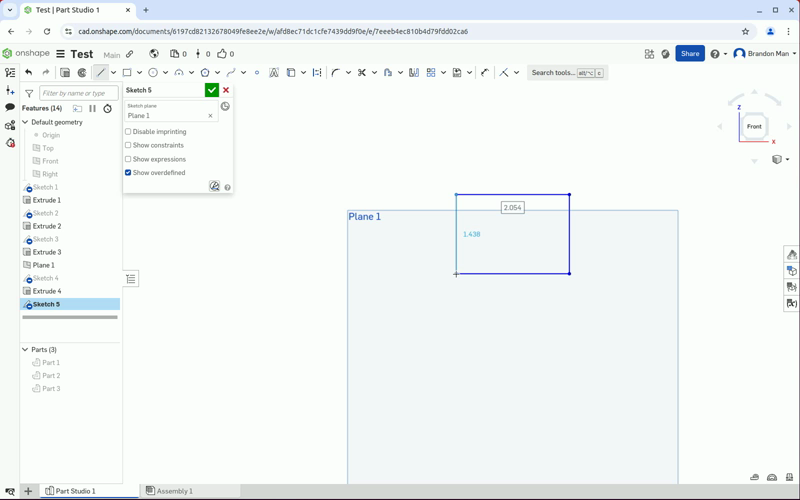
scroll(-6)
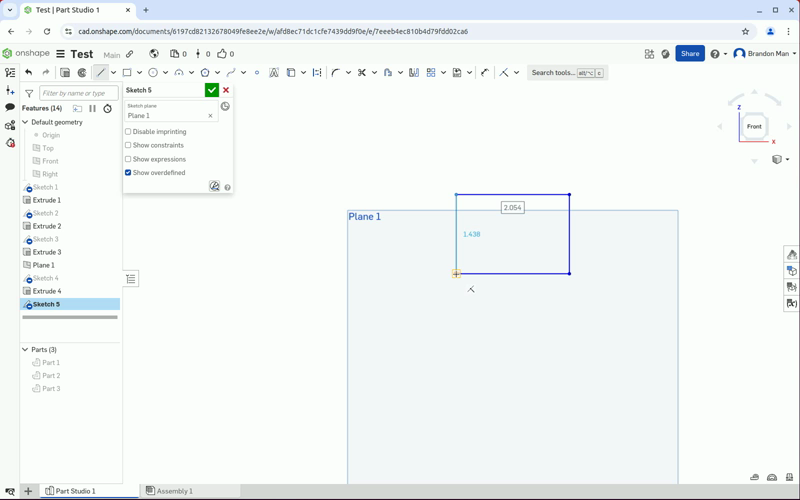
scroll(-6)
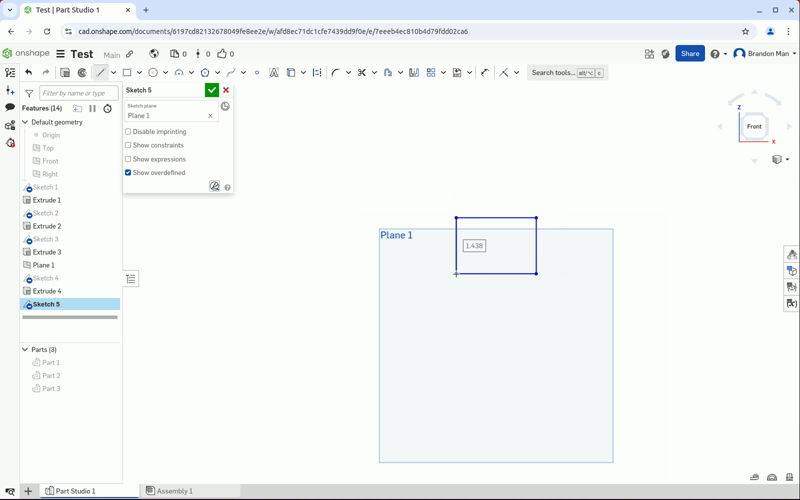
scroll(-6)
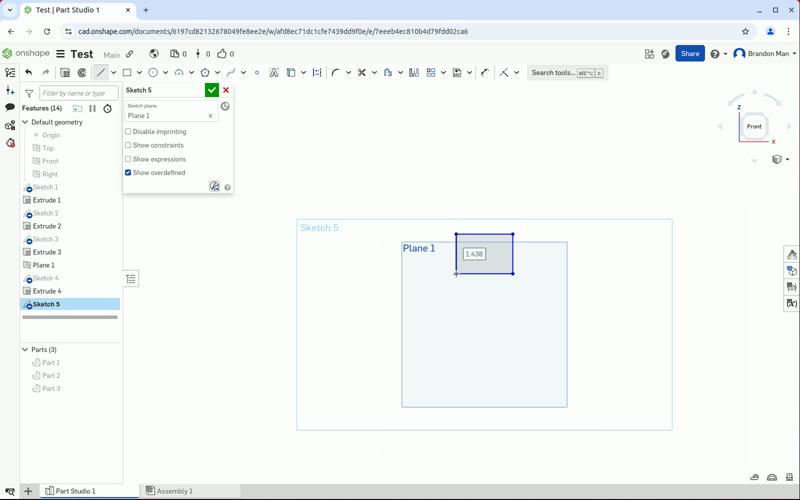
scroll(-6)
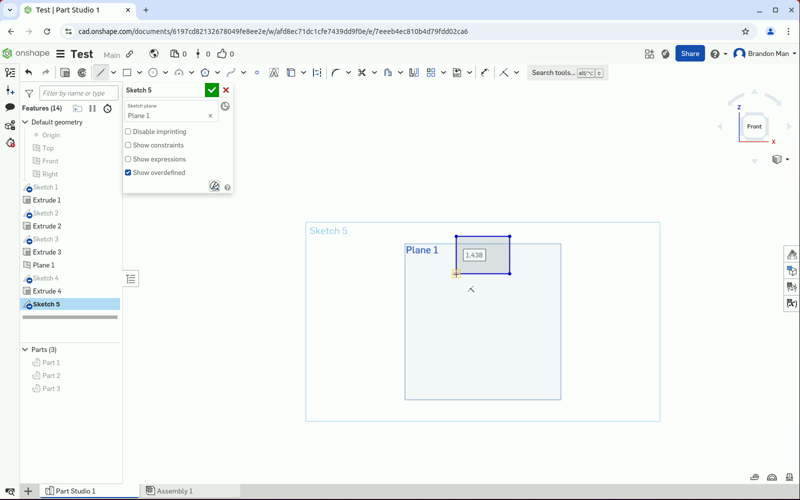
scroll(-6)
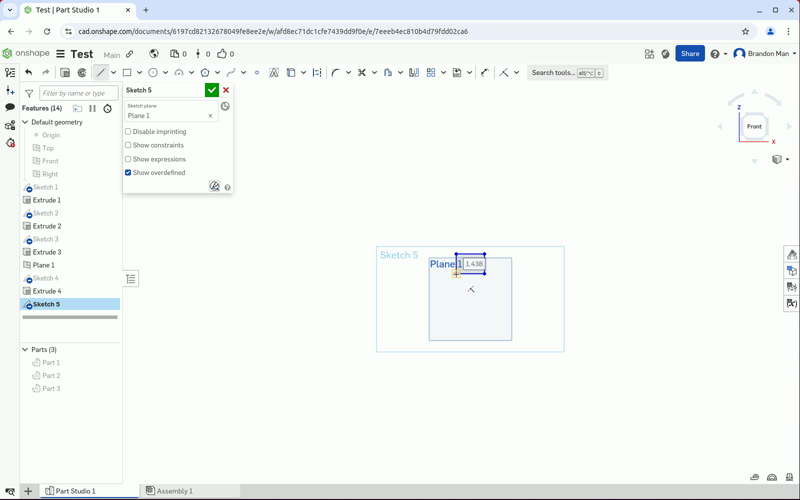
scroll(-6)
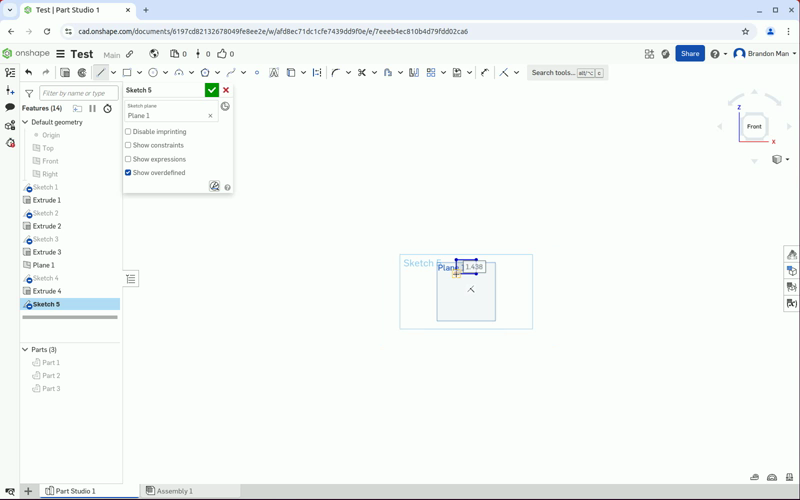
scroll(-6)
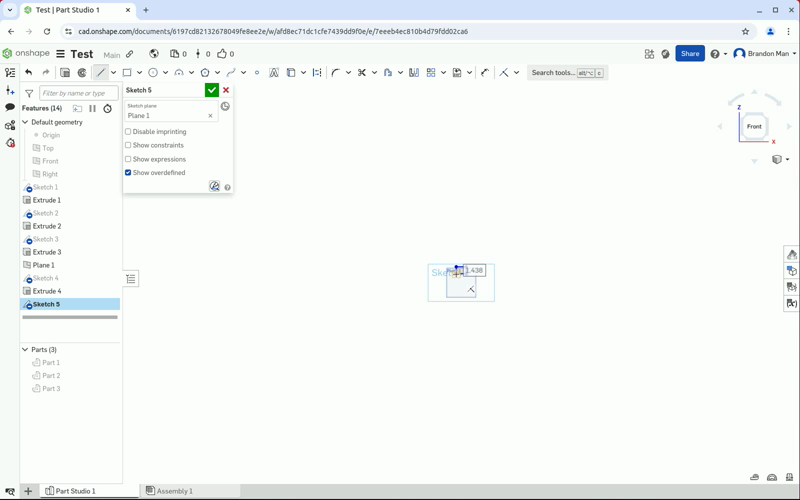
key(esc)
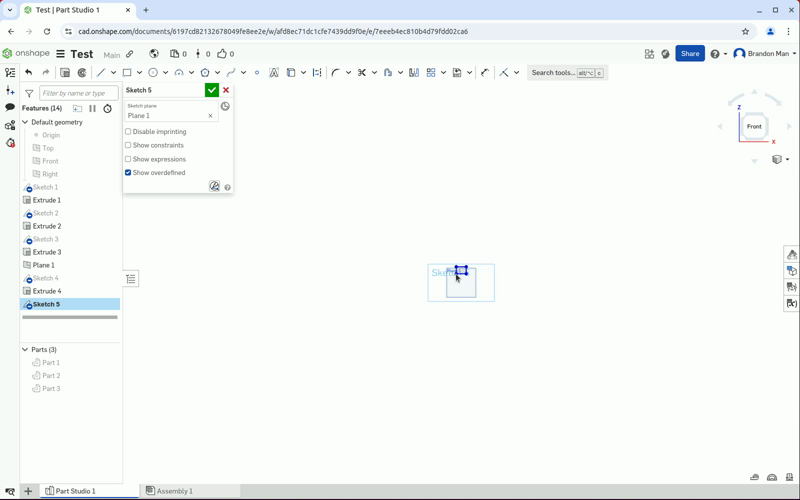
key(c)
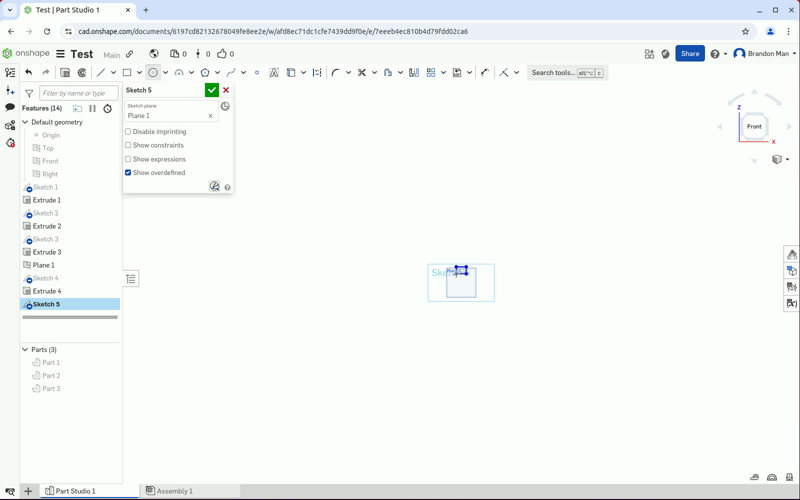
key_down(shift)
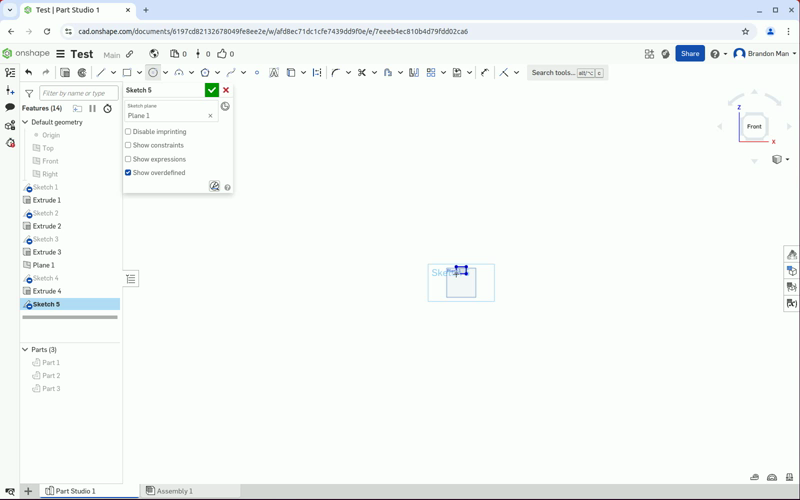
mouse_move(461, 270)
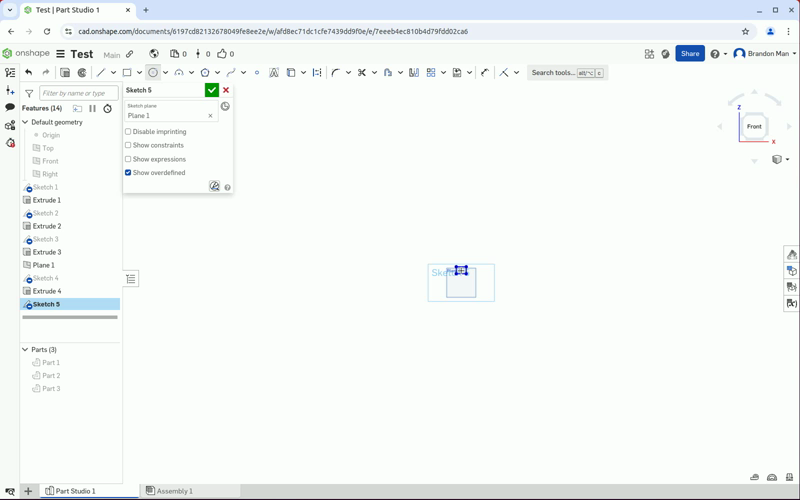
click(461, 270)
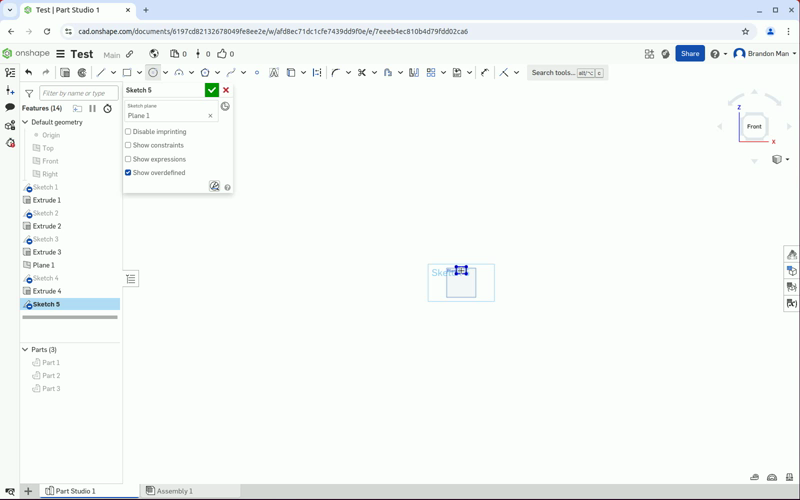
key_up(shift)
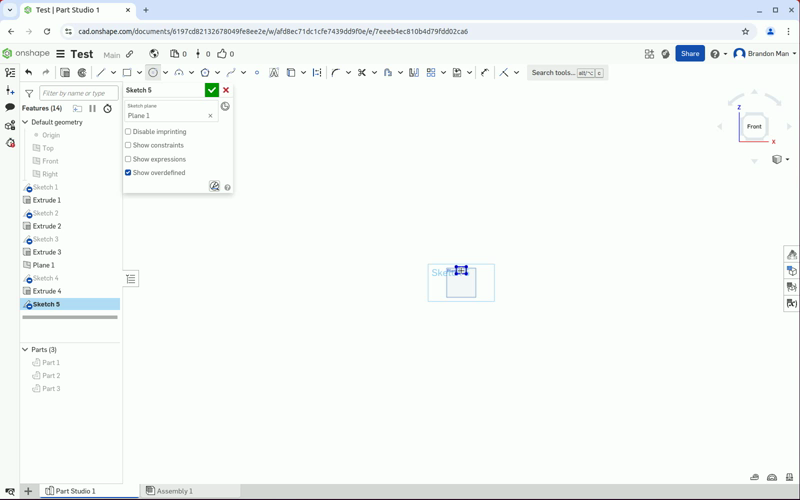
mouse_move(464, 270)
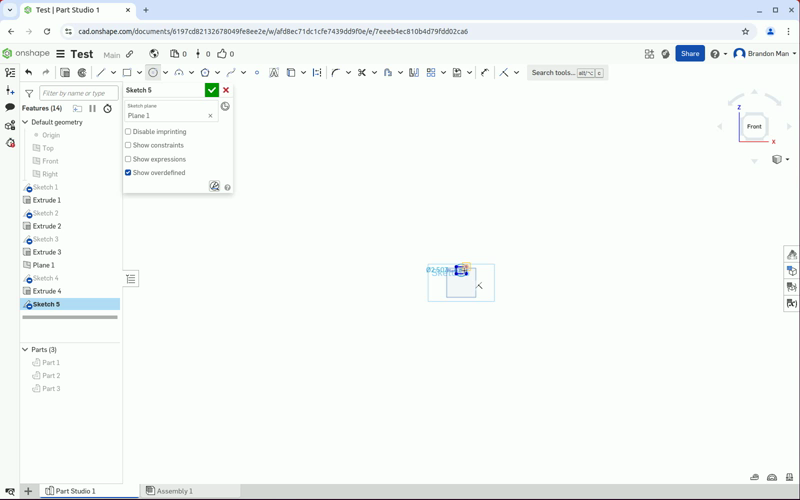
scroll(6)
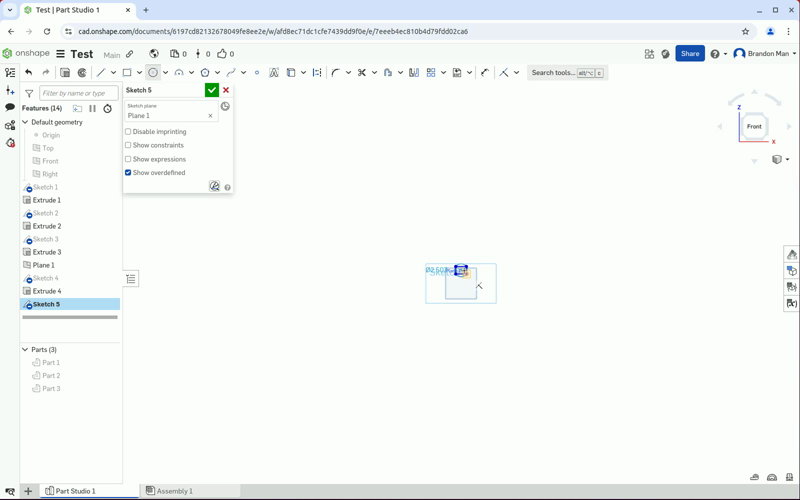
scroll(6)
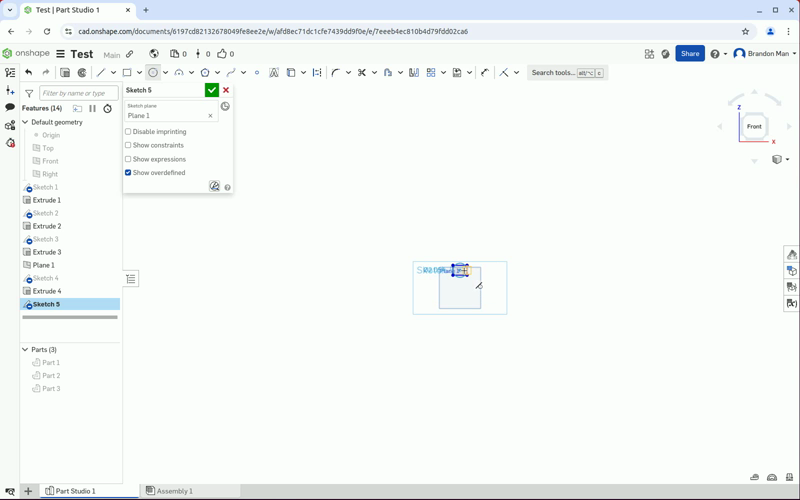
scroll(6)
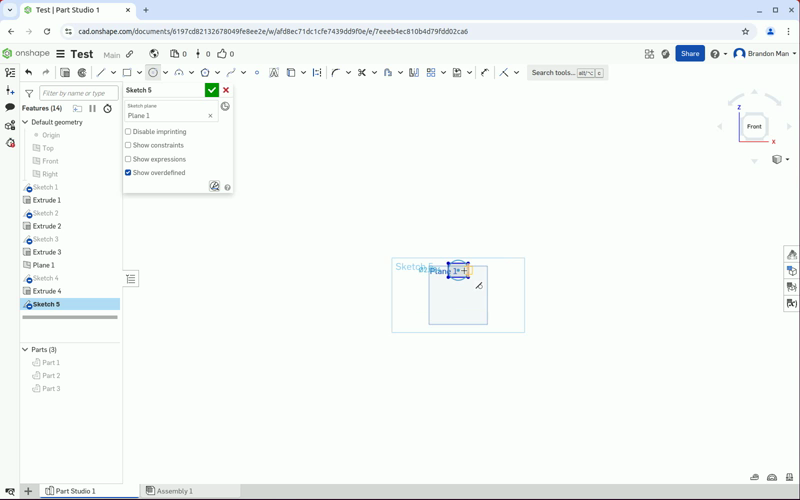
scroll(6)
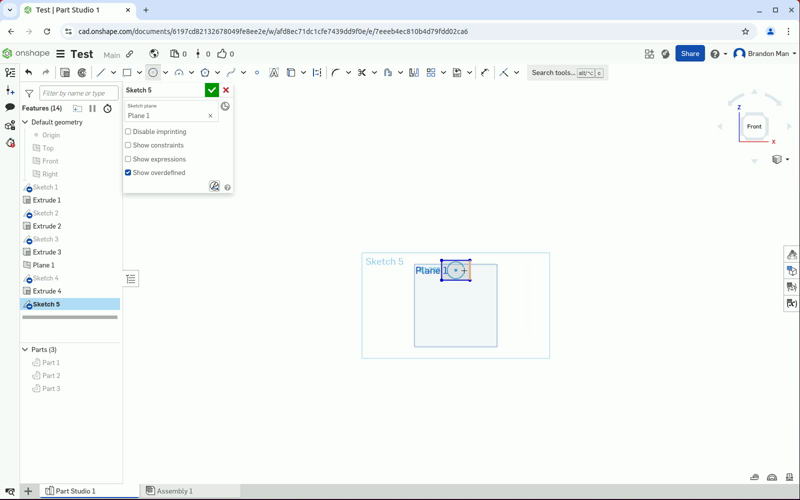
scroll(6)
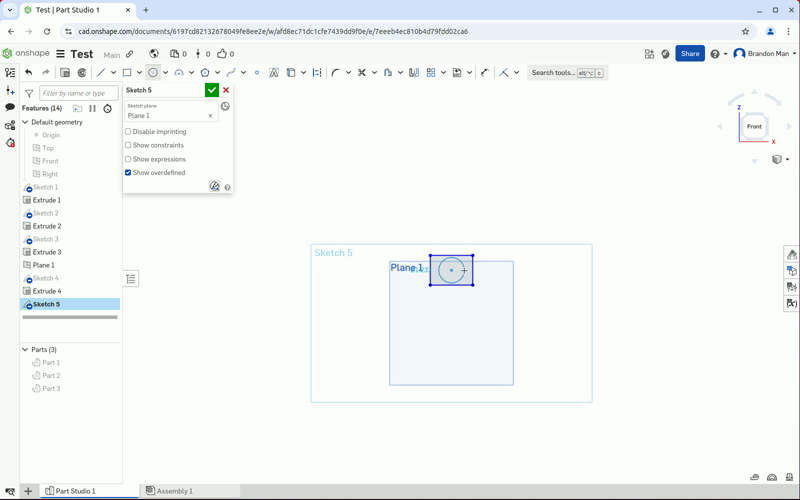
scroll(6)
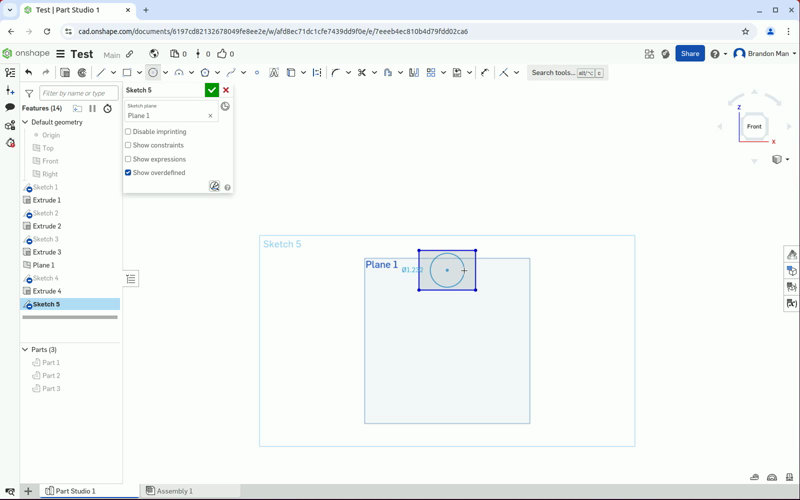
scroll(6)
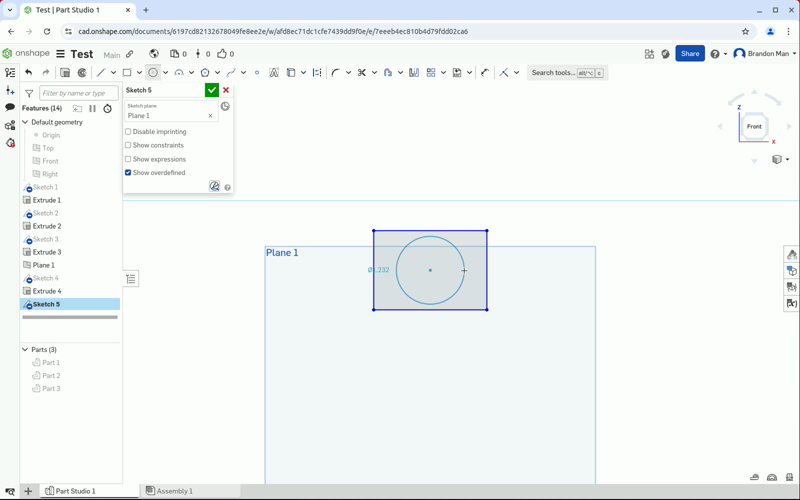
click(464, 270)
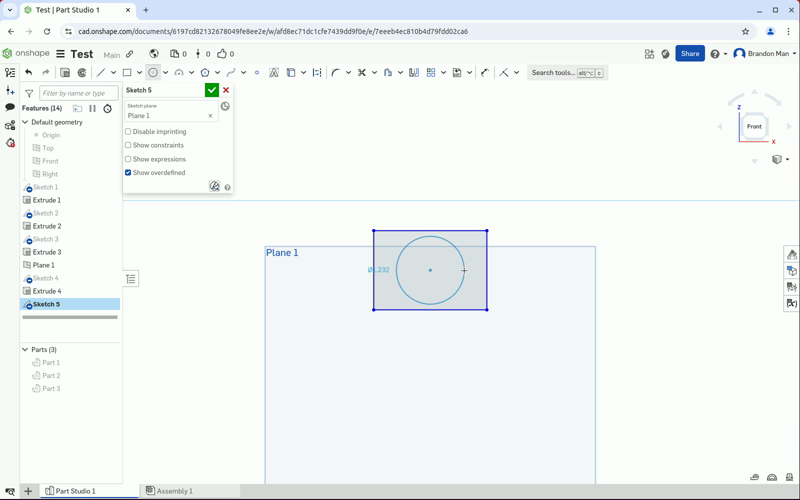
scroll(-6)
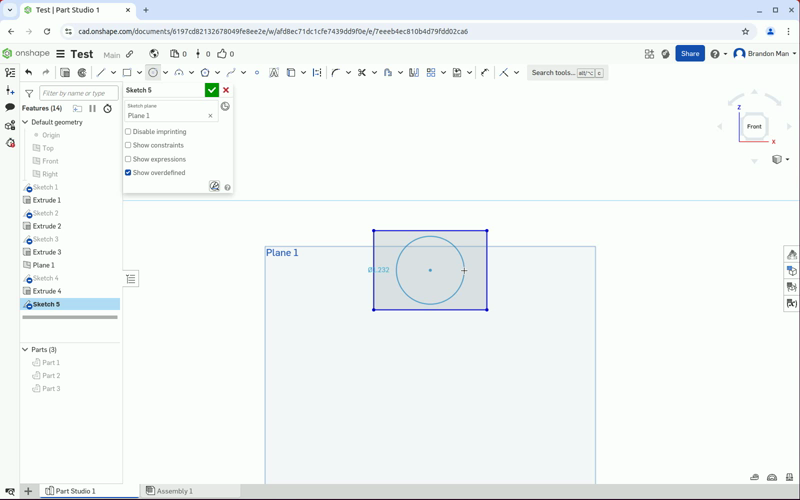
scroll(-6)
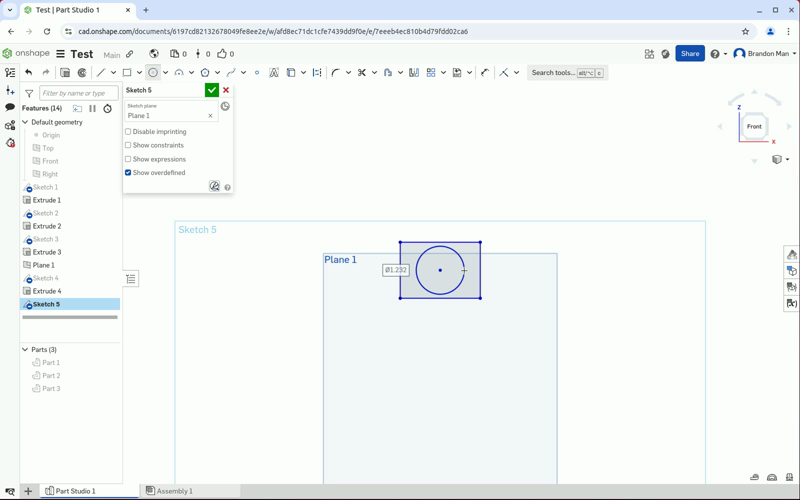
scroll(-6)
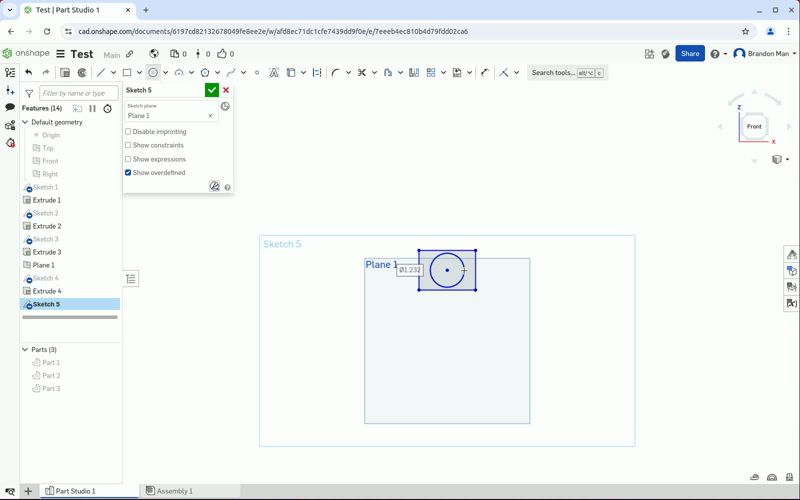
scroll(-6)
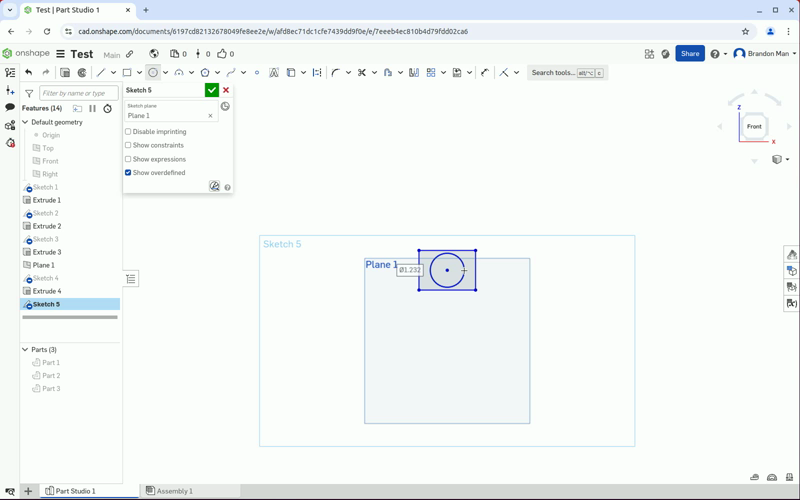
scroll(-6)
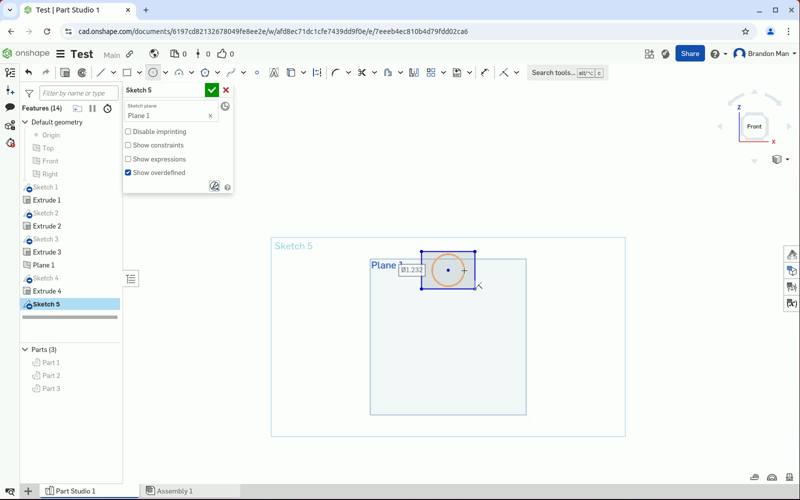
scroll(-6)
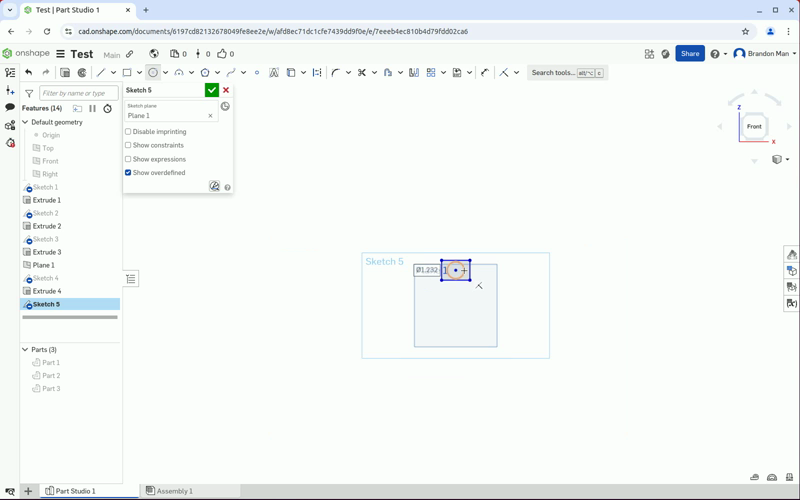
scroll(-6)
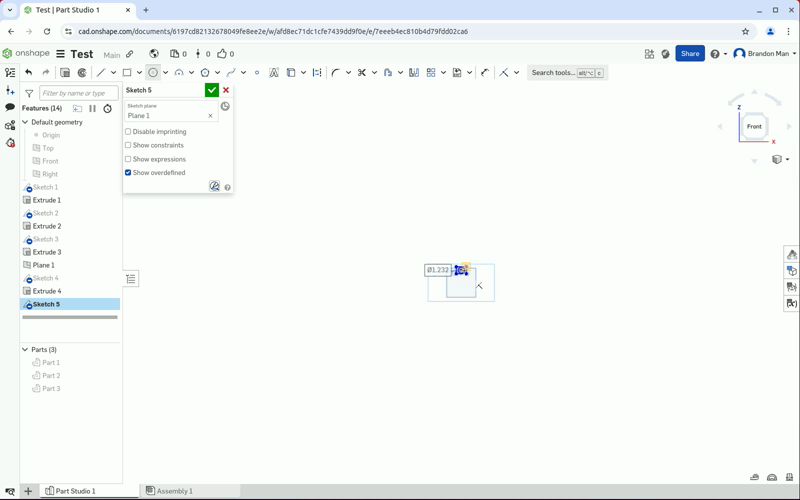
key(esc)
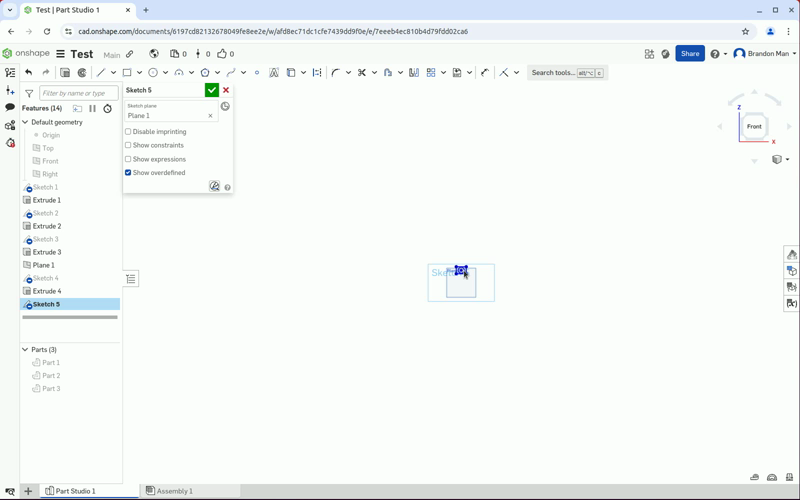
mouse_move(465, 272)
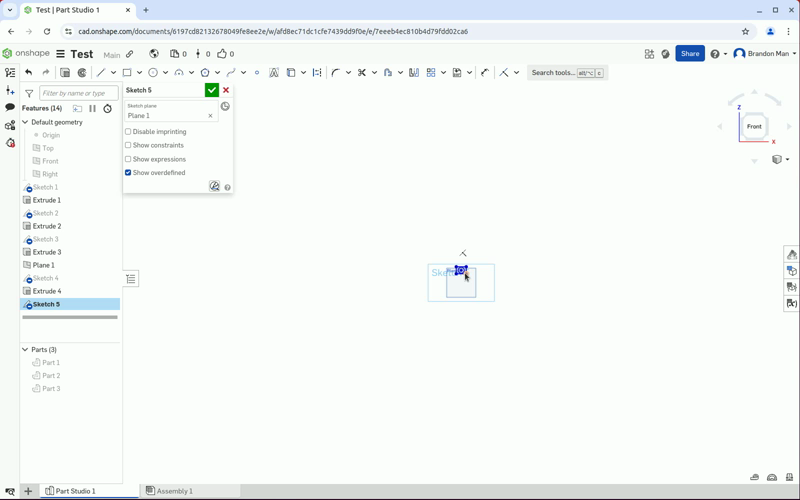
scroll(6)
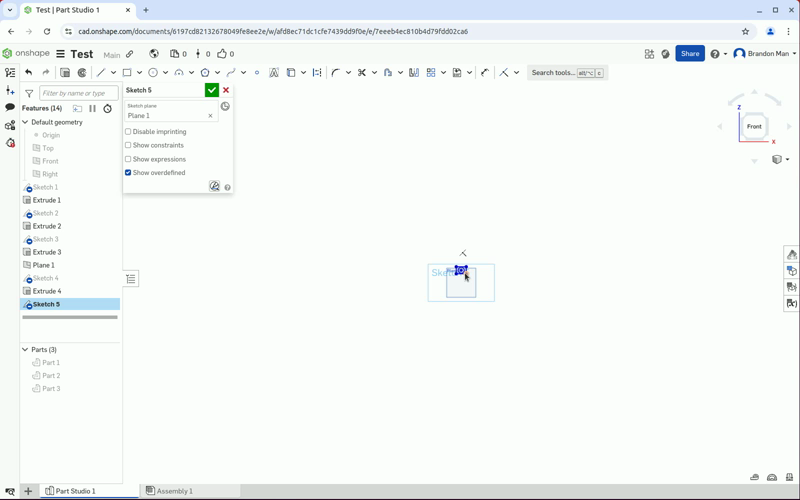
scroll(6)
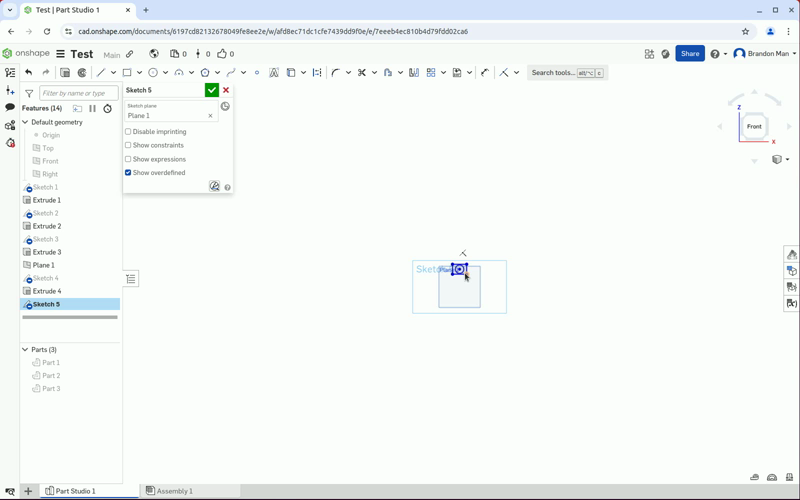
scroll(6)
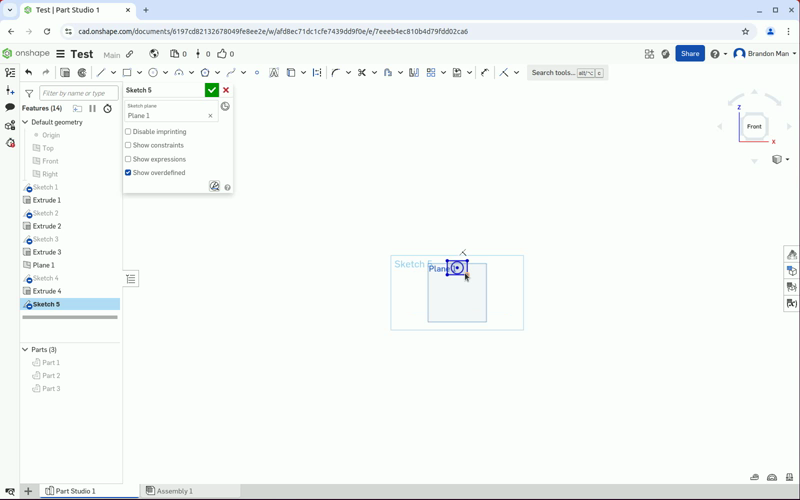
scroll(6)
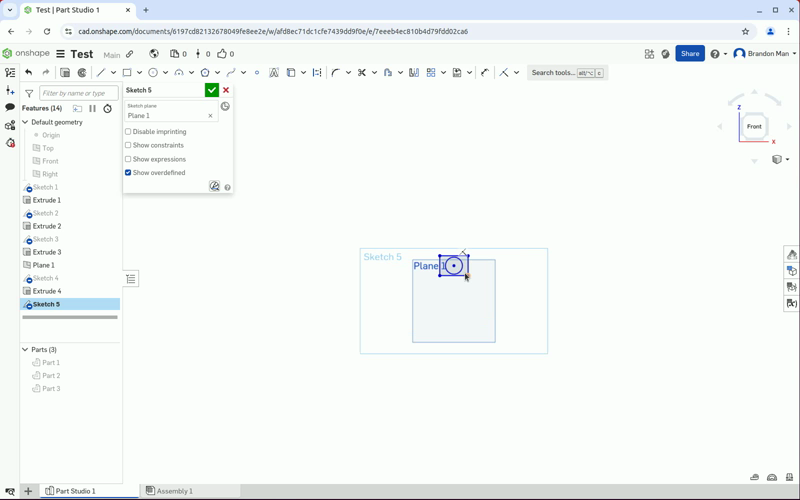
scroll(6)
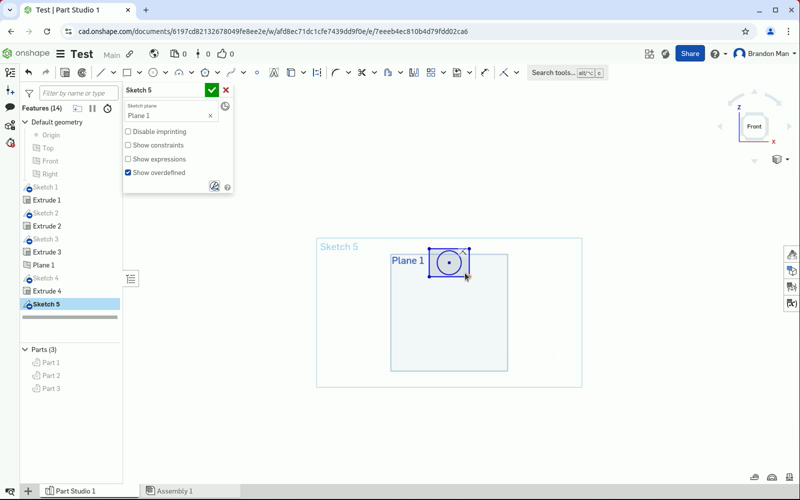
scroll(6)
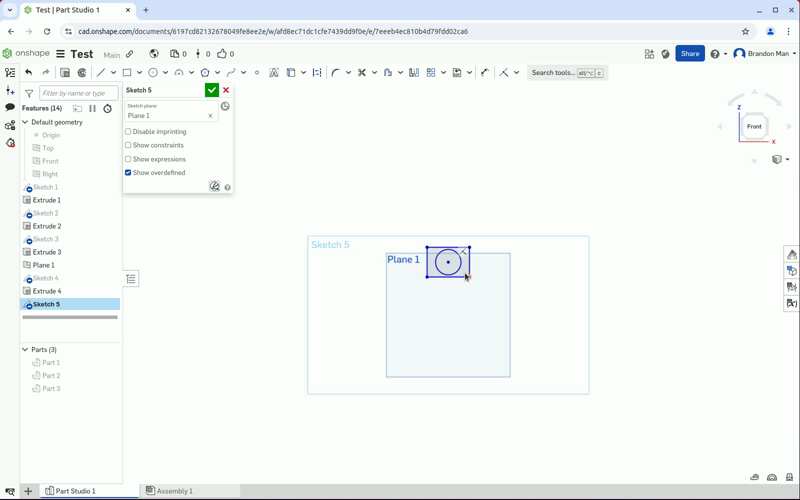
scroll(6)
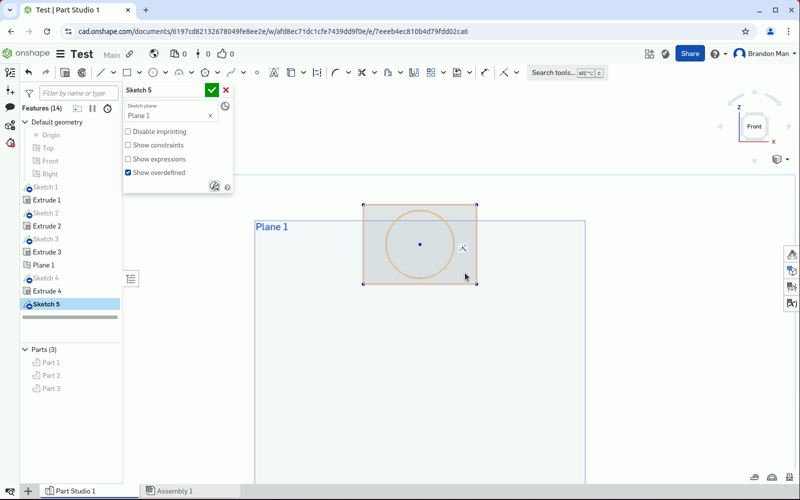
click(465, 272)
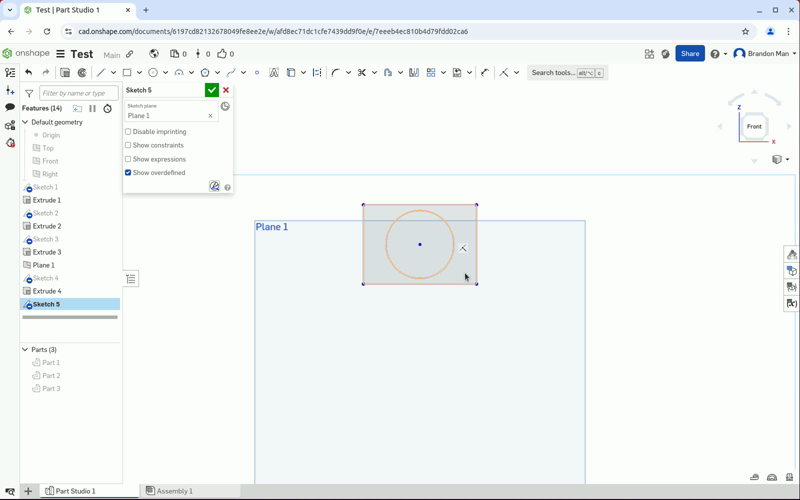
scroll(-6)
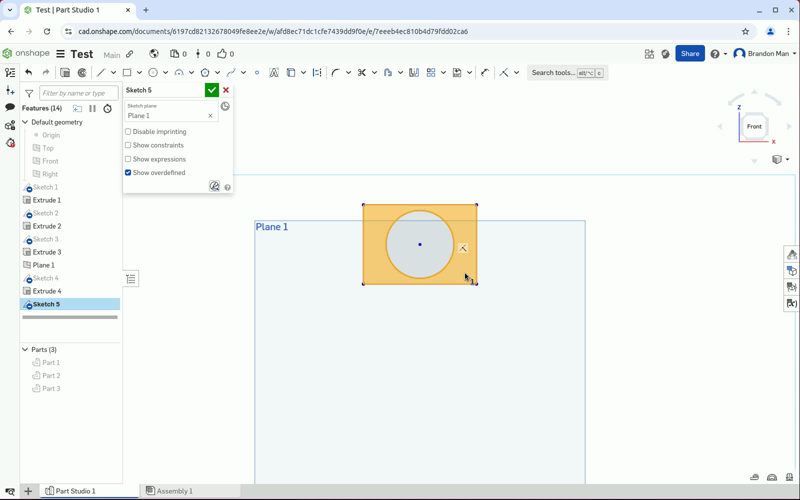
scroll(-6)
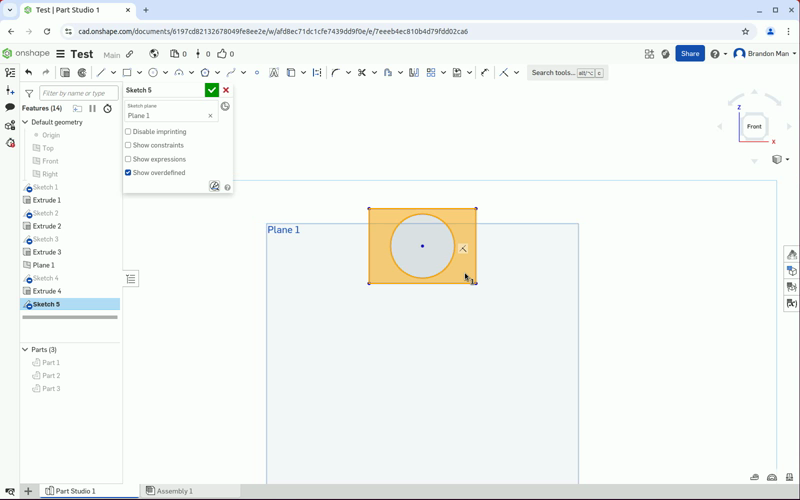
scroll(-6)
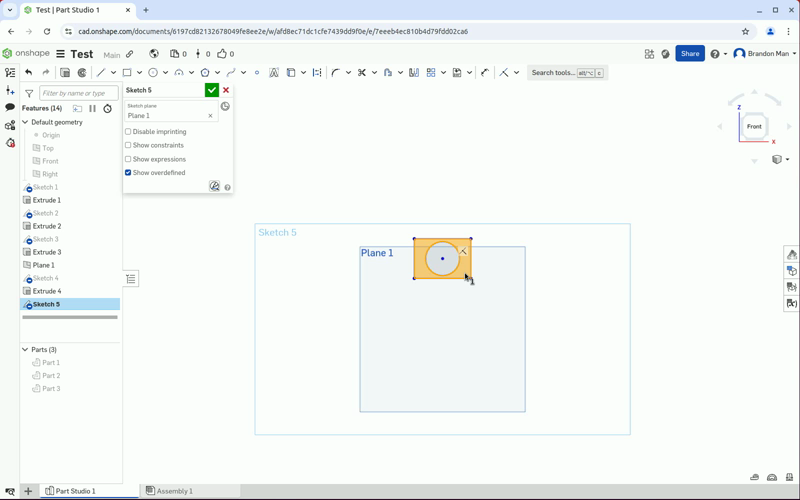
scroll(-6)
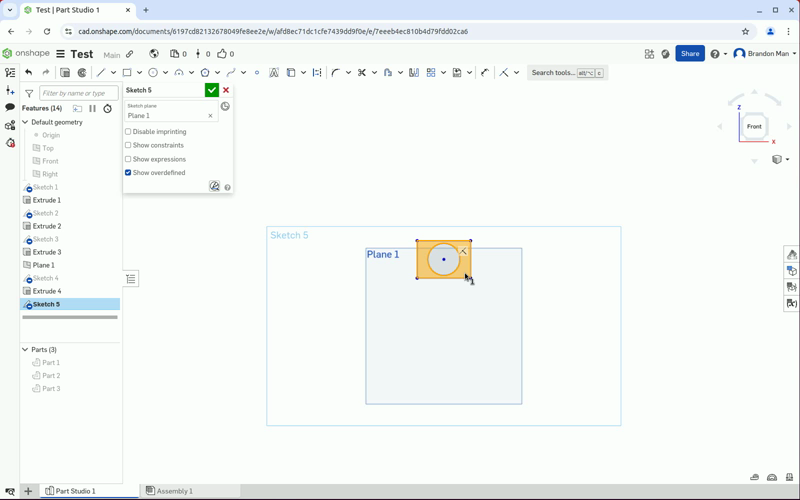
scroll(-6)
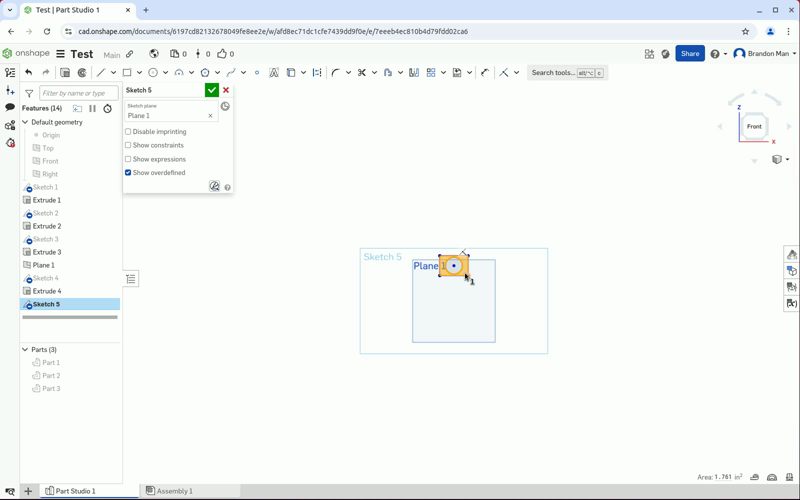
scroll(-6)
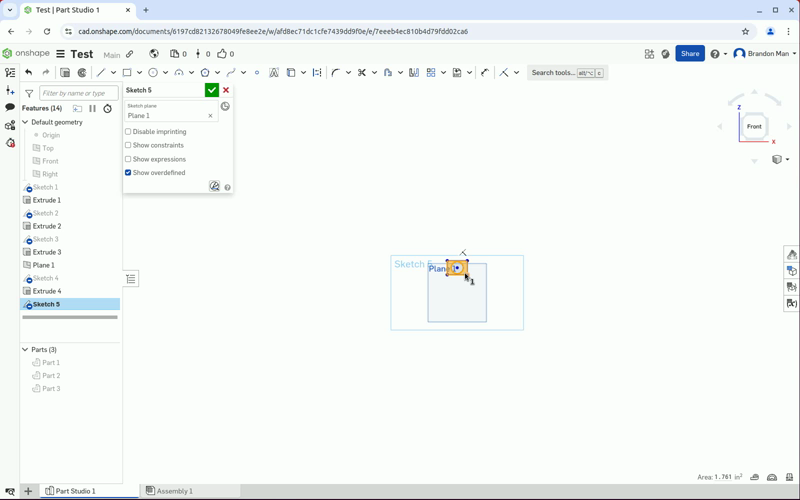
scroll(-6)
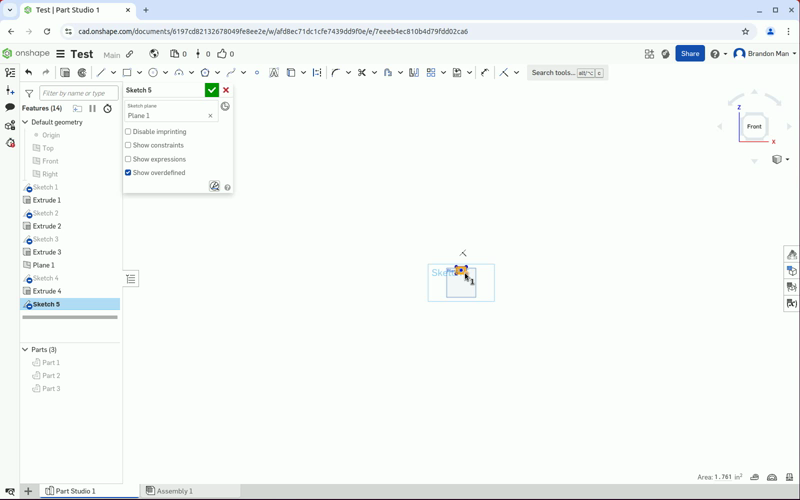
mouse_move(73, 352)
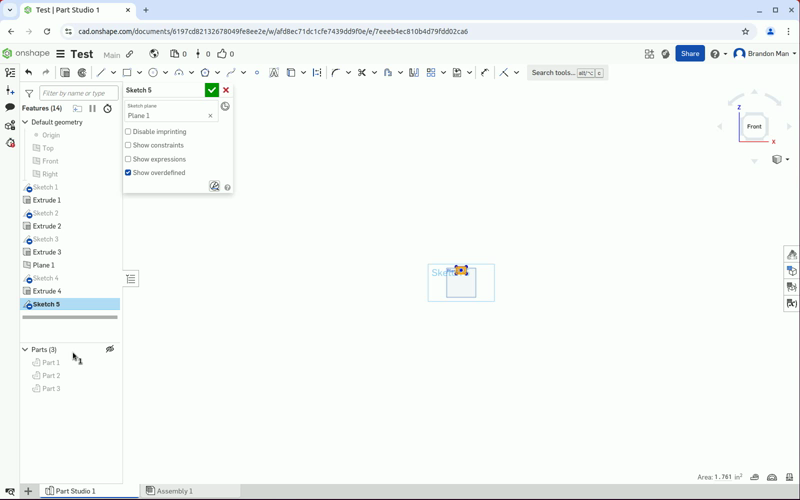
key(shift+y)
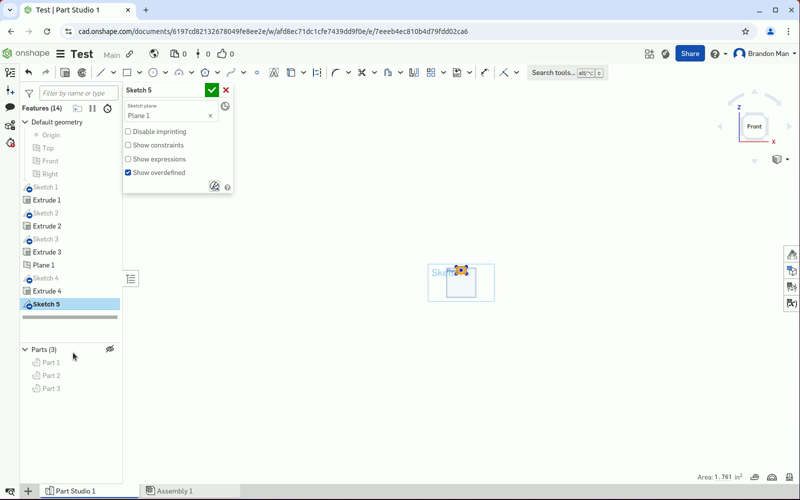
key(shift+e)
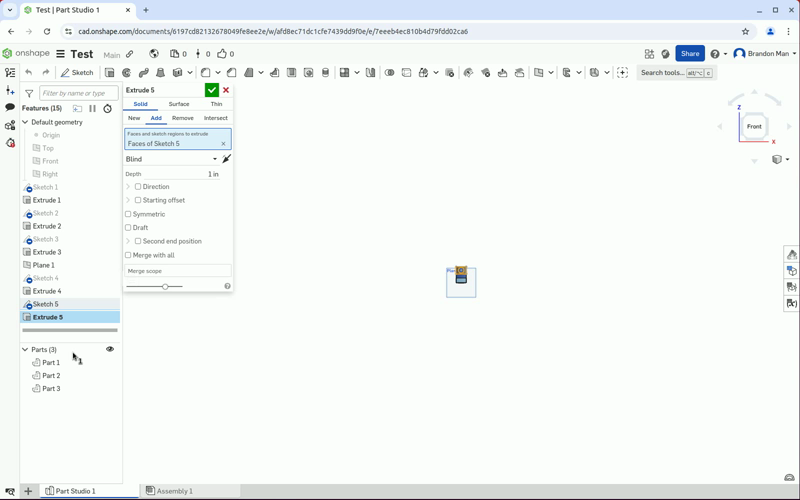
mouse_move(143, 106)
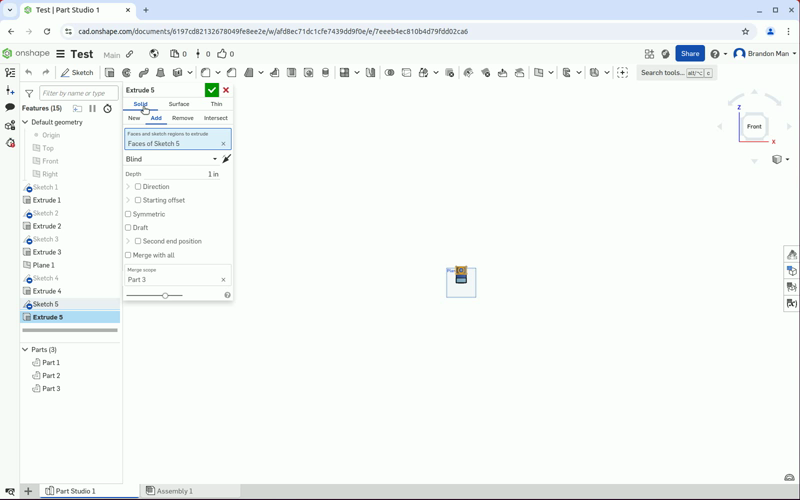
click(143, 106)
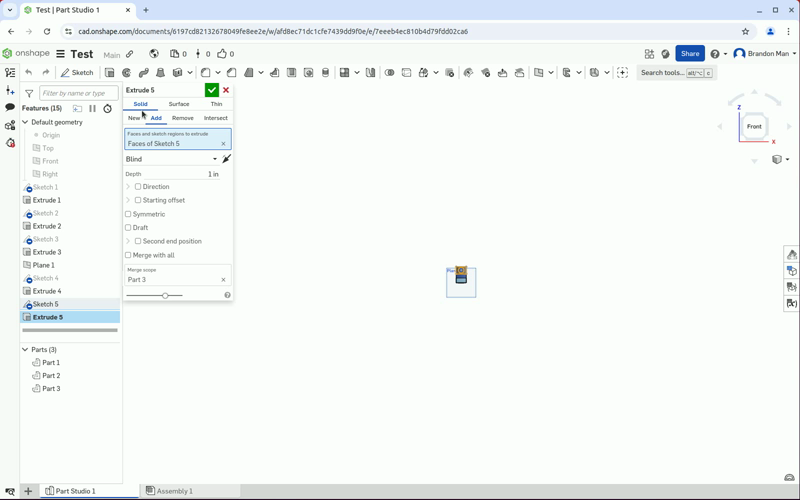
mouse_move(137, 120)
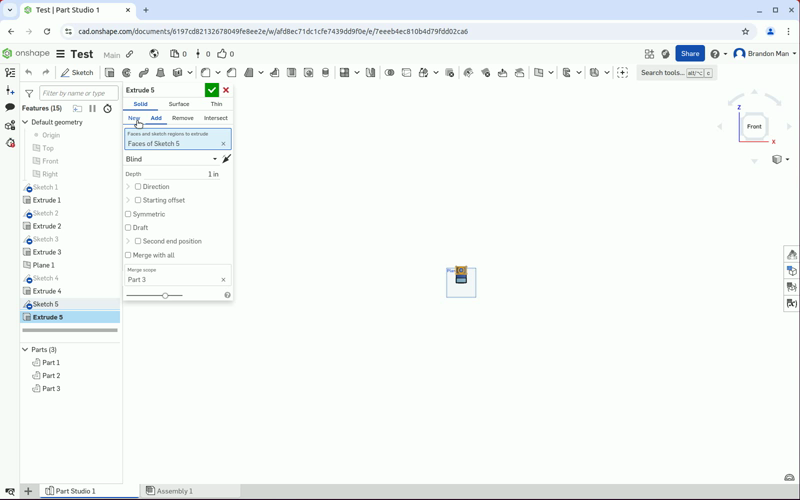
click(137, 120)
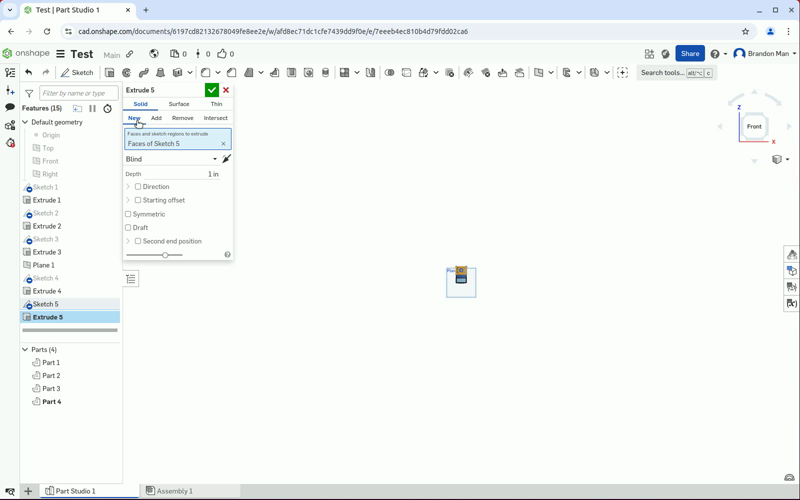
key(tab, 4)
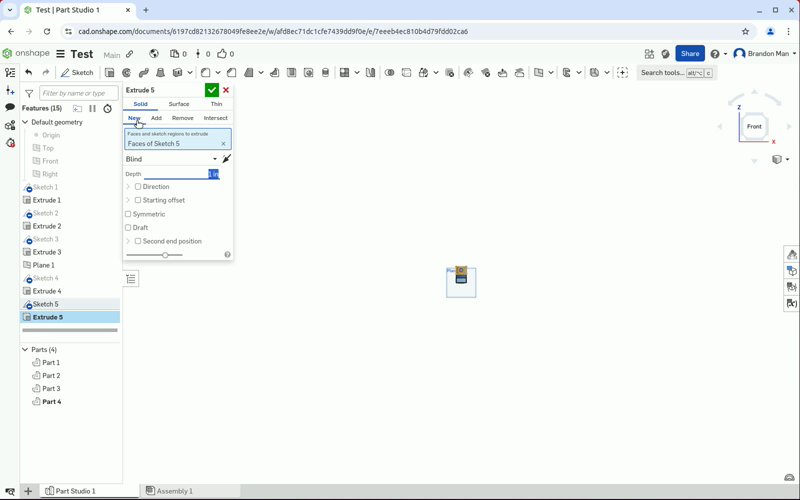
text(17.331)
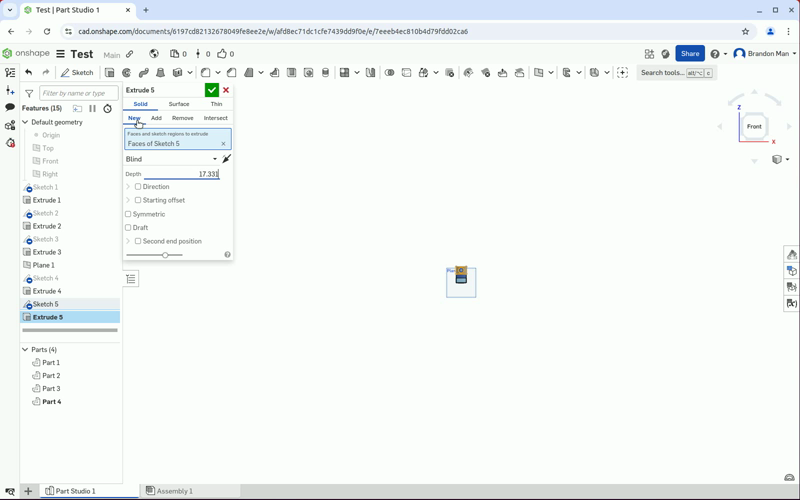
key(enter)
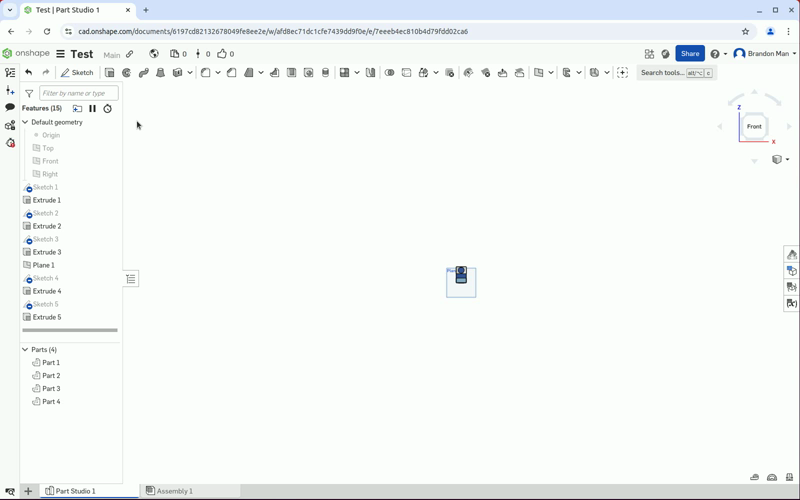
key(shift+h)
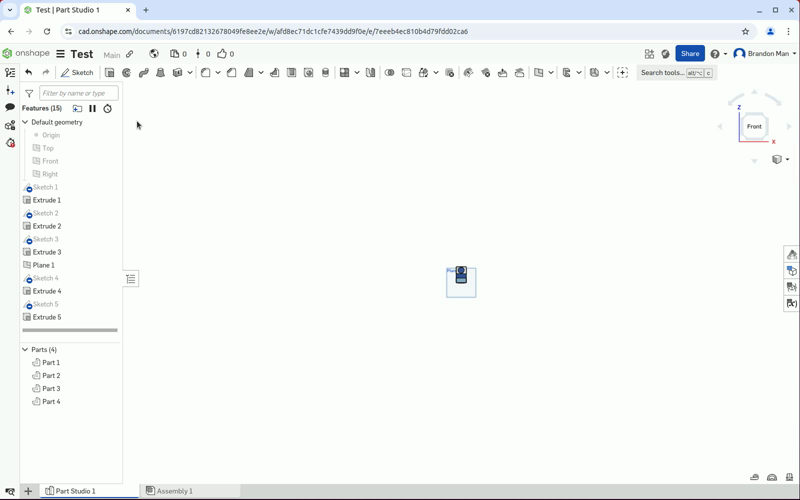
key(shift+h)
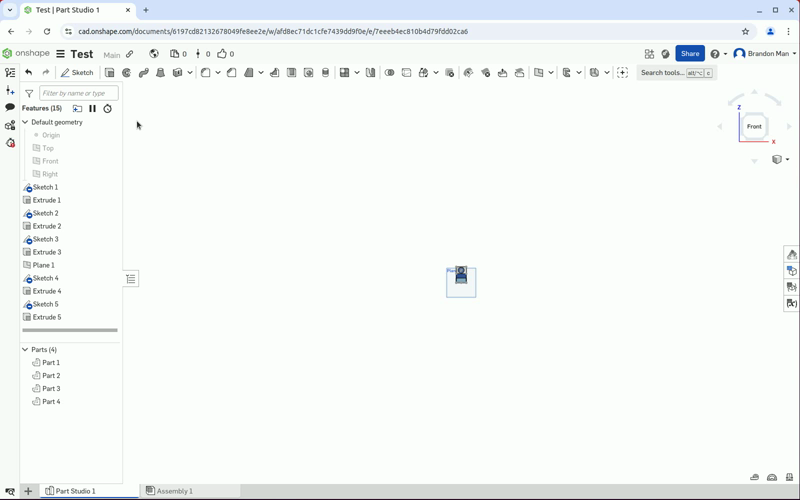
key(shift+7)
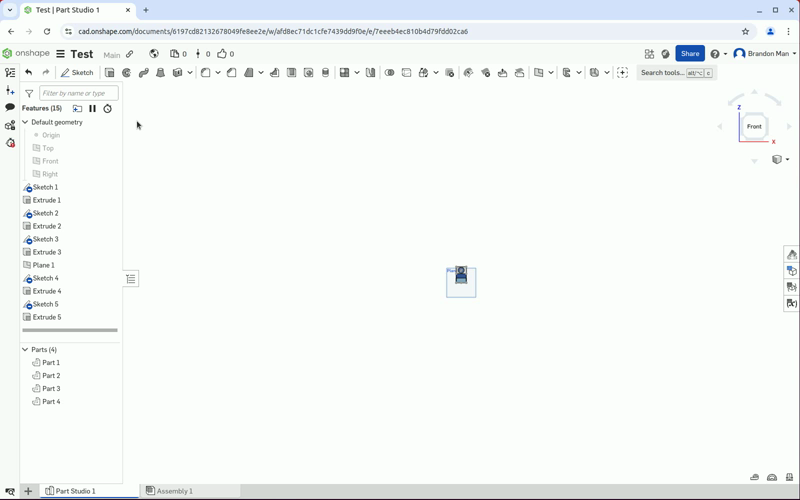
key(left, 2)
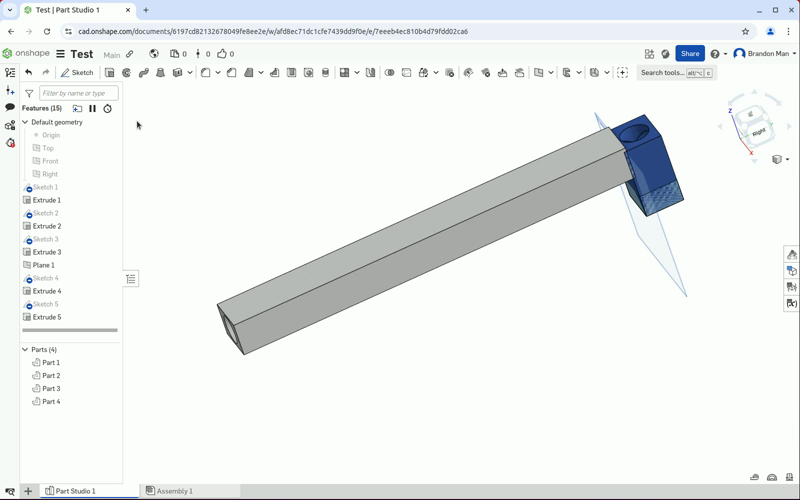
key(down, 2)
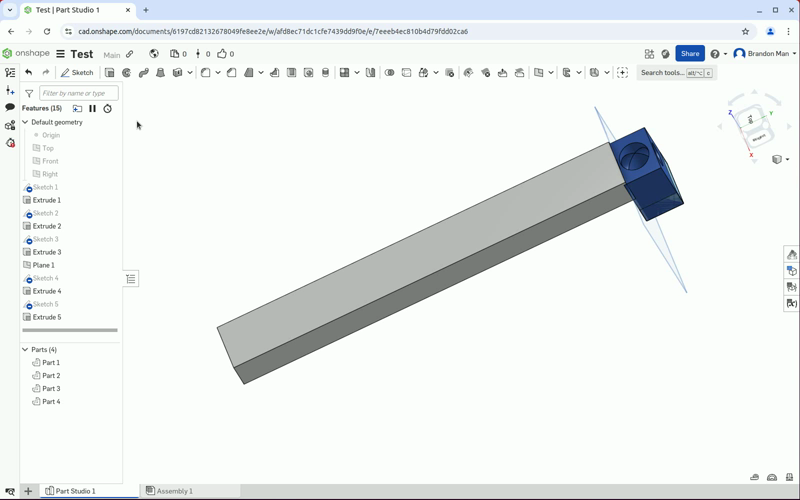
key(up, 2)
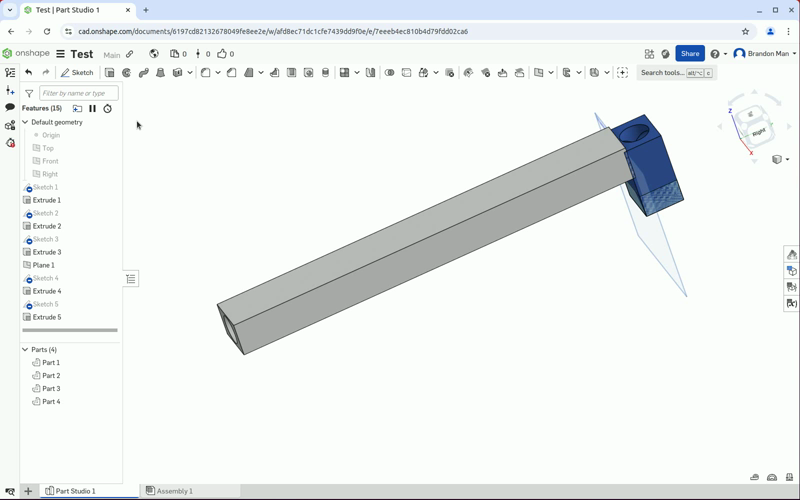
key(right, 2)
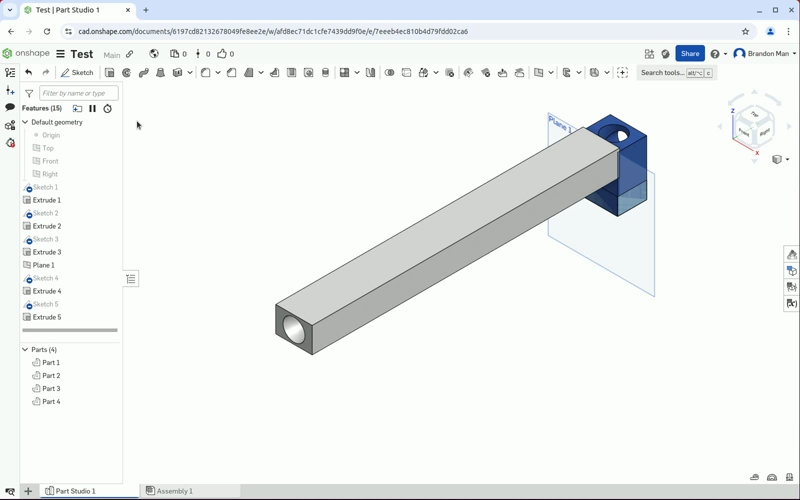
mouse_move(73, 189)
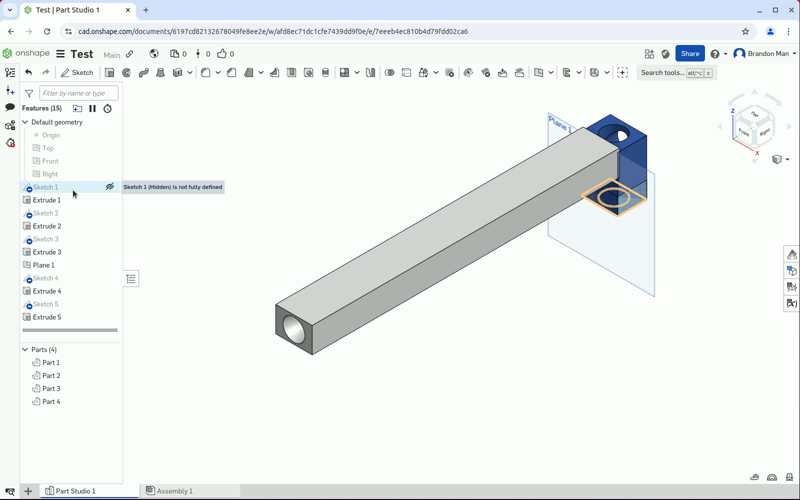
click(73, 189)